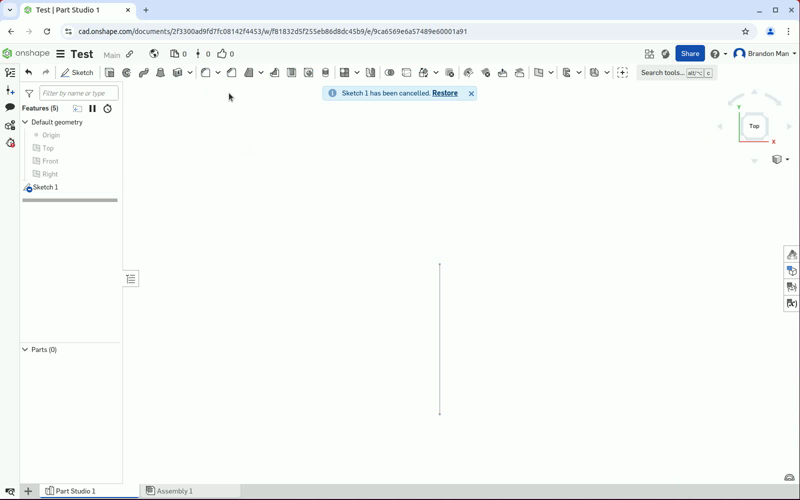
key(shift+h)
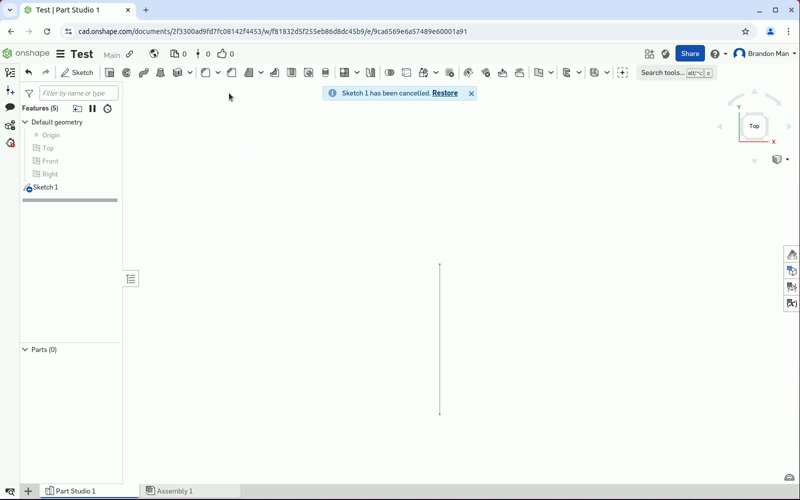
key(shift+s)
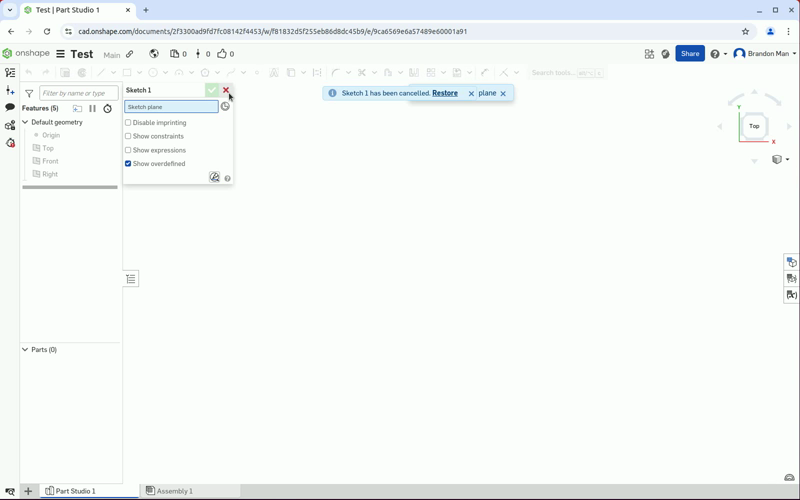
mouse_move(73, 150)
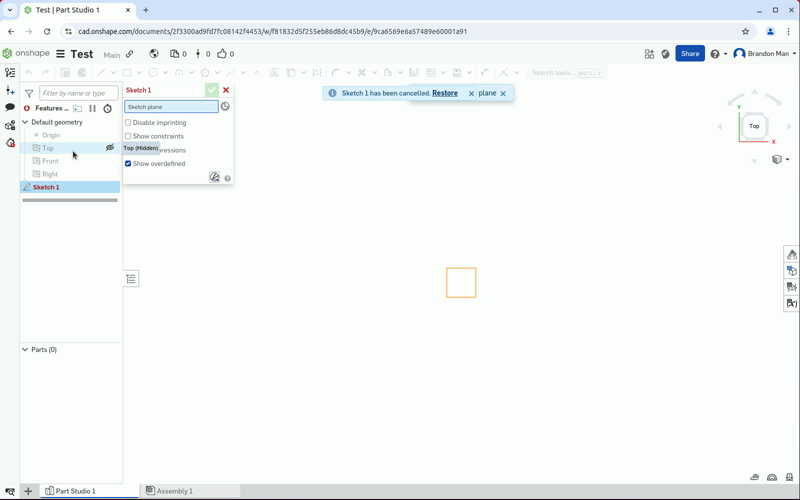
click(73, 150)
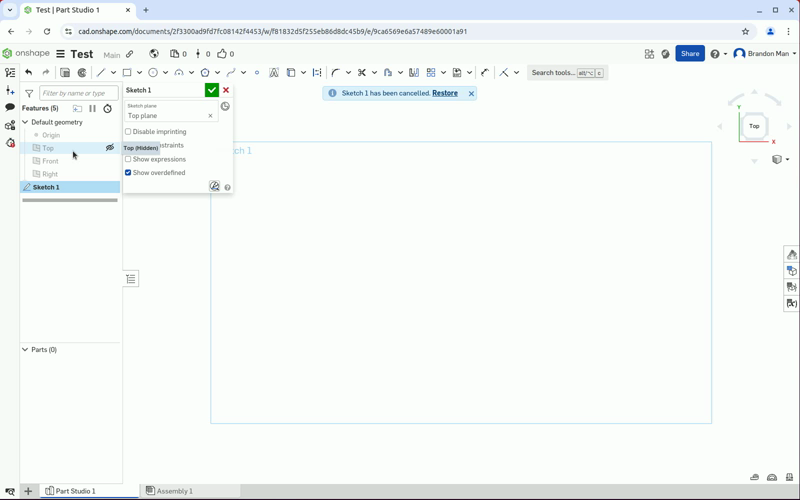
mouse_move(73, 352)
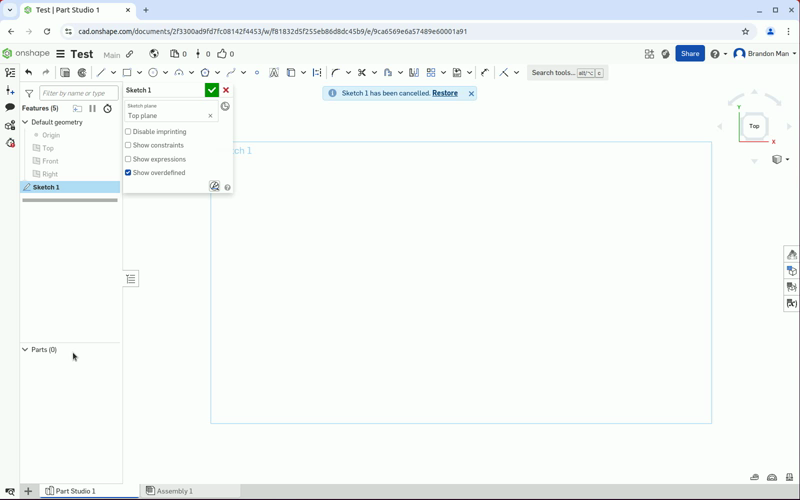
key(y)
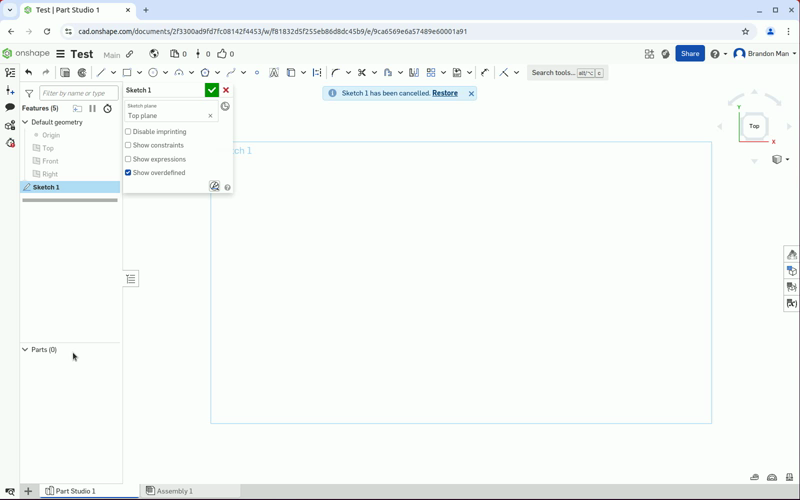
key(c)
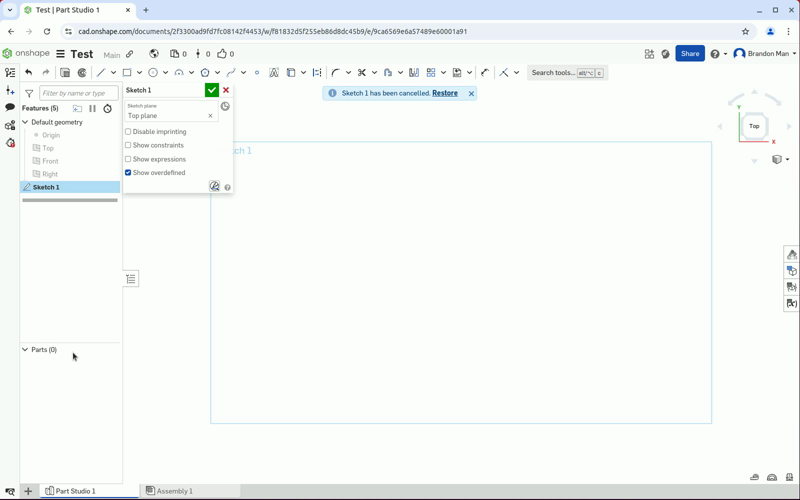
key_down(shift)
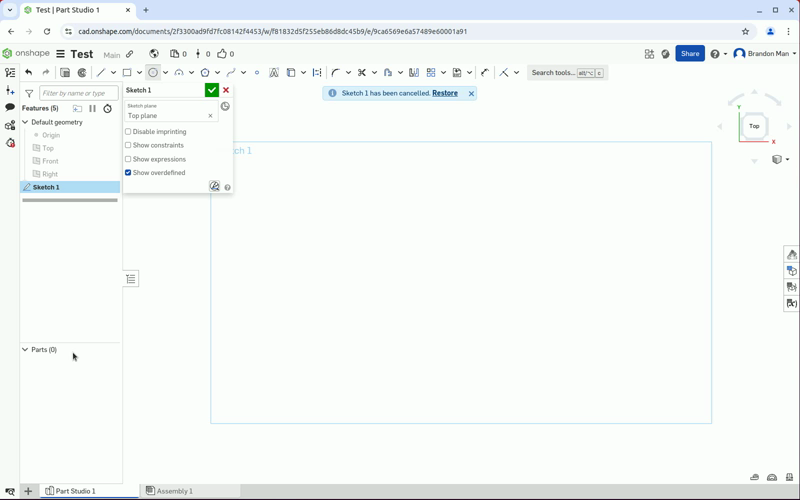
mouse_move(461, 282)
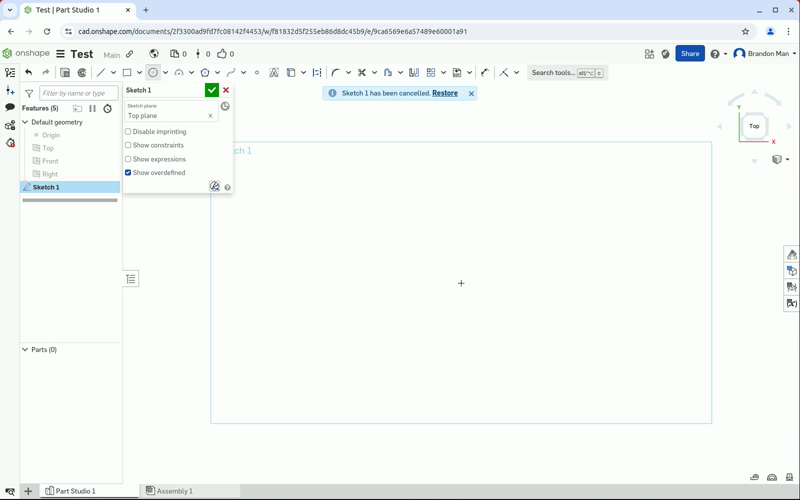
click(461, 282)
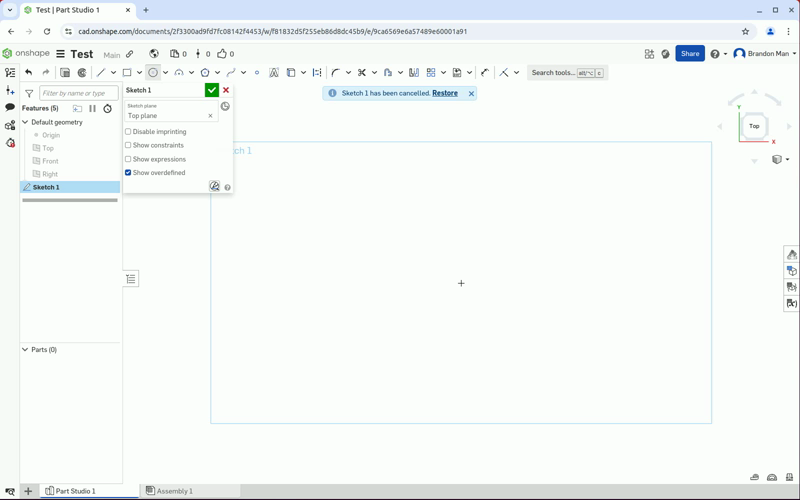
key_up(shift)
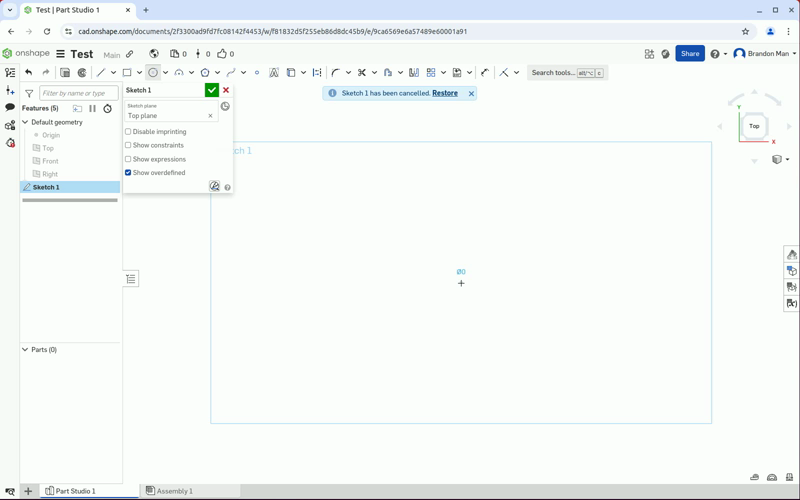
mouse_move(471, 282)
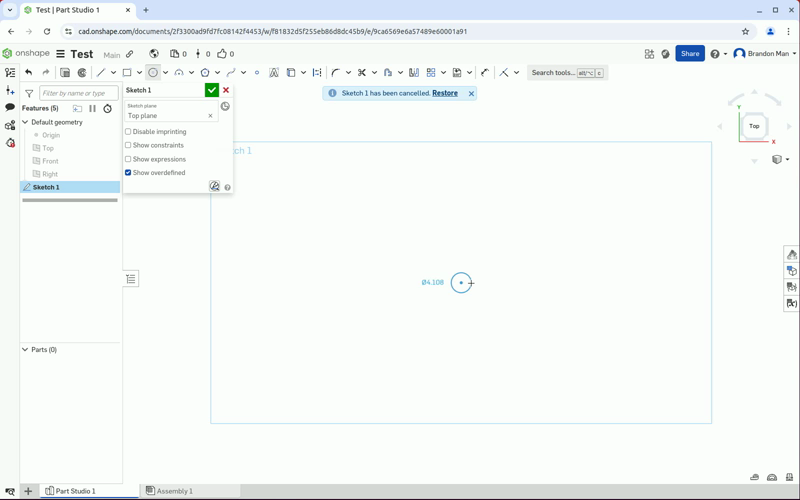
click(471, 282)
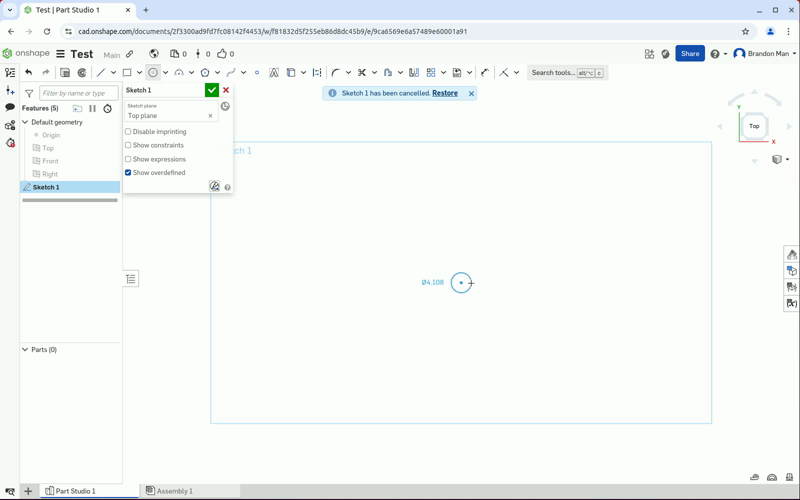
key(esc)
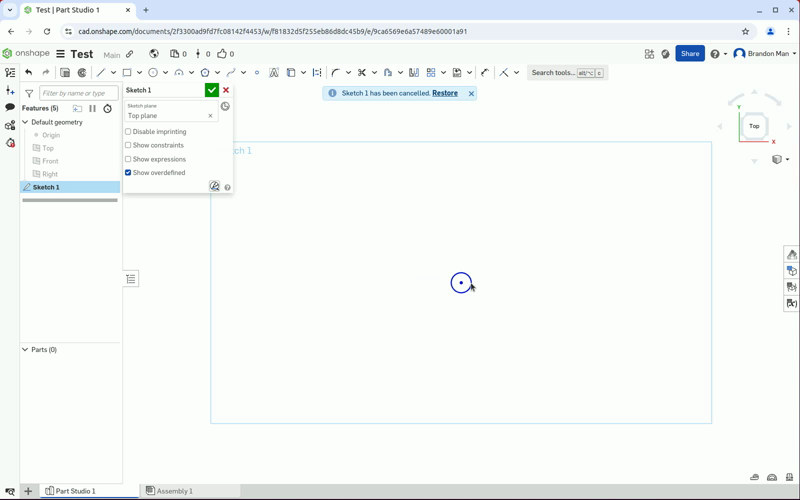
mouse_move(468, 279)
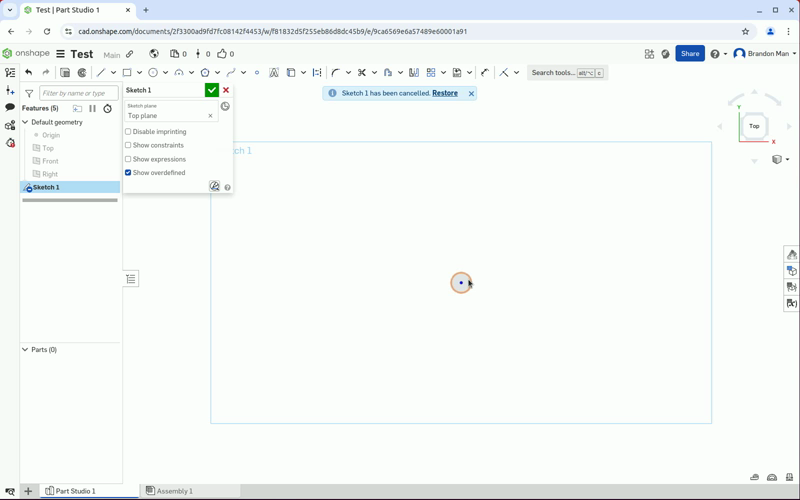
scroll(6)
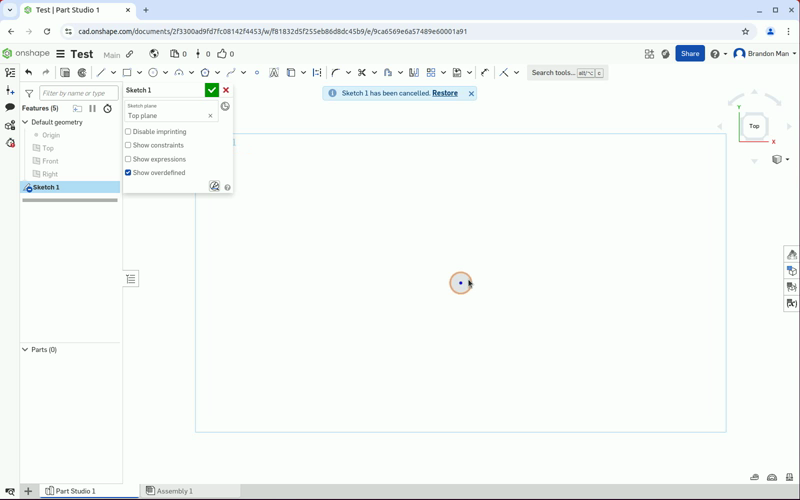
scroll(6)
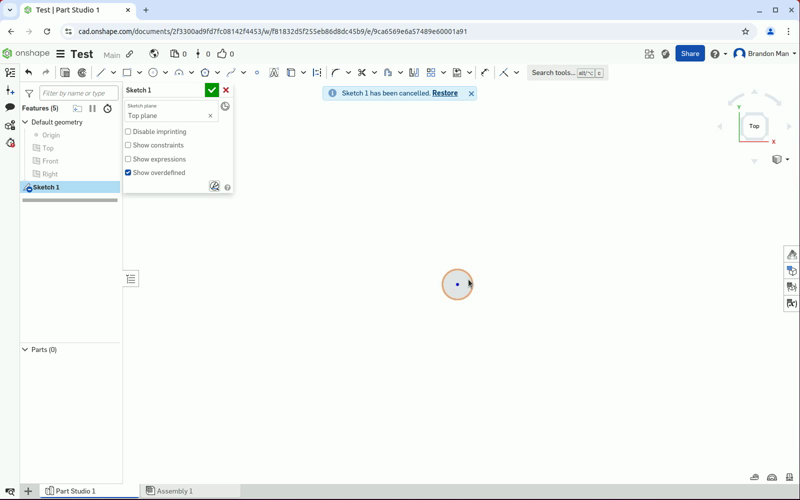
scroll(6)
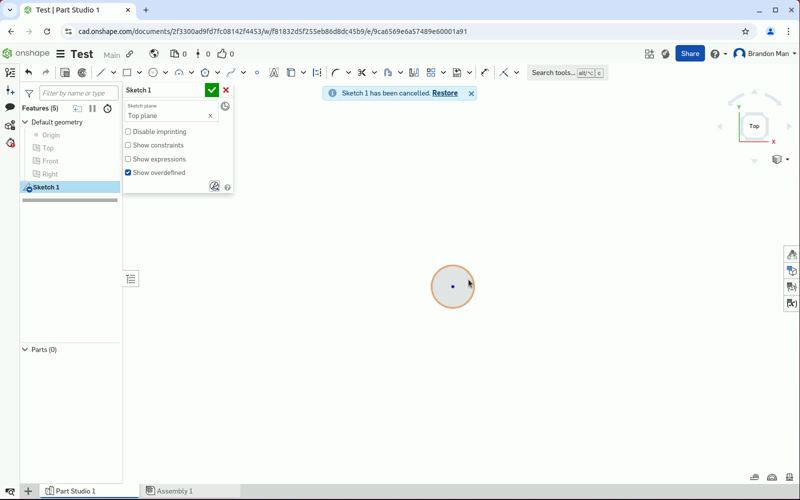
scroll(6)
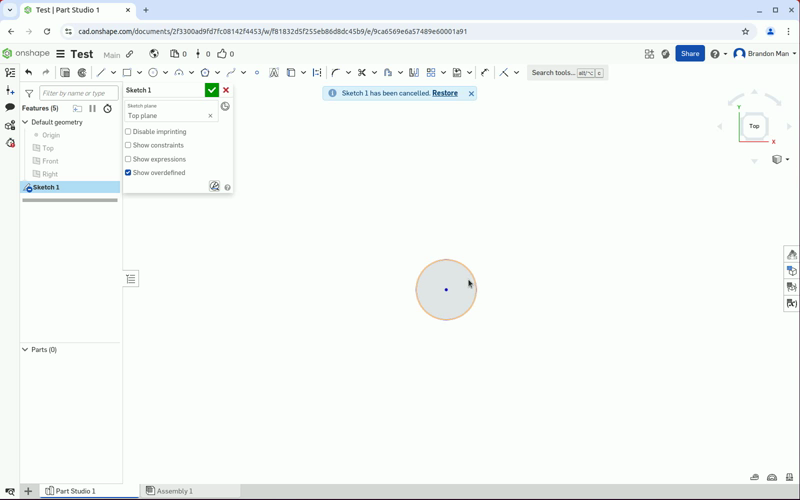
scroll(6)
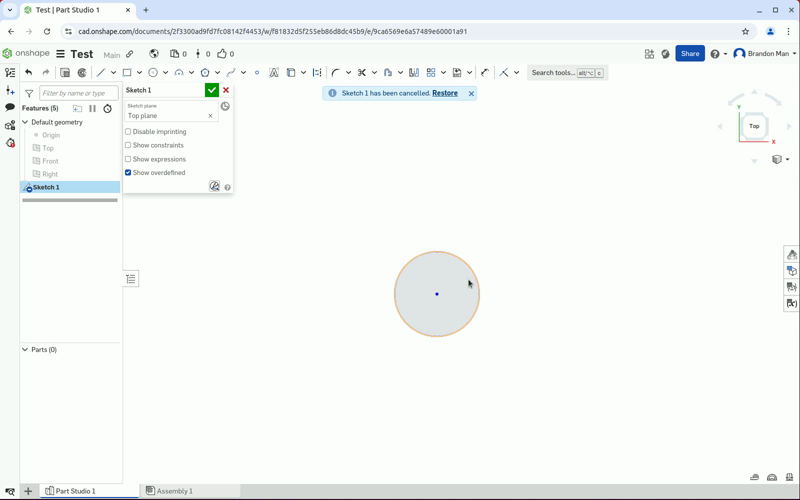
scroll(6)
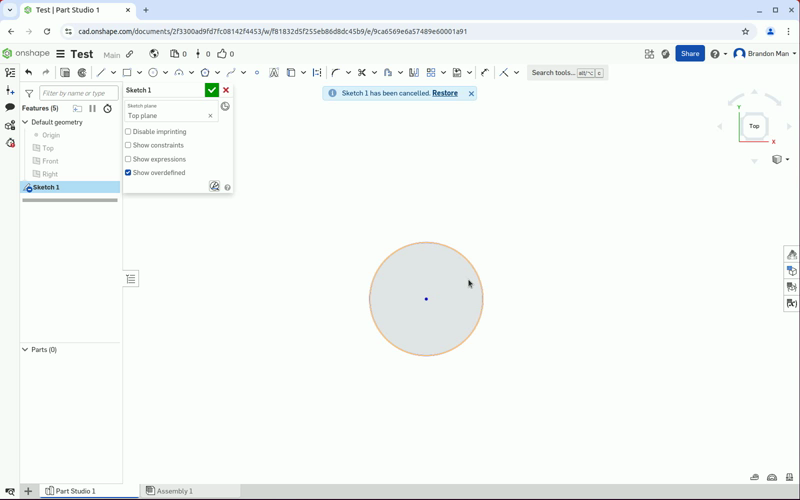
scroll(6)
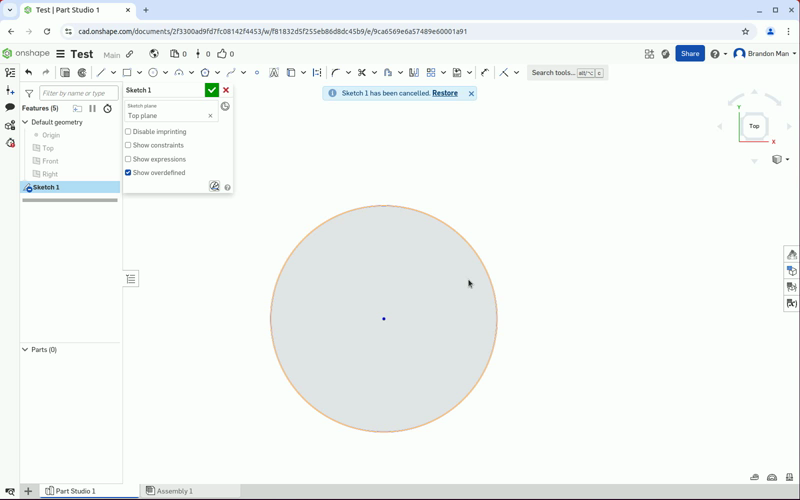
click(468, 279)
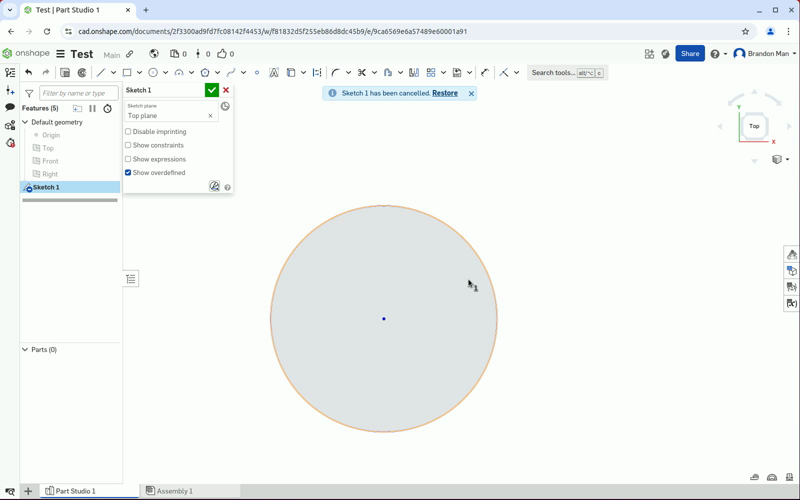
scroll(-6)
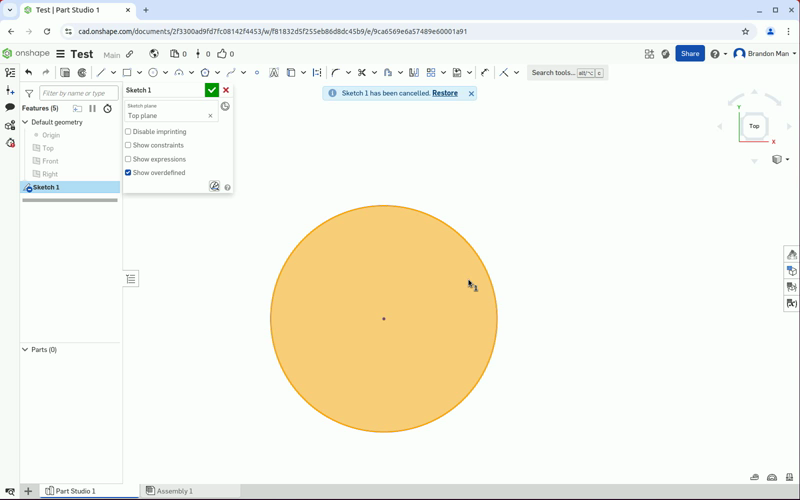
scroll(-6)
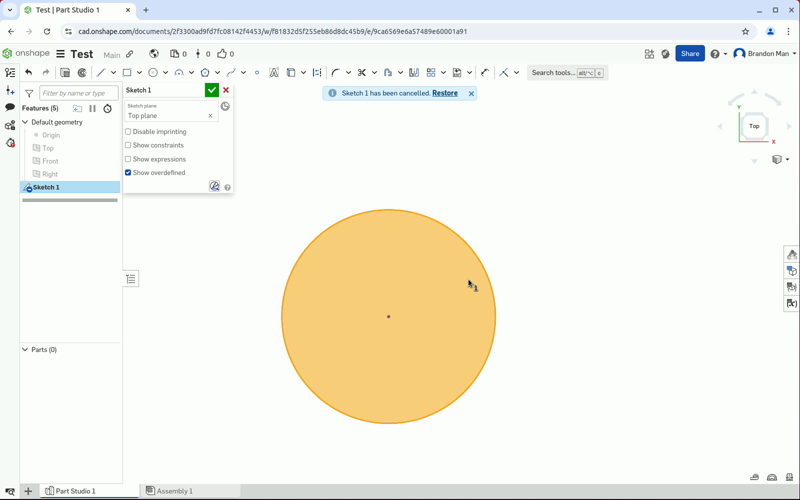
scroll(-6)
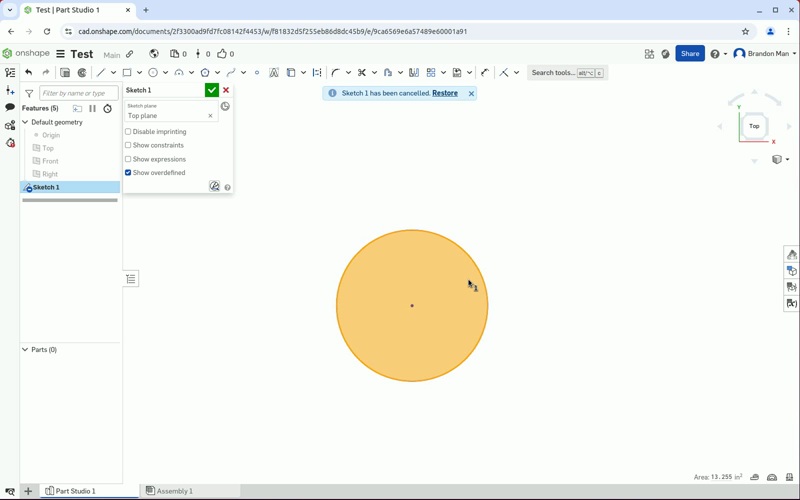
scroll(-6)
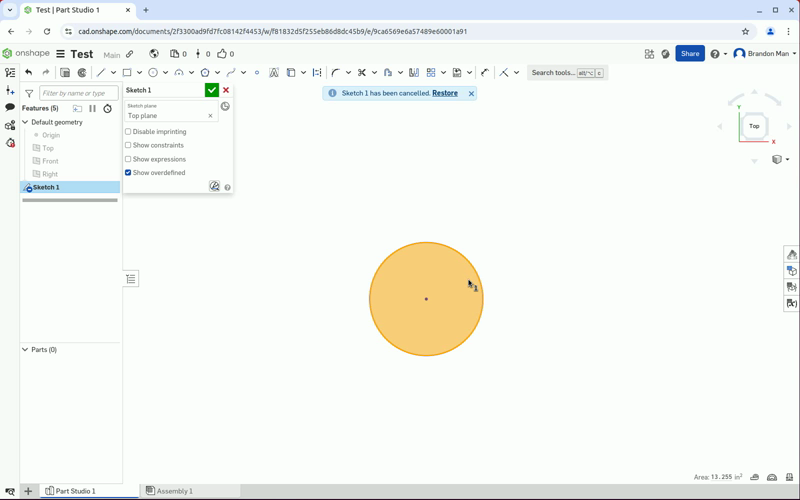
scroll(-6)
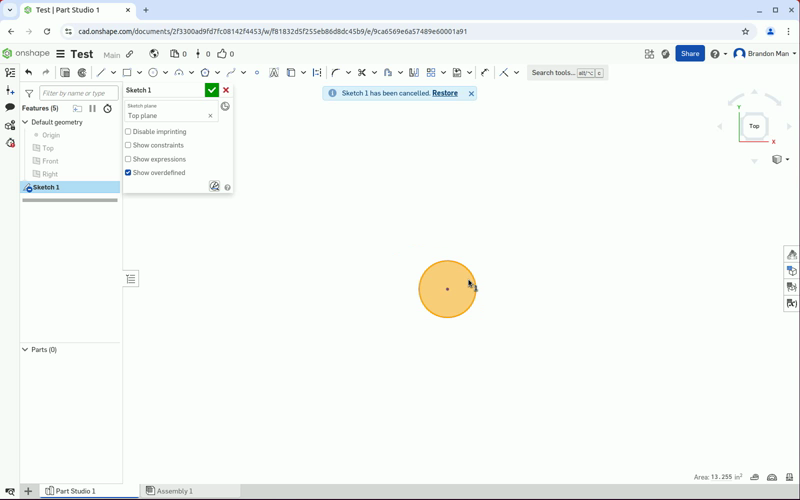
scroll(-6)
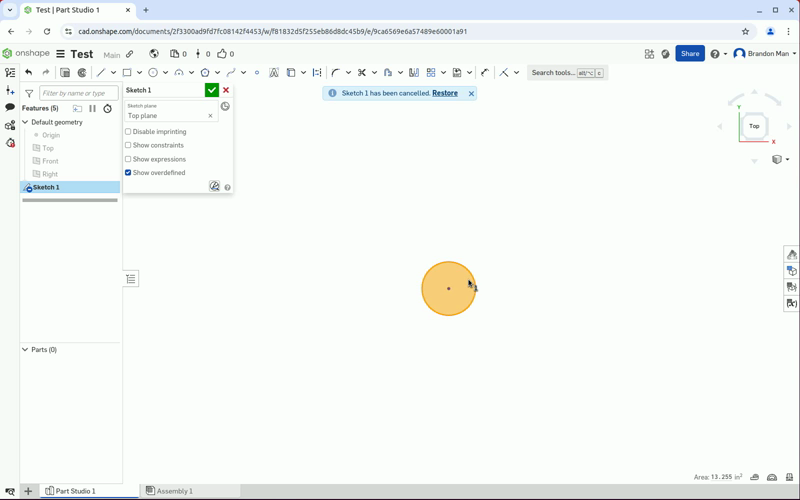
scroll(-6)
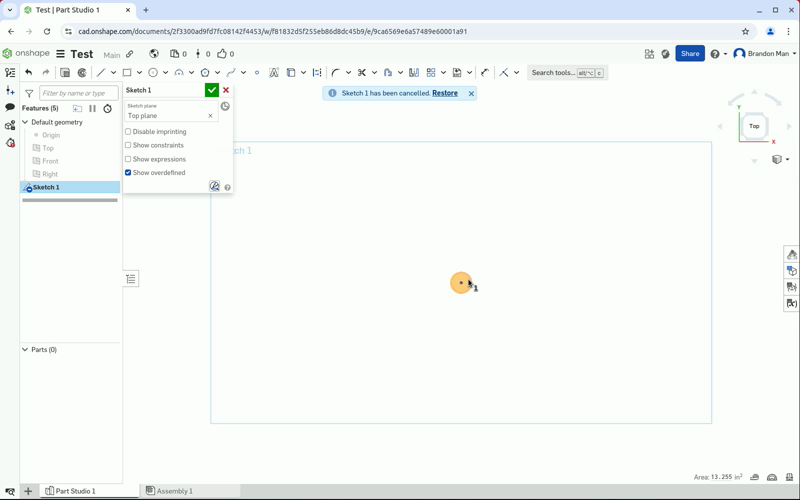
mouse_move(73, 352)
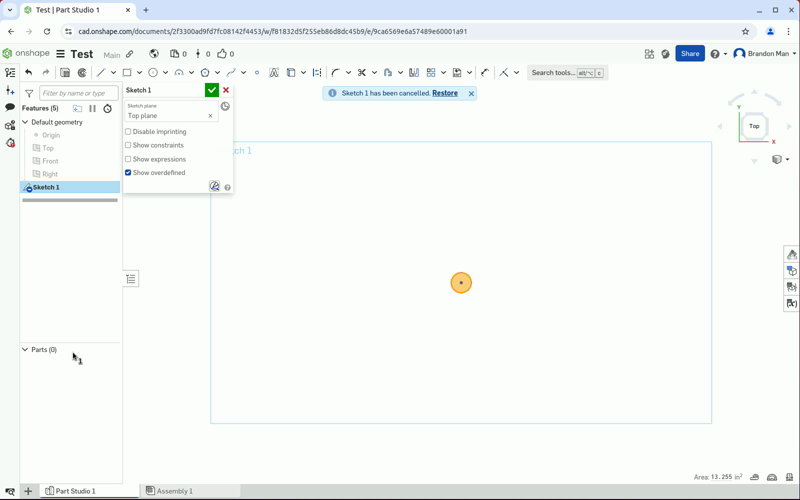
key(shift+y)
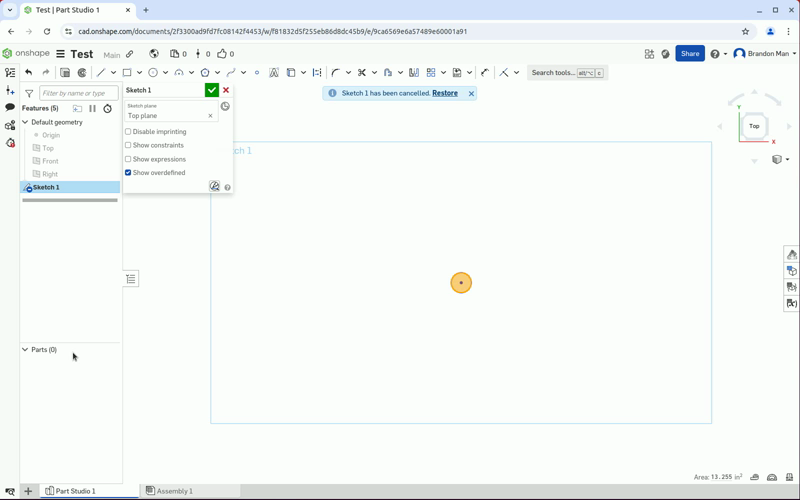
key(shift+e)
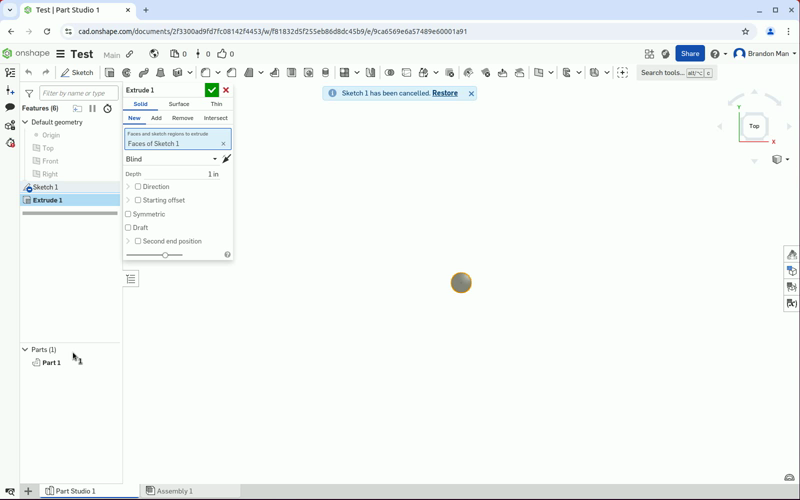
mouse_move(143, 106)
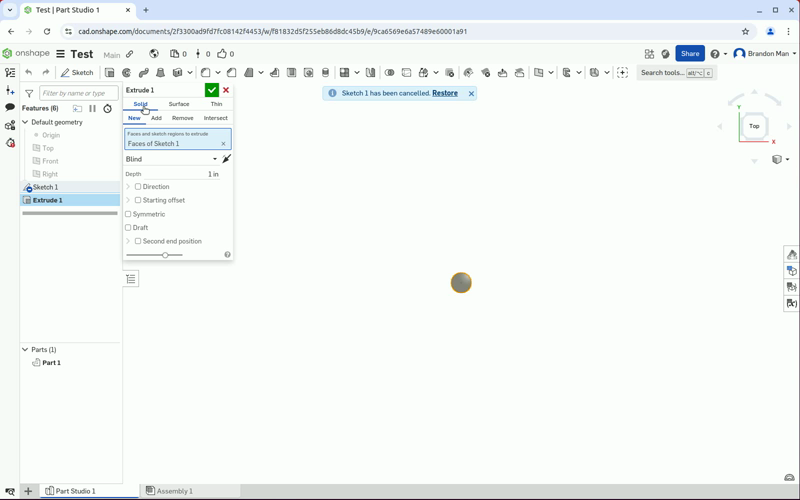
click(143, 106)
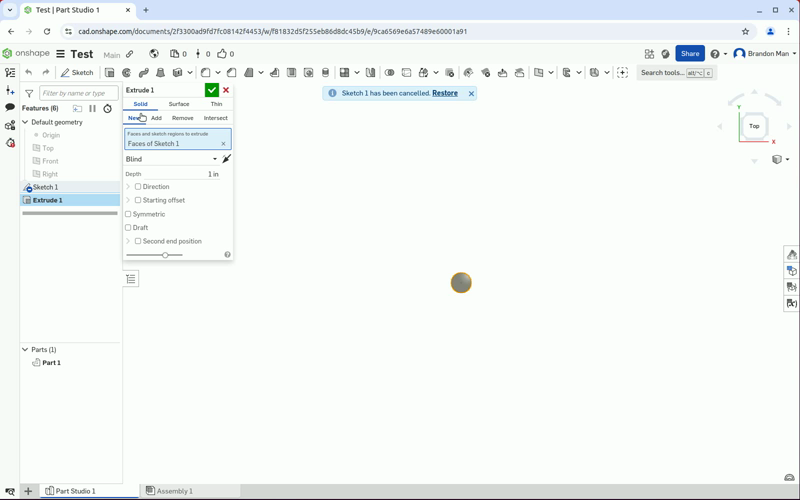
mouse_move(137, 120)
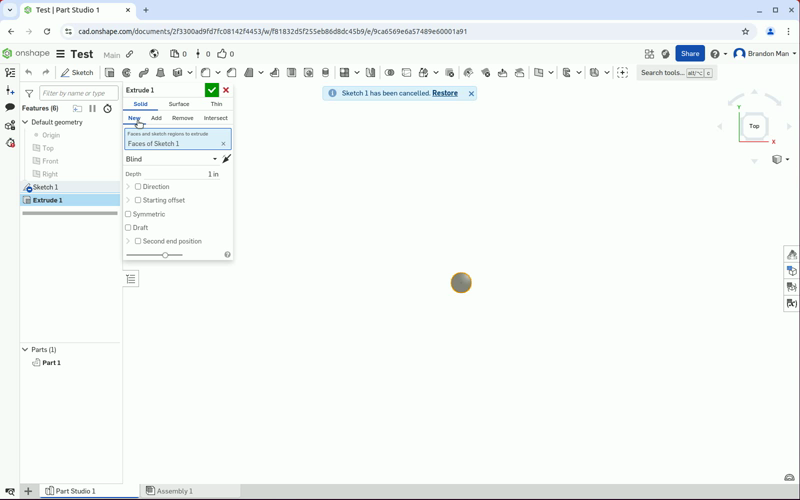
click(137, 120)
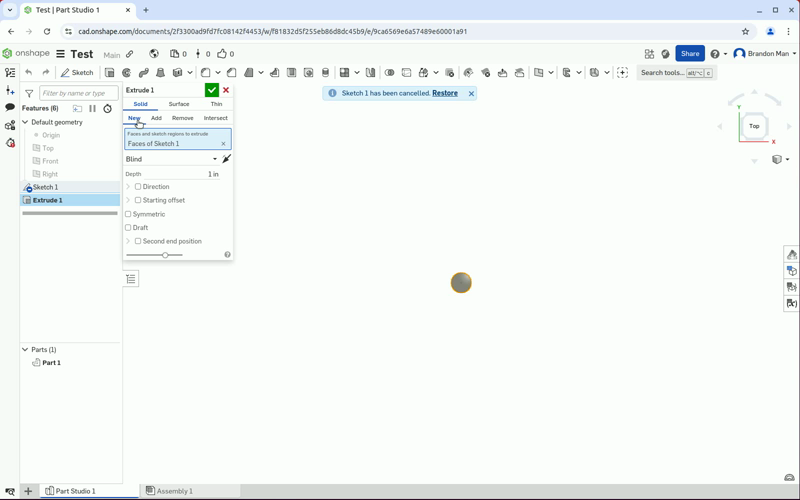
key(tab, 4)
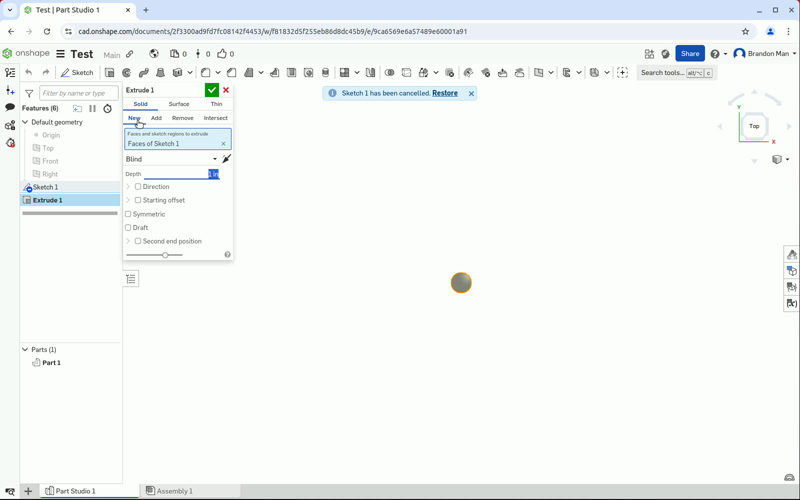
text(23.108)
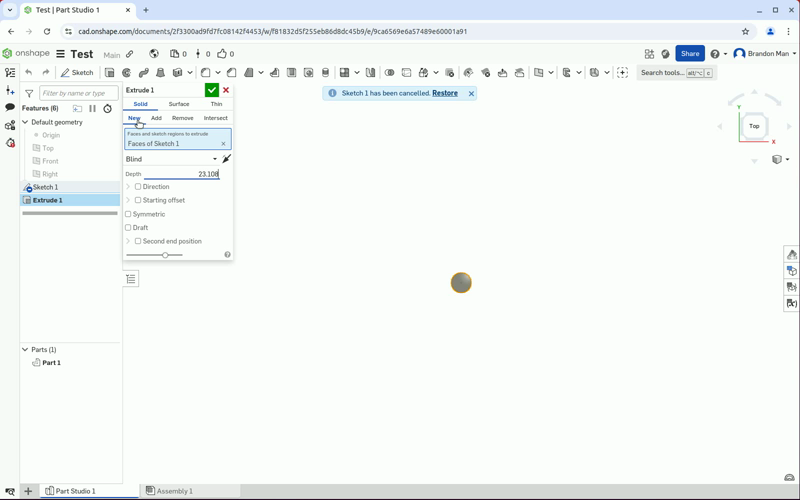
key(enter)
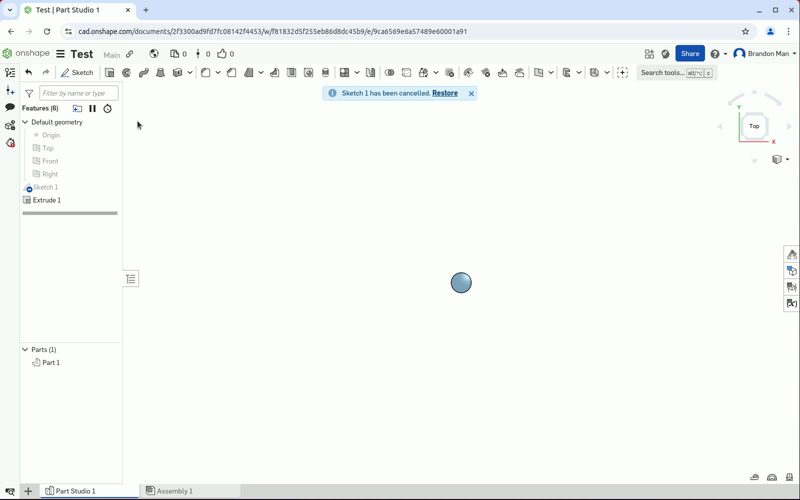
key(shift+h)
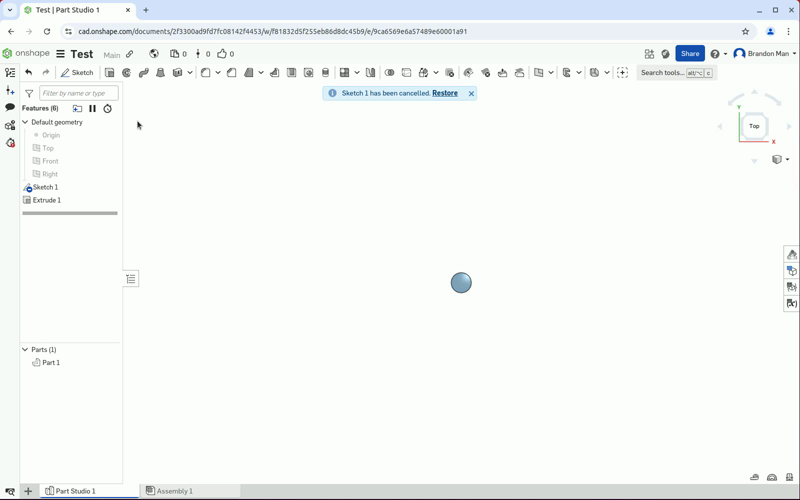
key(shift+h)
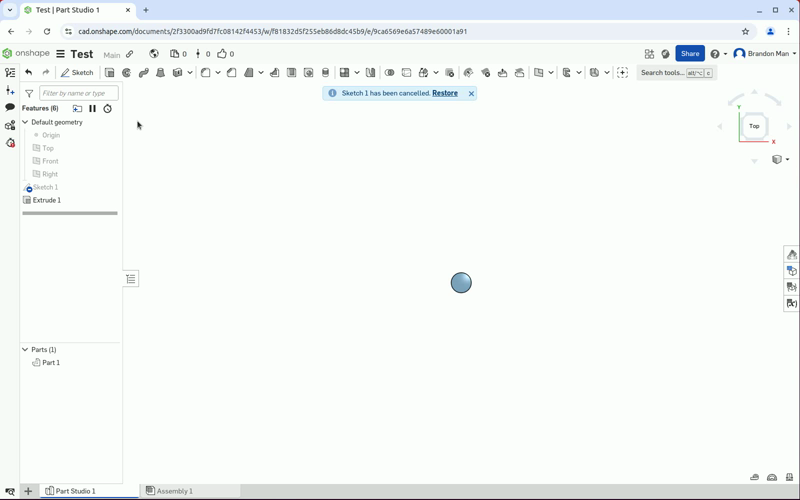
mouse_move(73, 189)
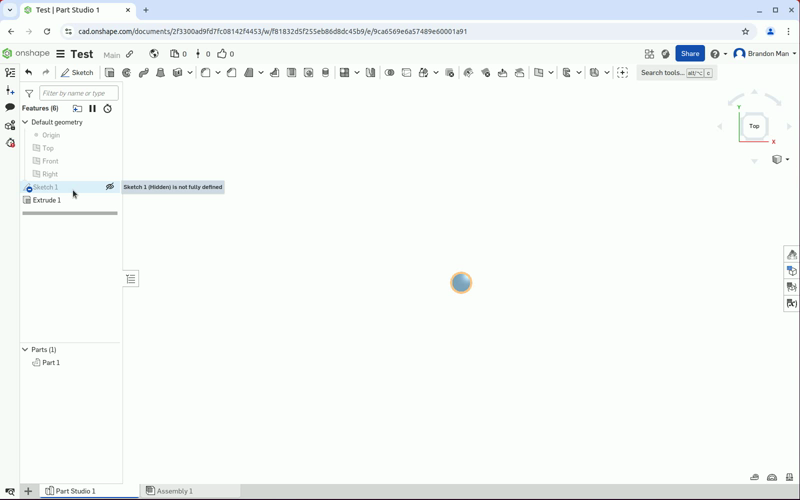
click(73, 189)
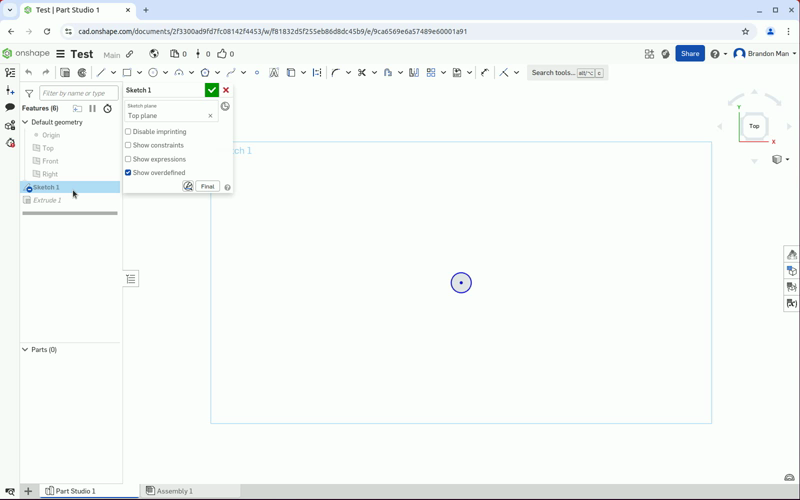
mouse_move(229, 92)
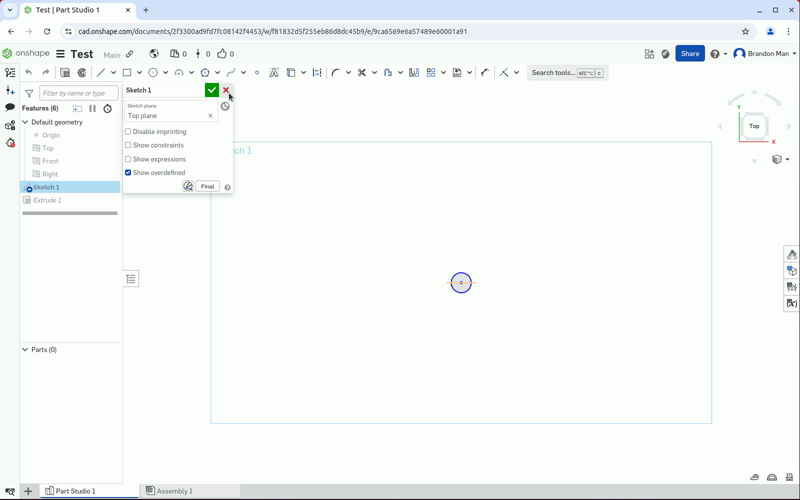
click(229, 92)
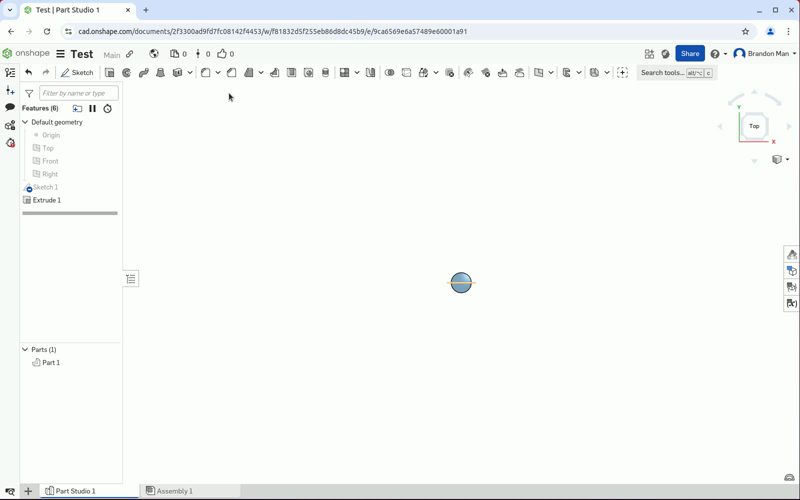
mouse_move(541, 75)
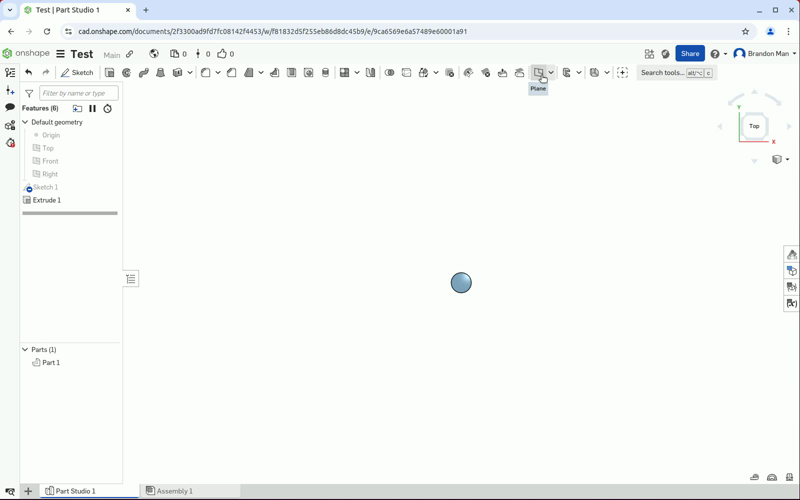
click(541, 75)
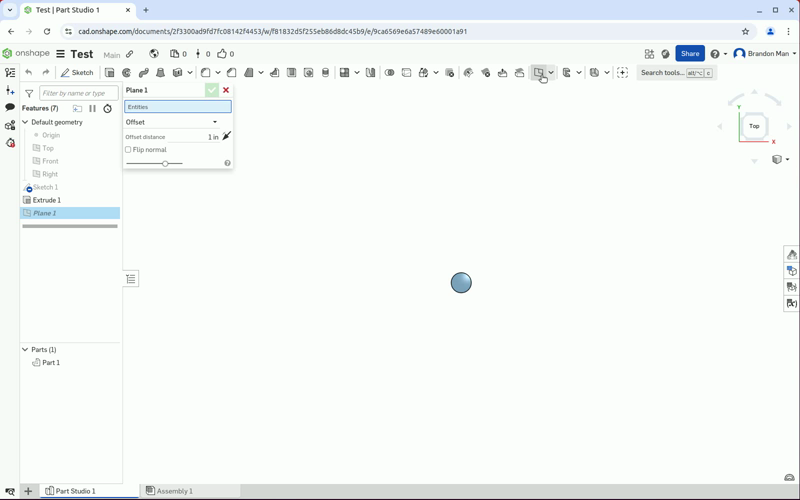
mouse_move(73, 150)
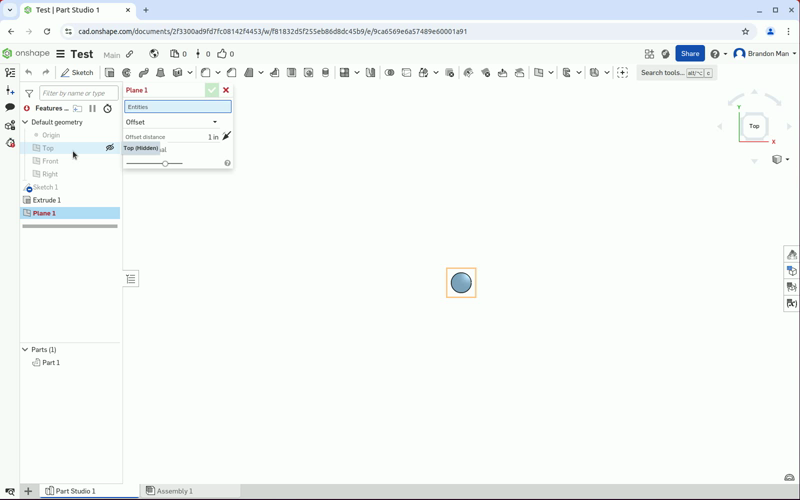
click(73, 150)
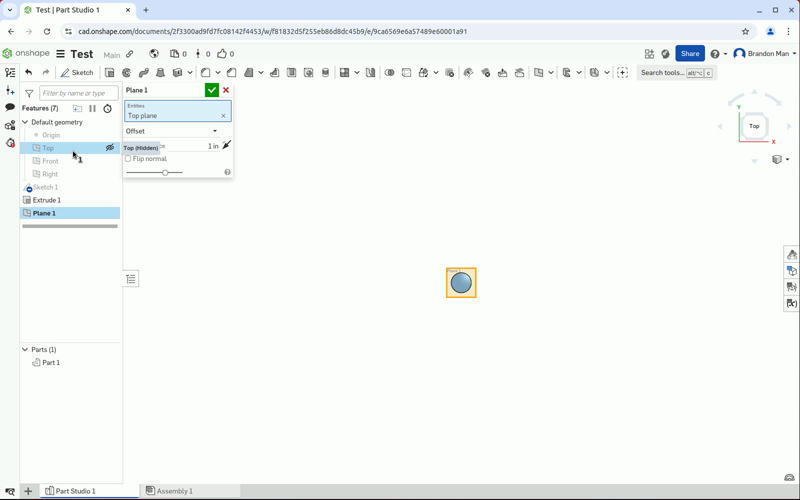
key(tab, 2)
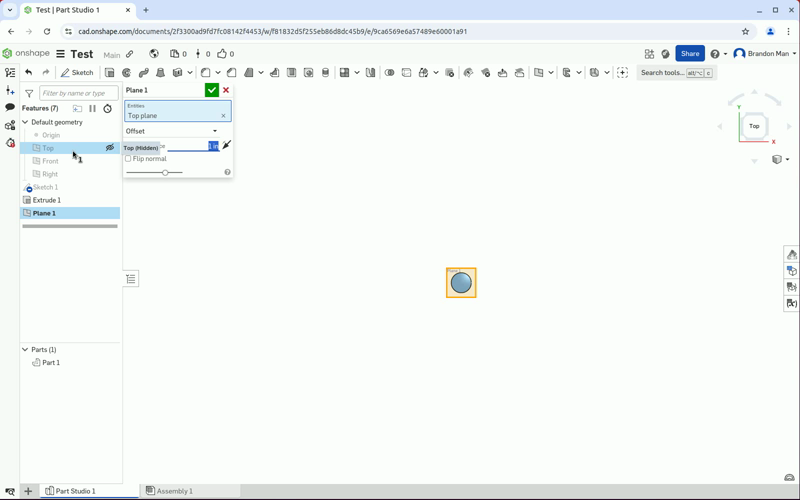
text(23.108)
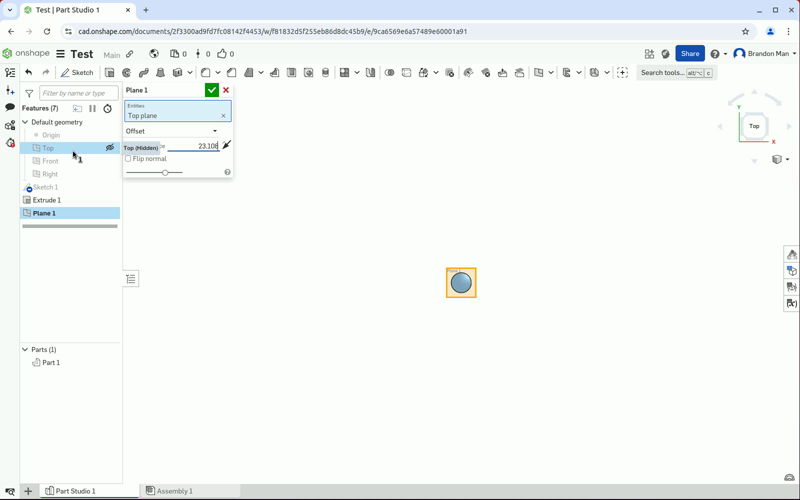
key(enter, 2)
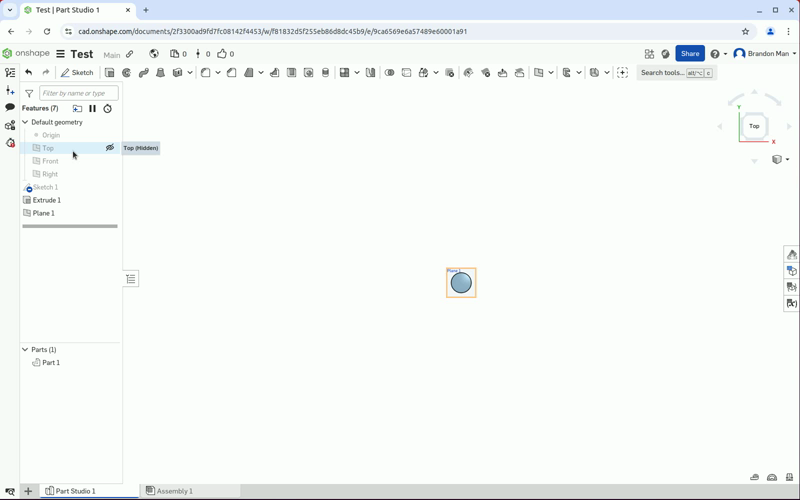
key(shift+s)
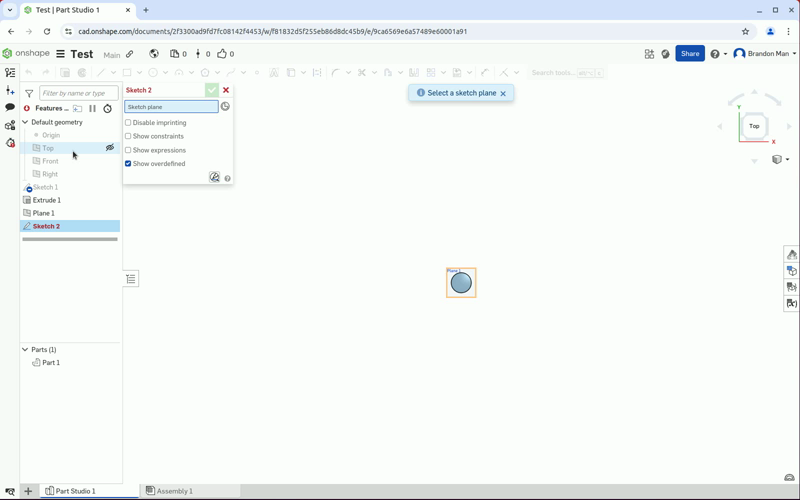
mouse_move(73, 215)
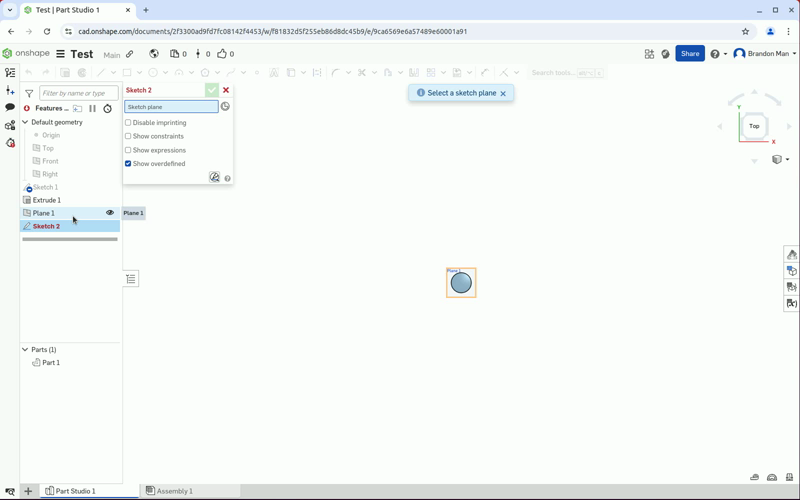
click(73, 215)
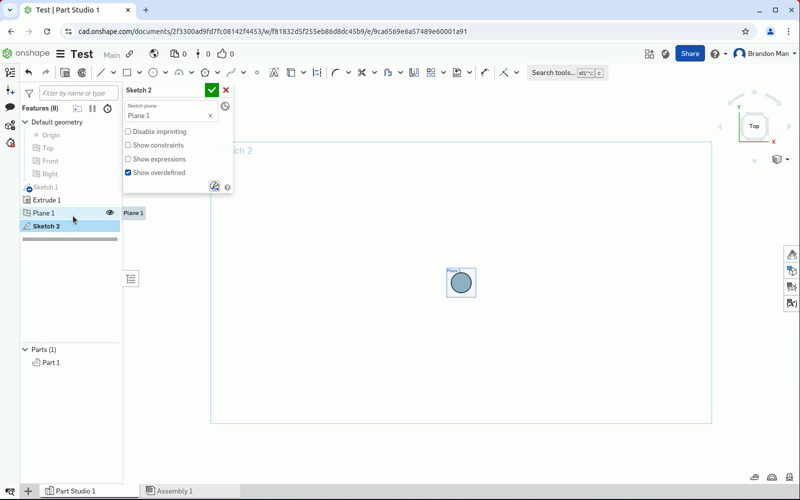
mouse_move(73, 352)
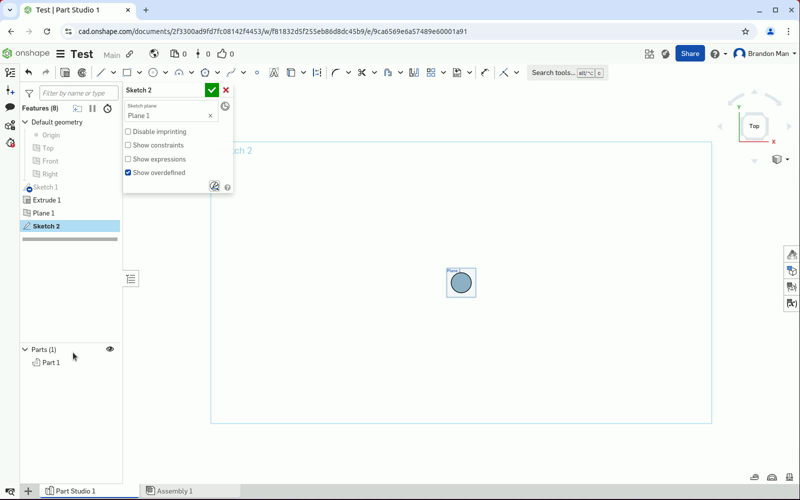
key(y)
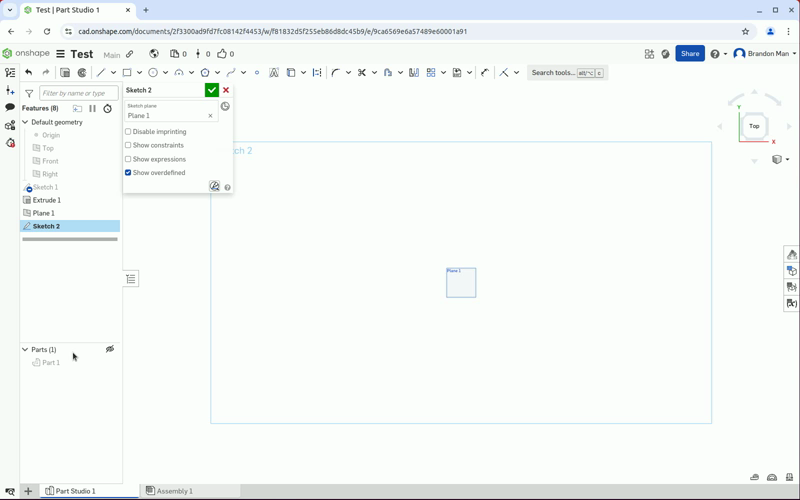
key(a)
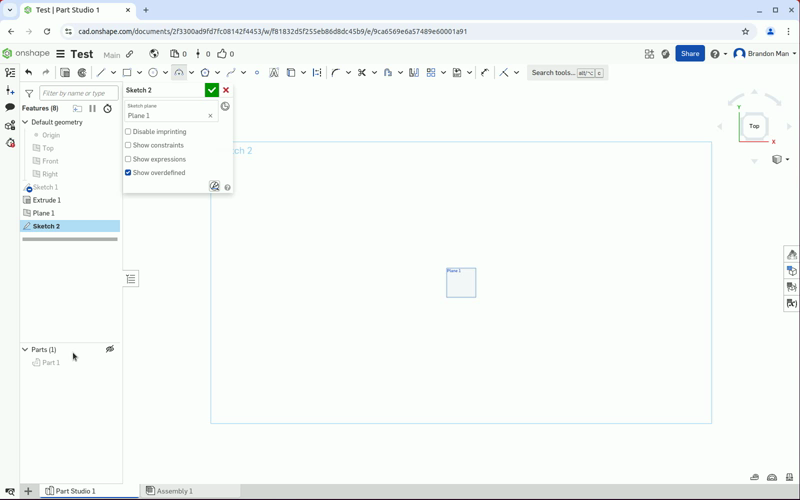
key_down(shift)
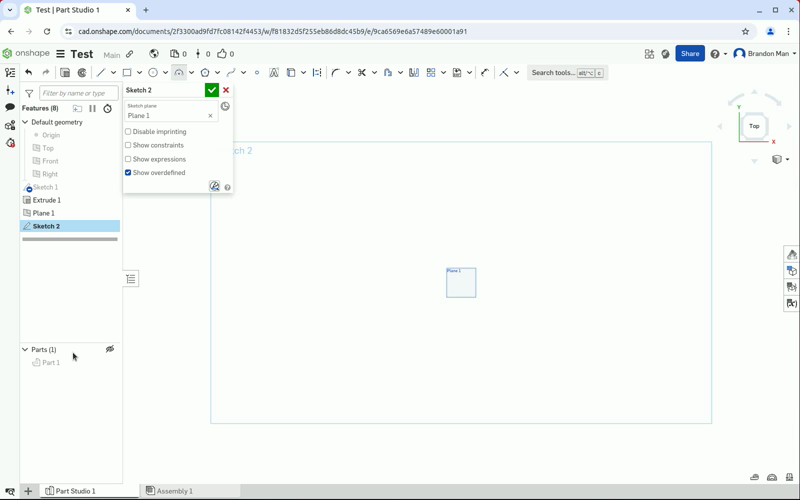
mouse_move(452, 282)
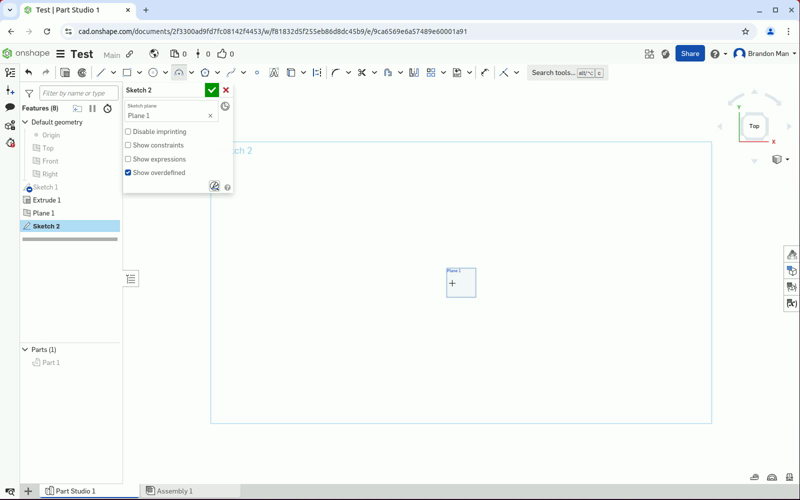
click(452, 282)
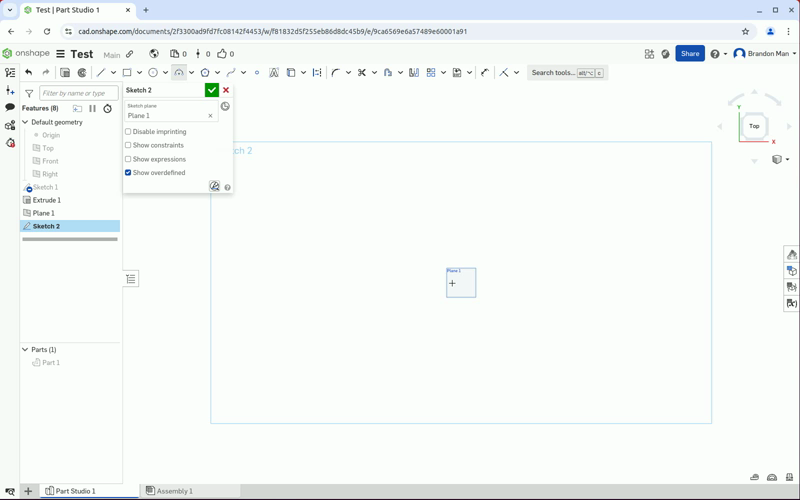
key_up(shift)
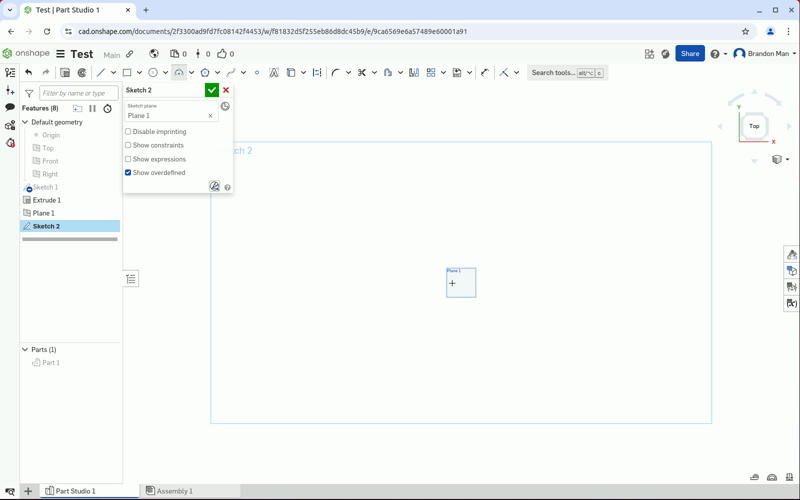
key_down(shift)
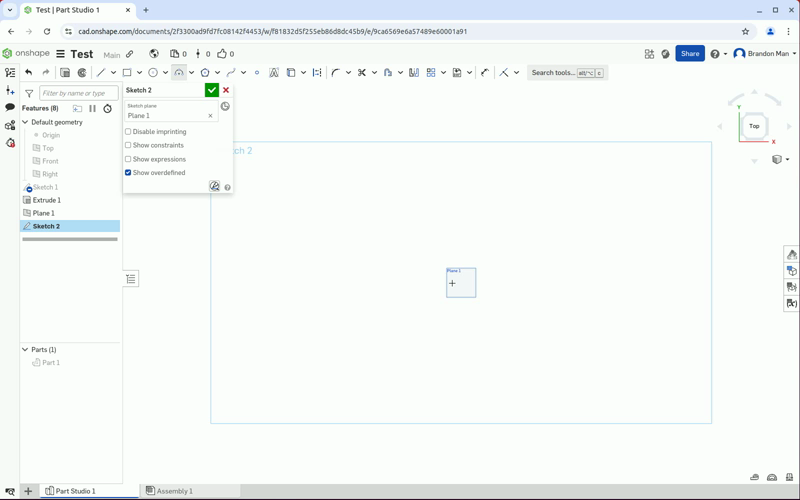
mouse_move(457, 282)
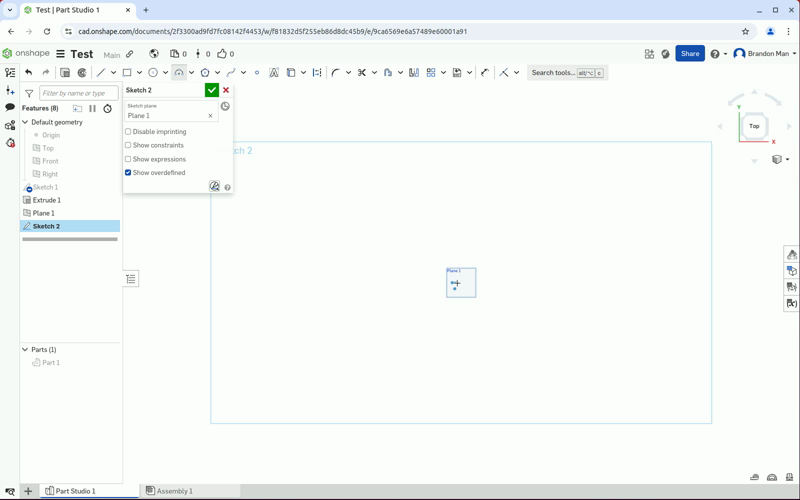
scroll(6)
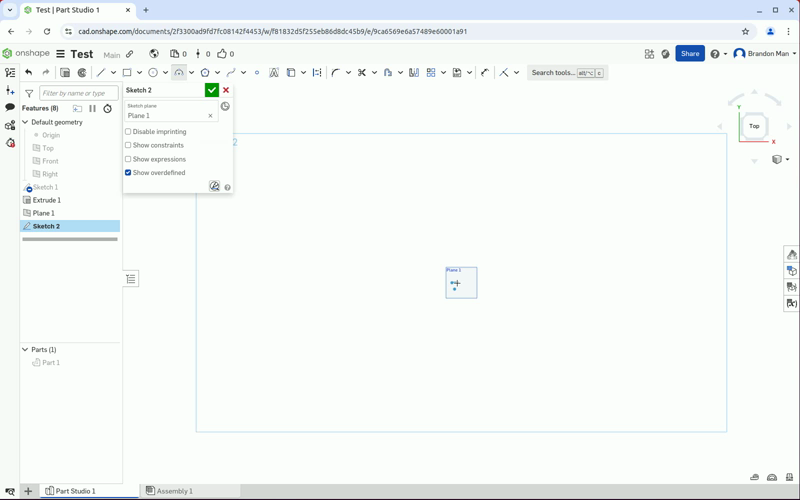
scroll(6)
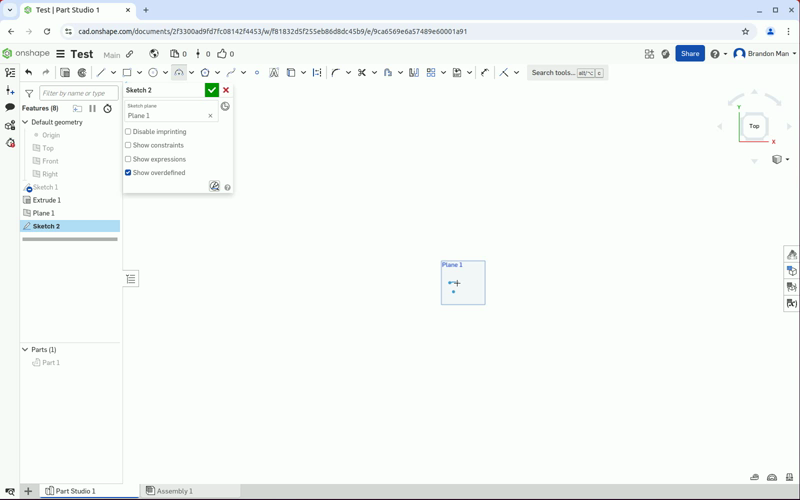
scroll(6)
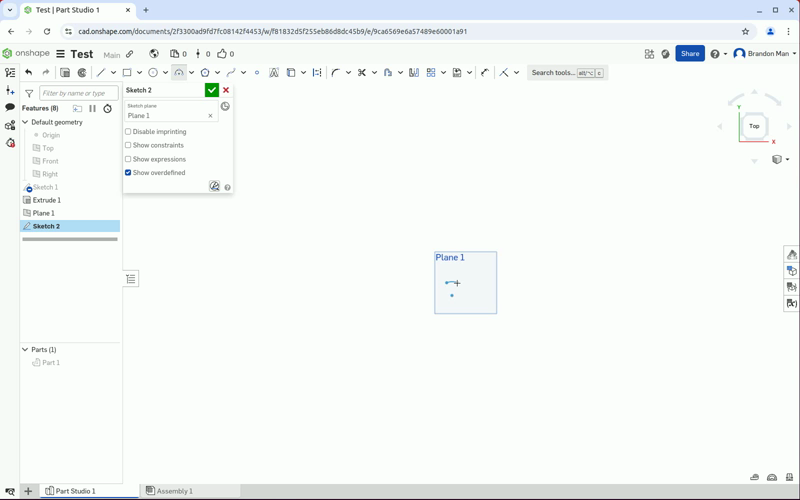
scroll(6)
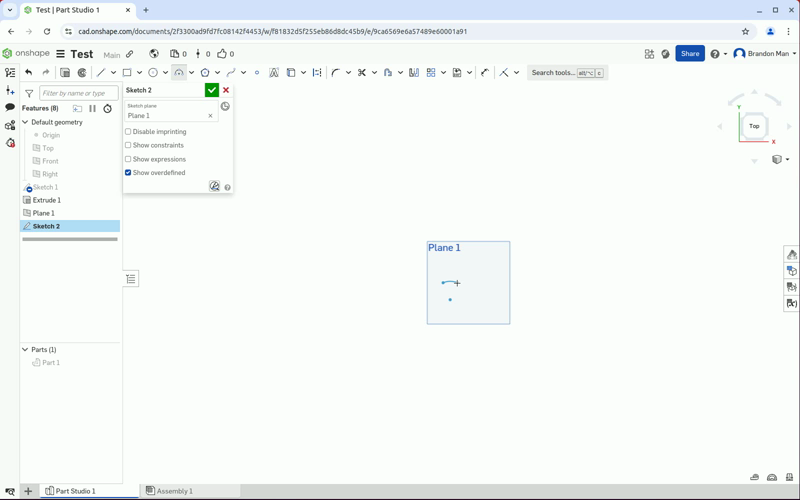
scroll(6)
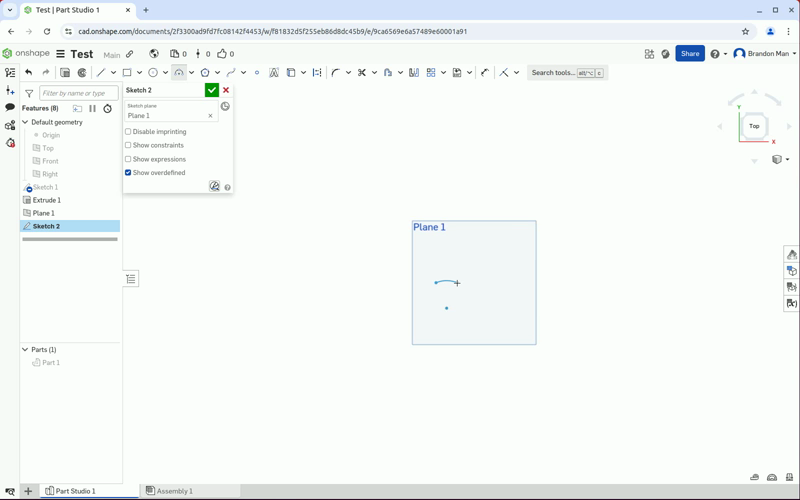
scroll(6)
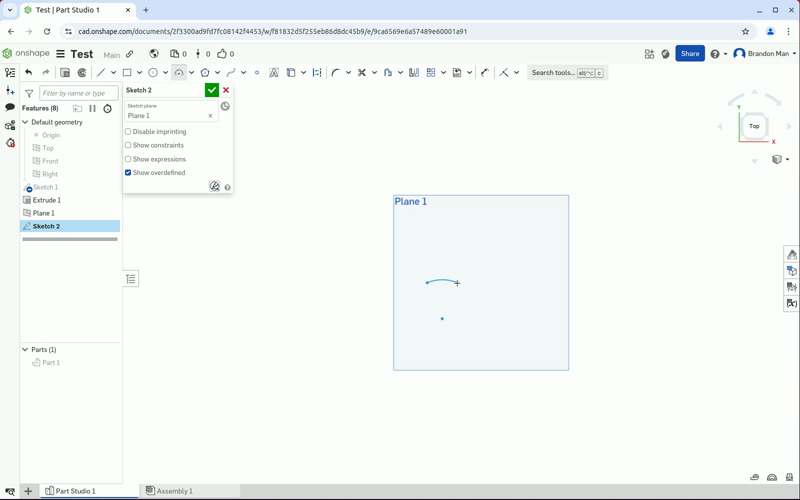
scroll(6)
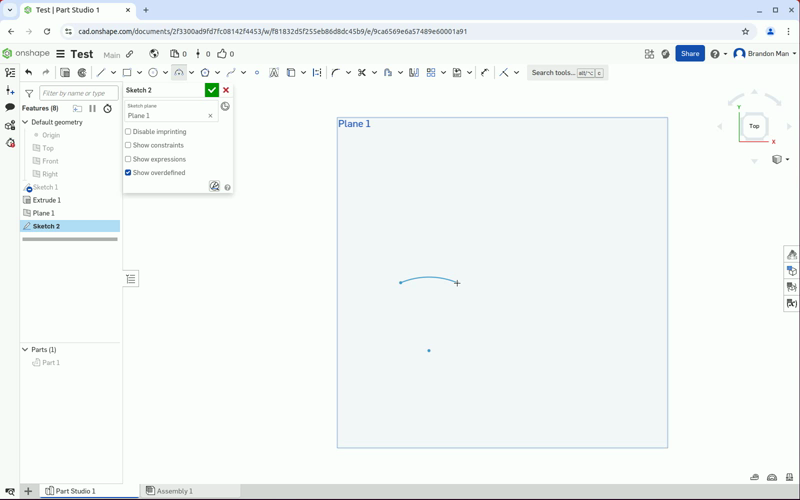
click(457, 282)
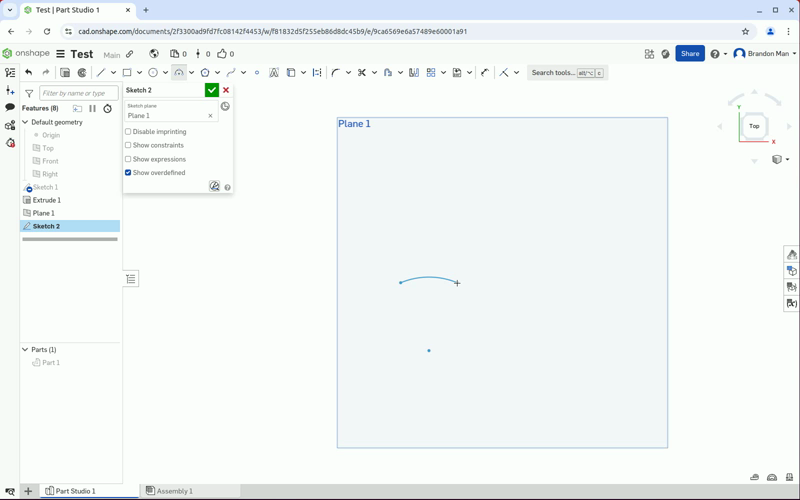
scroll(-6)
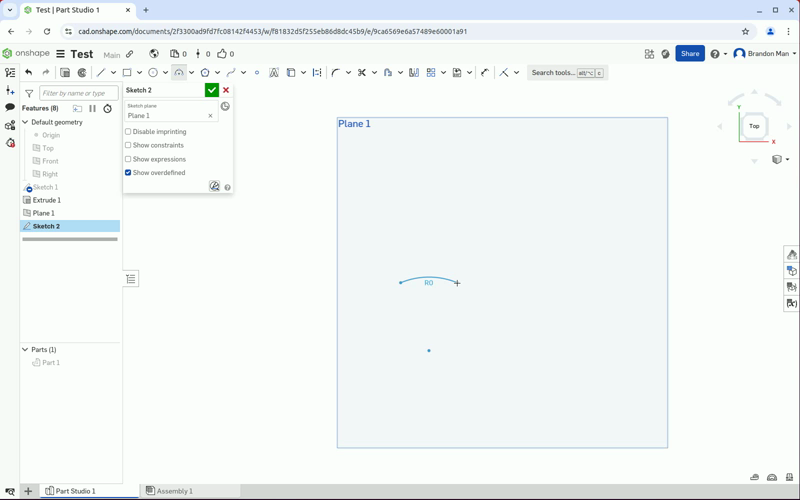
scroll(-6)
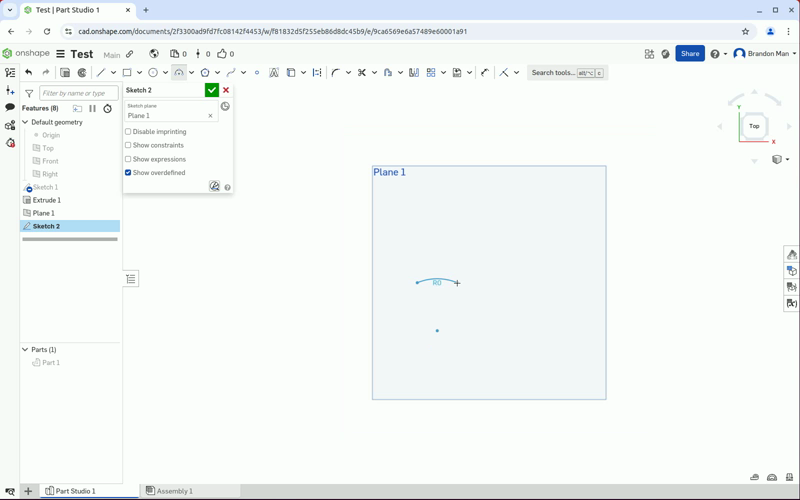
scroll(-6)
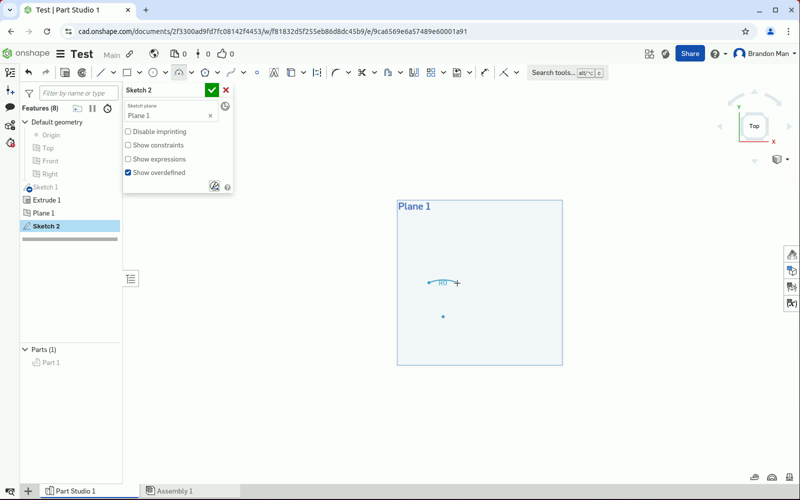
scroll(-6)
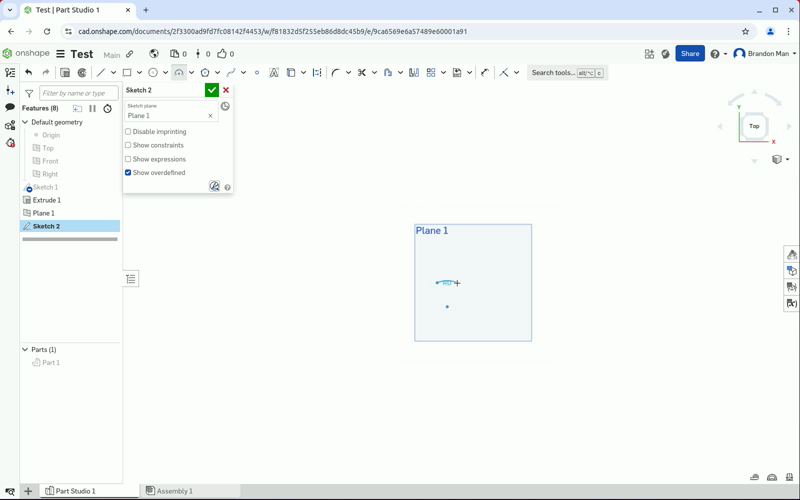
scroll(-6)
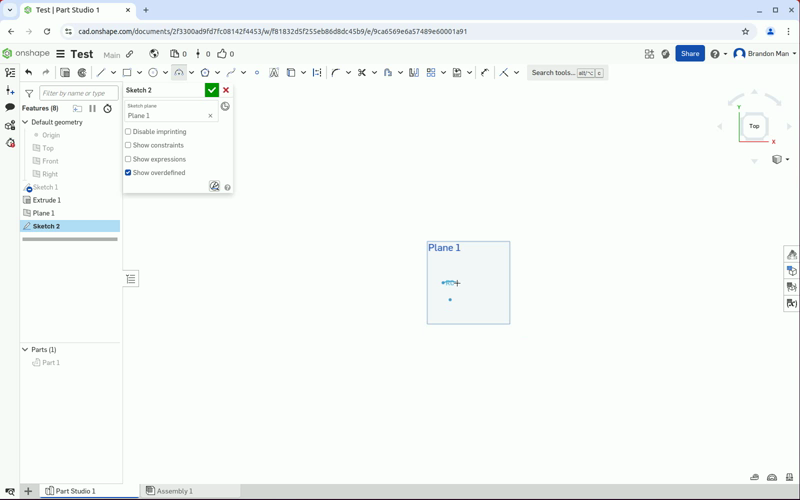
scroll(-6)
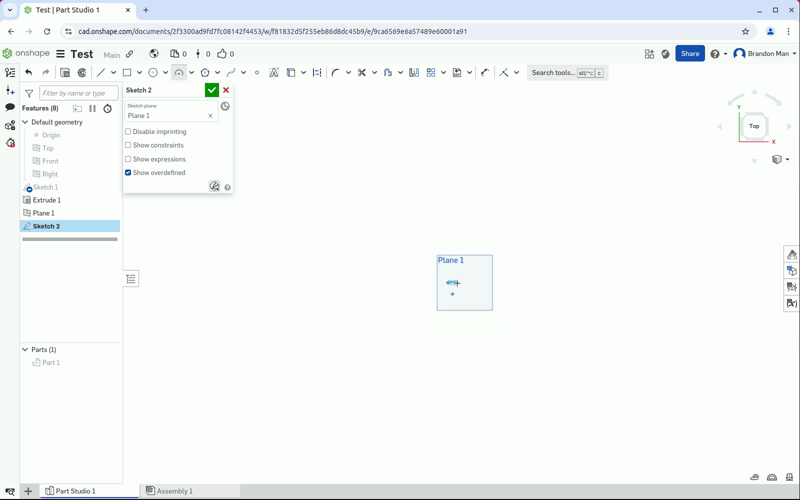
scroll(-6)
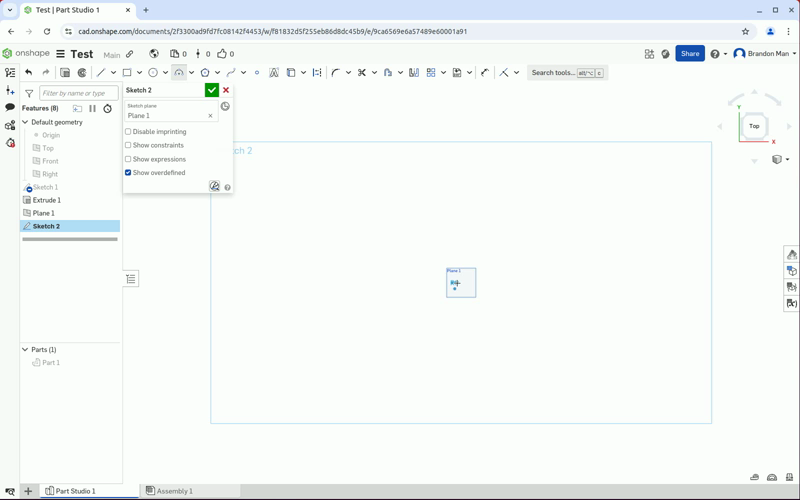
mouse_move(454, 285)
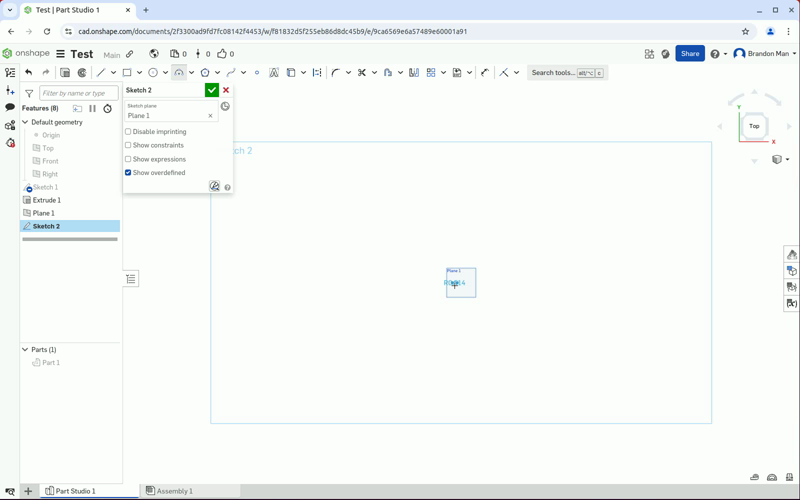
scroll(6)
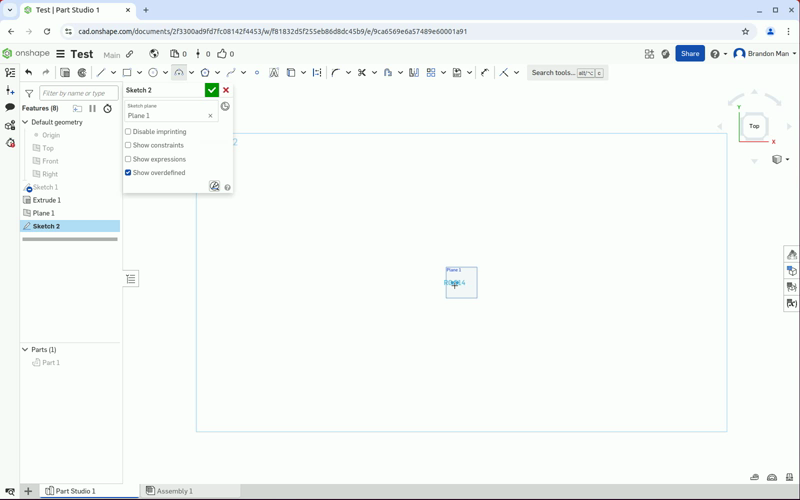
scroll(6)
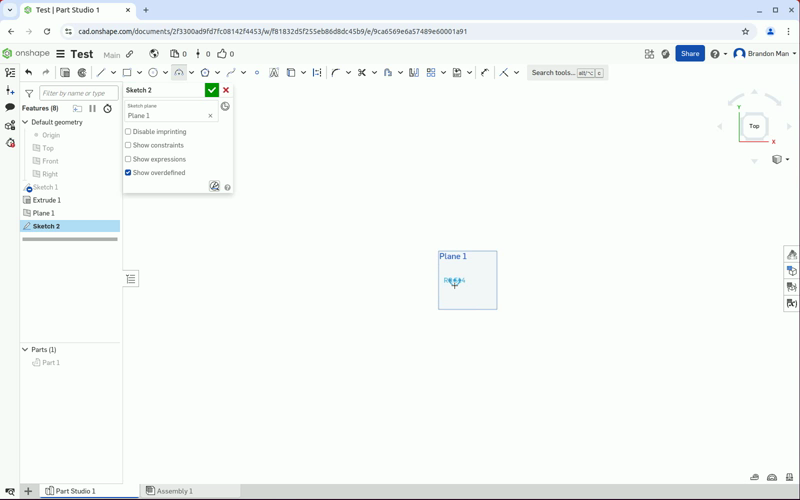
scroll(6)
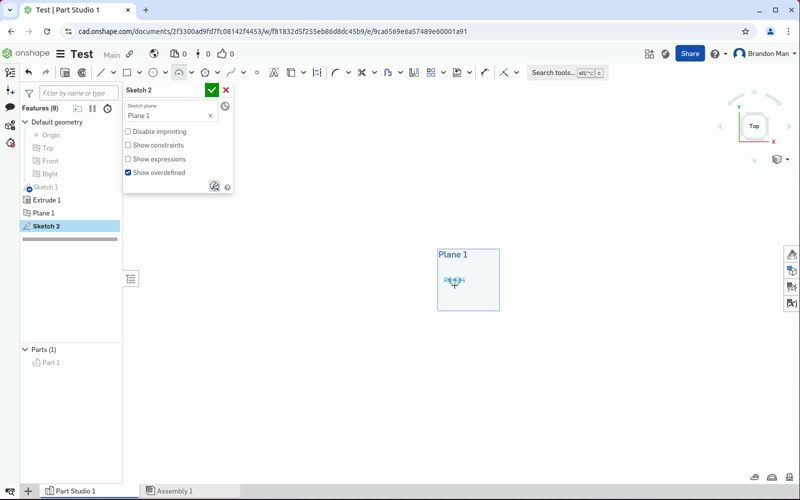
scroll(6)
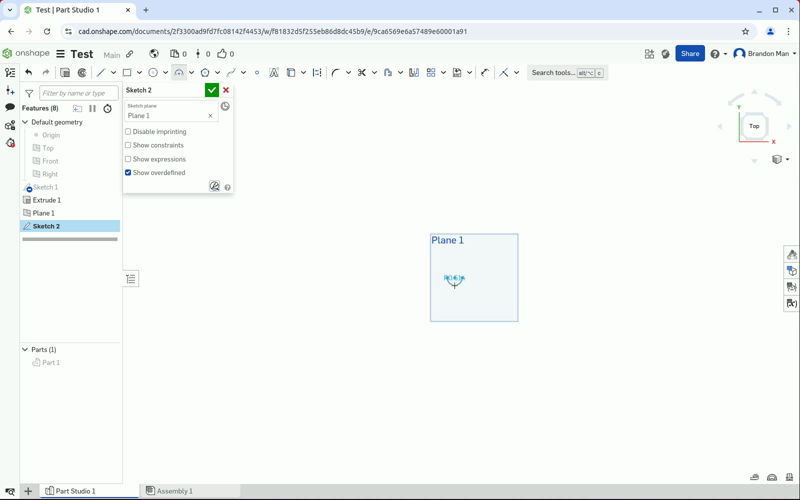
scroll(6)
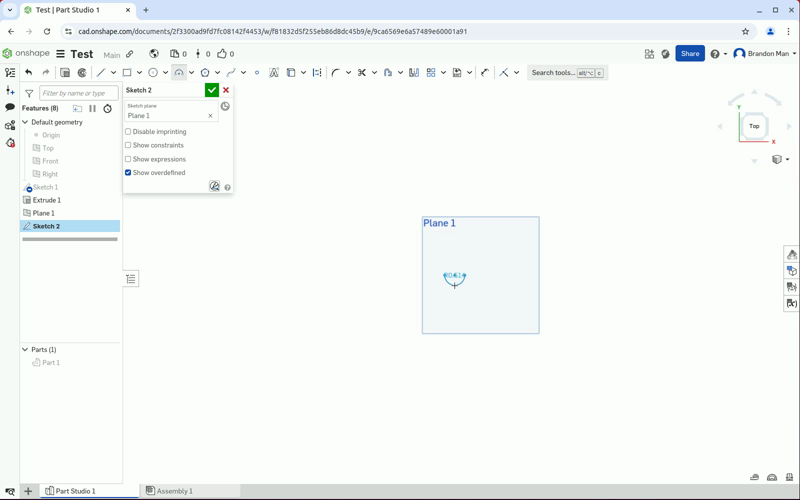
scroll(6)
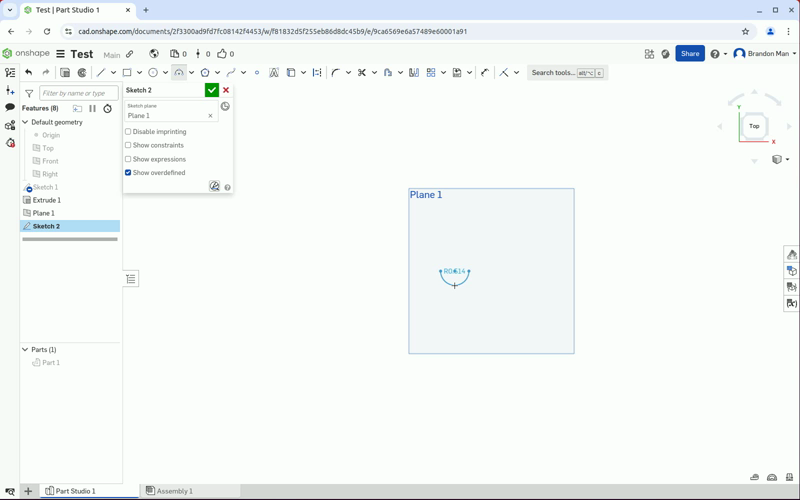
scroll(6)
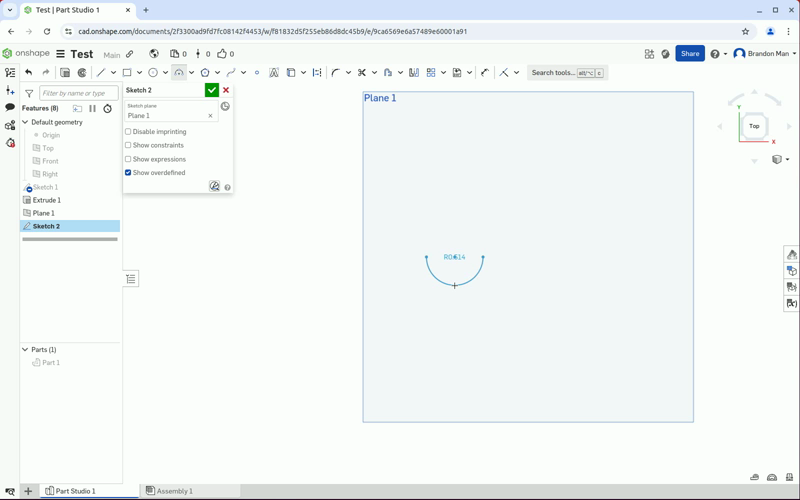
click(454, 285)
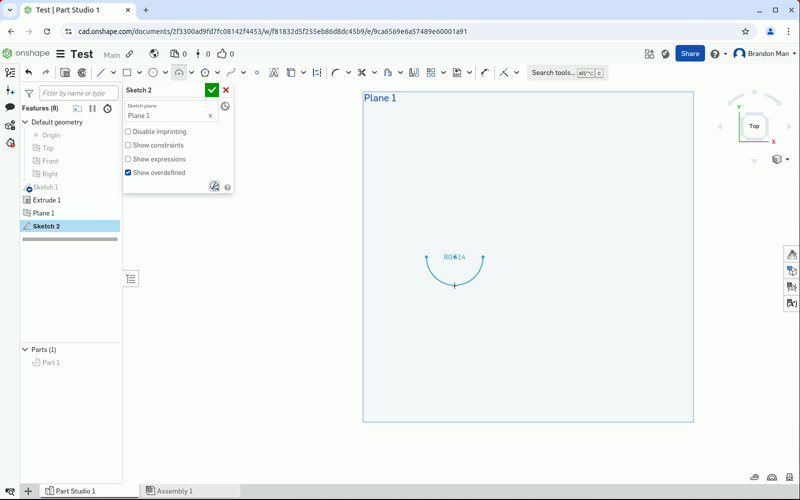
scroll(-6)
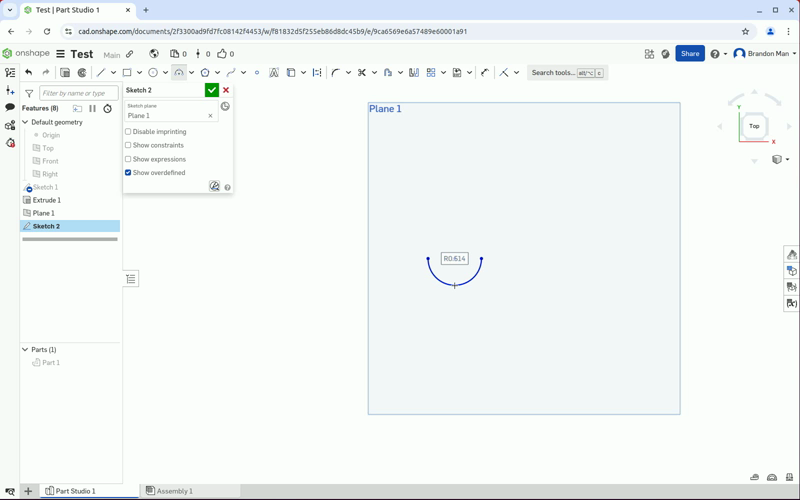
scroll(-6)
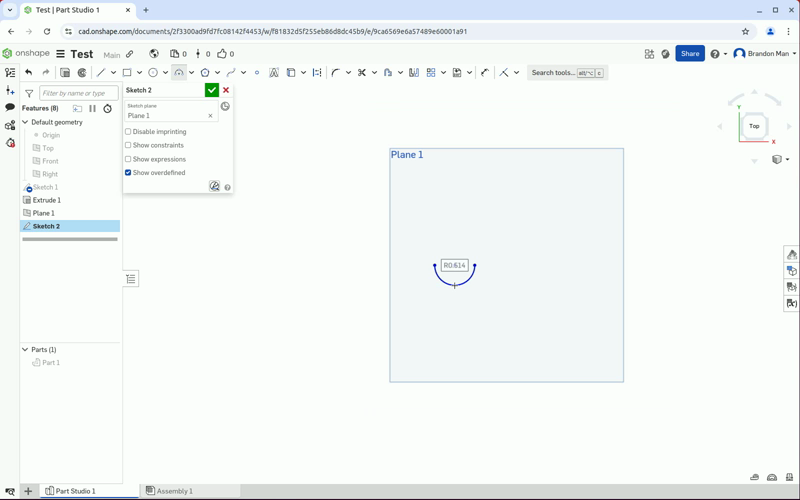
scroll(-6)
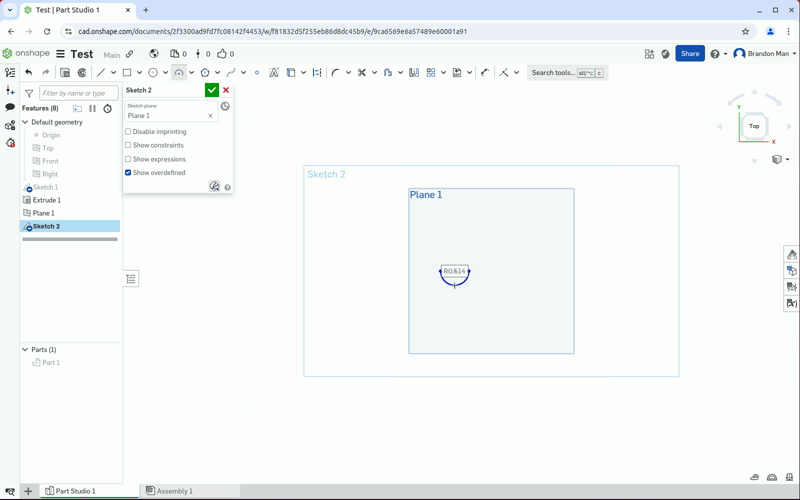
scroll(-6)
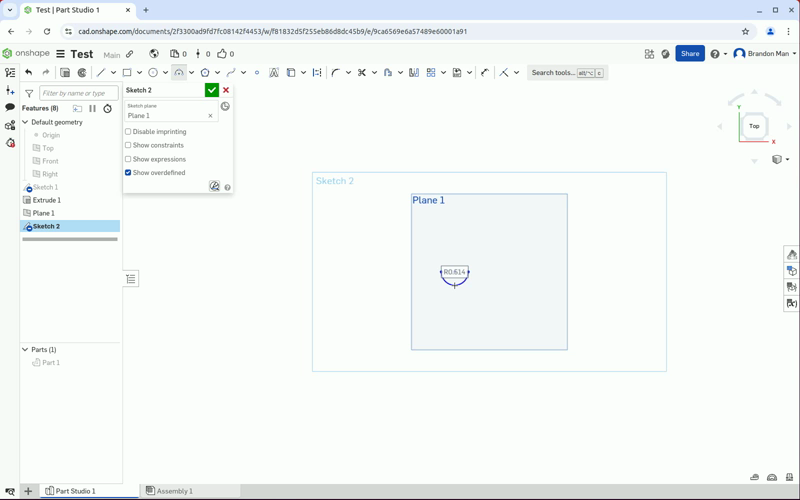
scroll(-6)
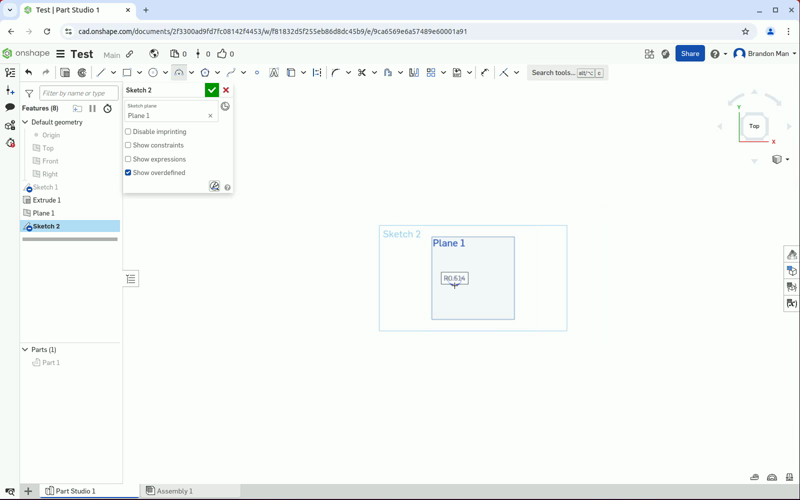
scroll(-6)
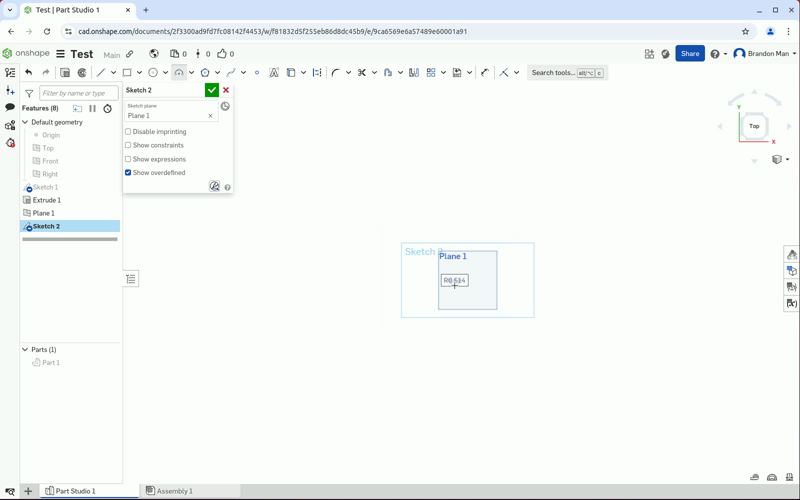
scroll(-6)
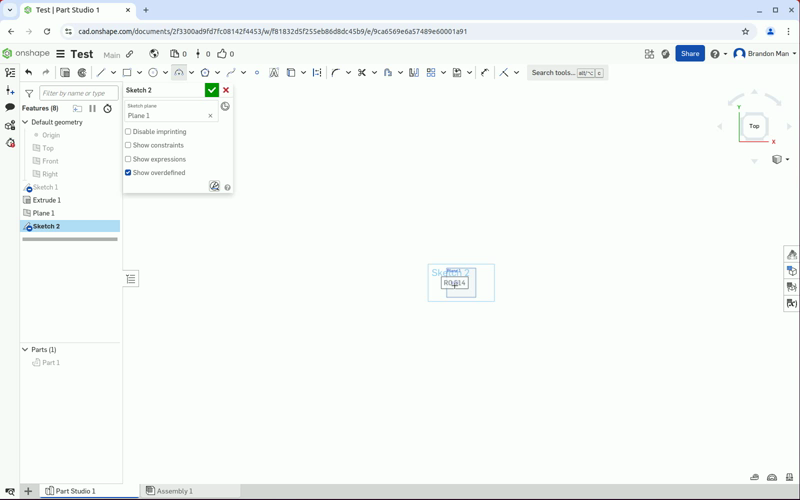
key_up(shift)
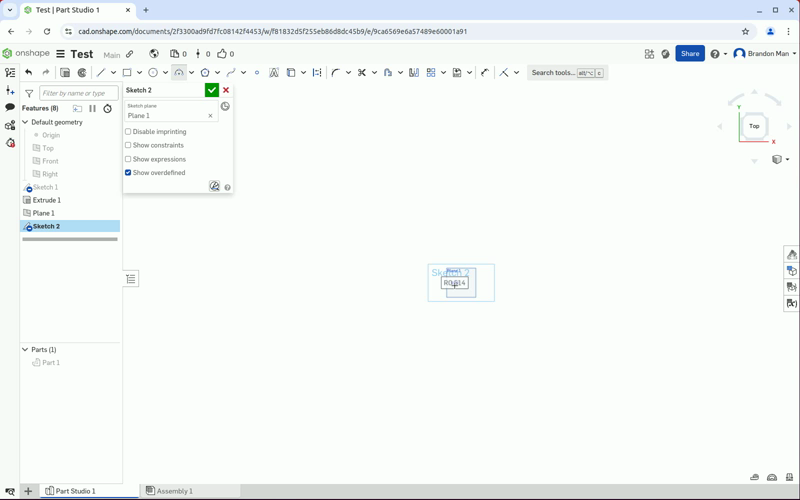
key(esc)
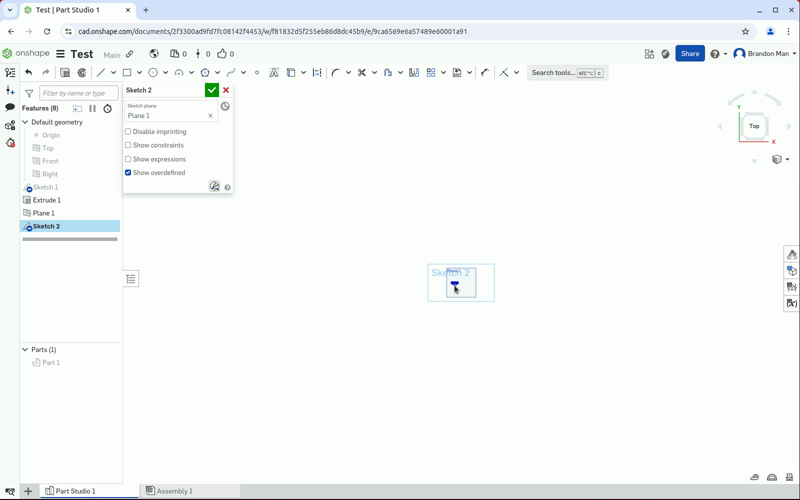
key(l)
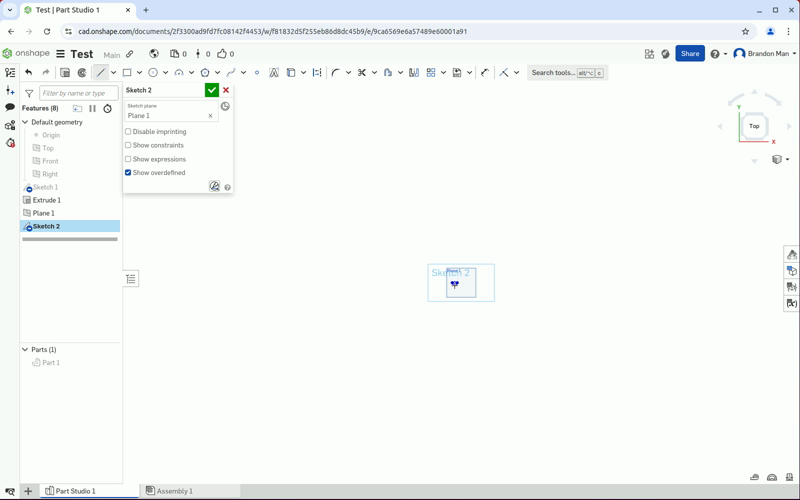
mouse_move(457, 282)
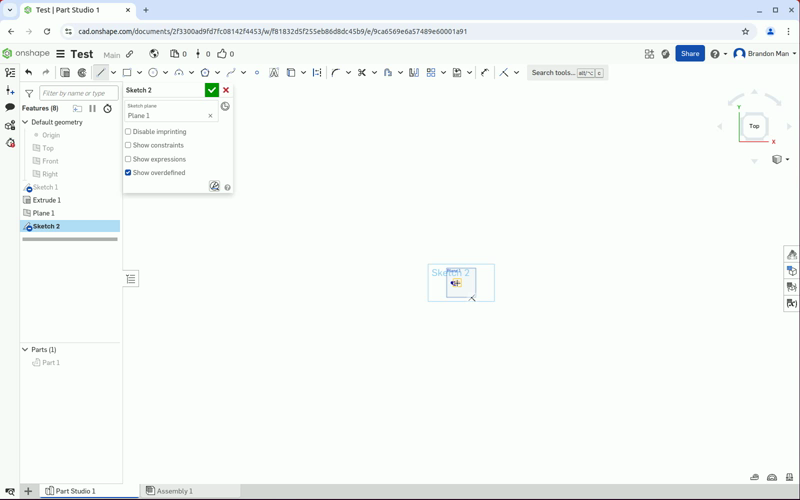
scroll(6)
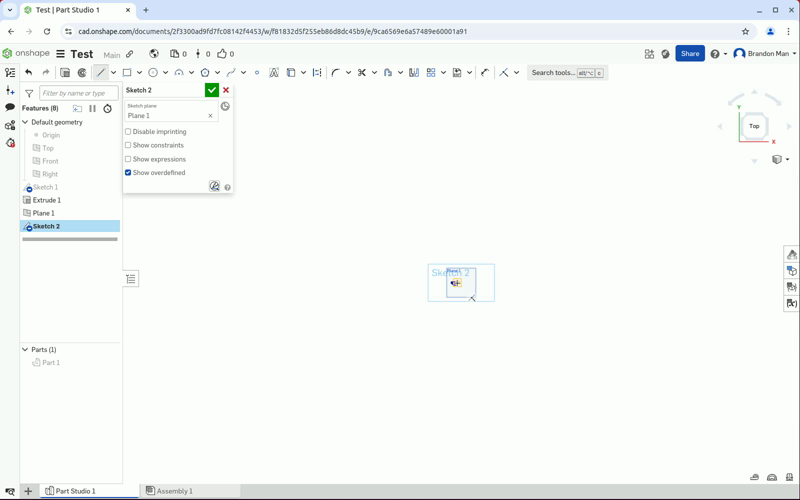
scroll(6)
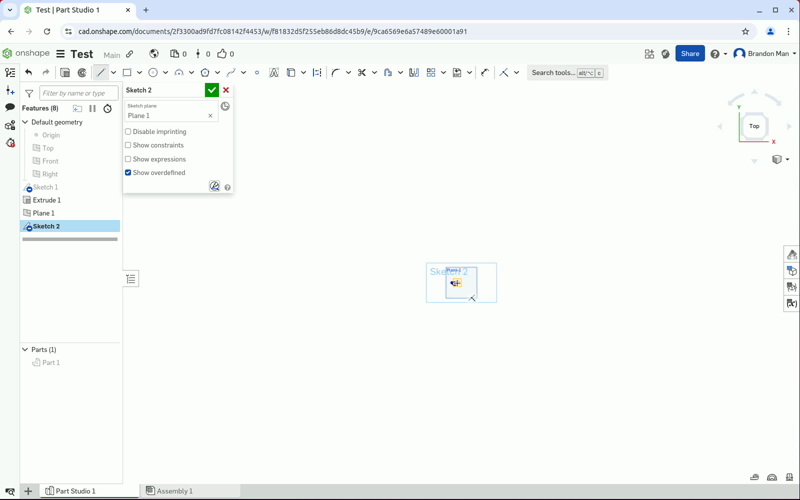
scroll(6)
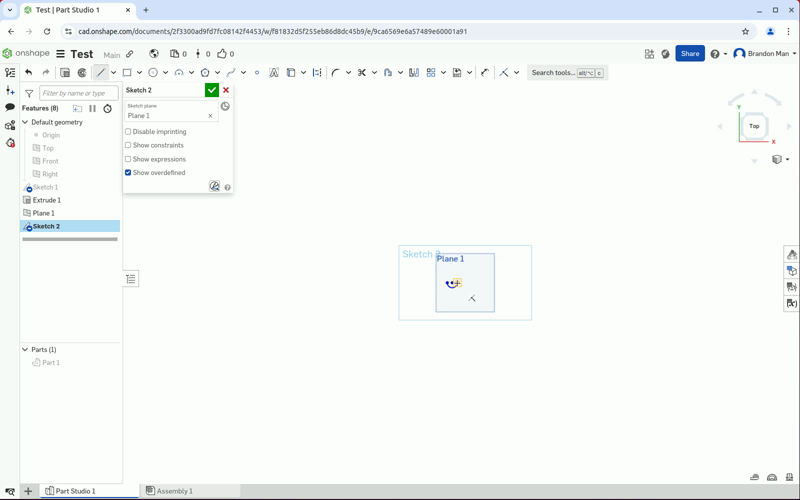
scroll(6)
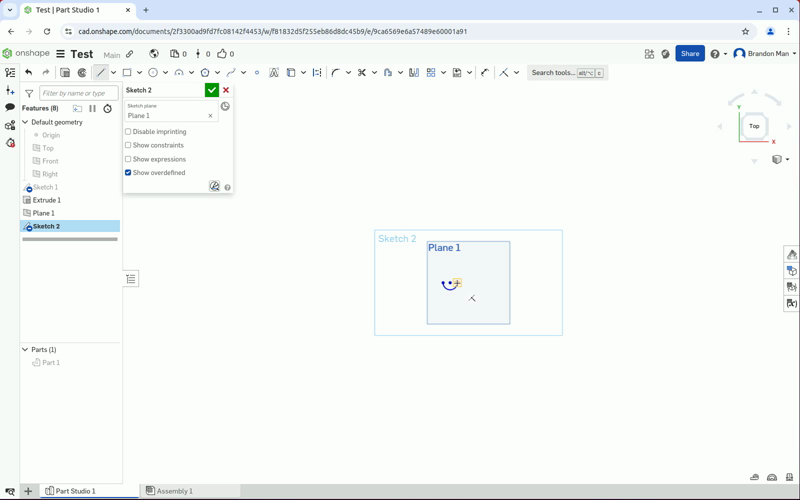
scroll(6)
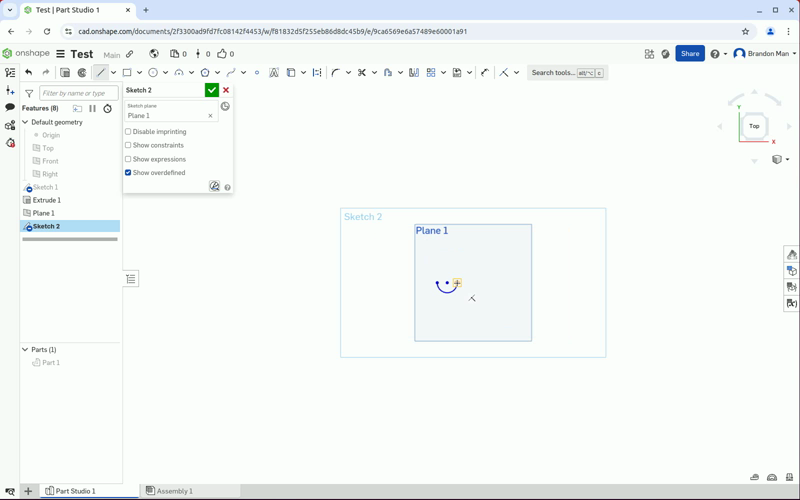
scroll(6)
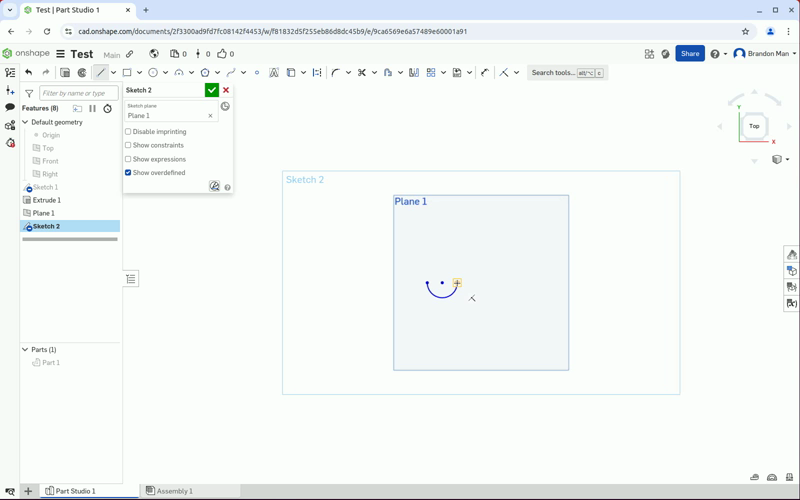
scroll(6)
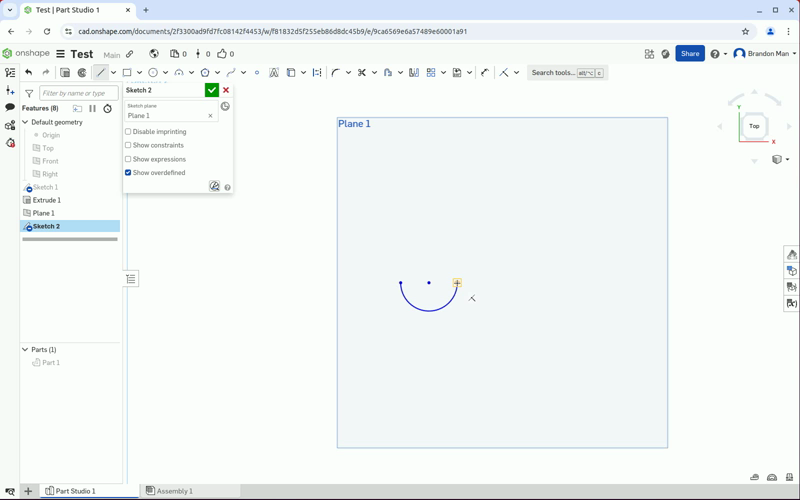
click(457, 282)
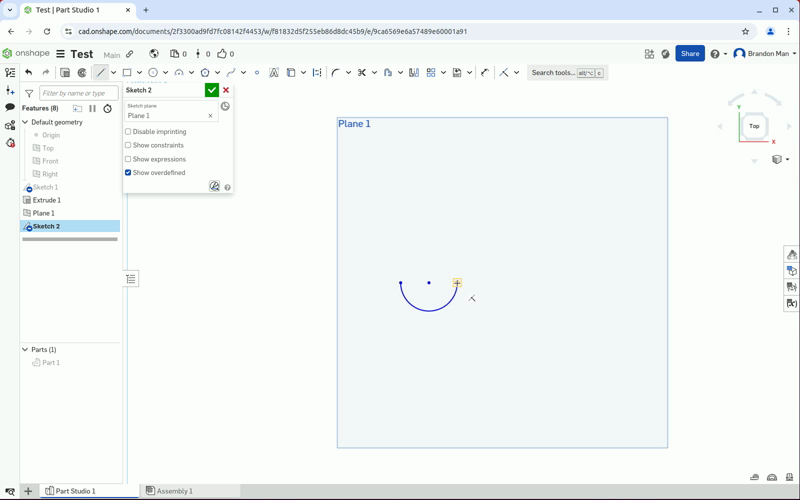
scroll(-6)
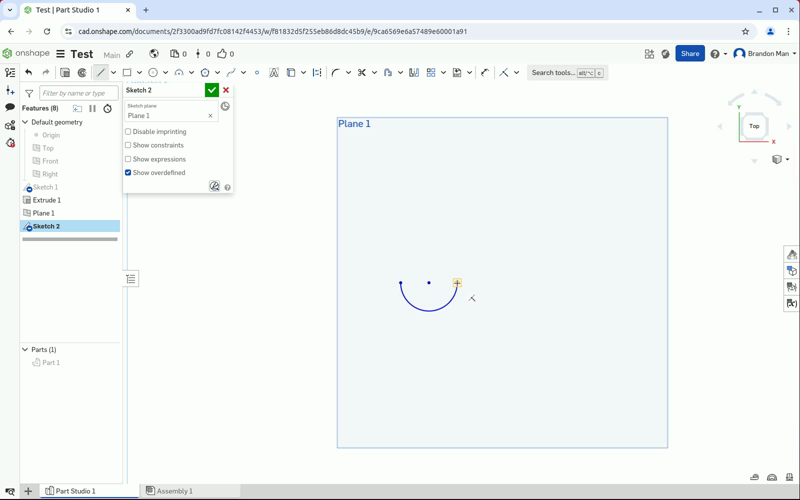
scroll(-6)
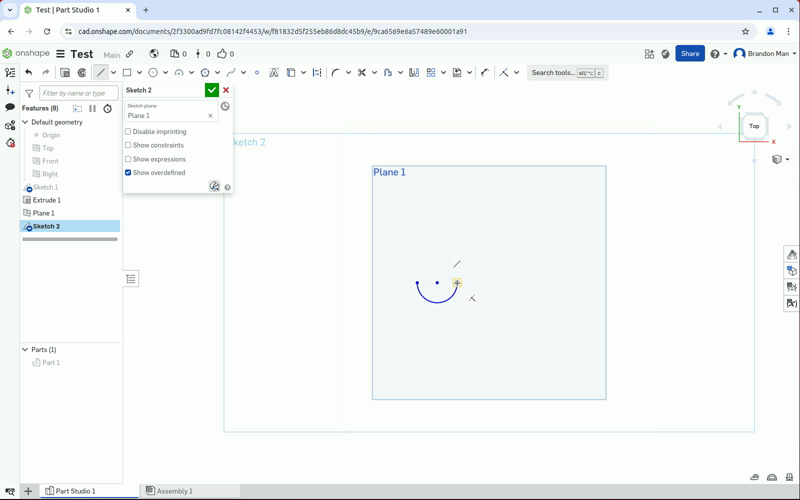
scroll(-6)
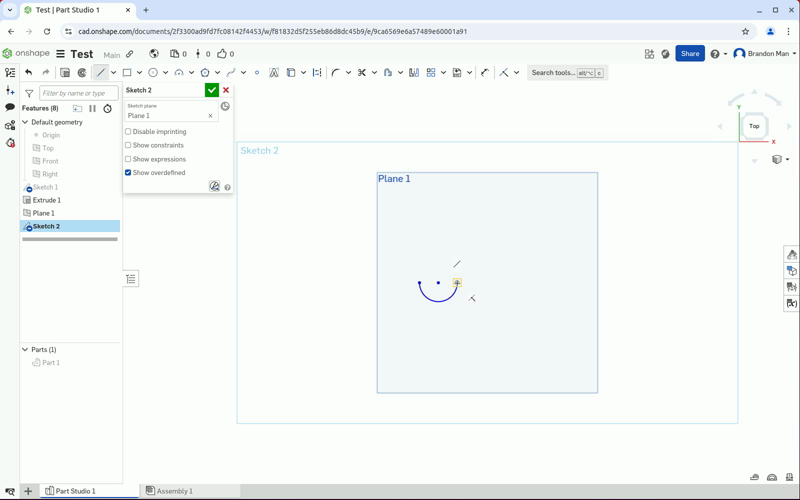
scroll(-6)
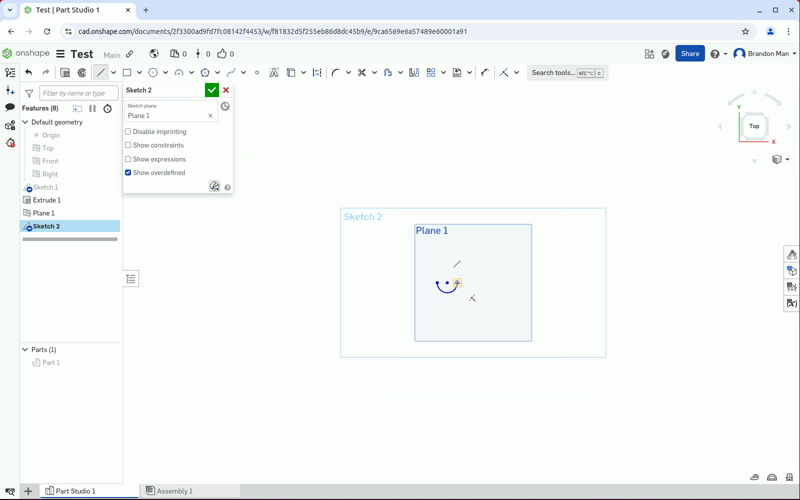
scroll(-6)
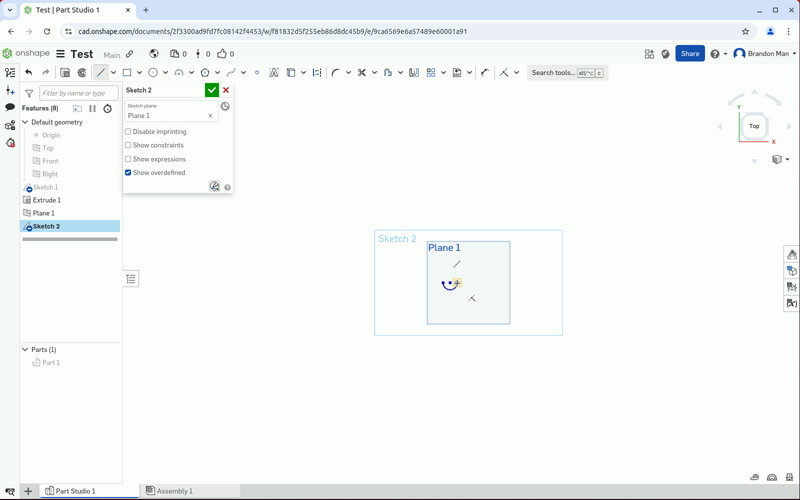
scroll(-6)
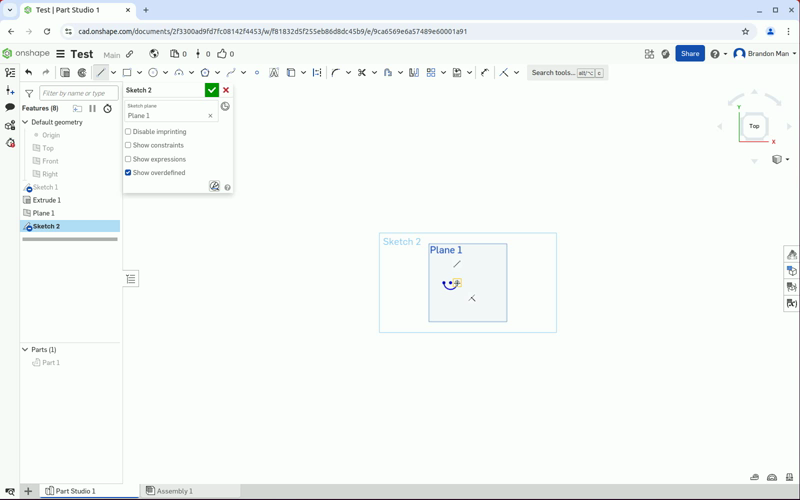
scroll(-6)
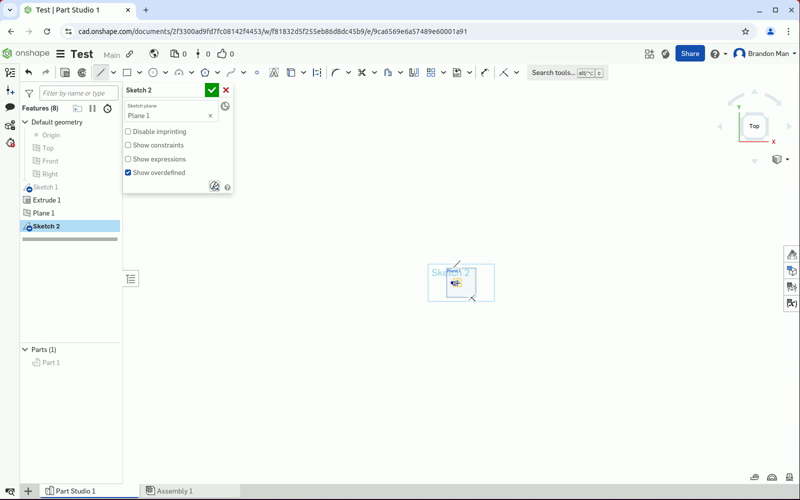
mouse_move(487, 282)
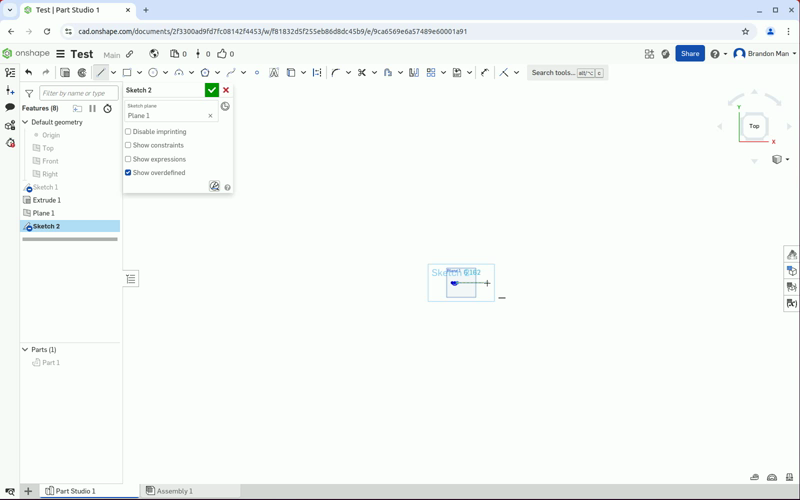
key_down(shift)
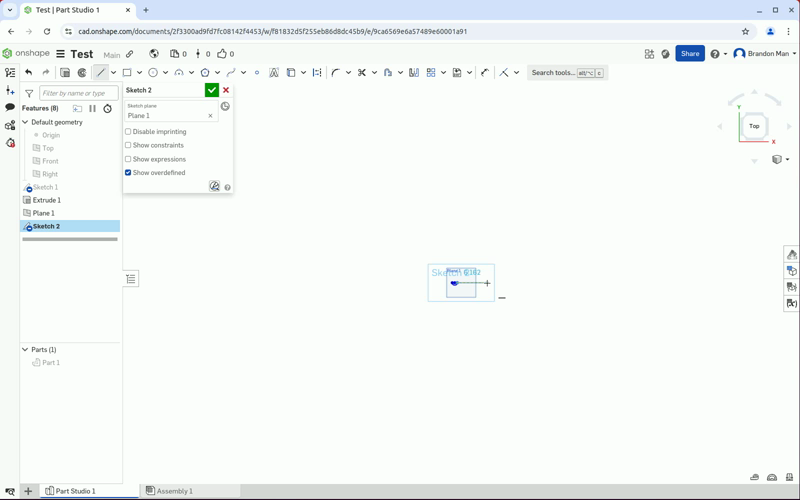
mouse_move(452, 282)
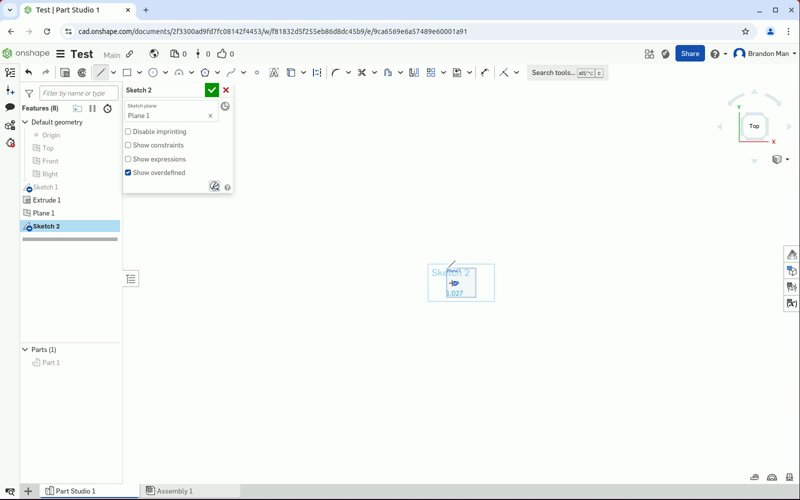
scroll(6)
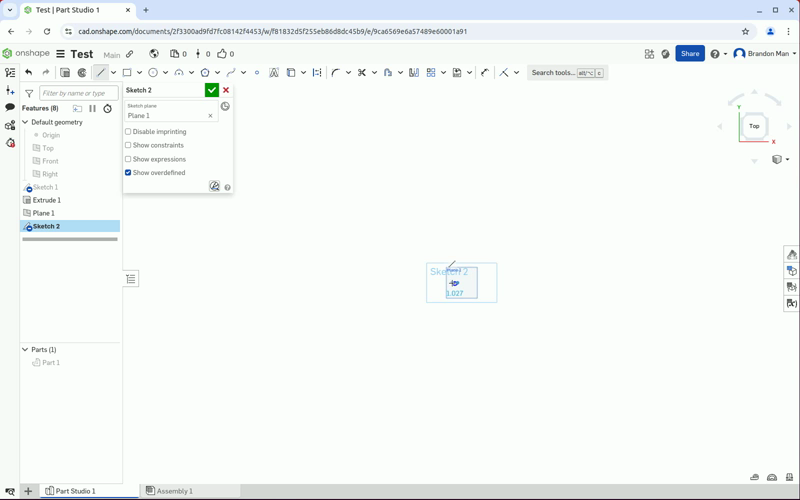
scroll(6)
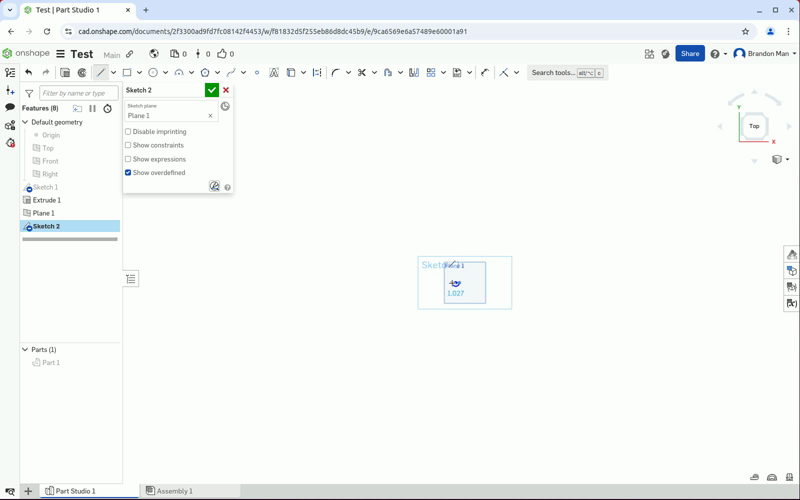
scroll(6)
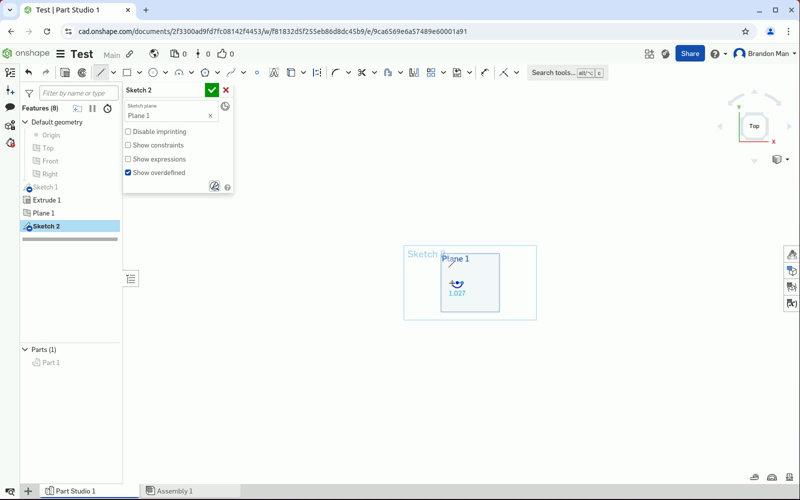
scroll(6)
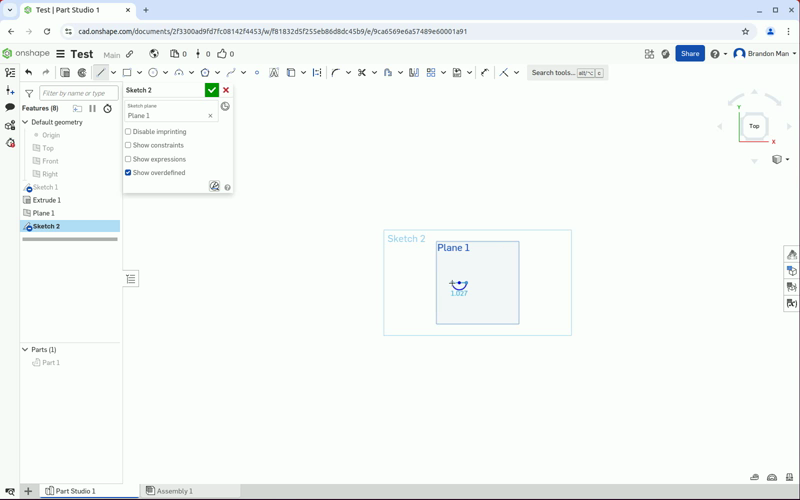
scroll(6)
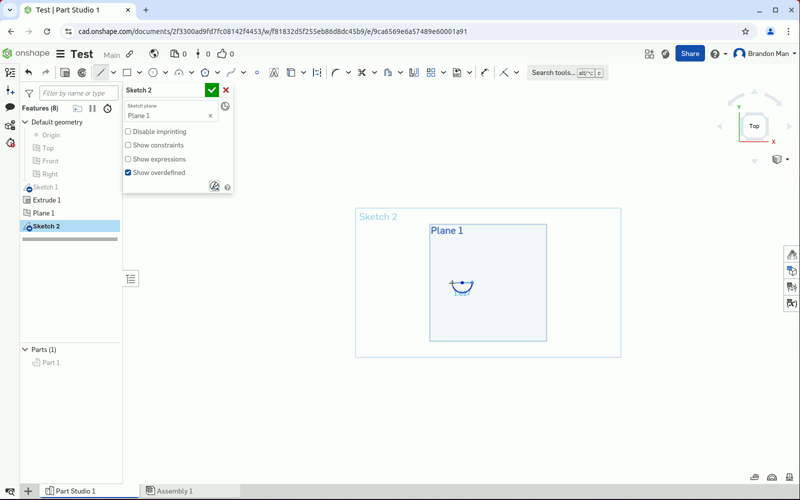
scroll(6)
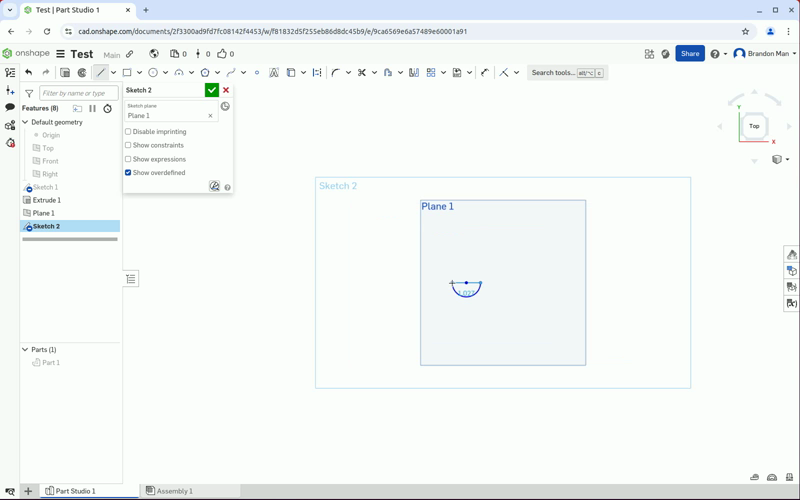
scroll(6)
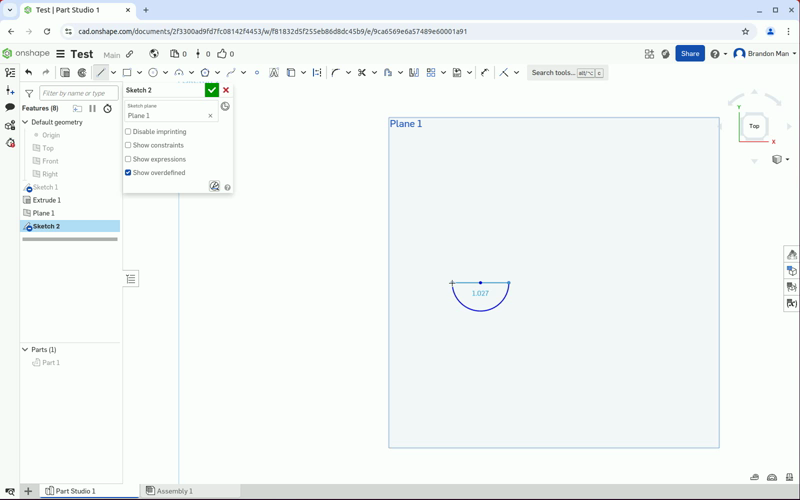
key_up(shift)
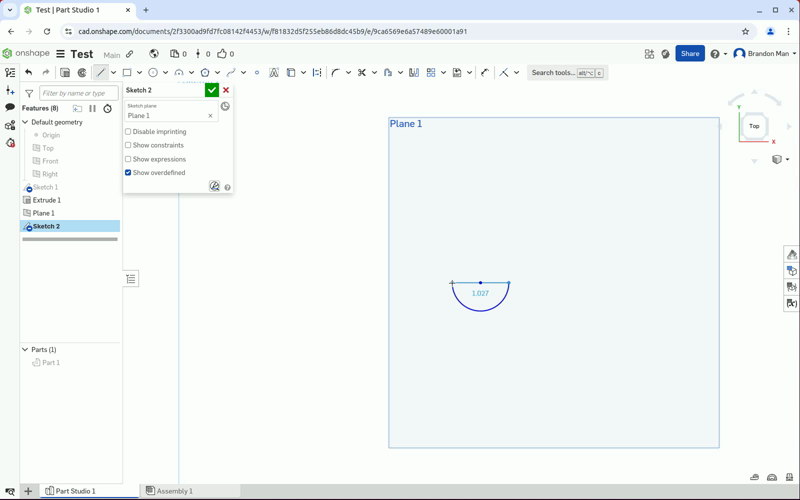
click(452, 282)
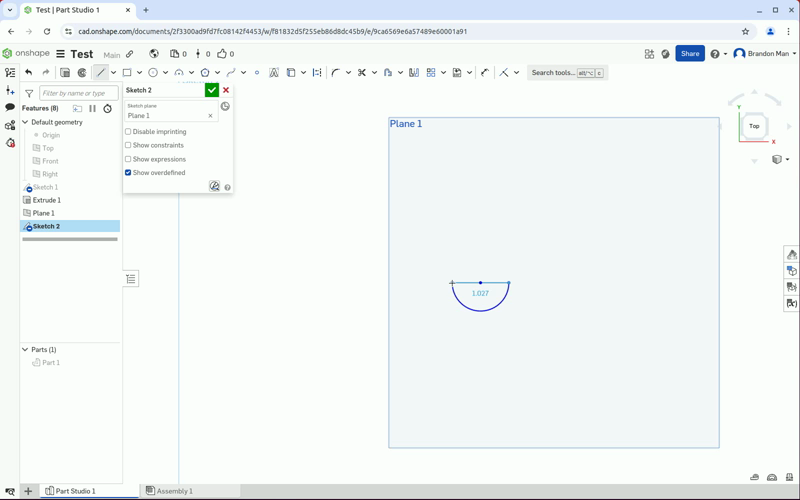
scroll(-6)
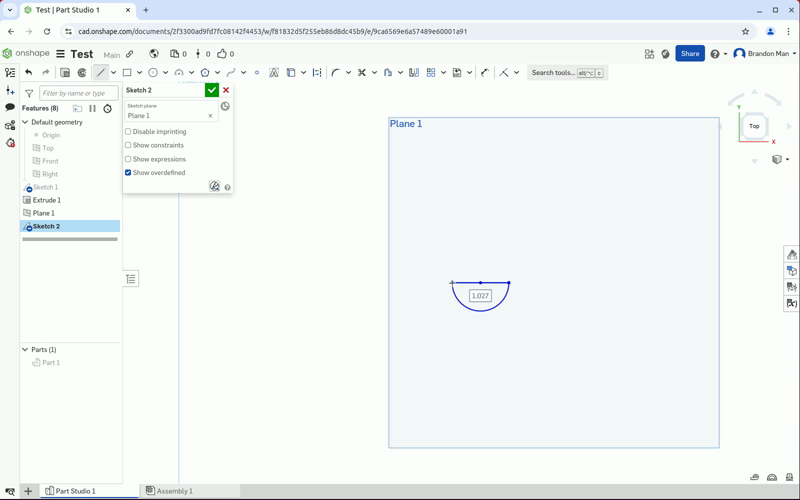
scroll(-6)
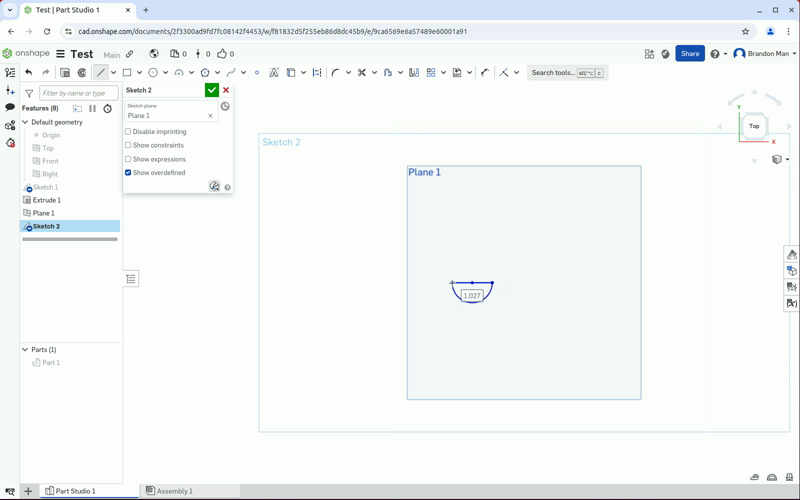
scroll(-6)
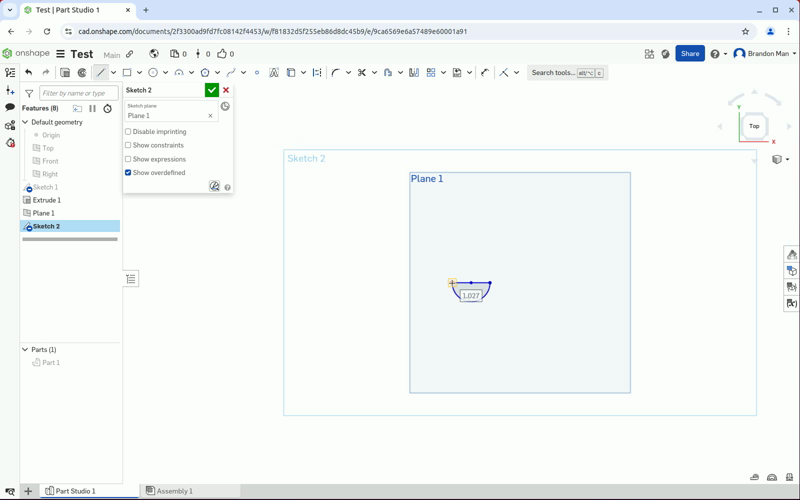
scroll(-6)
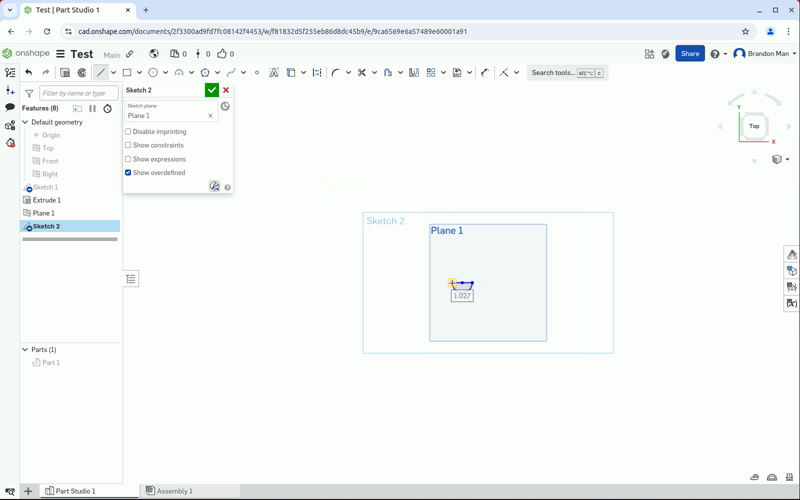
scroll(-6)
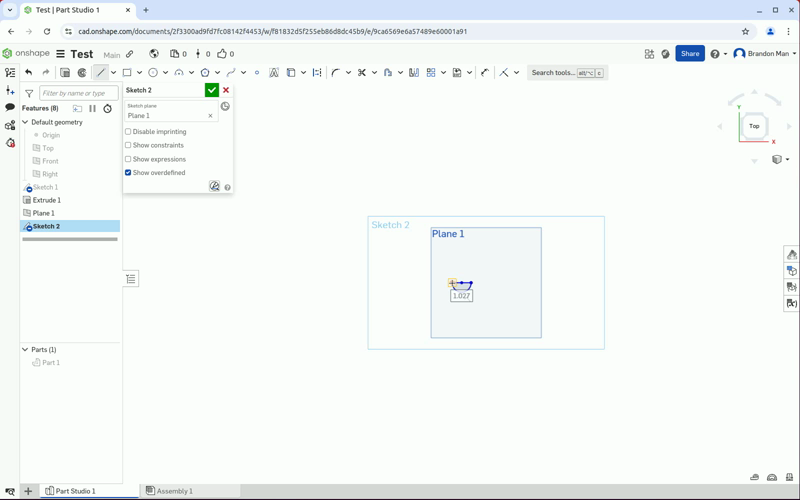
scroll(-6)
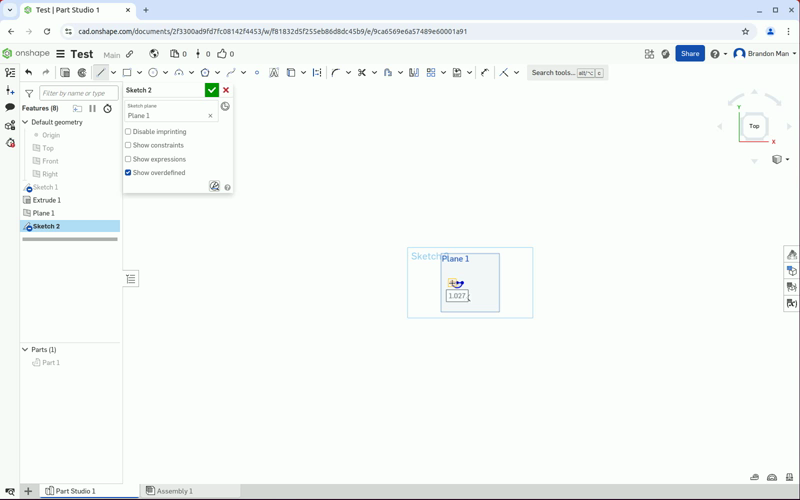
scroll(-6)
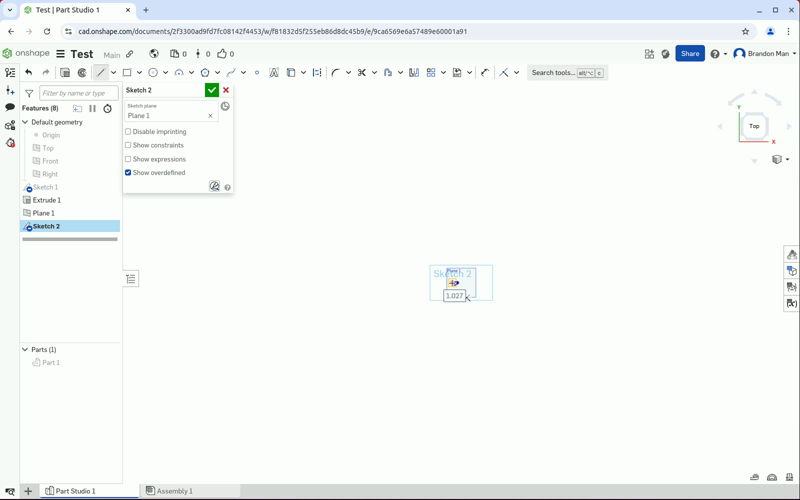
key(esc)
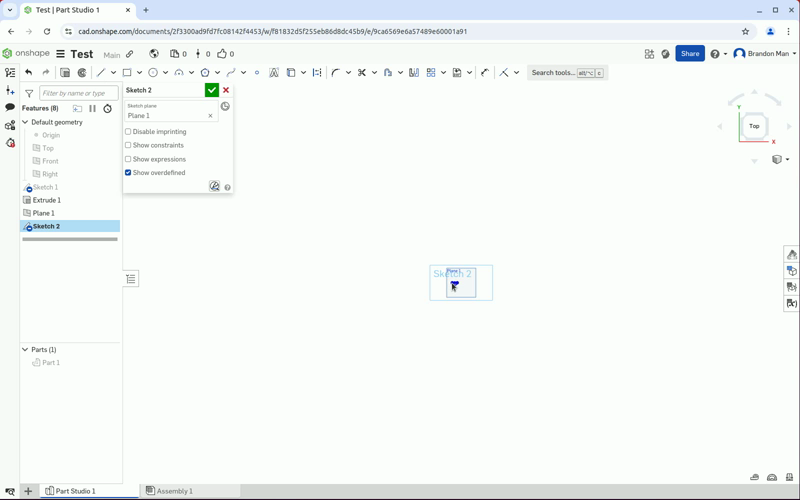
mouse_move(453, 284)
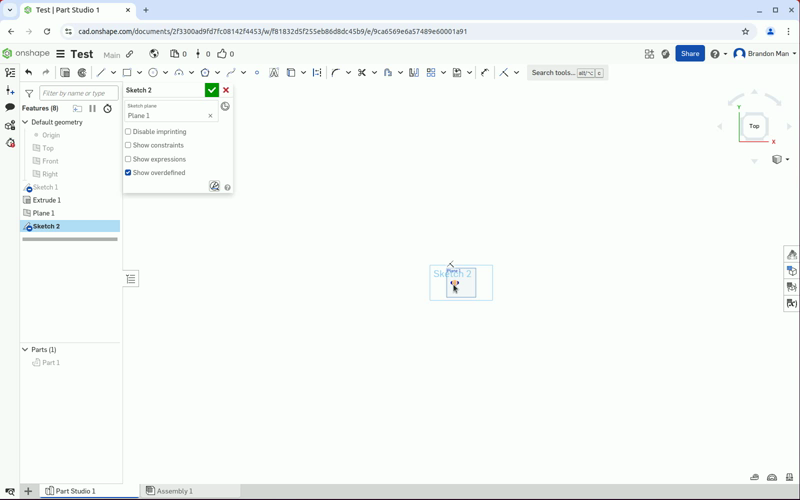
scroll(6)
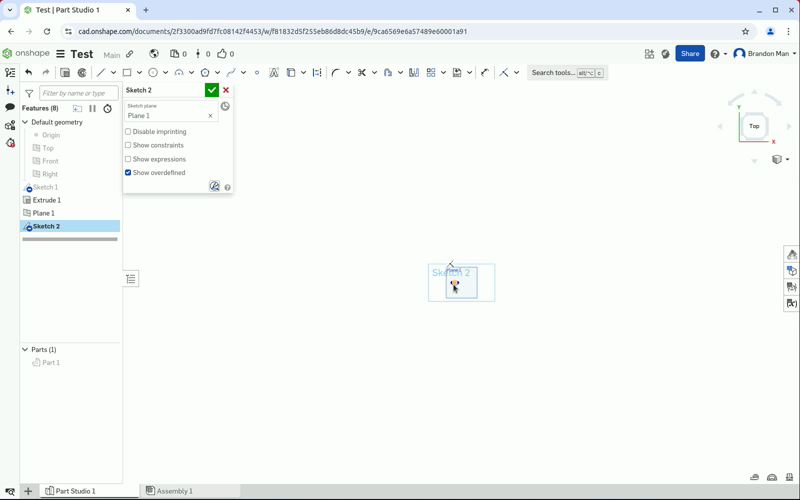
scroll(6)
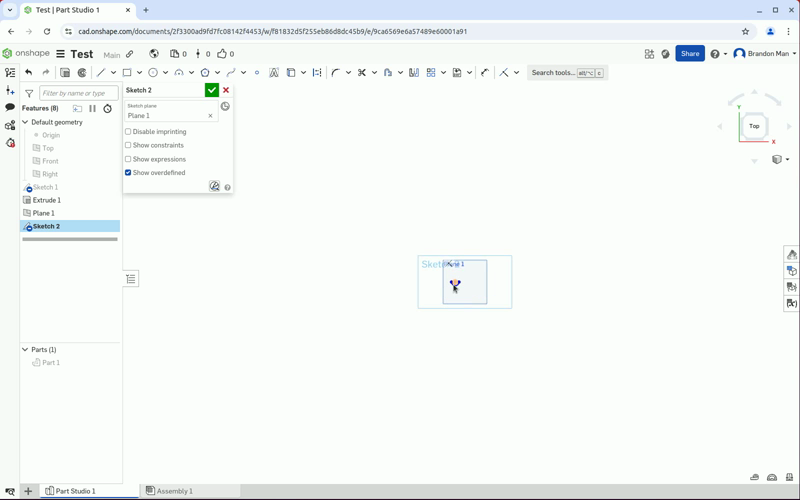
scroll(6)
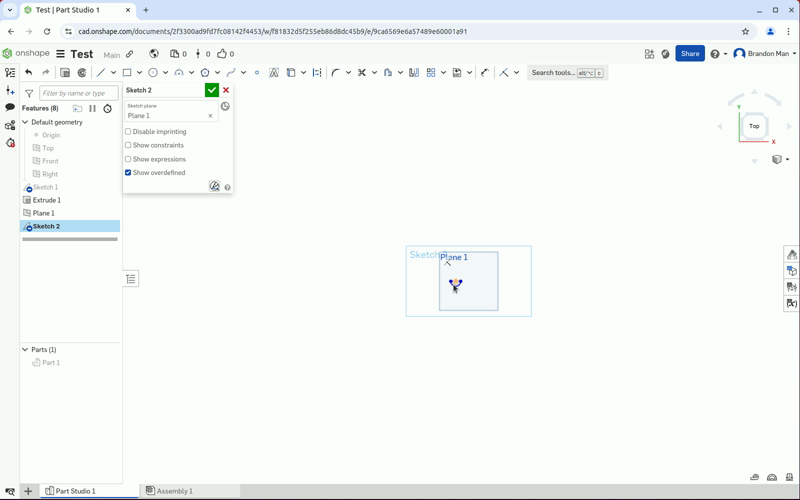
scroll(6)
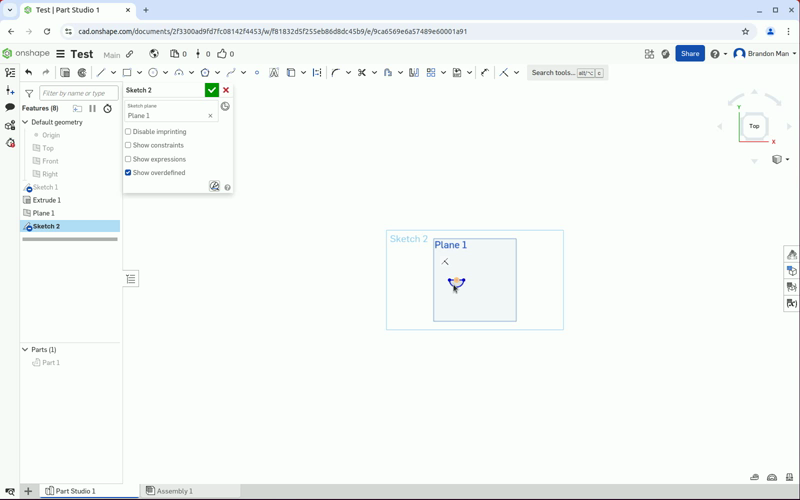
scroll(6)
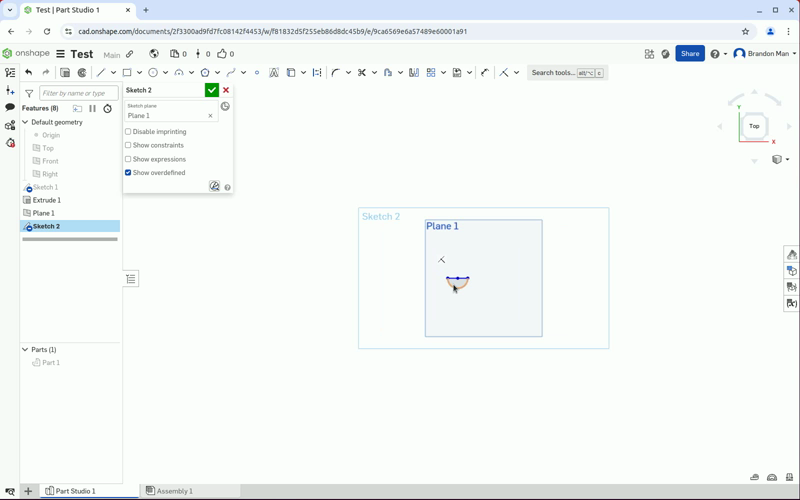
scroll(6)
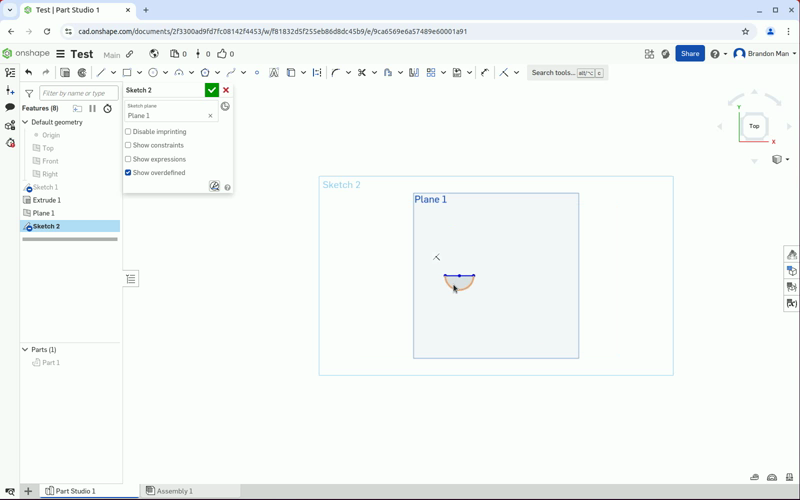
scroll(6)
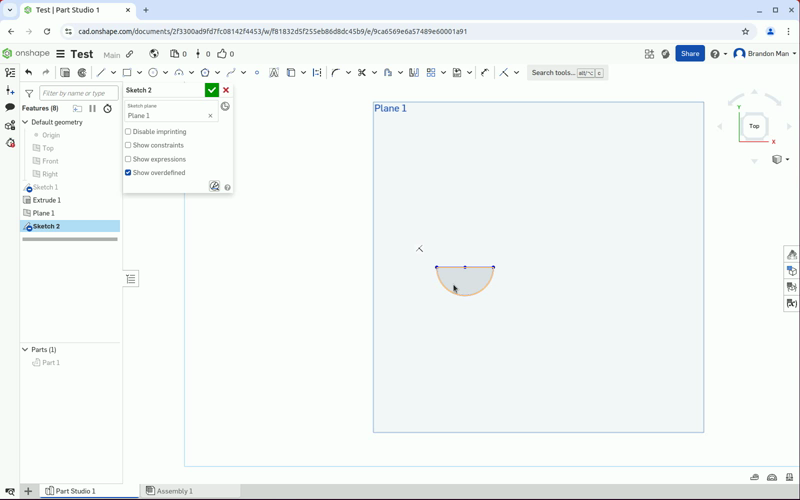
click(453, 284)
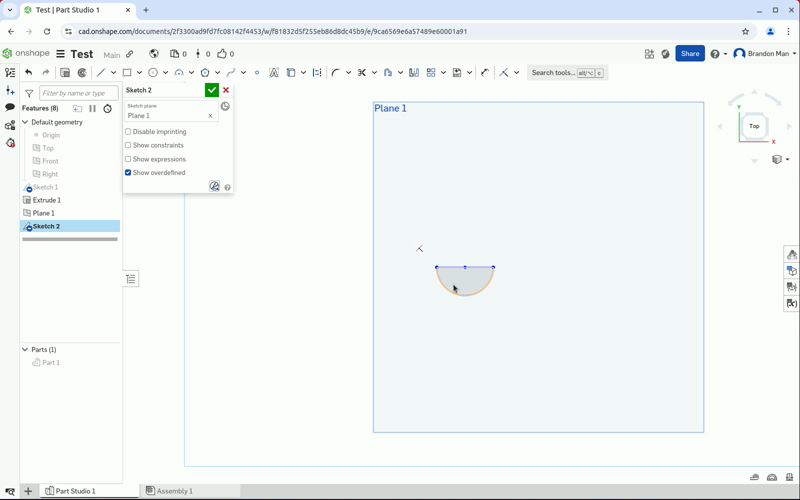
scroll(-6)
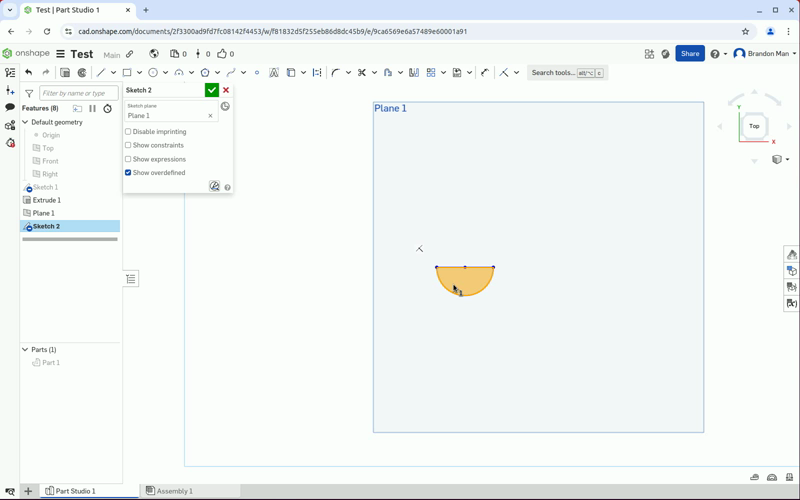
scroll(-6)
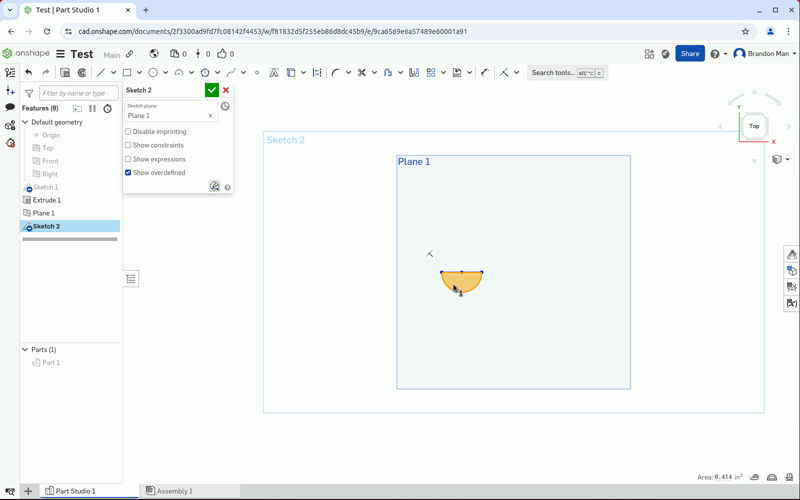
scroll(-6)
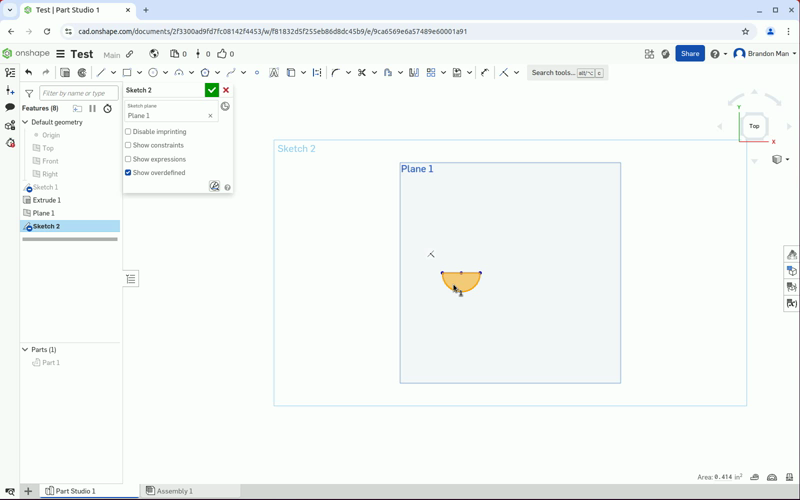
scroll(-6)
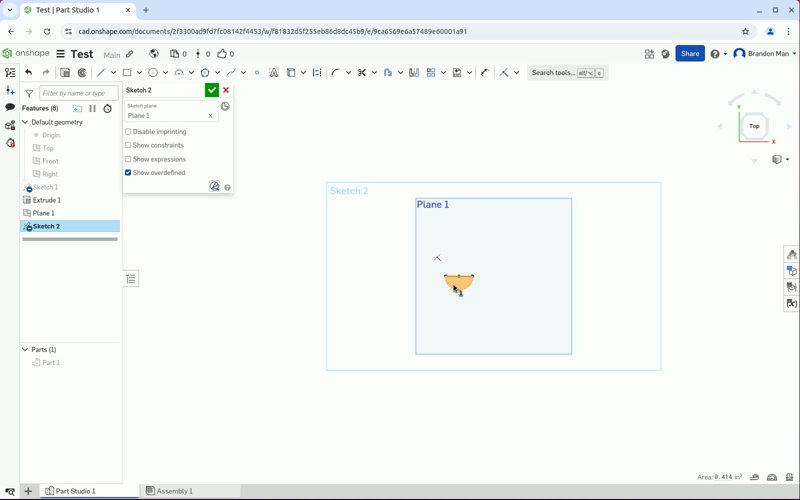
scroll(-6)
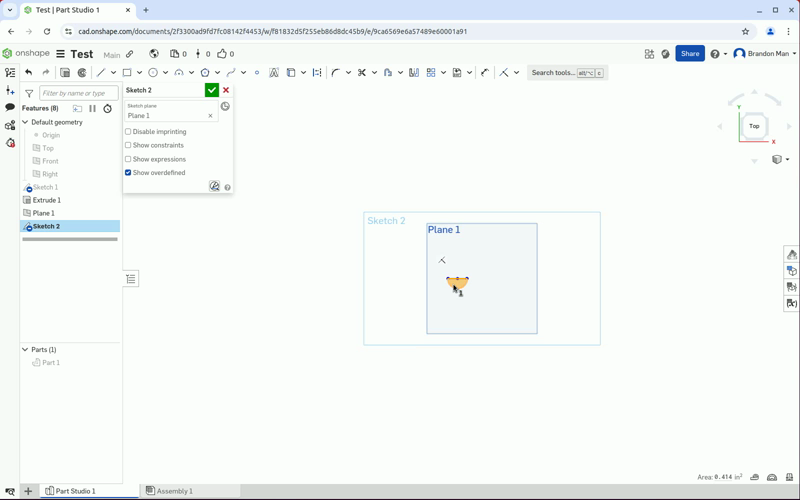
scroll(-6)
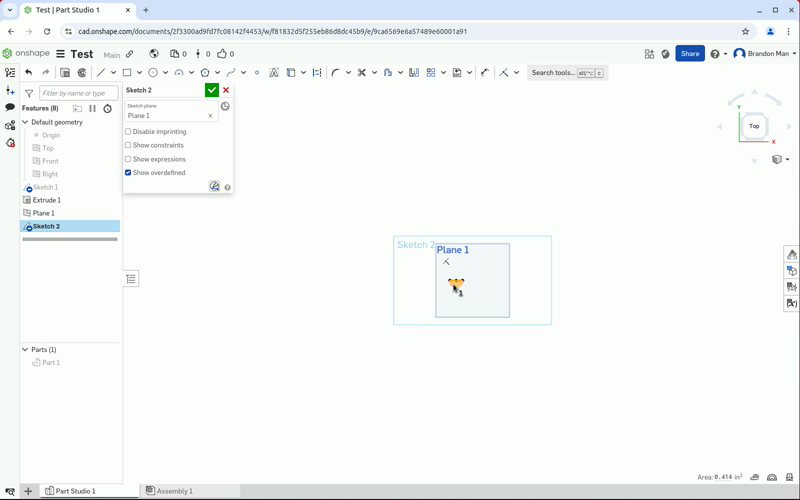
scroll(-6)
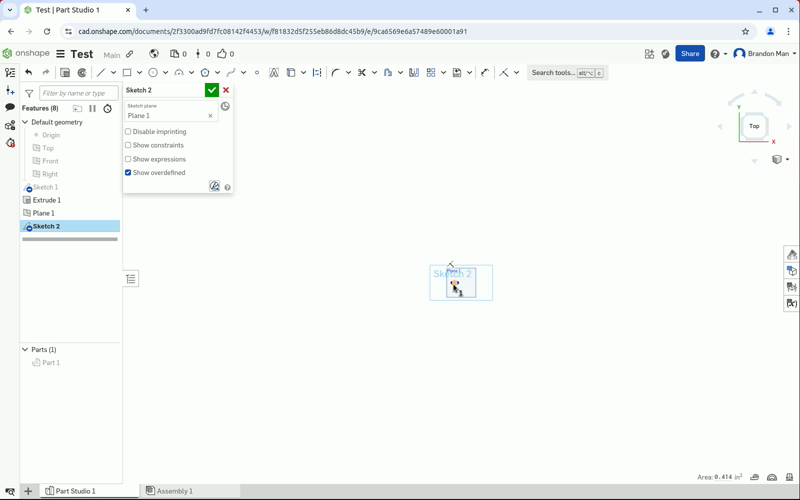
mouse_move(73, 352)
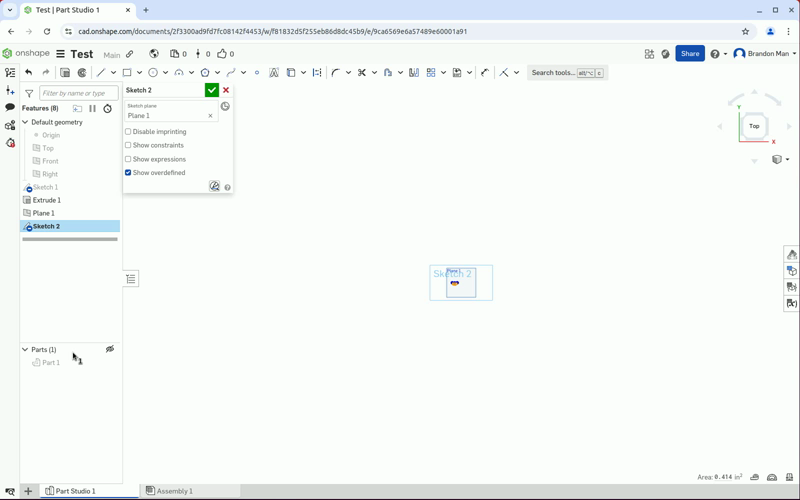
key(shift+y)
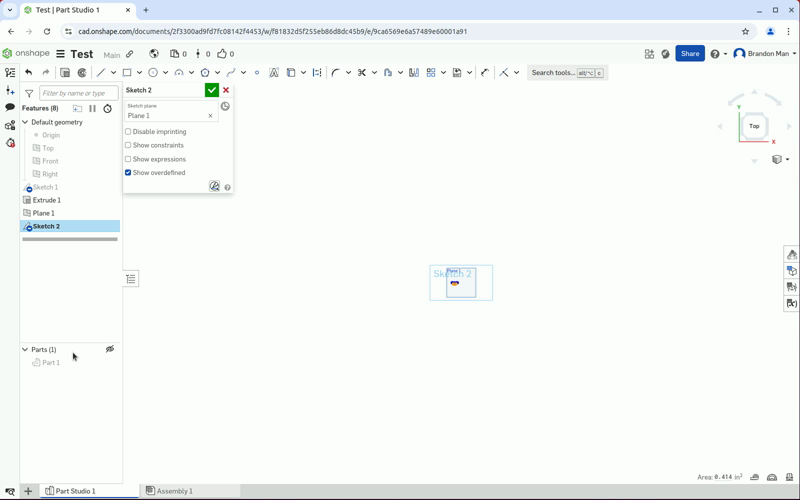
key(shift+e)
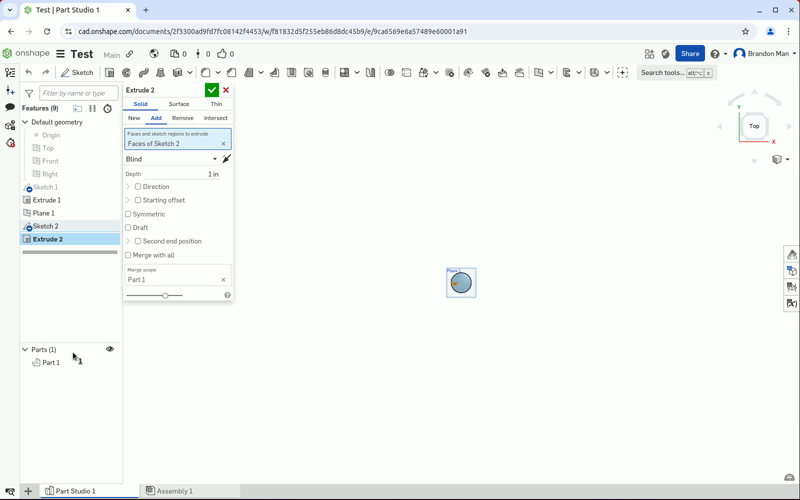
mouse_move(143, 106)
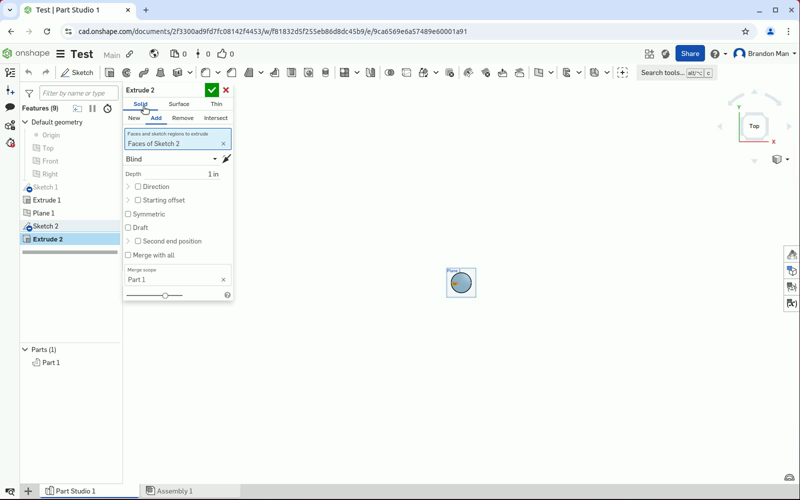
click(143, 106)
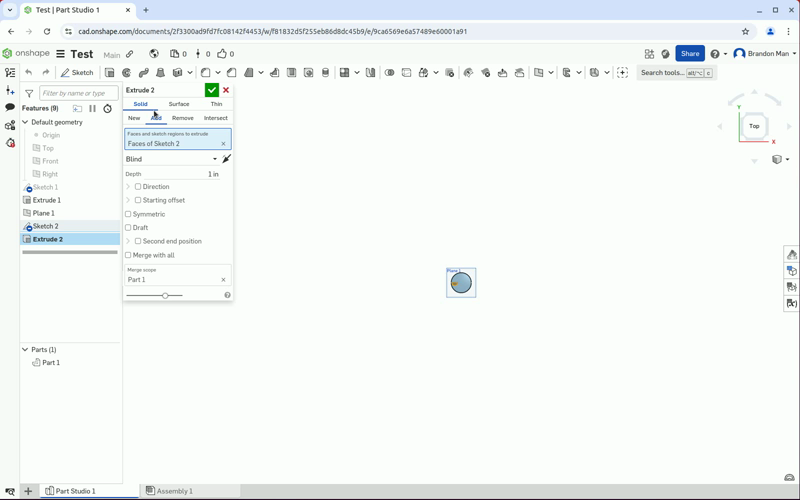
mouse_move(186, 120)
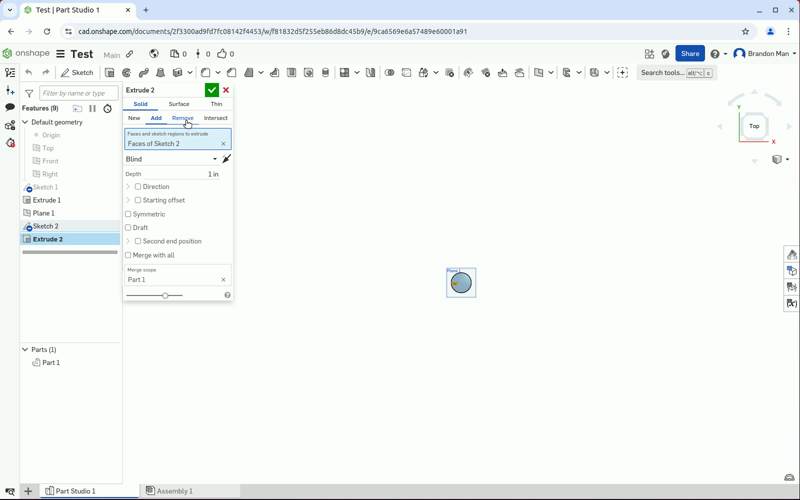
click(186, 120)
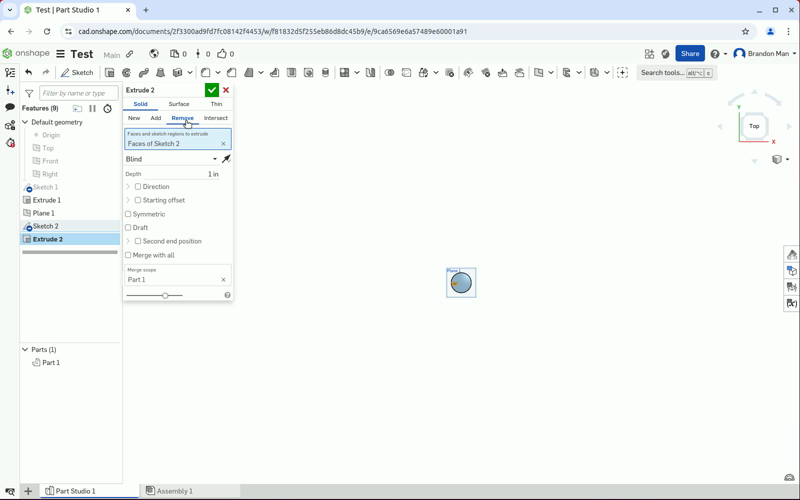
key(tab, 4)
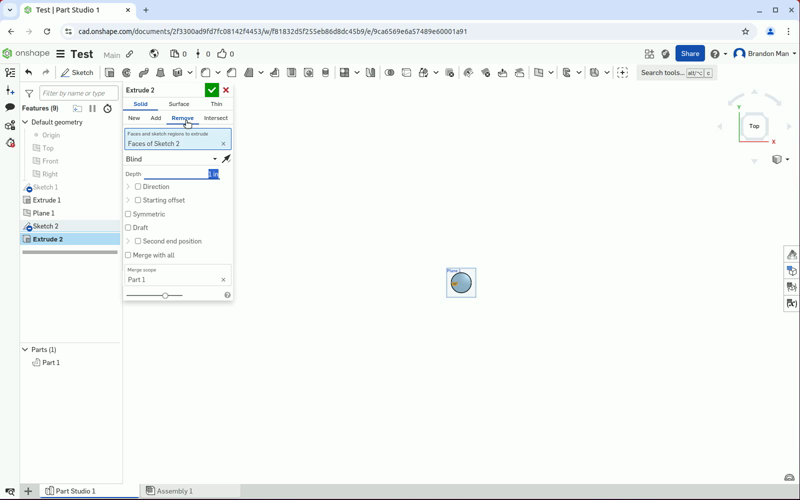
text(2.648)
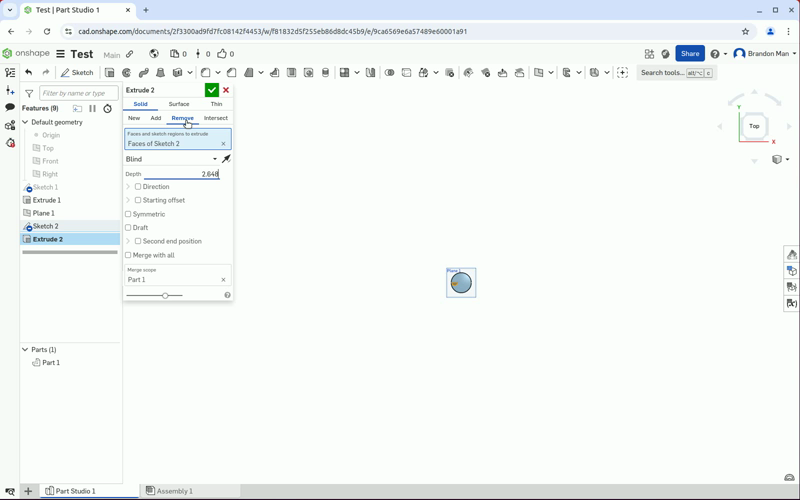
key(tab, 6)
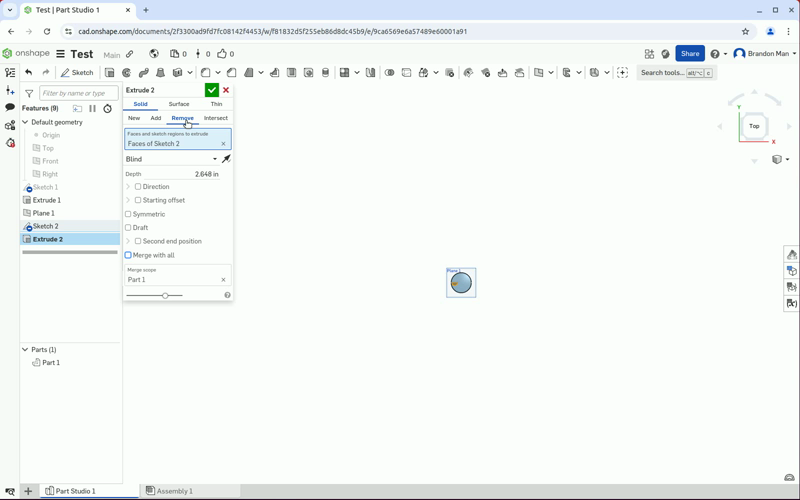
key(space)
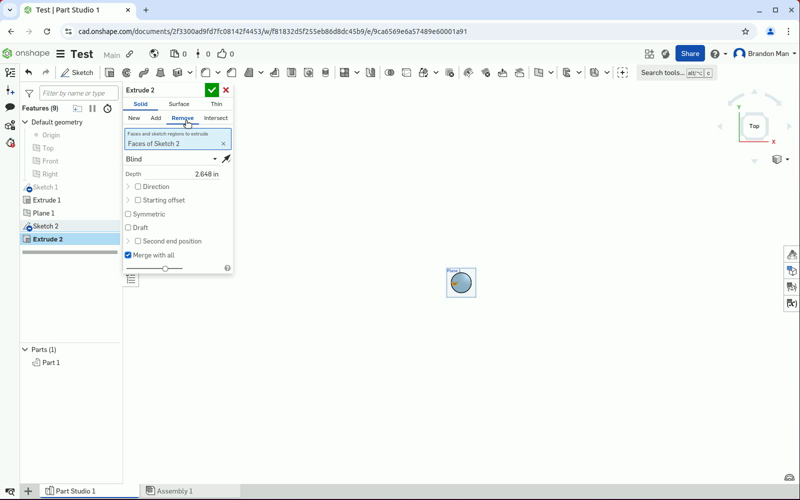
key(enter)
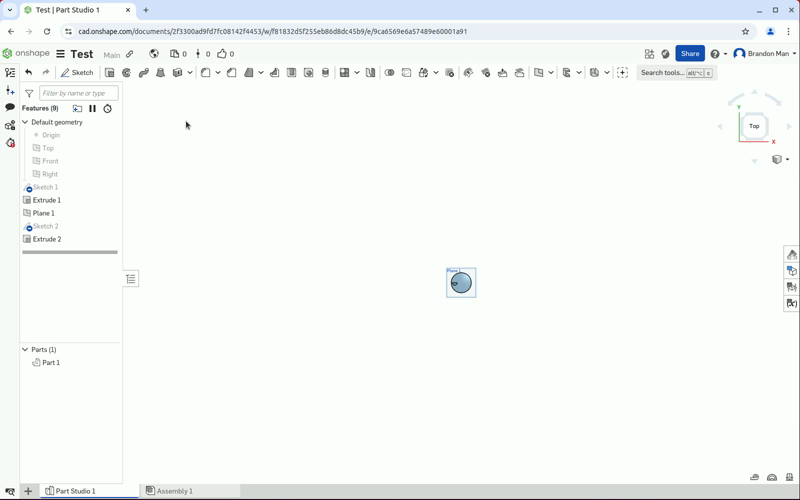
key(shift+h)
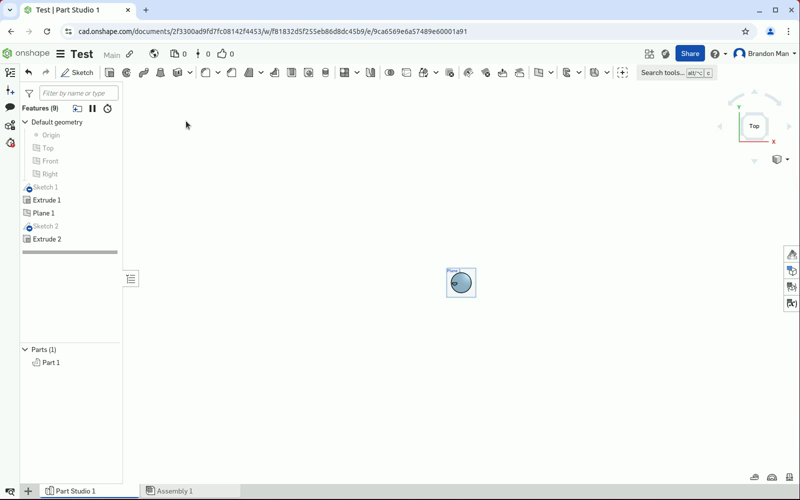
key(shift+h)
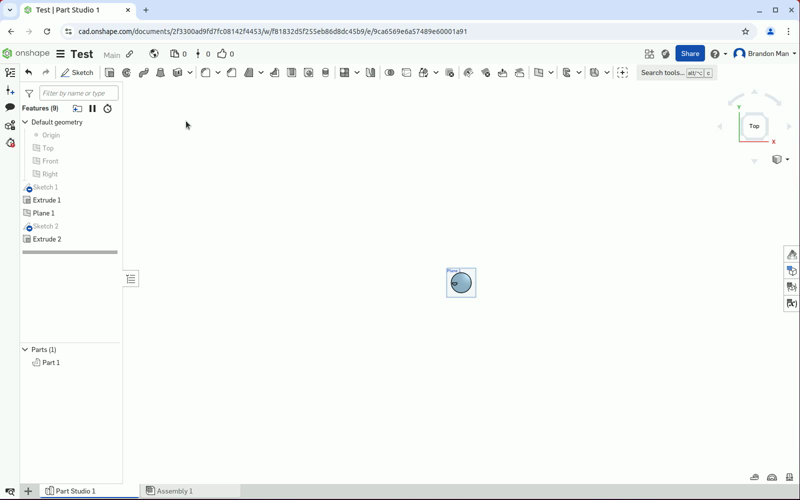
mouse_move(73, 189)
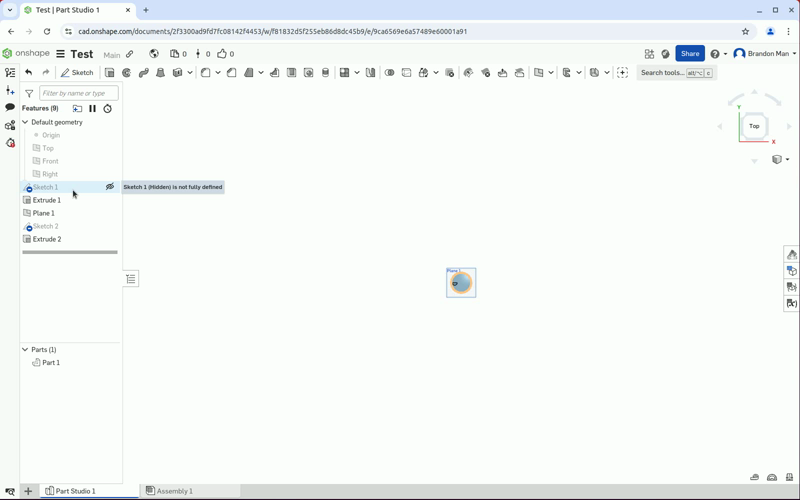
click(73, 189)
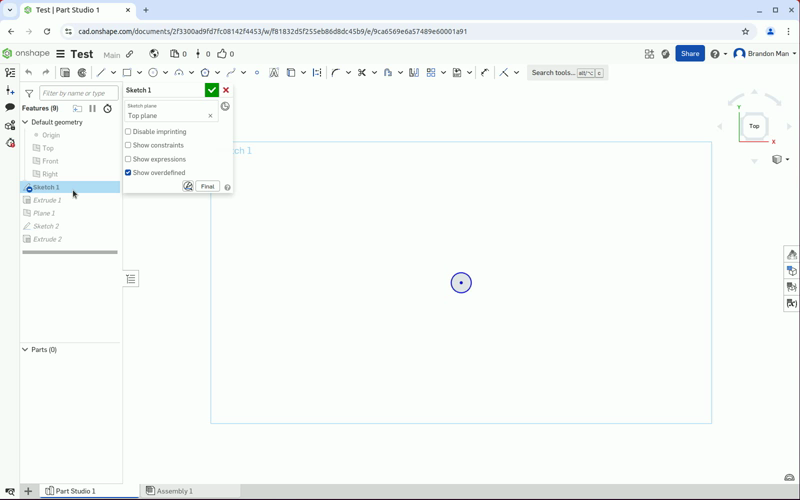
mouse_move(229, 92)
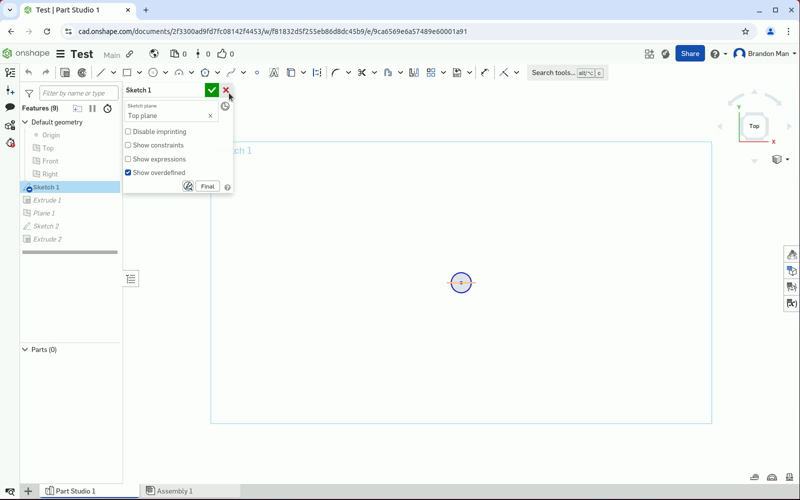
click(229, 92)
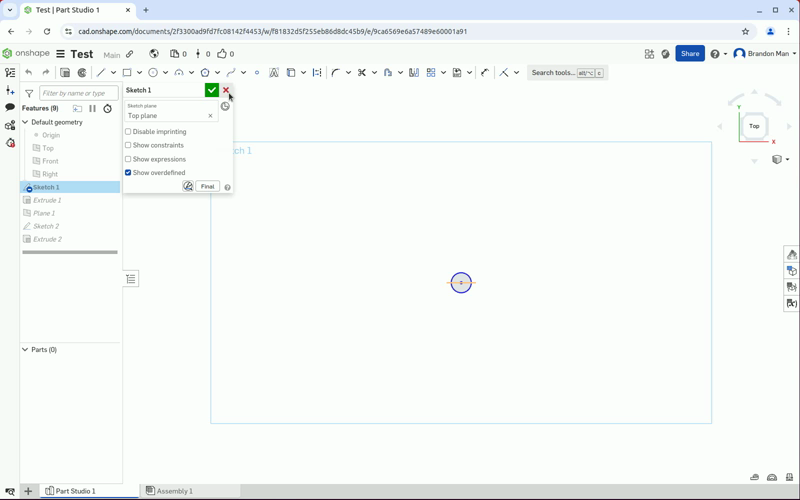
key(shift+s)
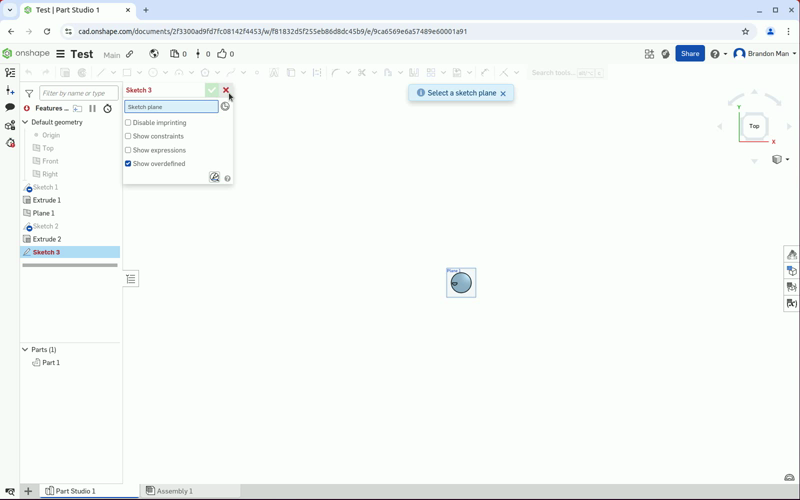
mouse_move(73, 215)
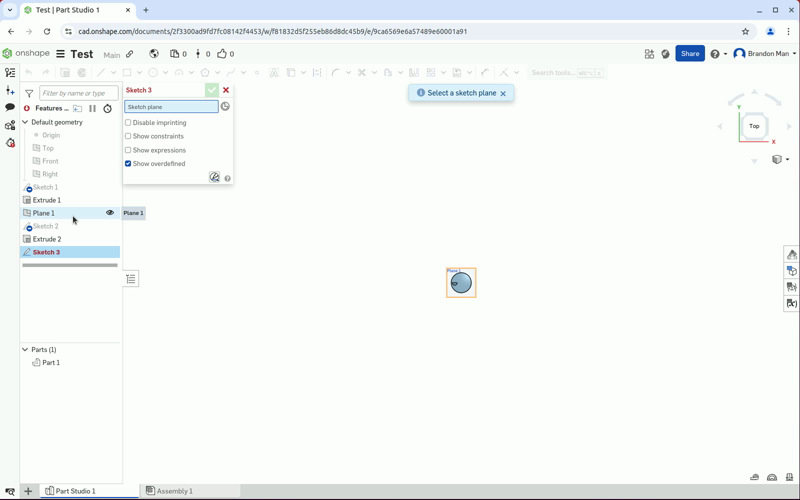
click(73, 215)
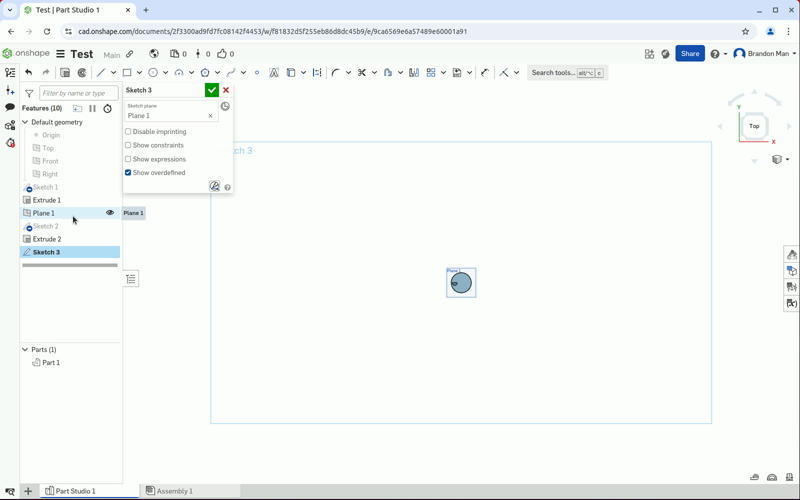
mouse_move(73, 352)
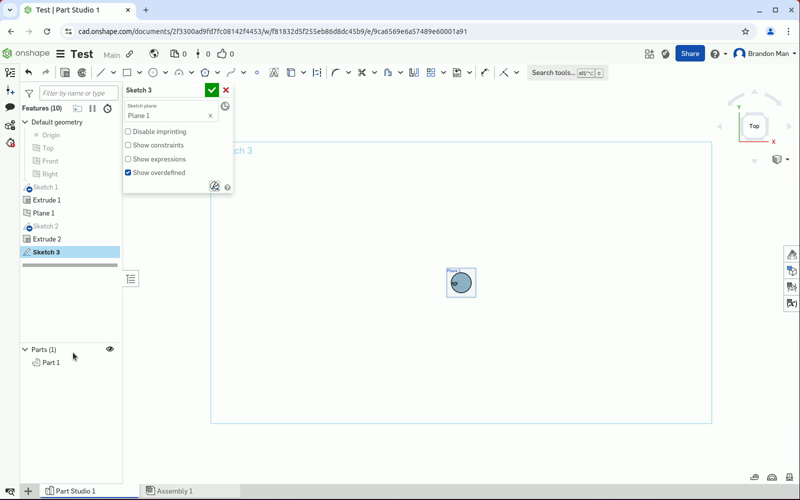
key(y)
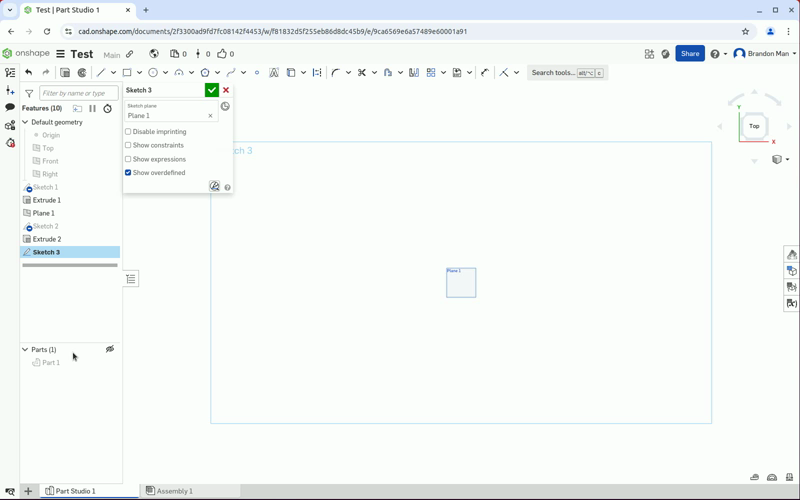
key(a)
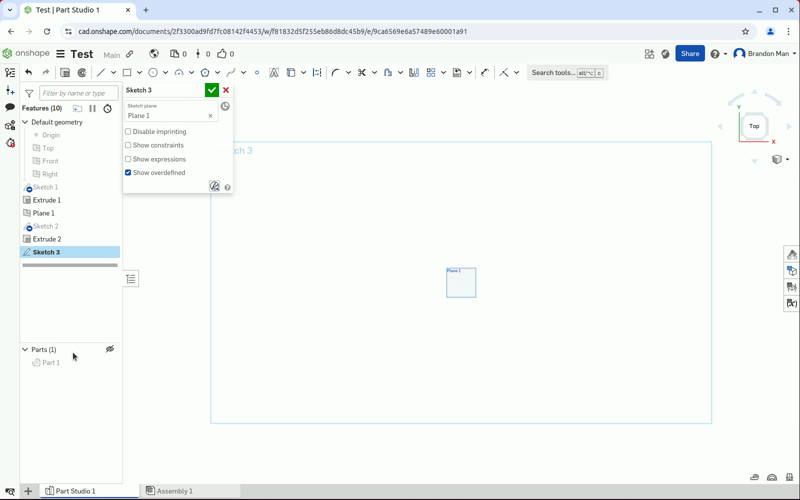
key_down(shift)
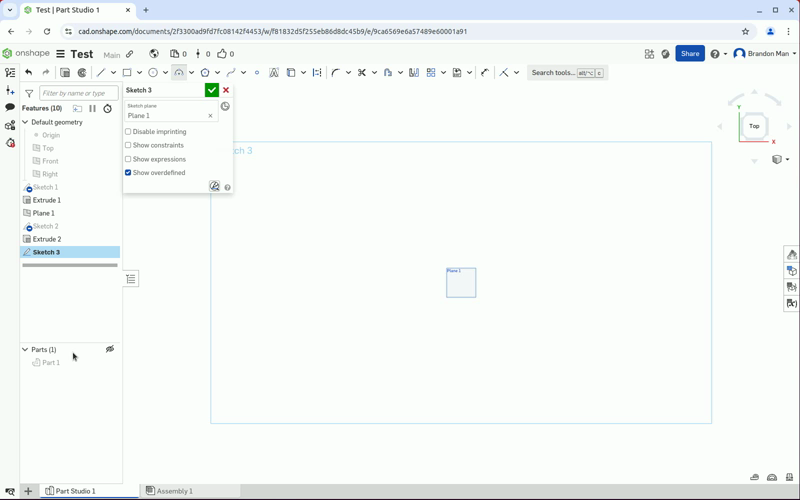
mouse_move(465, 282)
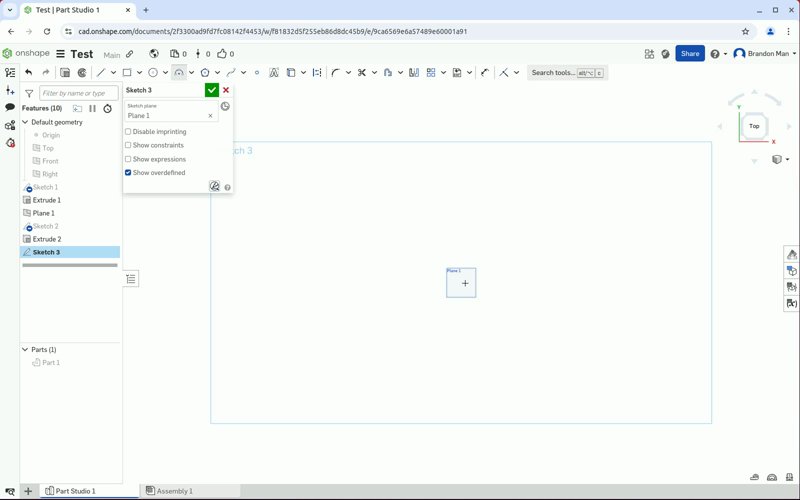
click(465, 282)
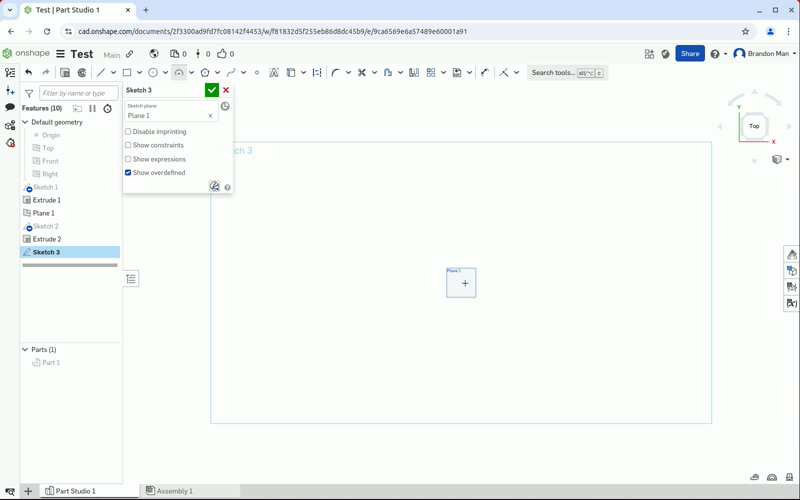
key_up(shift)
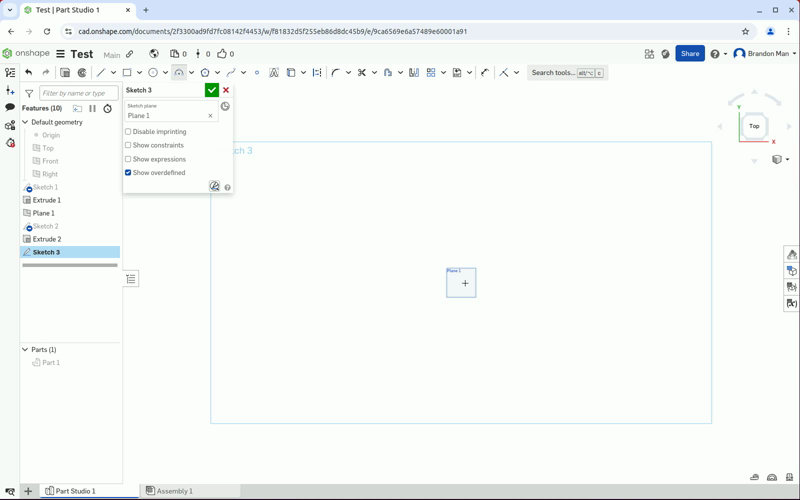
key_down(shift)
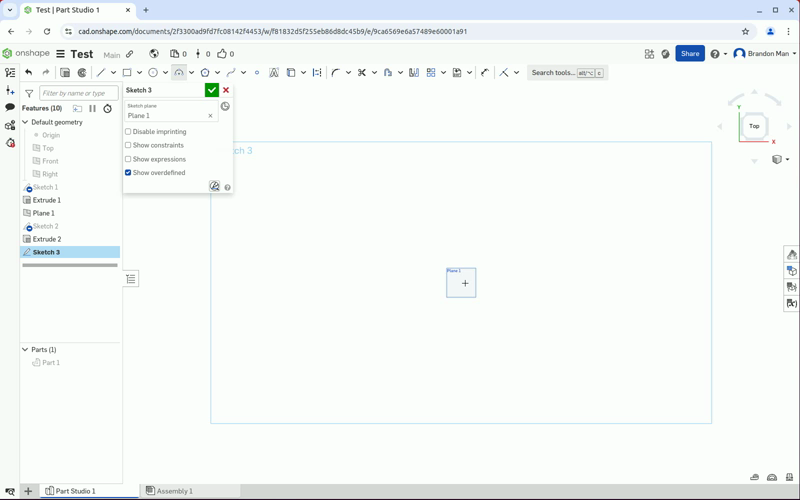
mouse_move(470, 282)
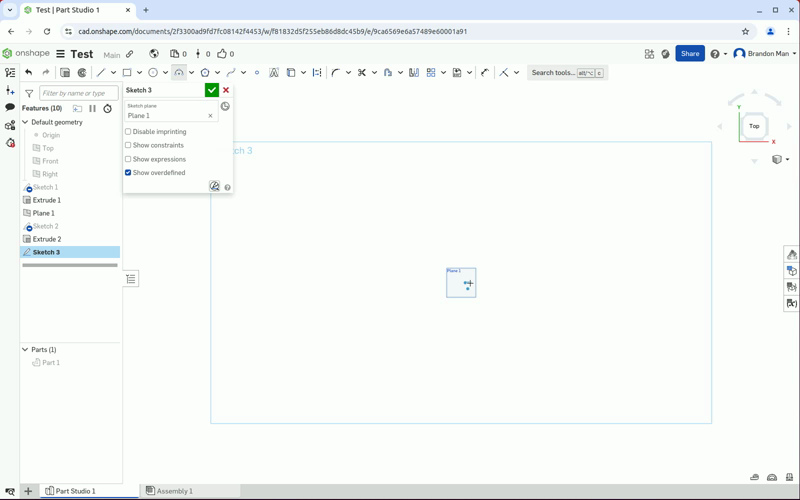
scroll(6)
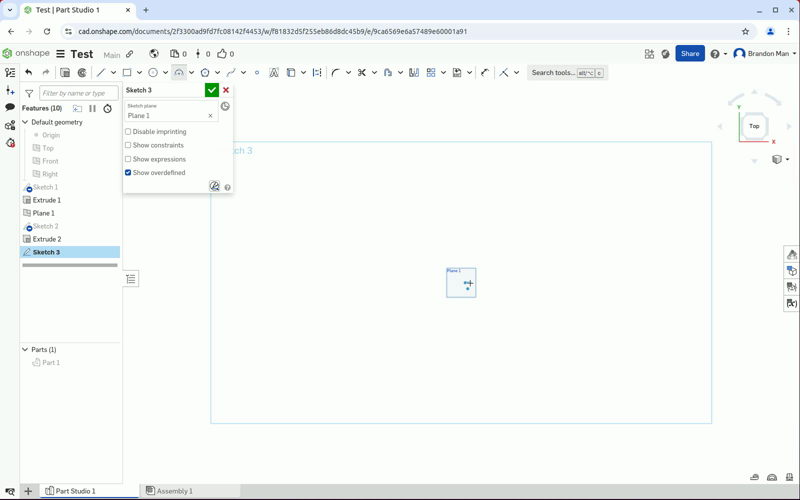
scroll(6)
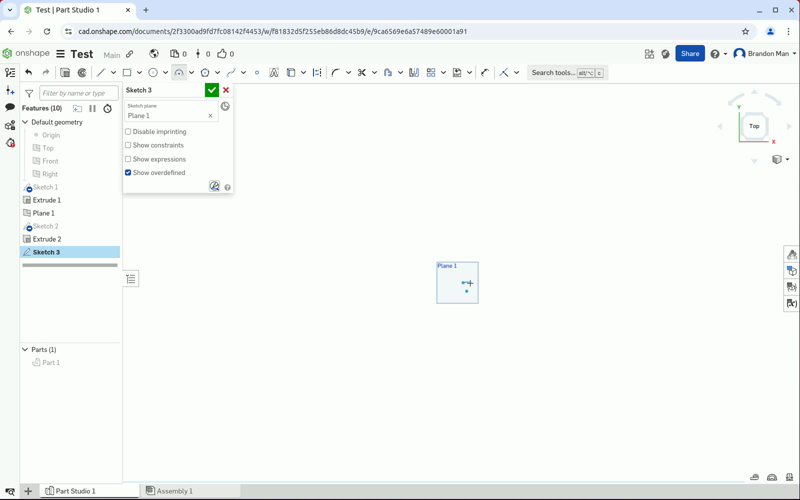
scroll(6)
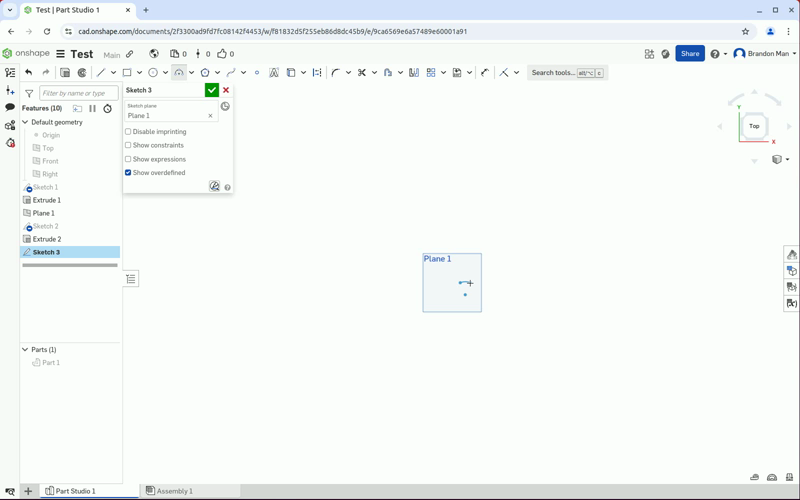
scroll(6)
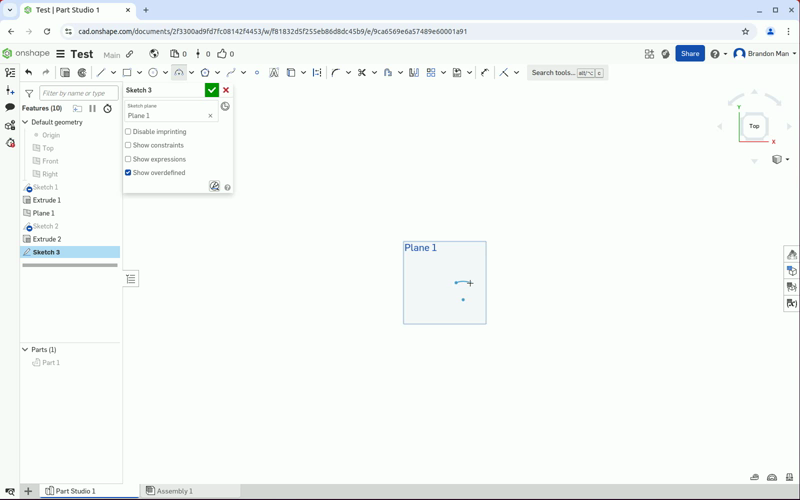
scroll(6)
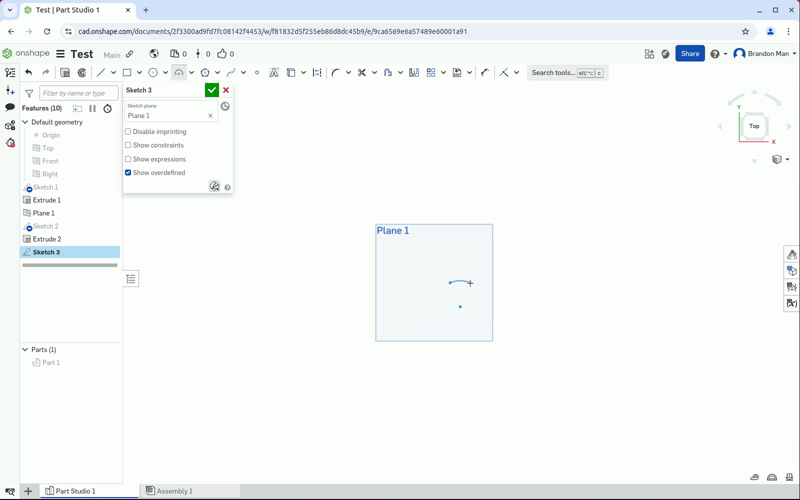
scroll(6)
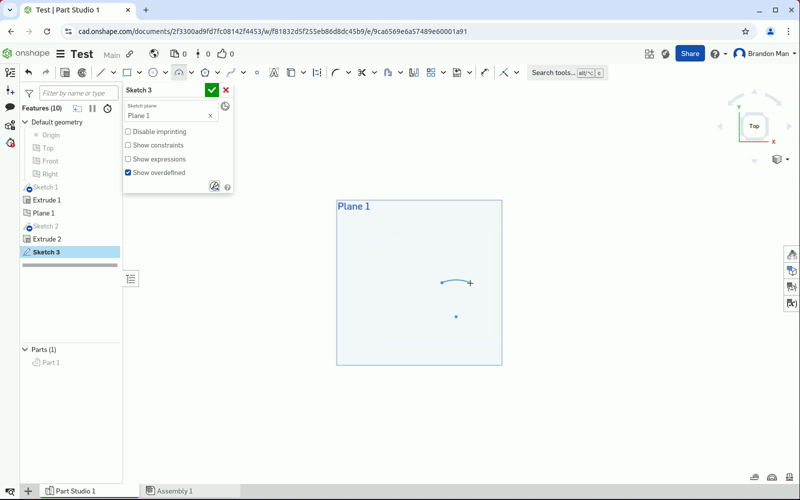
scroll(6)
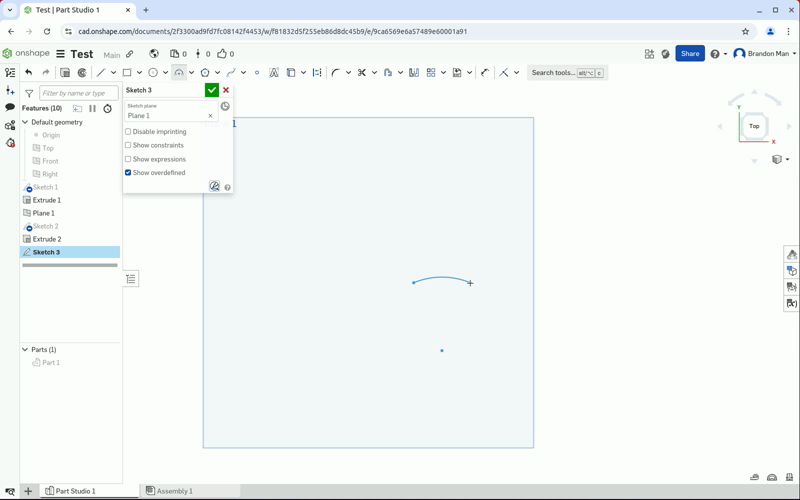
click(470, 282)
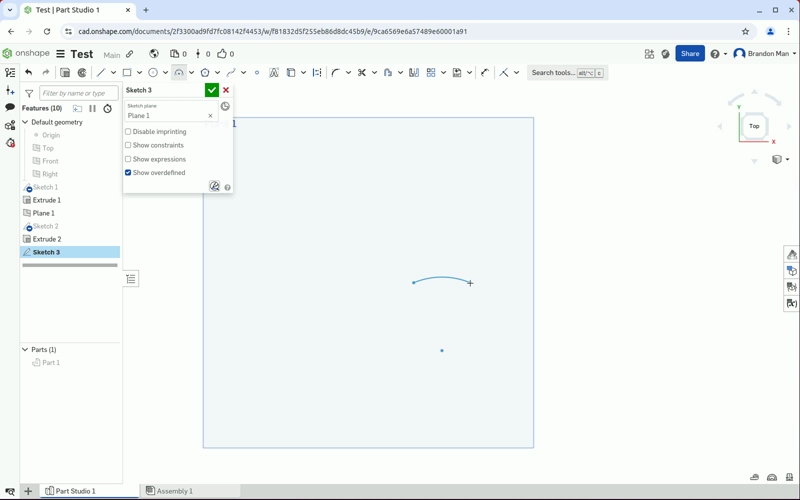
scroll(-6)
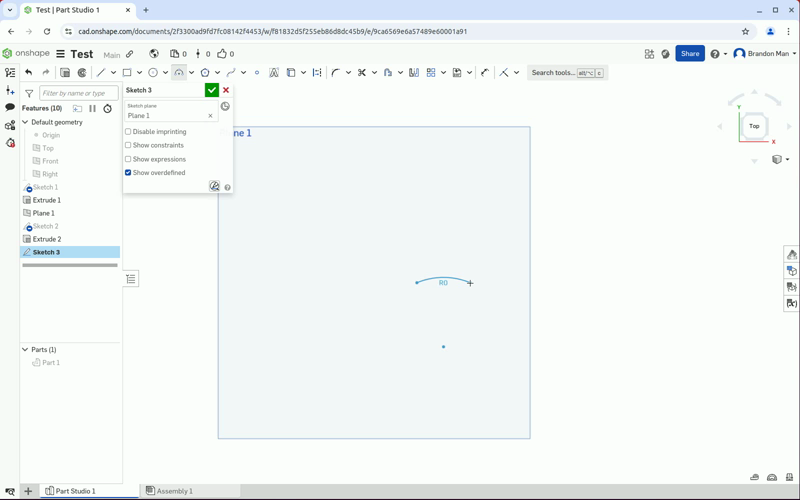
scroll(-6)
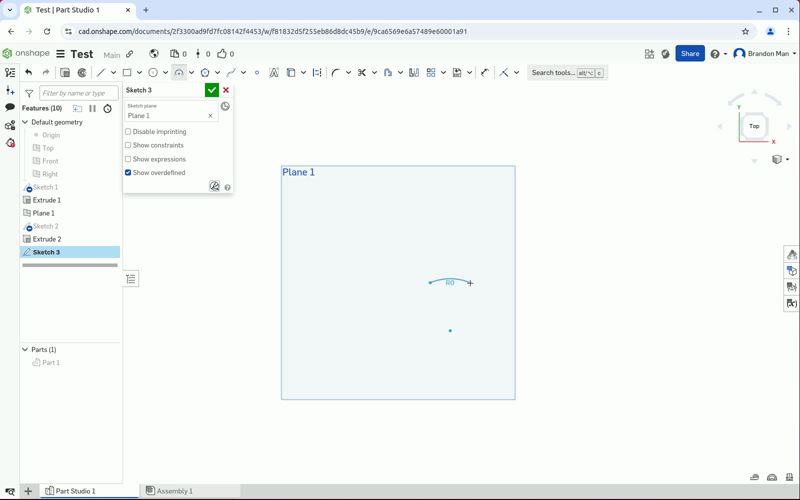
scroll(-6)
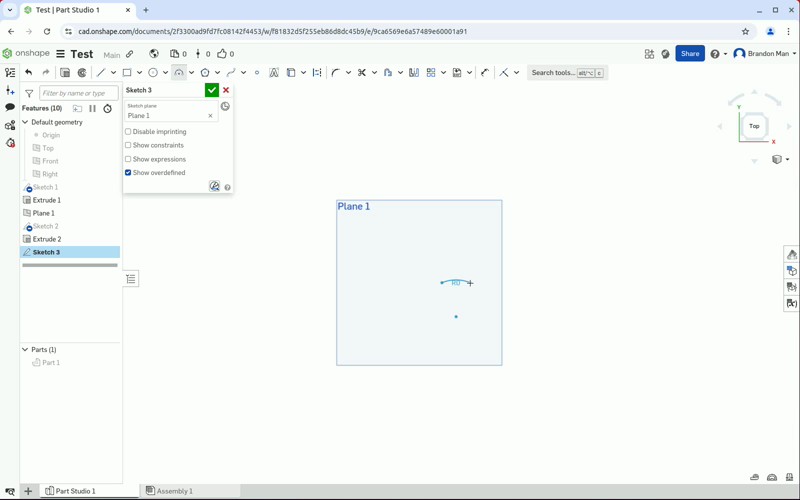
scroll(-6)
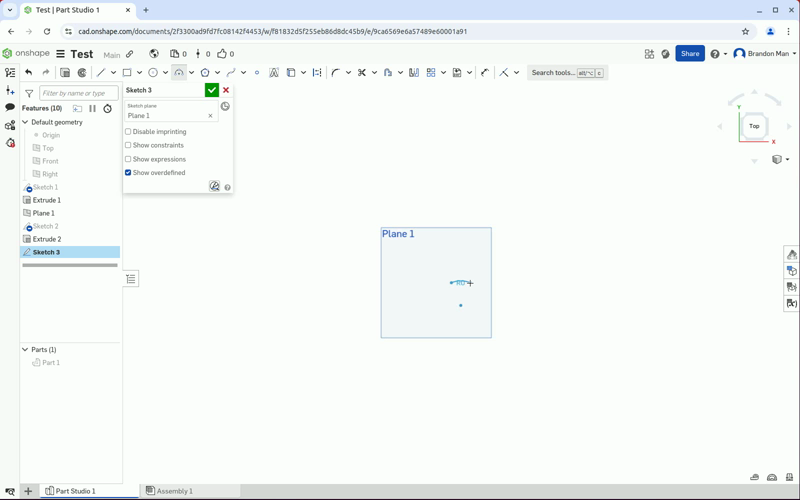
scroll(-6)
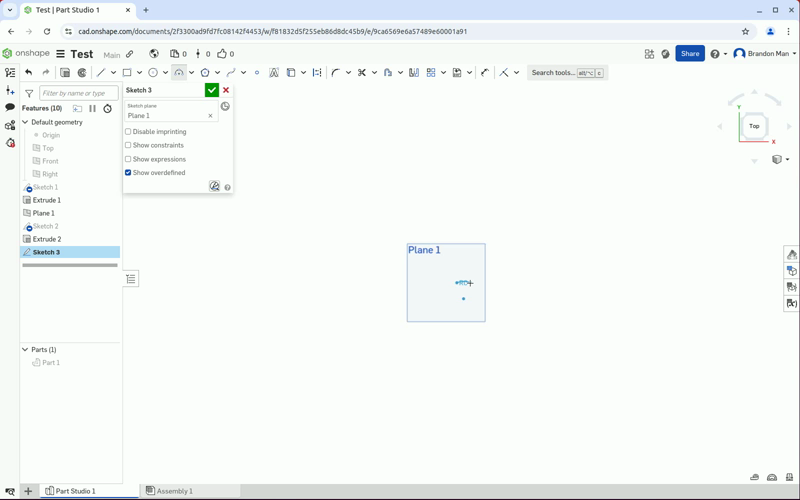
scroll(-6)
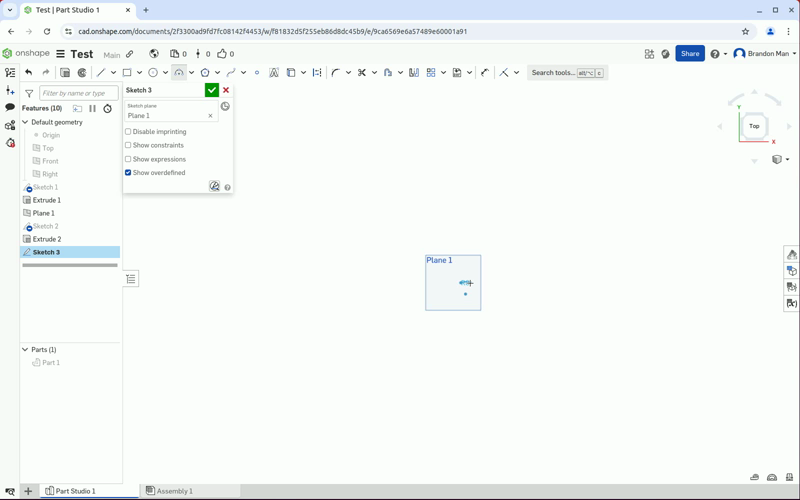
scroll(-6)
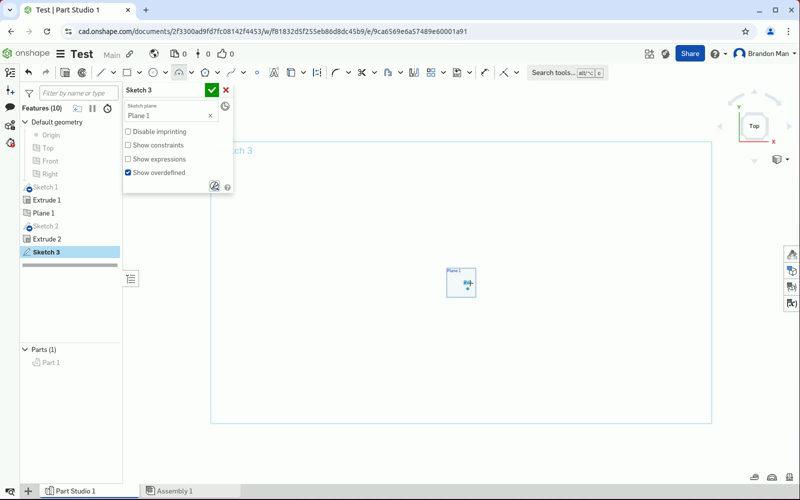
mouse_move(467, 285)
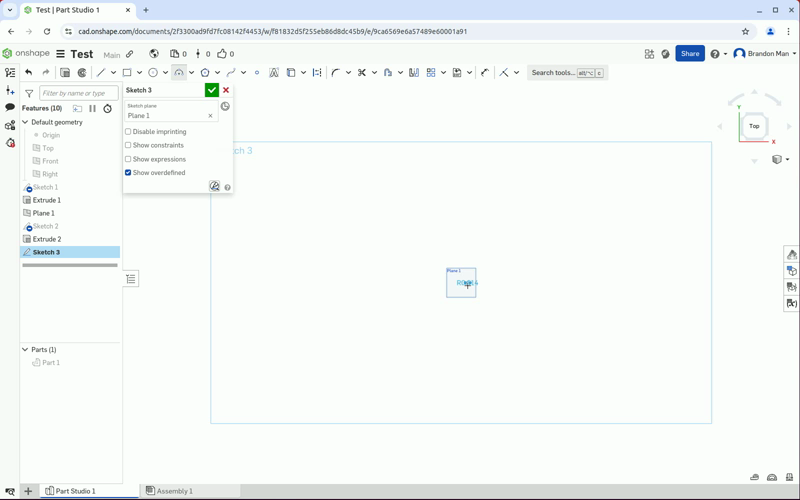
scroll(6)
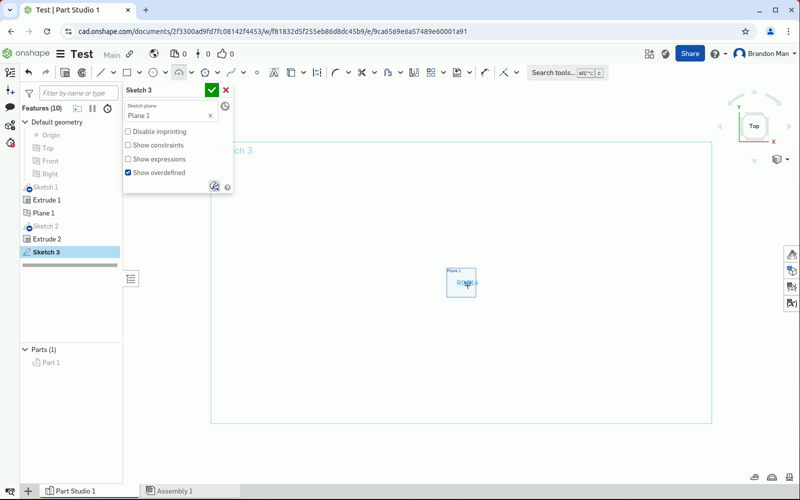
scroll(6)
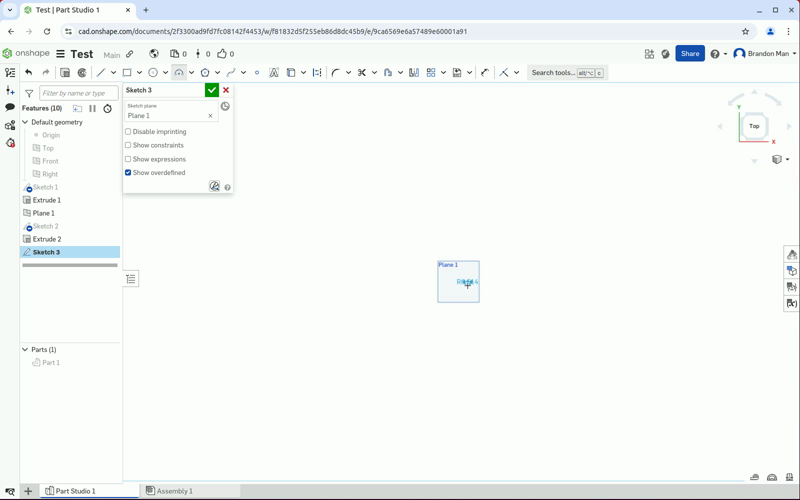
scroll(6)
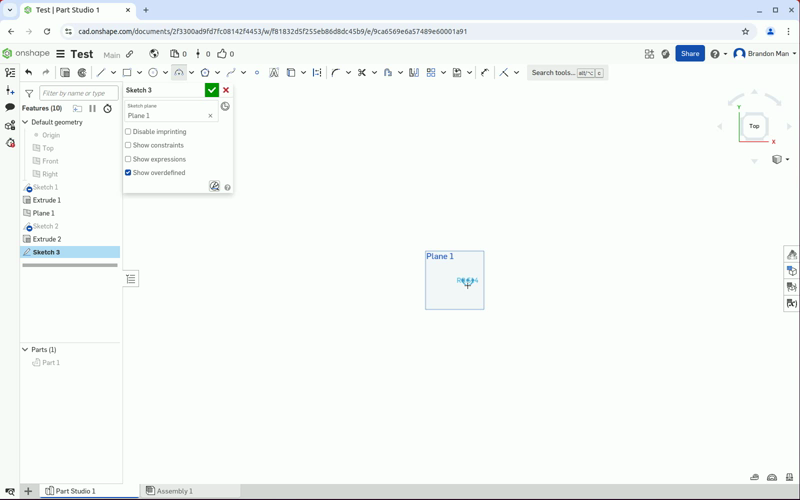
scroll(6)
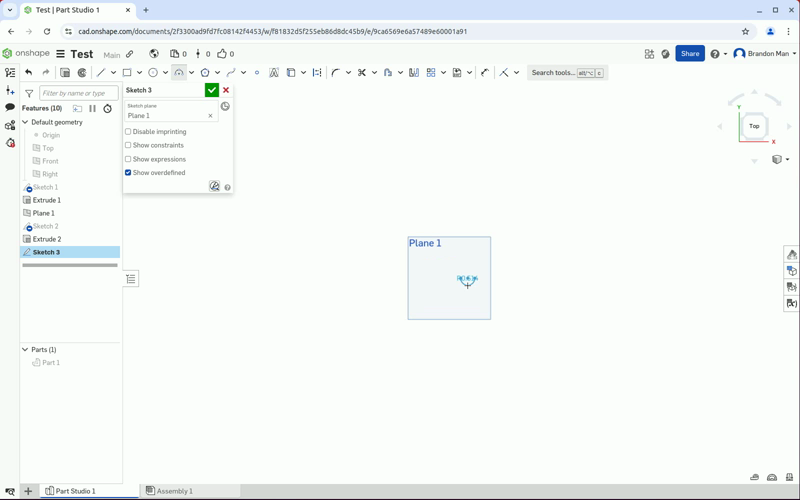
scroll(6)
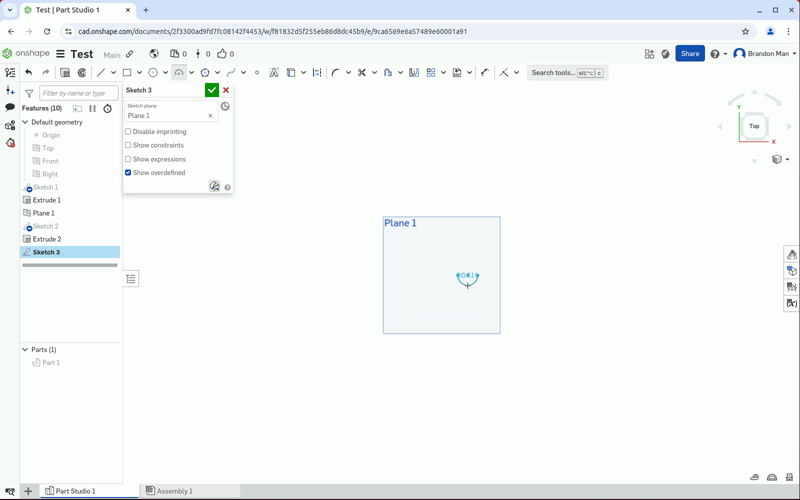
scroll(6)
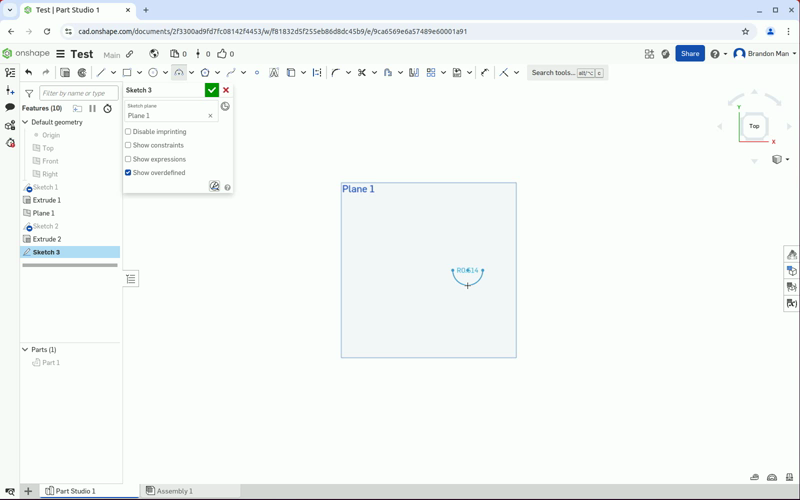
scroll(6)
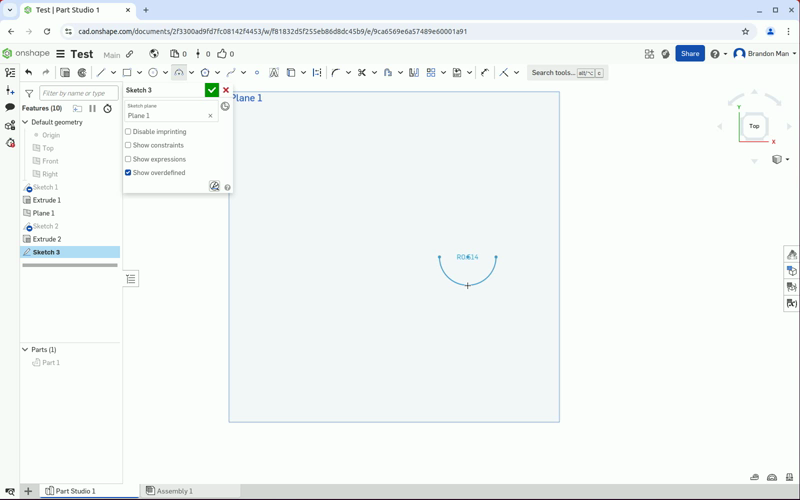
click(467, 285)
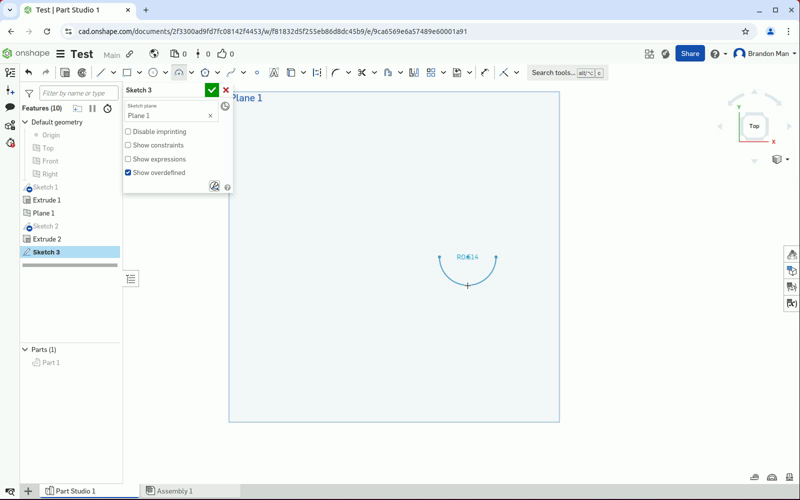
scroll(-6)
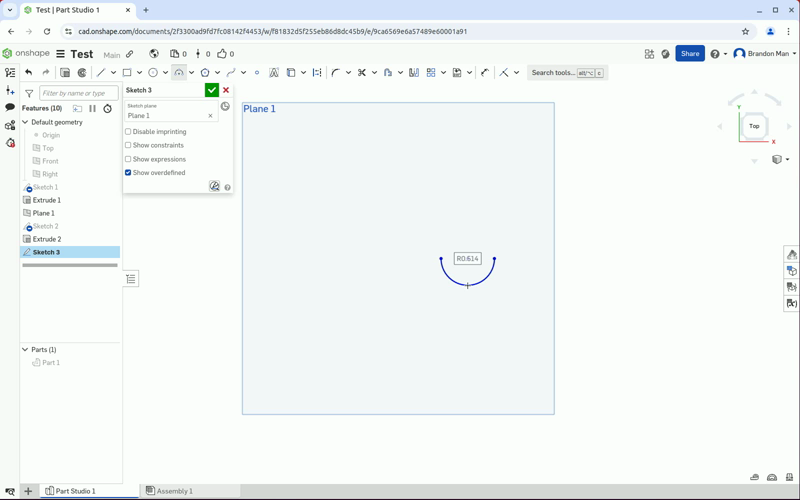
scroll(-6)
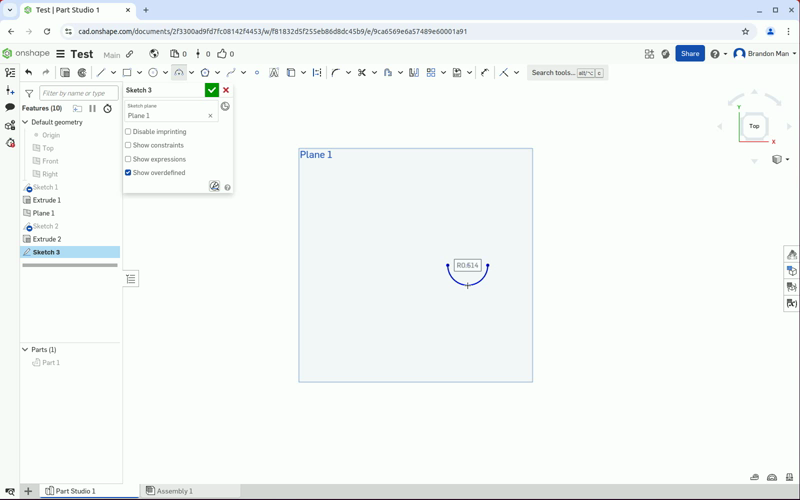
scroll(-6)
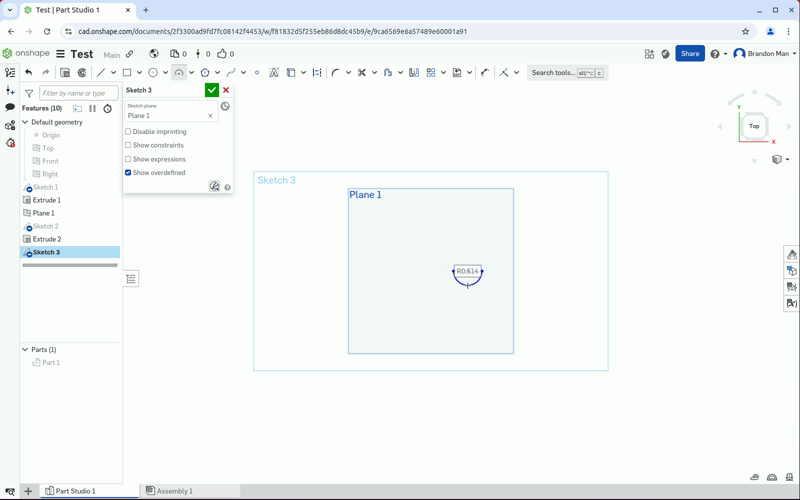
scroll(-6)
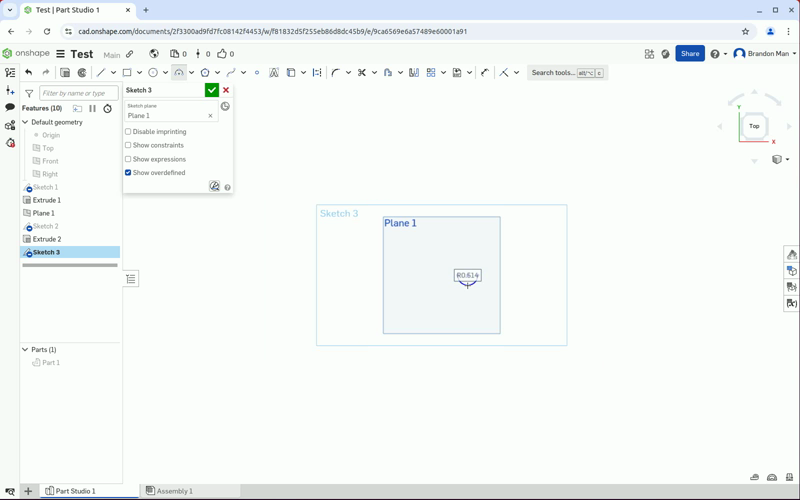
scroll(-6)
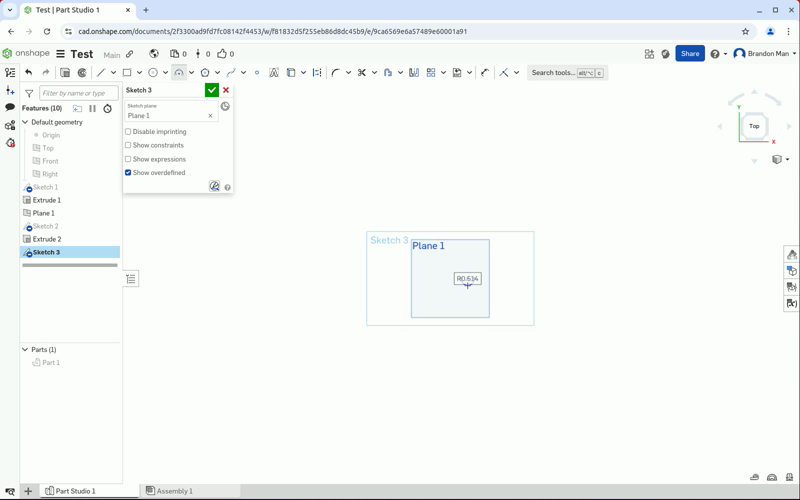
scroll(-6)
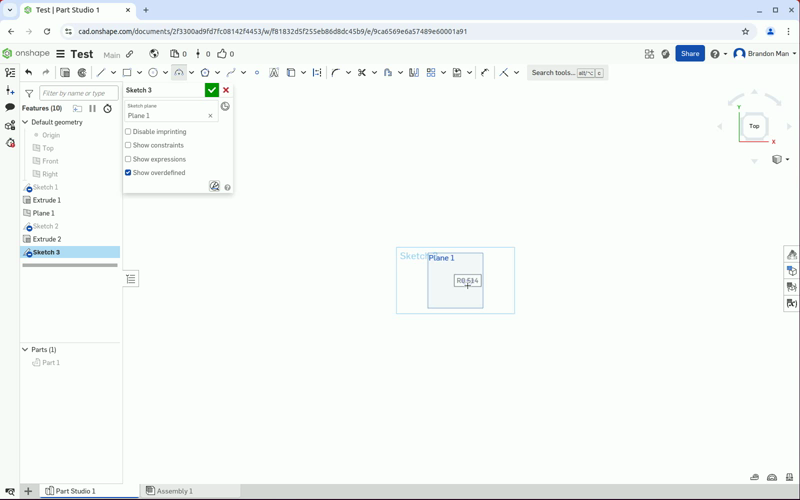
scroll(-6)
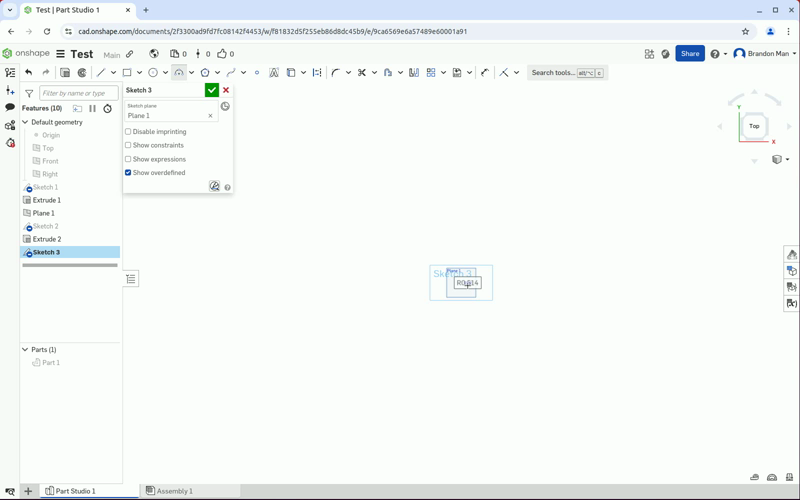
key_up(shift)
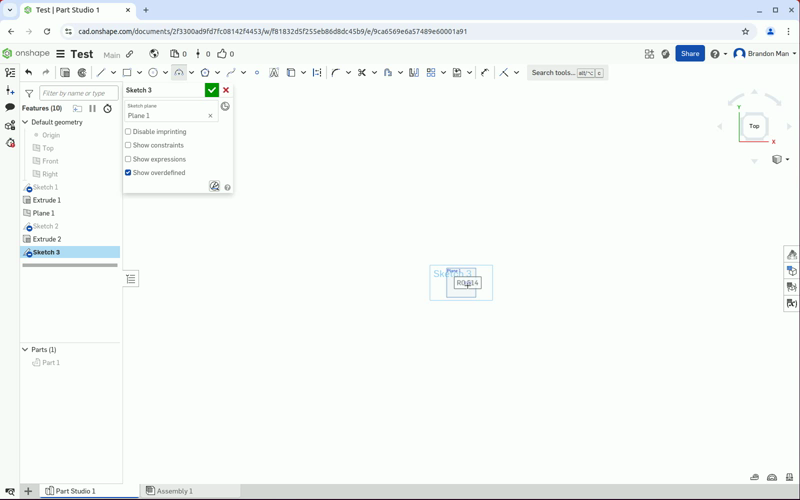
key(esc)
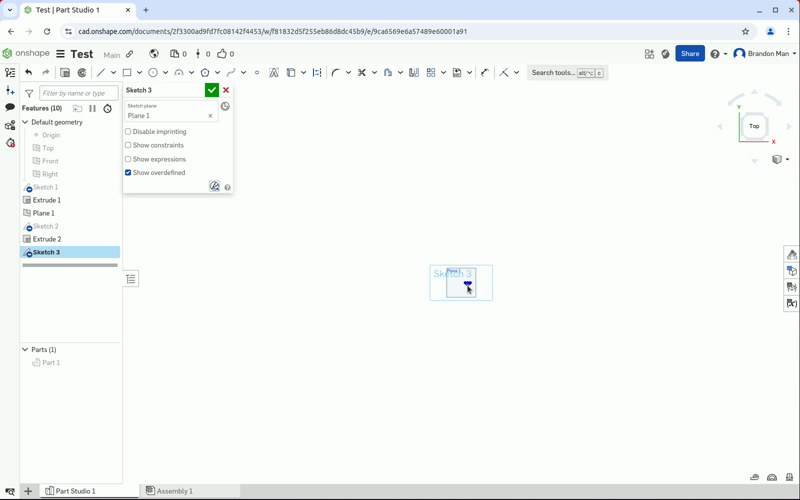
key(l)
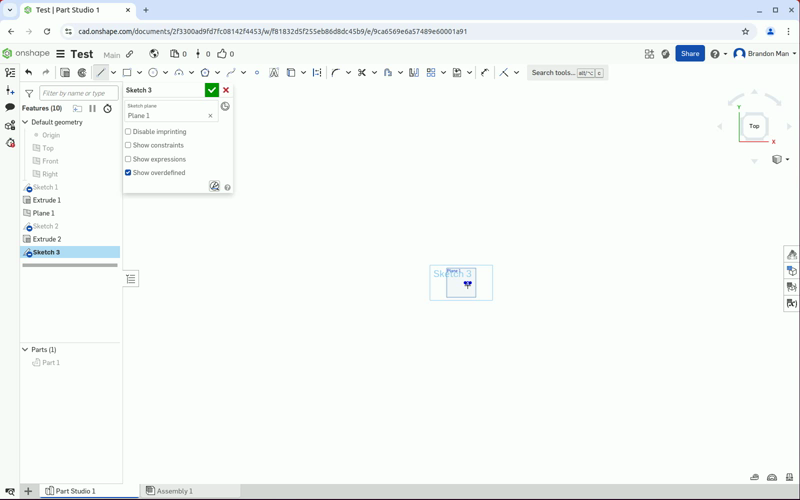
mouse_move(470, 282)
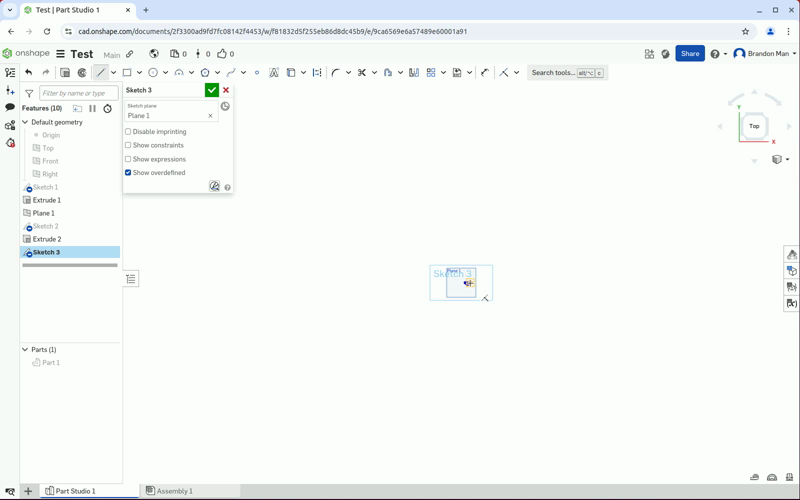
scroll(6)
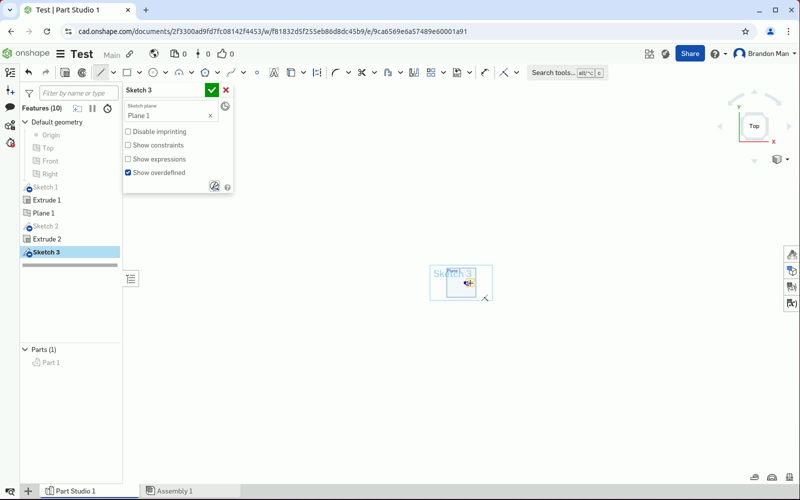
scroll(6)
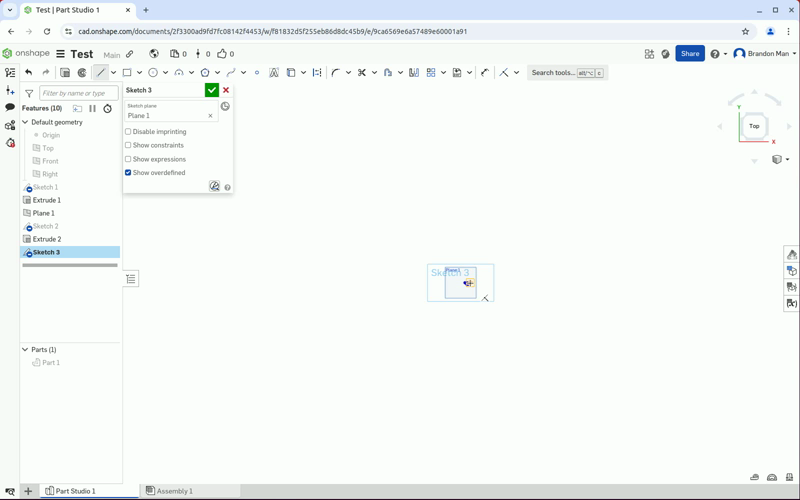
scroll(6)
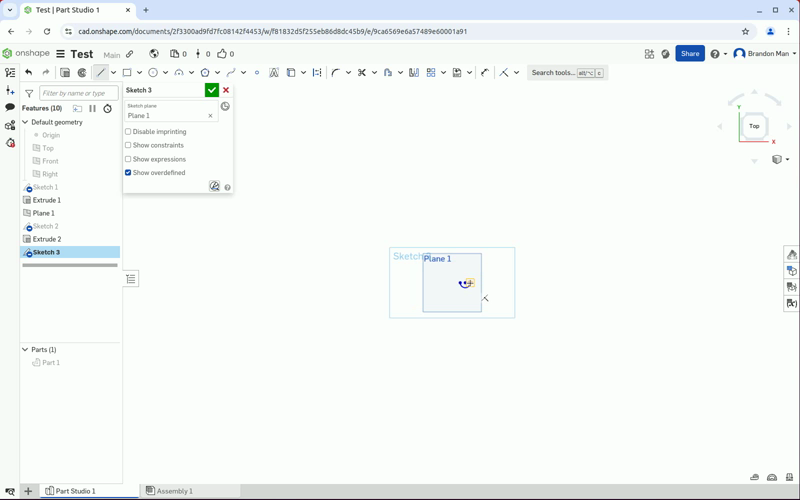
scroll(6)
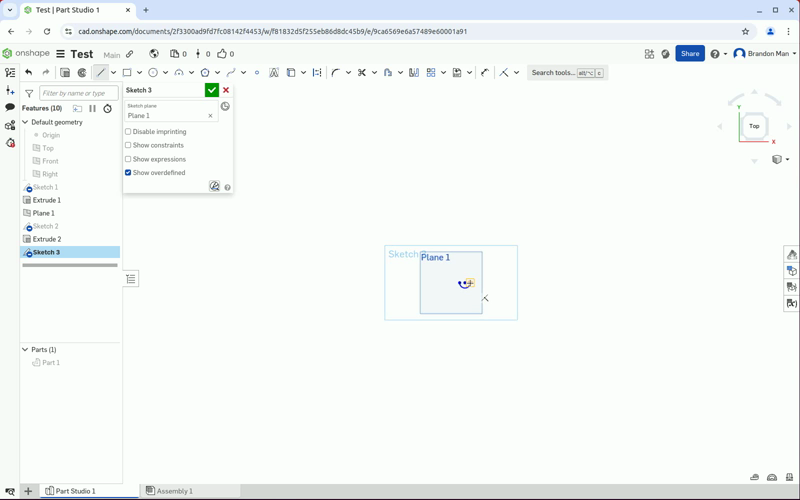
scroll(6)
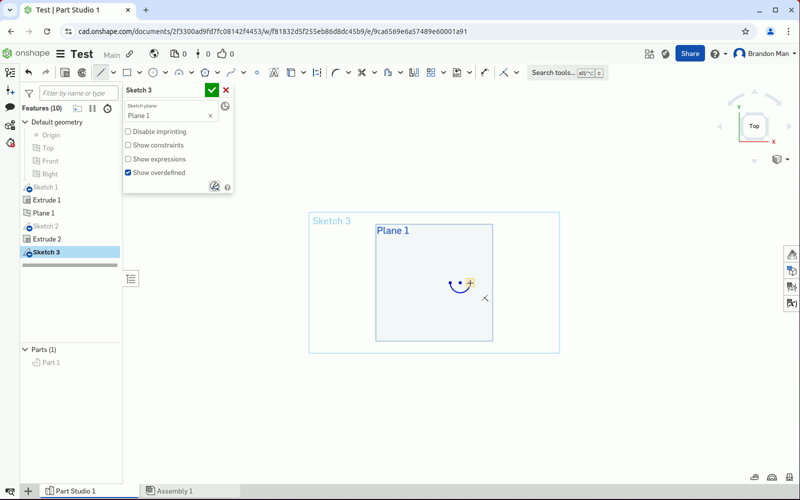
scroll(6)
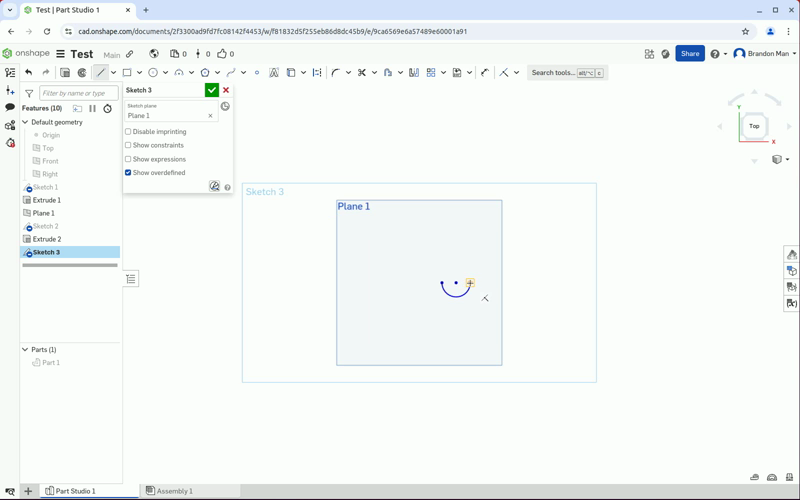
scroll(6)
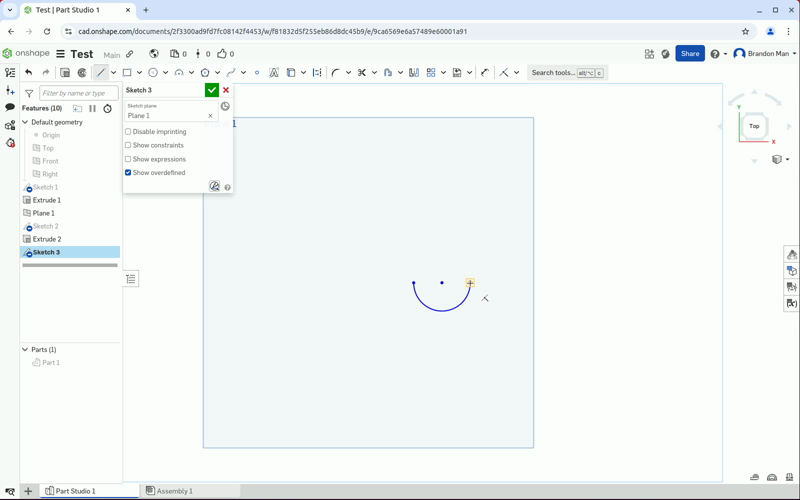
click(470, 282)
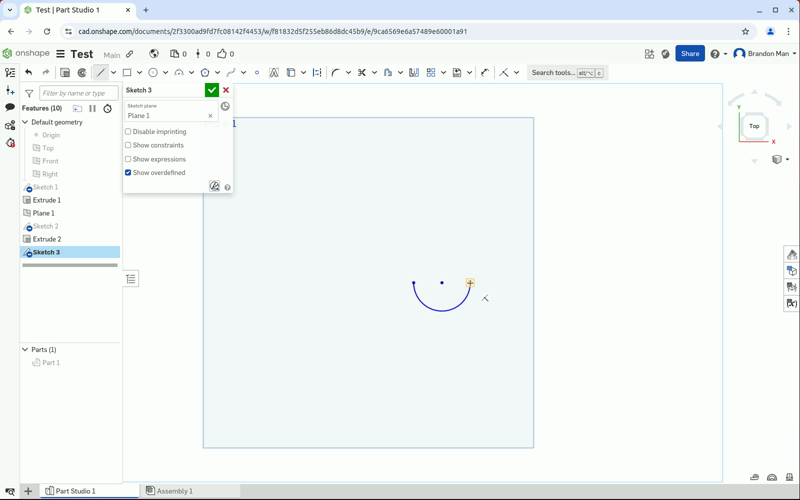
scroll(-6)
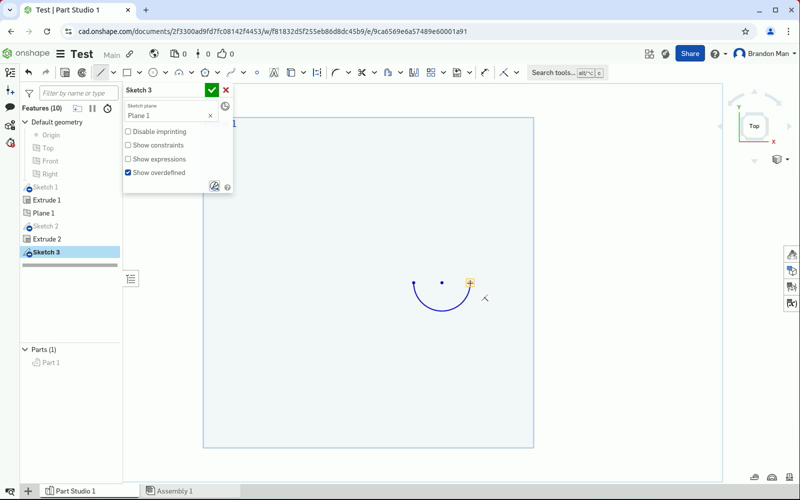
scroll(-6)
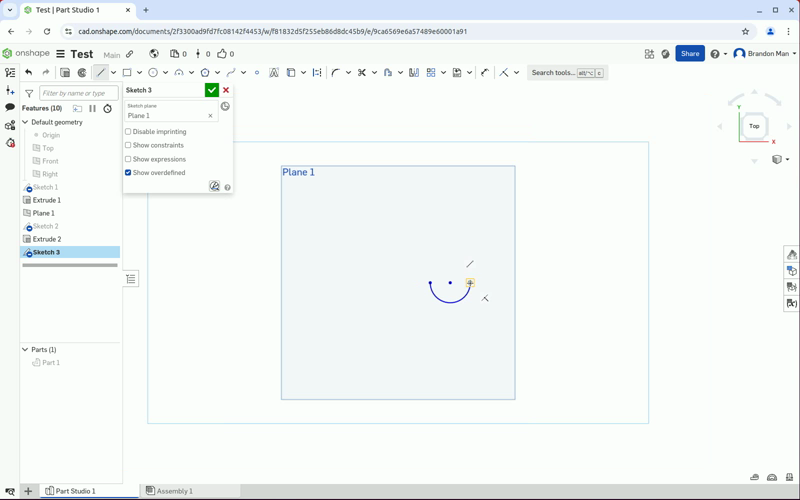
scroll(-6)
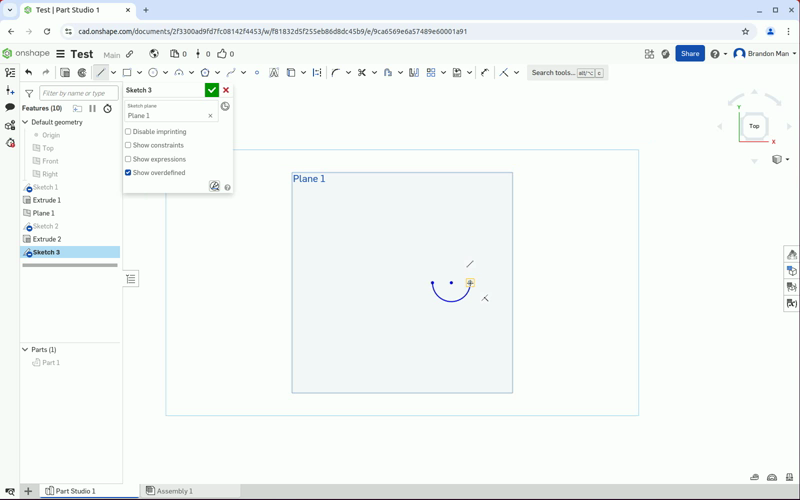
scroll(-6)
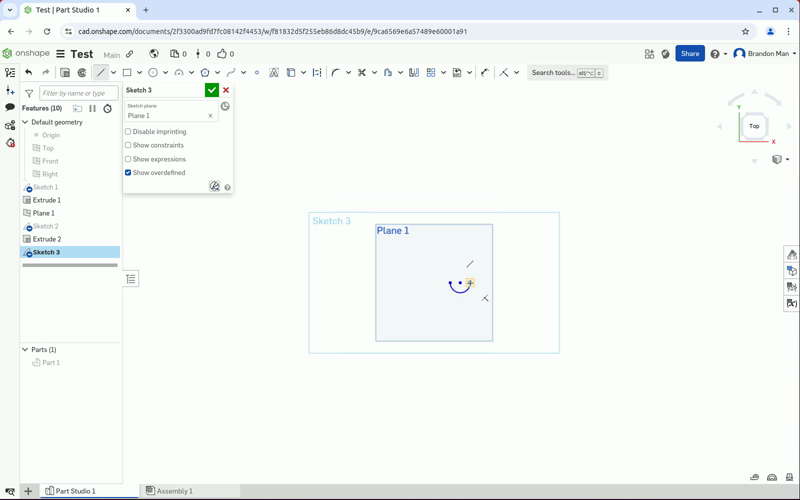
scroll(-6)
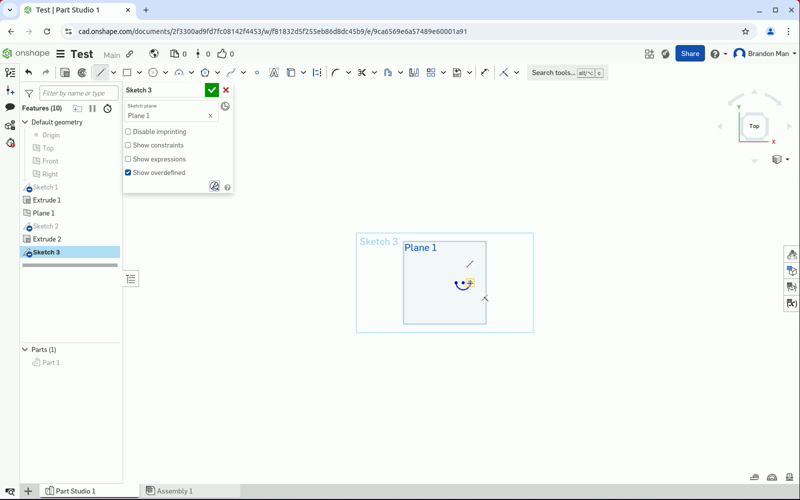
scroll(-6)
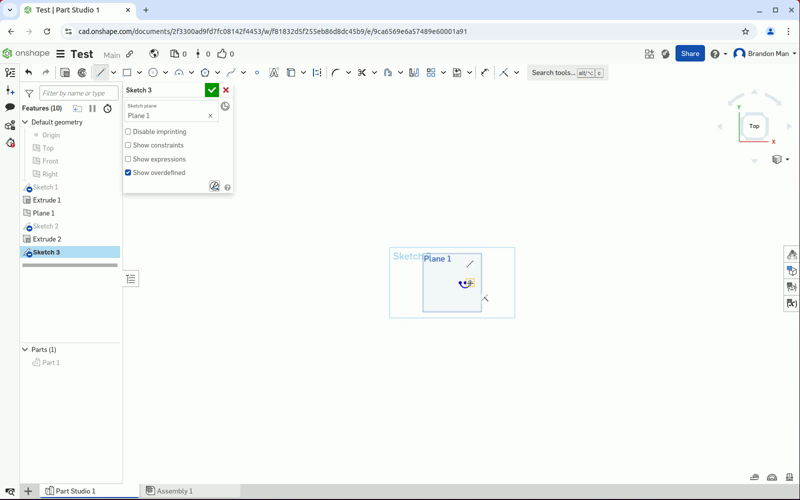
scroll(-6)
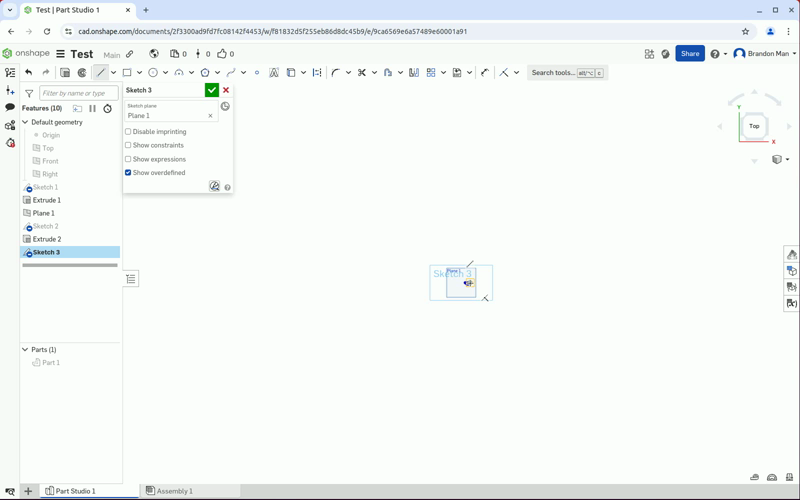
mouse_move(500, 282)
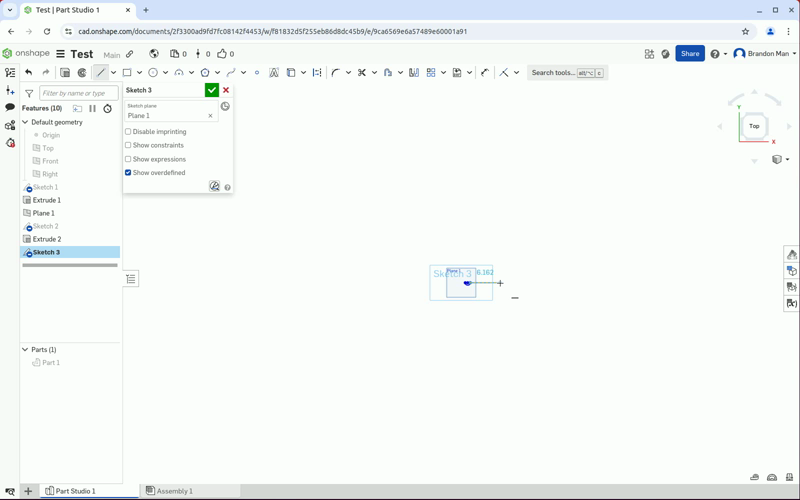
key_down(shift)
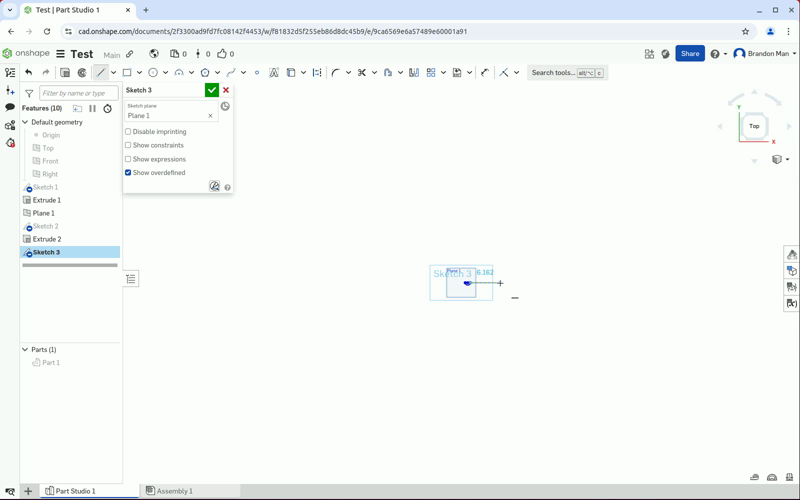
mouse_move(465, 282)
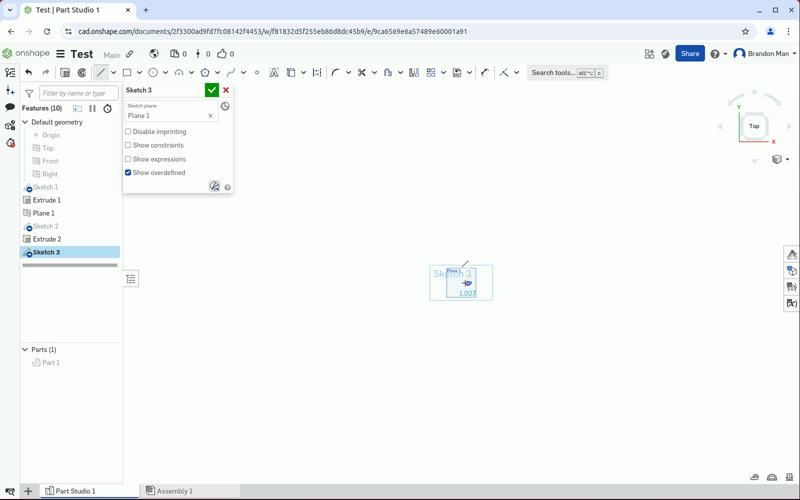
scroll(6)
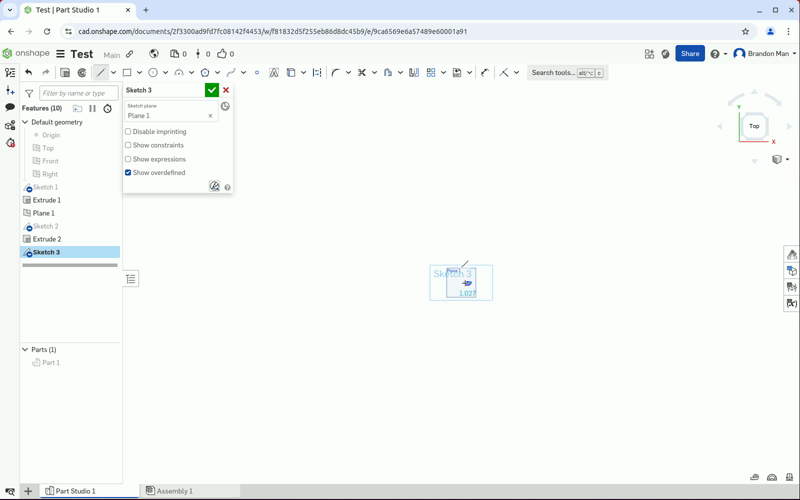
scroll(6)
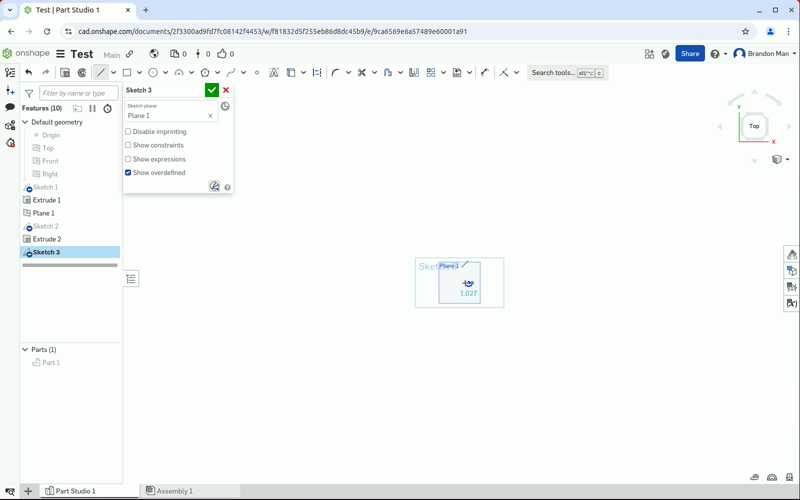
scroll(6)
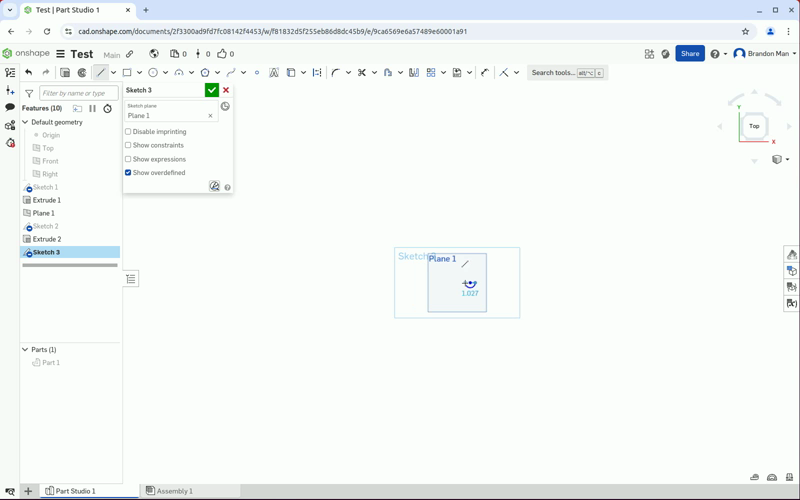
scroll(6)
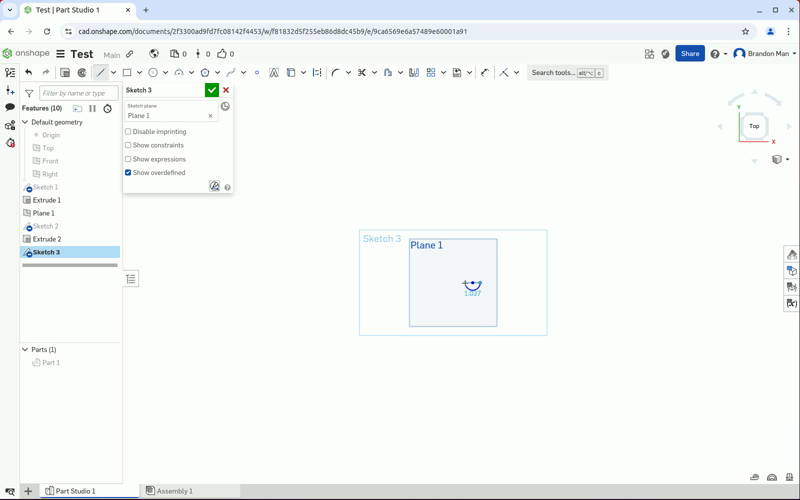
scroll(6)
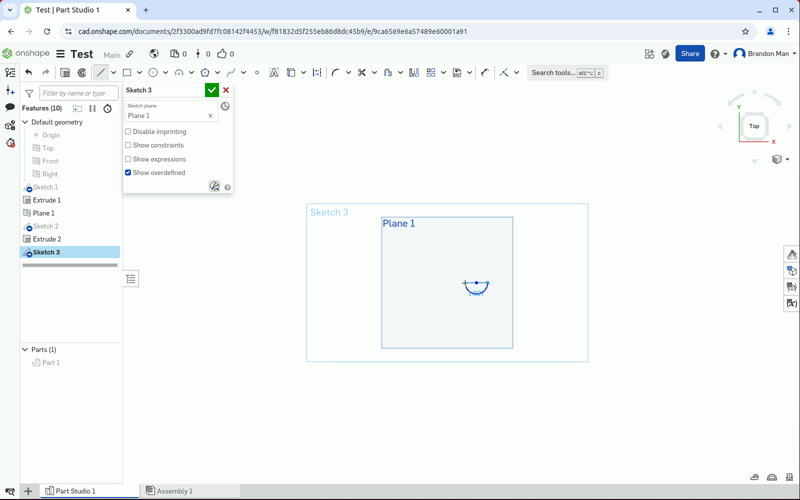
scroll(6)
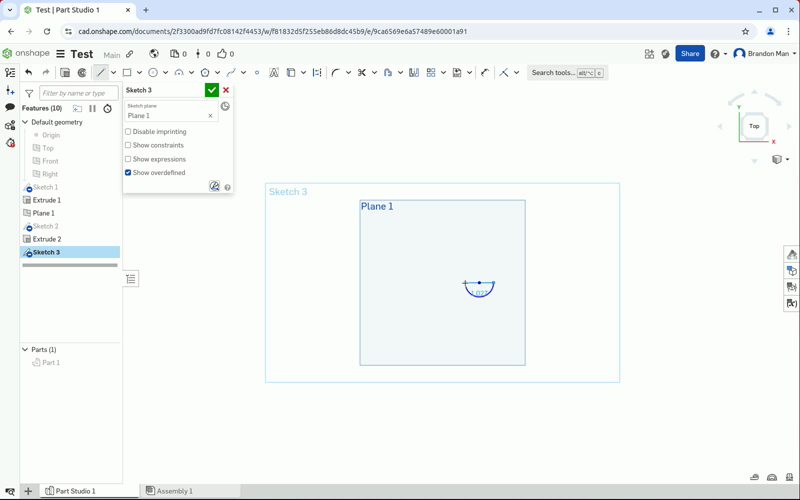
scroll(6)
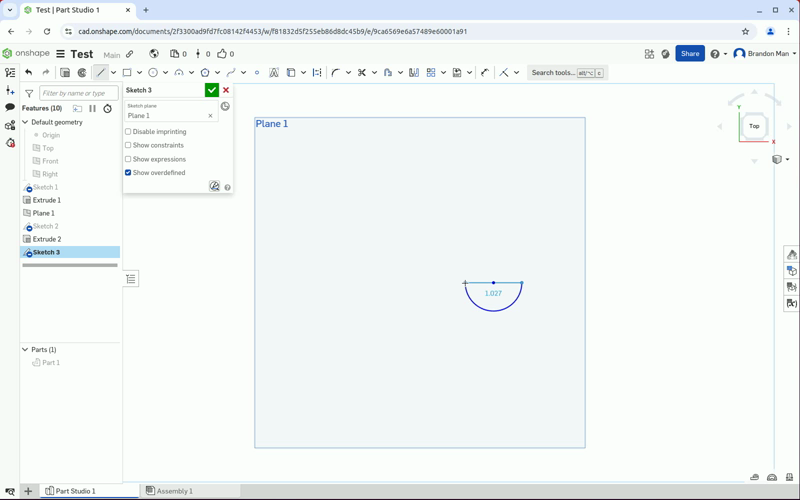
key_up(shift)
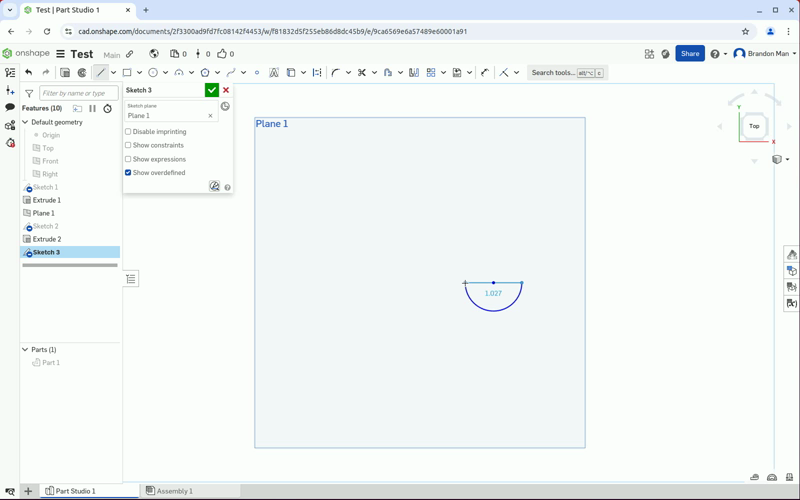
click(465, 282)
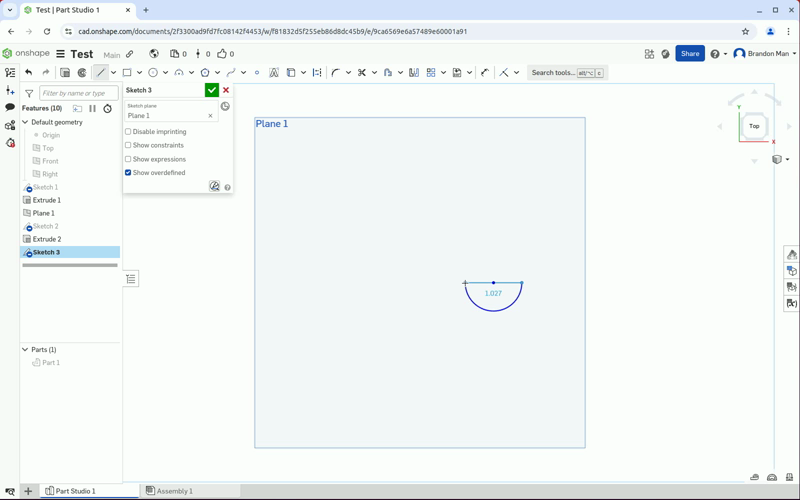
scroll(-6)
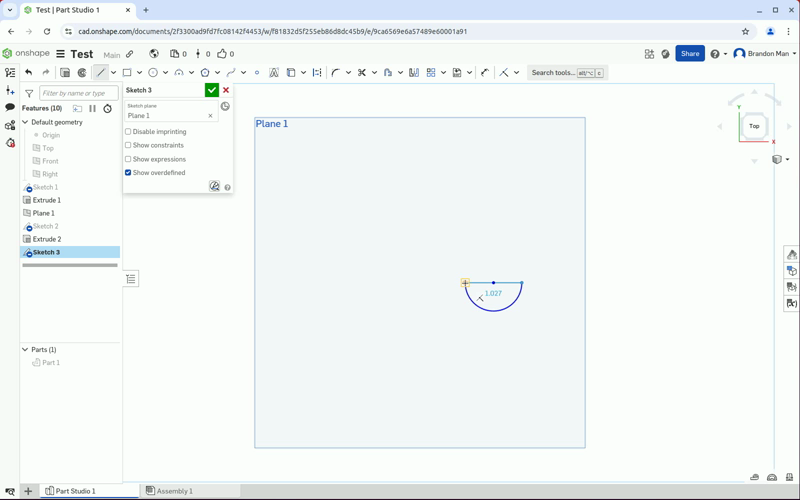
scroll(-6)
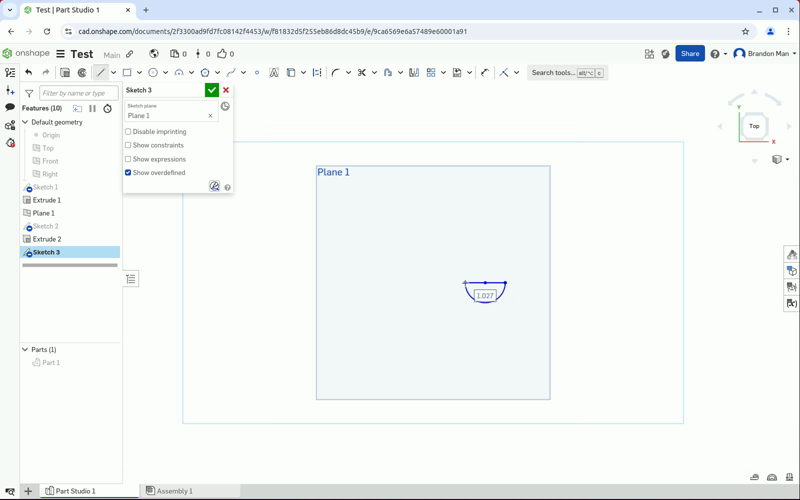
scroll(-6)
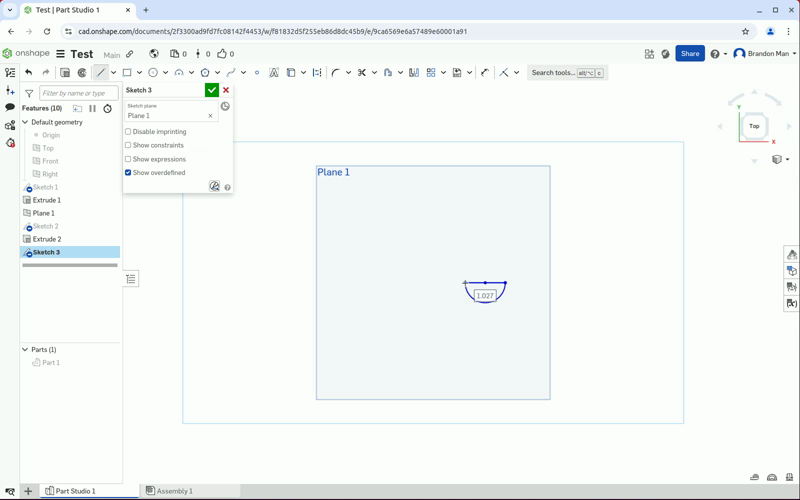
scroll(-6)
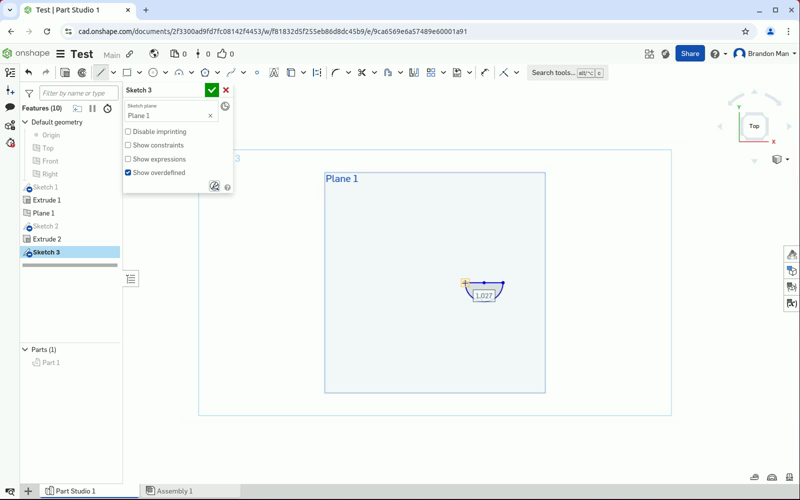
scroll(-6)
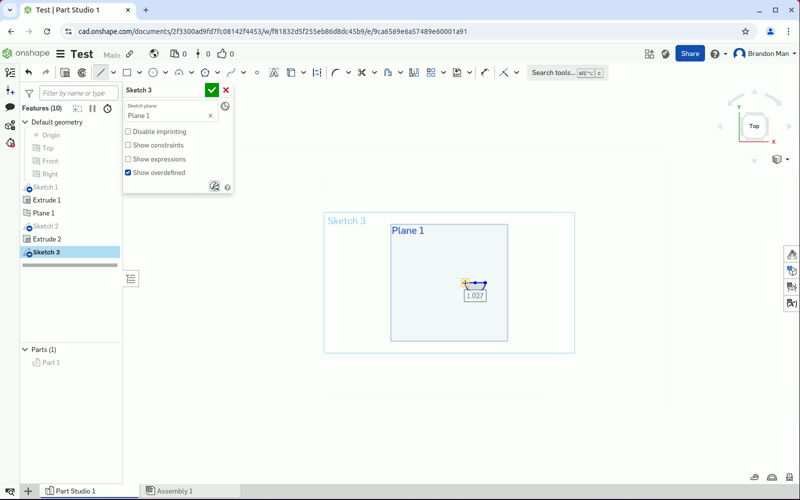
scroll(-6)
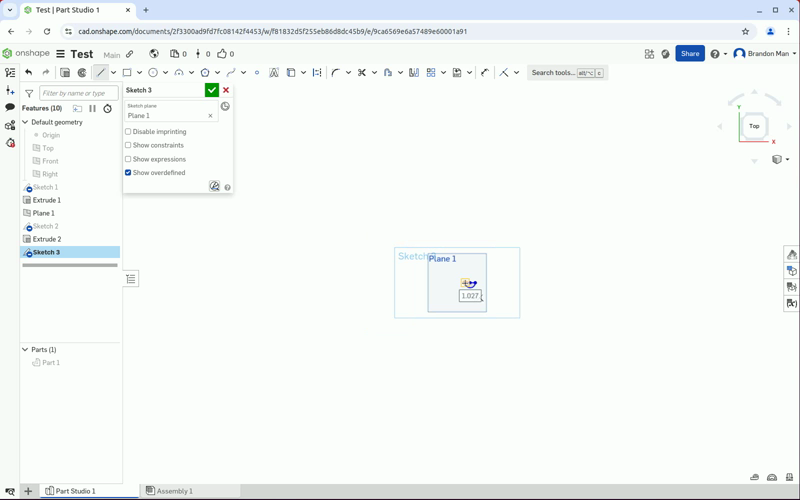
scroll(-6)
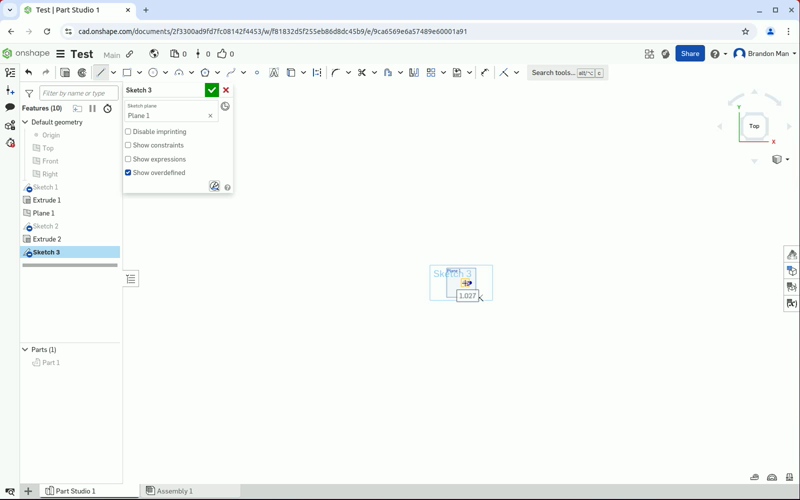
key(esc)
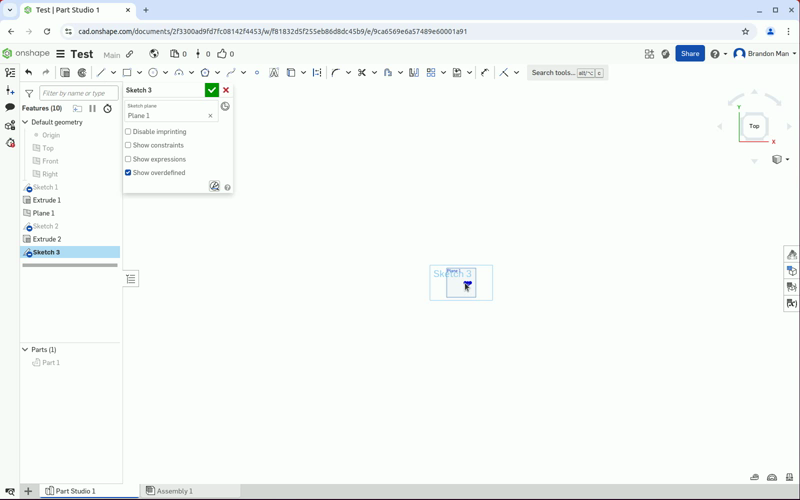
mouse_move(467, 284)
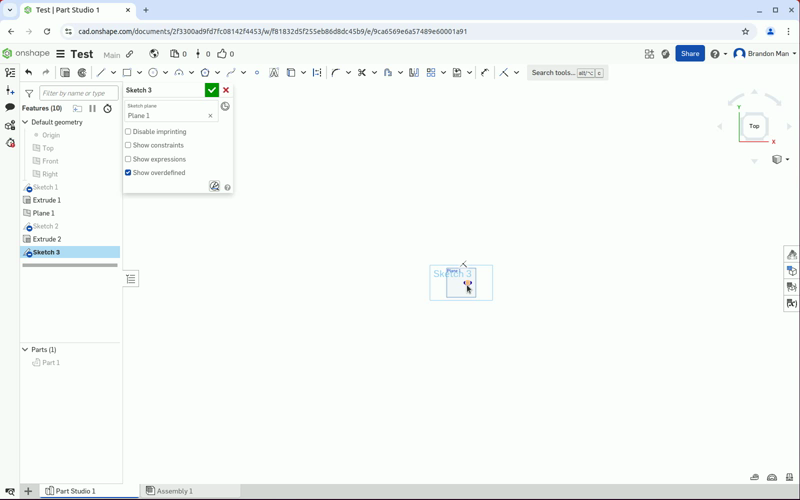
scroll(6)
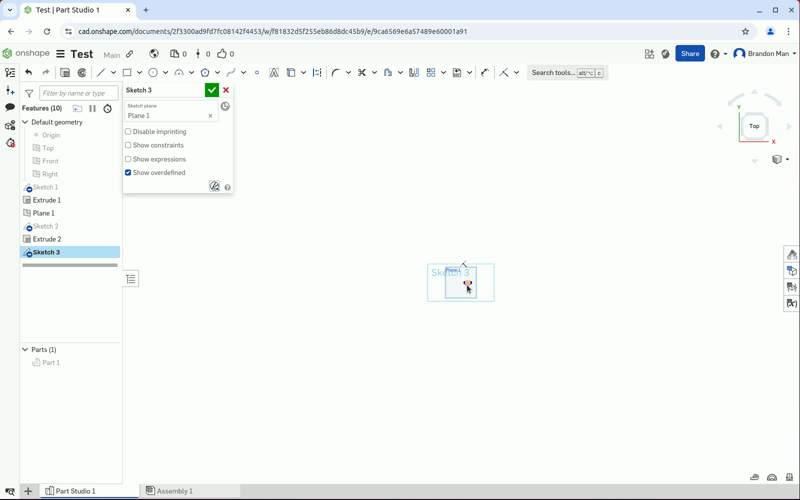
scroll(6)
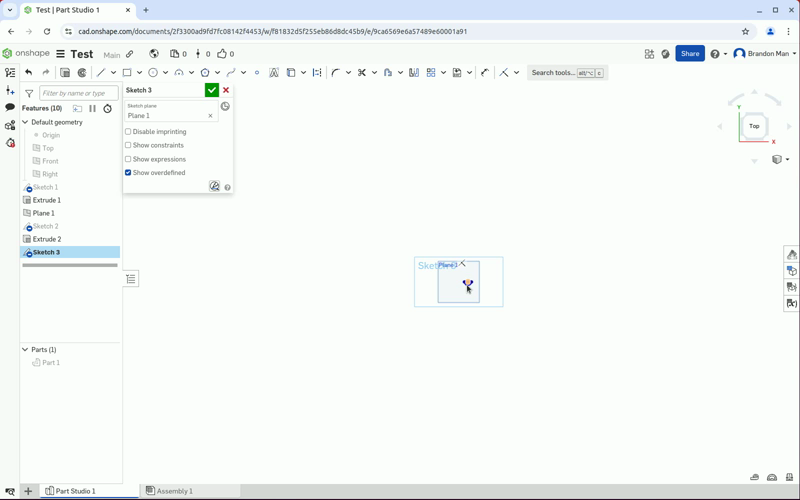
scroll(6)
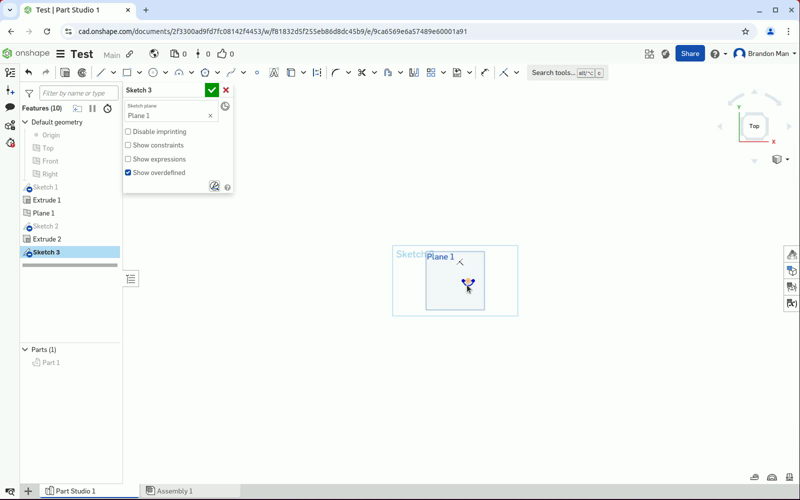
scroll(6)
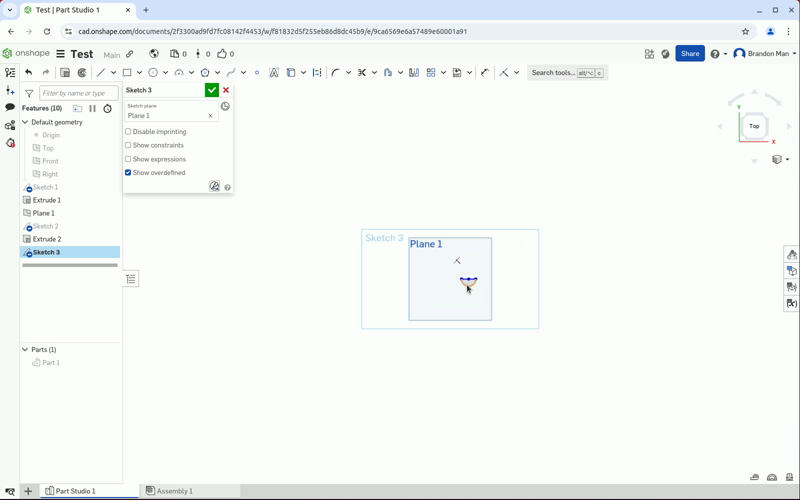
scroll(6)
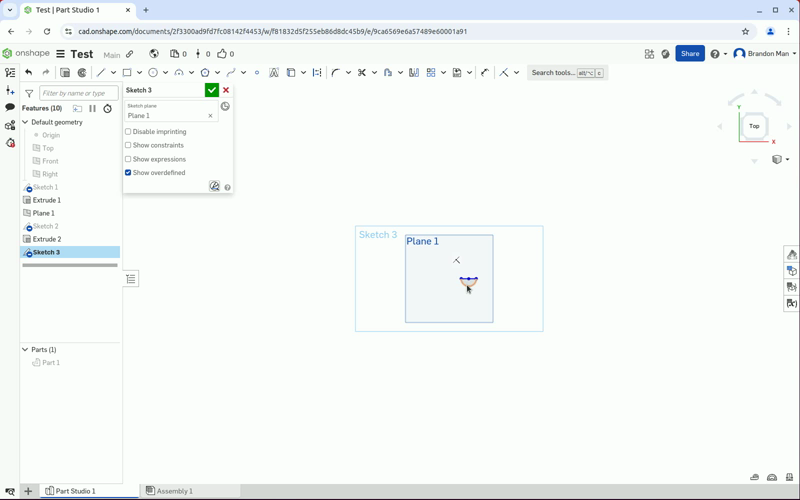
scroll(6)
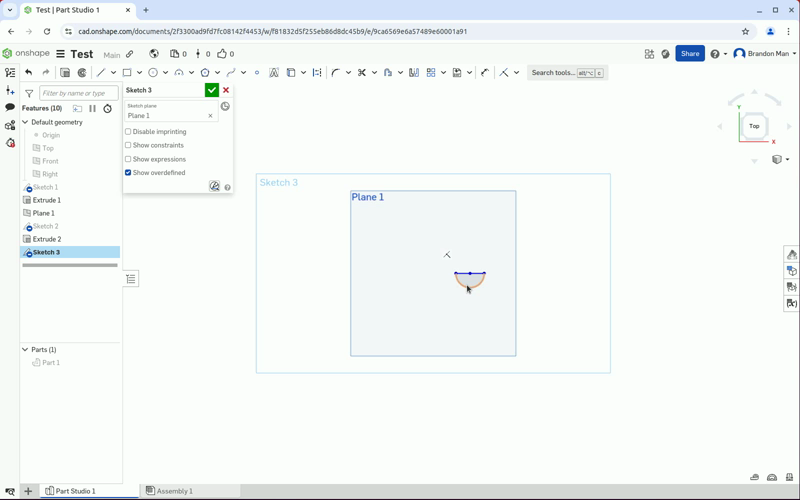
scroll(6)
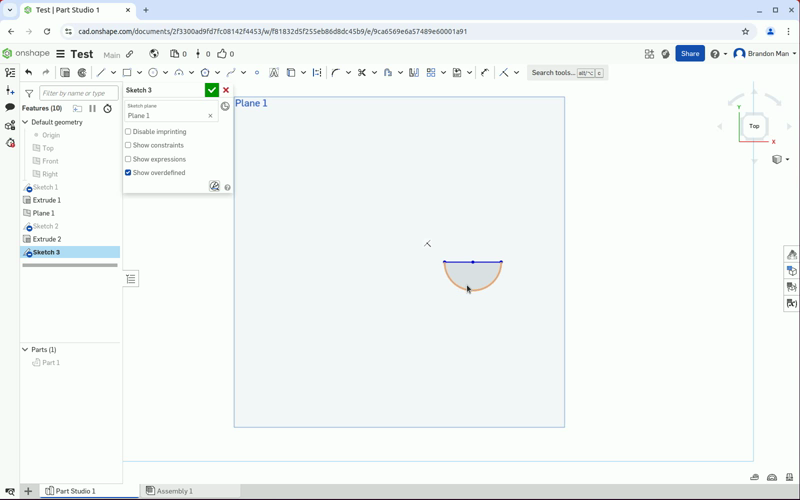
click(467, 284)
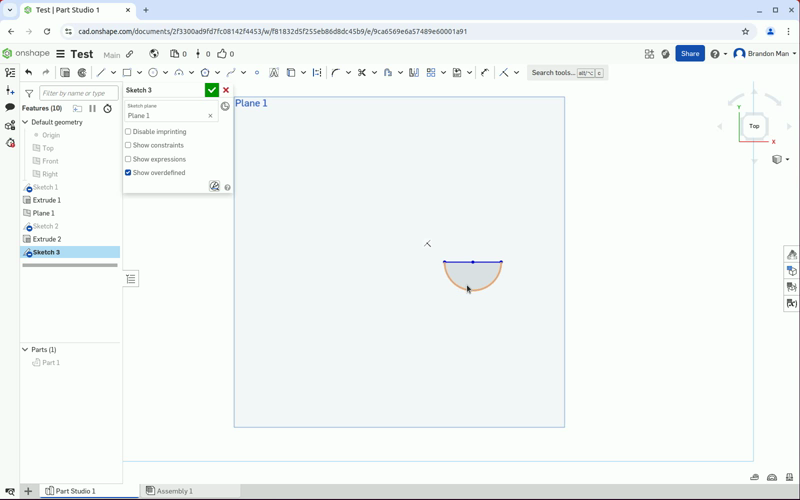
scroll(-6)
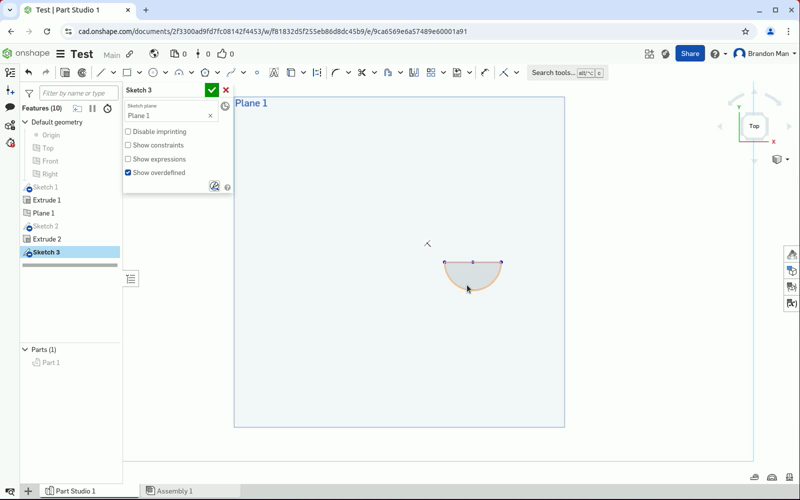
scroll(-6)
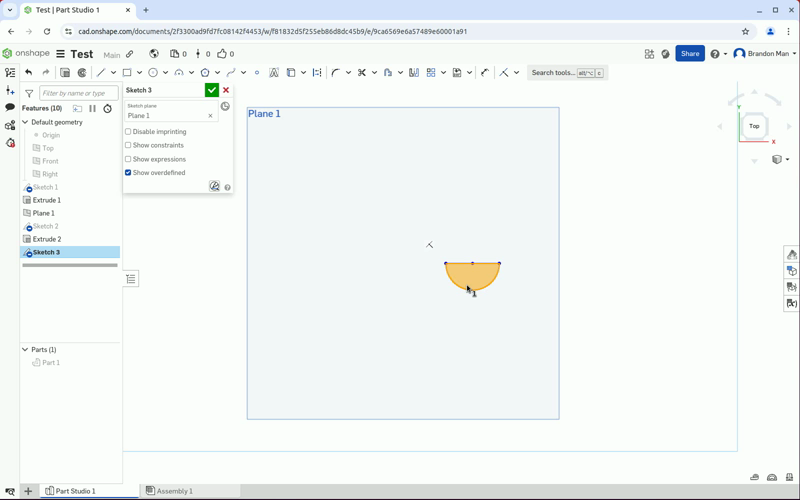
scroll(-6)
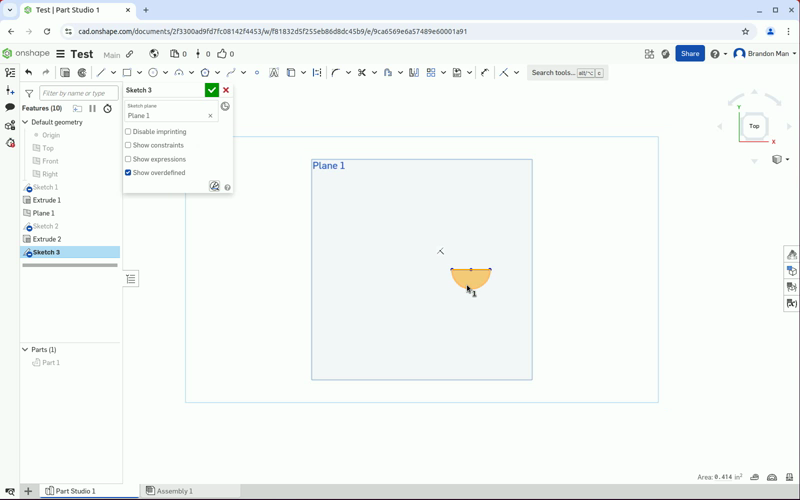
scroll(-6)
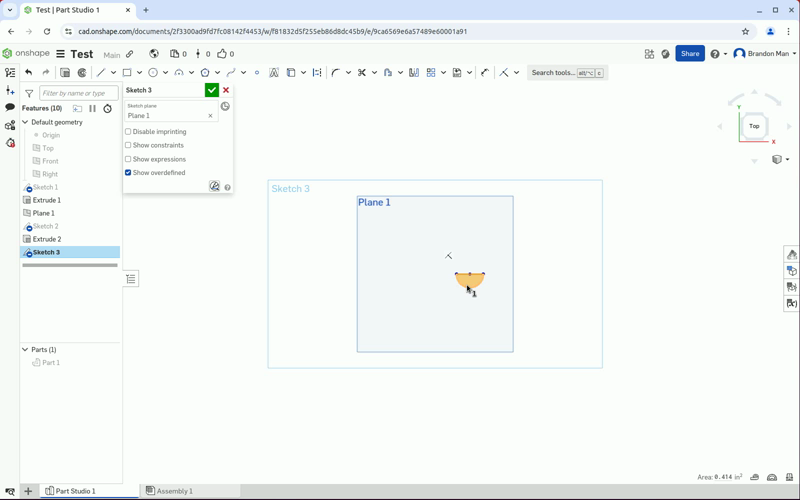
scroll(-6)
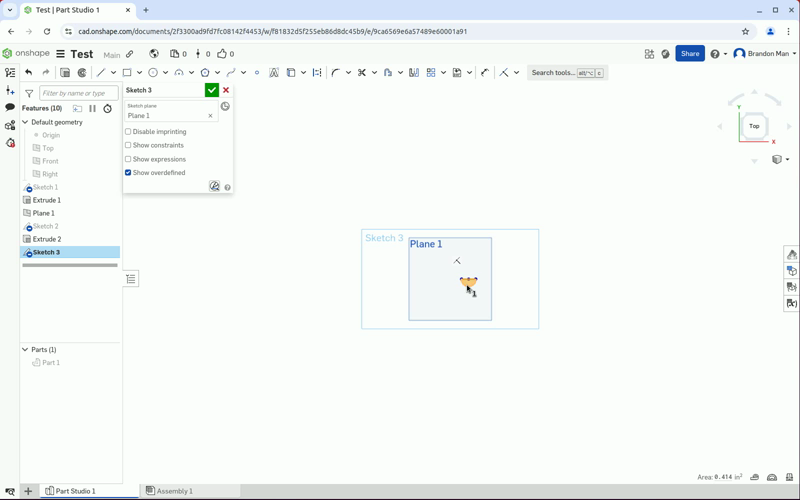
scroll(-6)
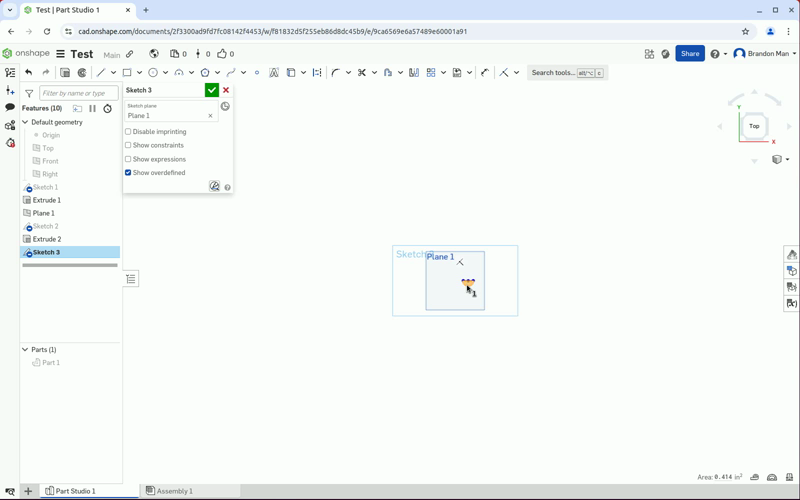
scroll(-6)
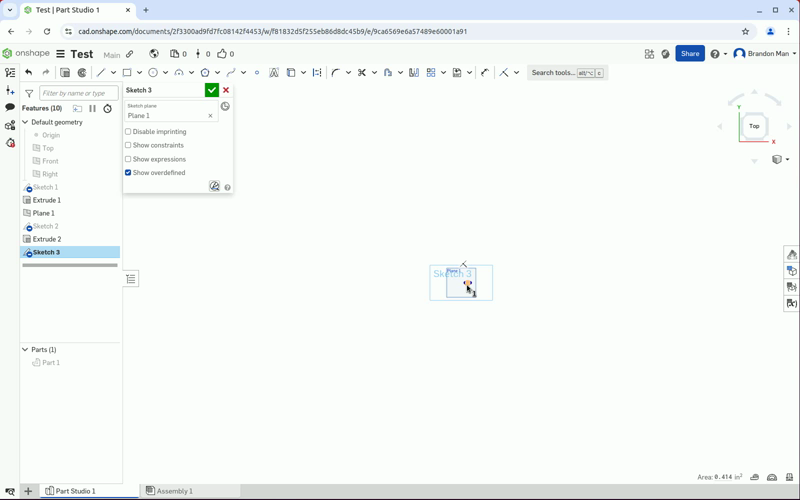
mouse_move(73, 352)
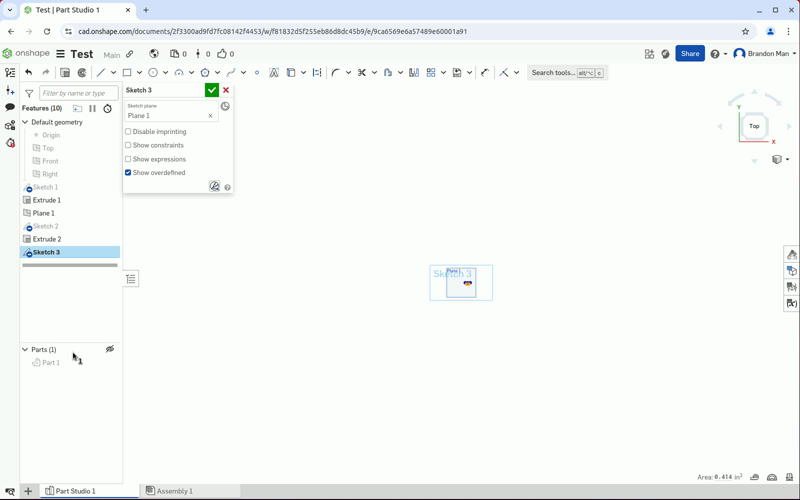
key(shift+y)
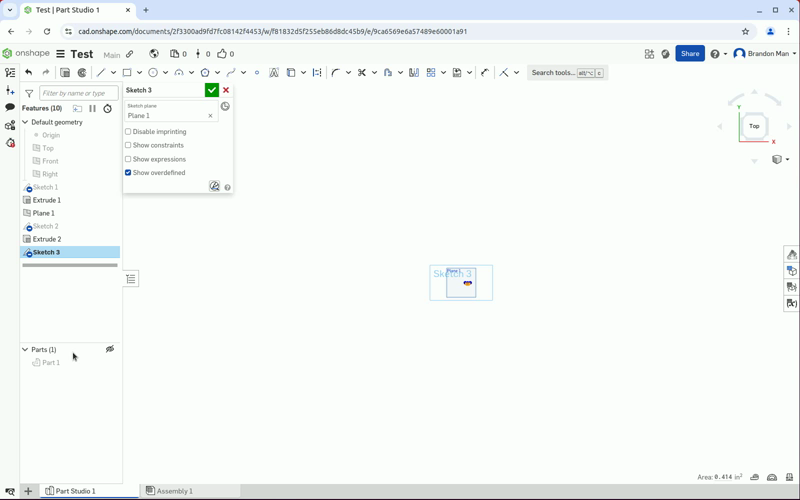
key(shift+e)
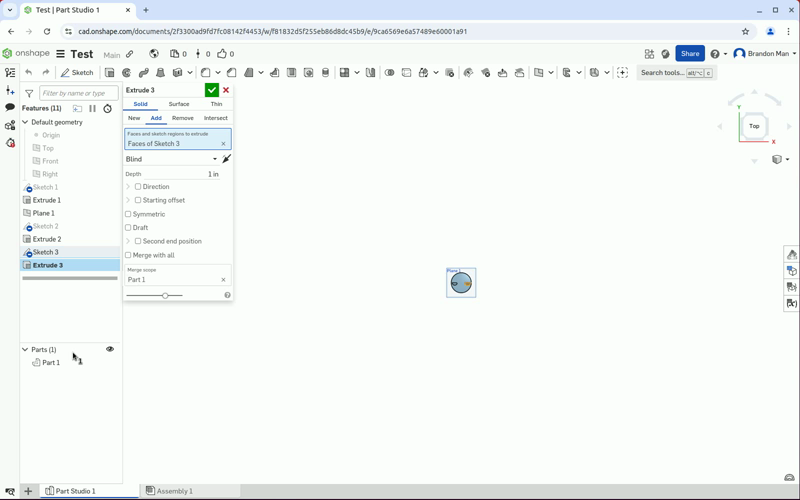
mouse_move(143, 106)
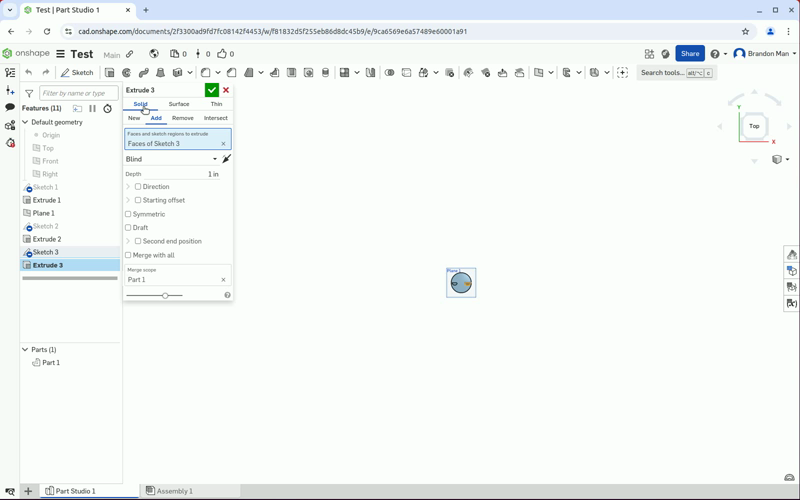
click(143, 106)
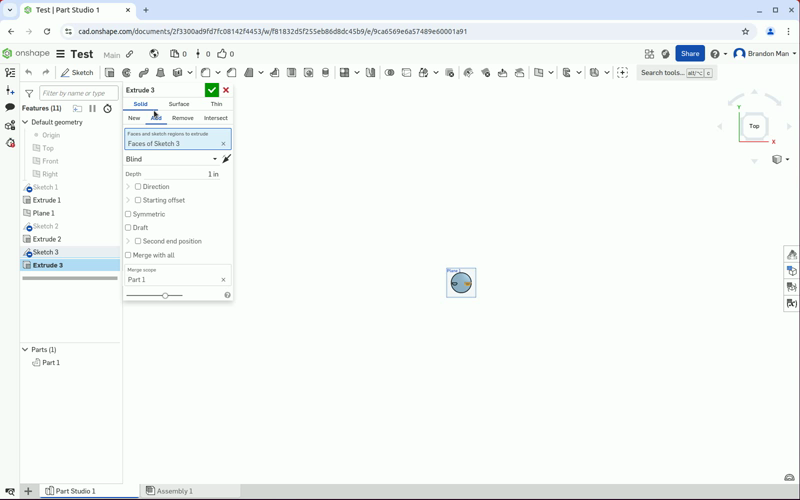
mouse_move(186, 120)
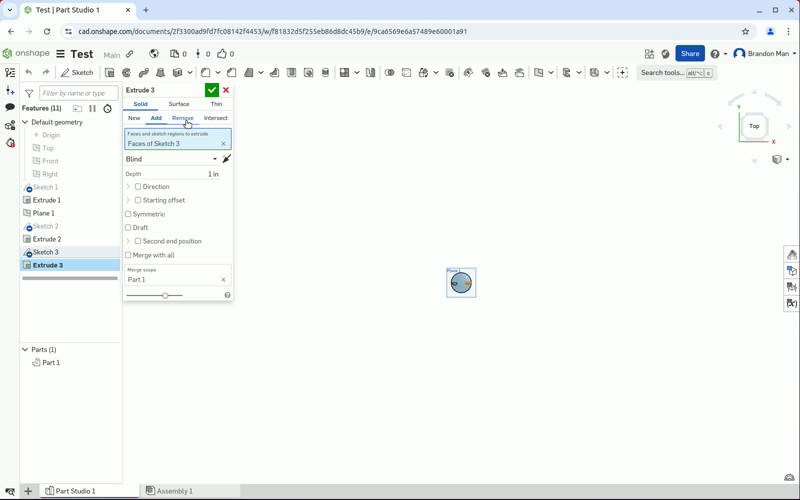
click(186, 120)
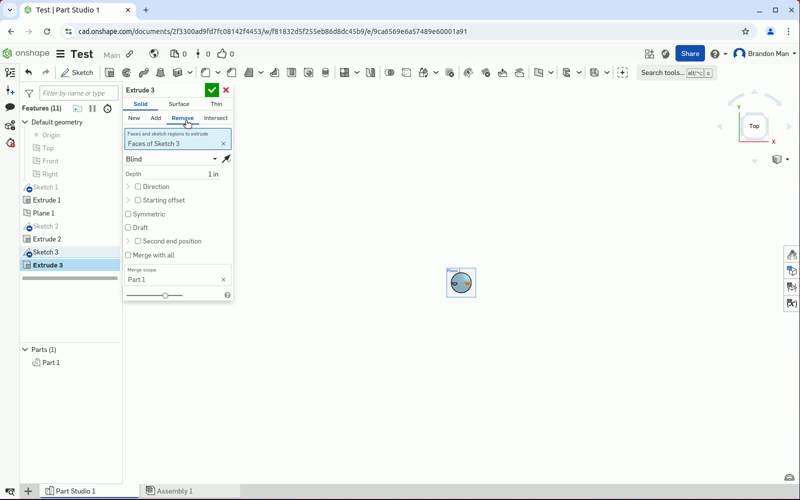
key(tab, 4)
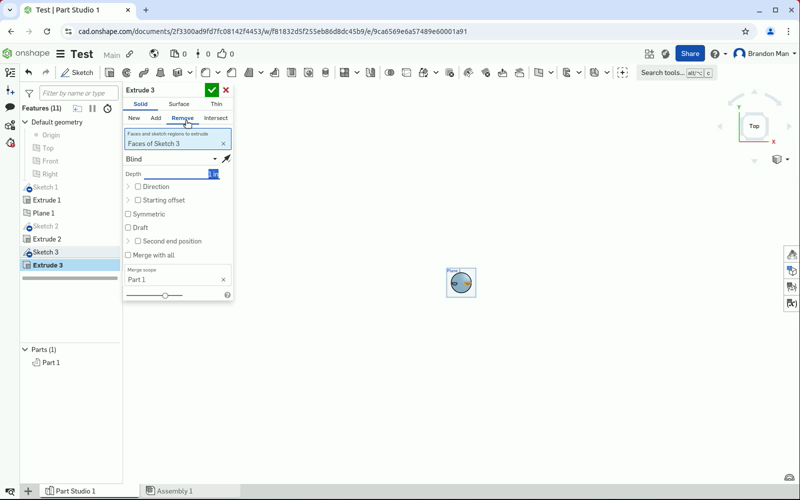
text(2.648)
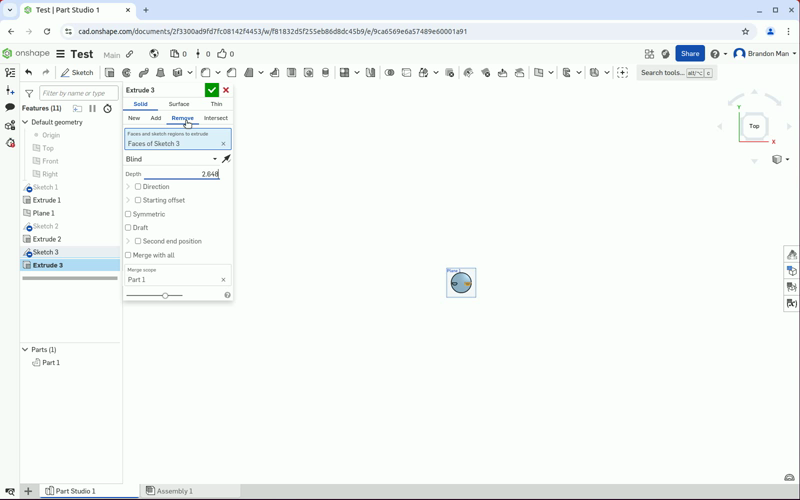
key(tab, 6)
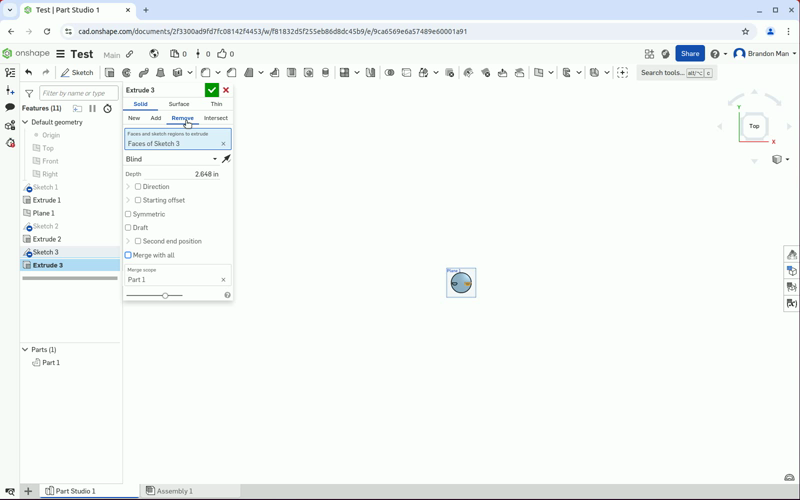
key(space)
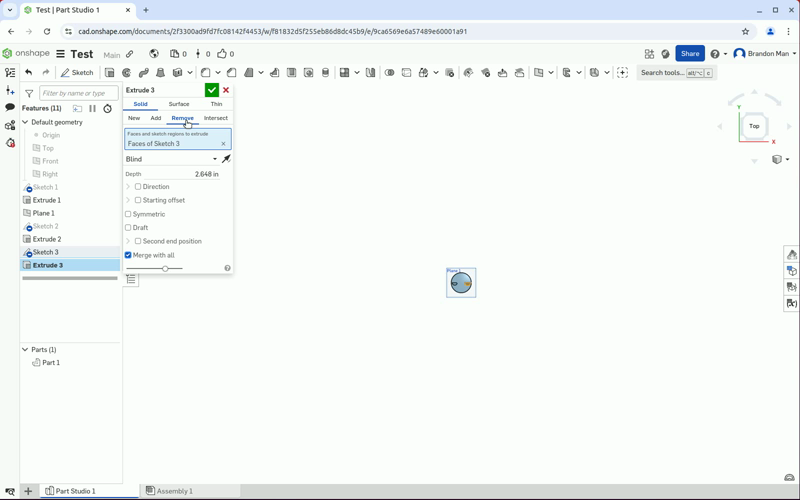
key(enter)
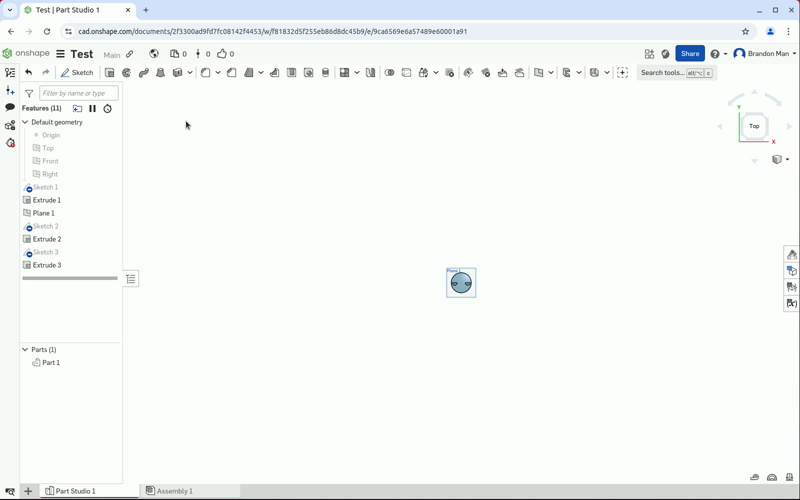
key(shift+h)
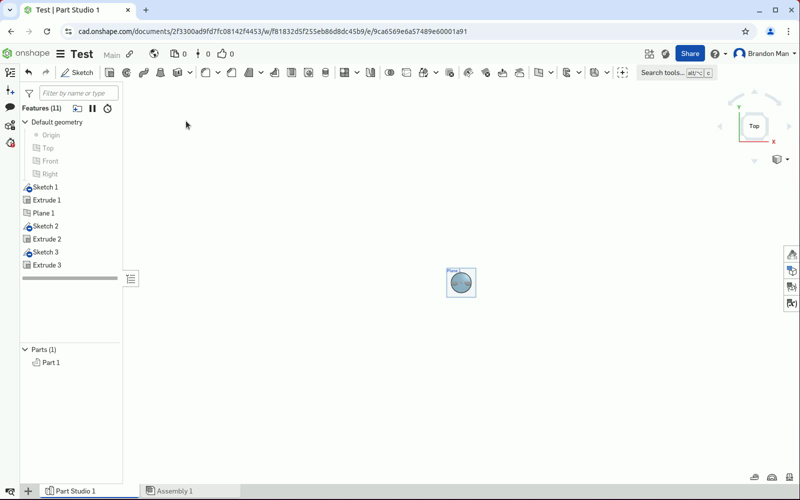
key(shift+h)
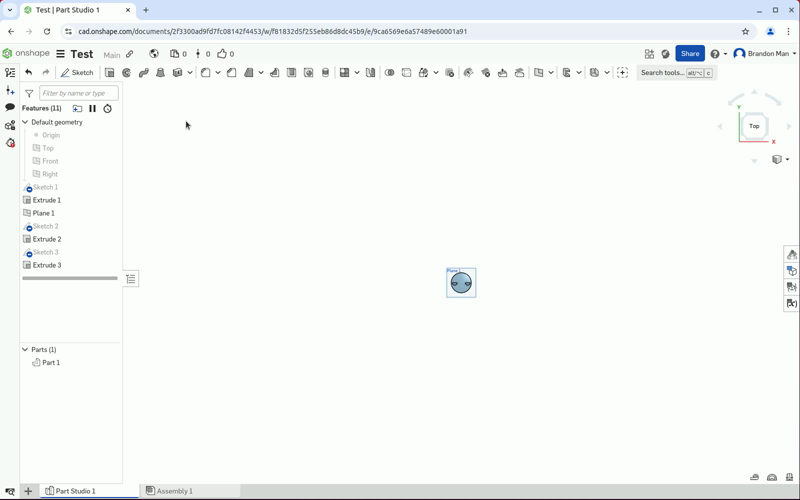
mouse_move(73, 189)
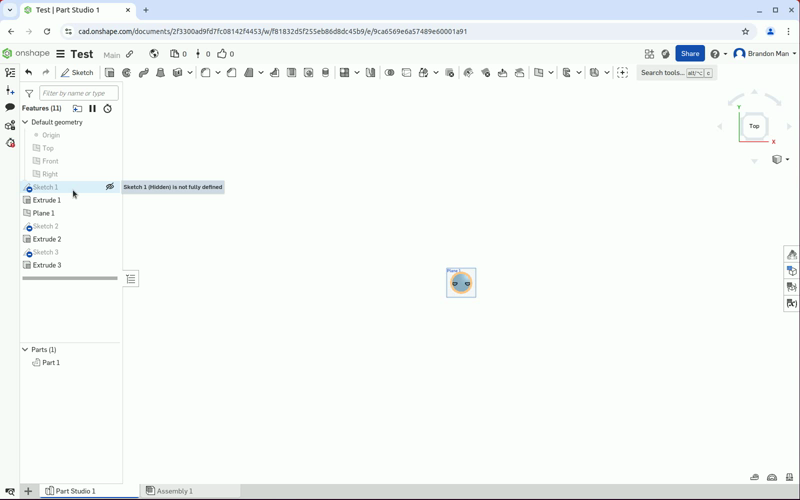
click(73, 189)
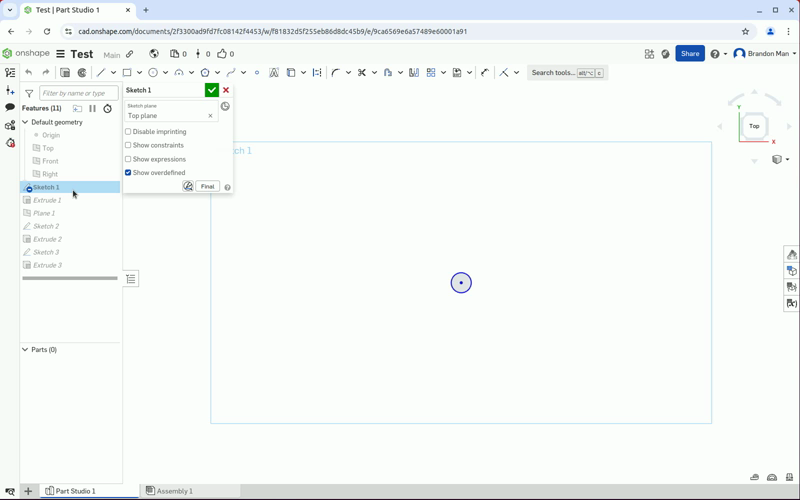
mouse_move(229, 92)
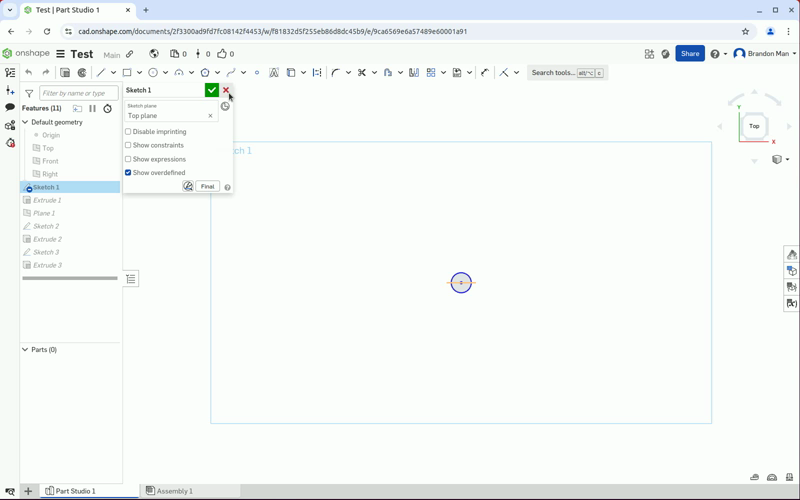
click(229, 92)
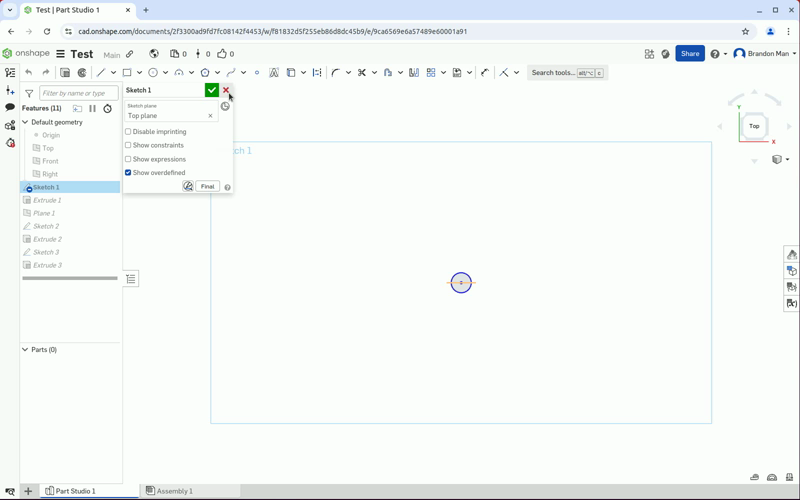
key(shift+s)
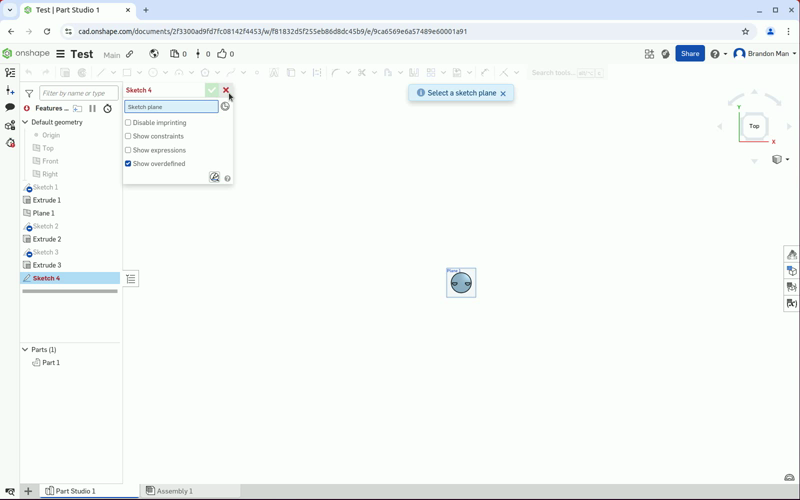
mouse_move(73, 215)
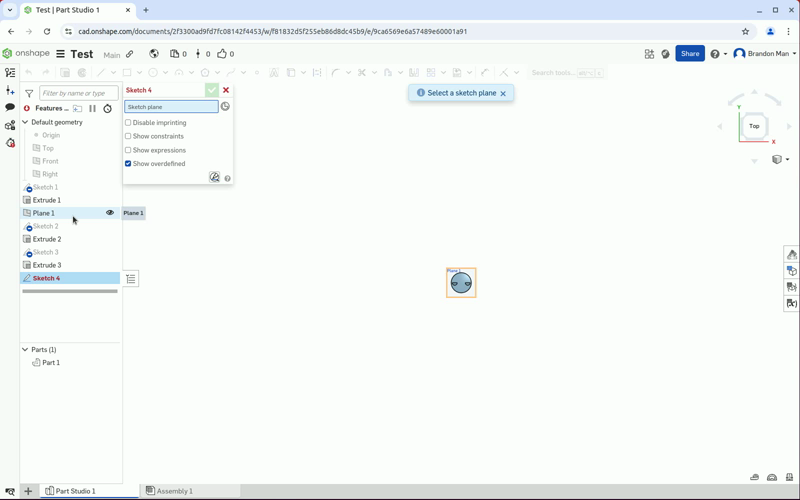
click(73, 215)
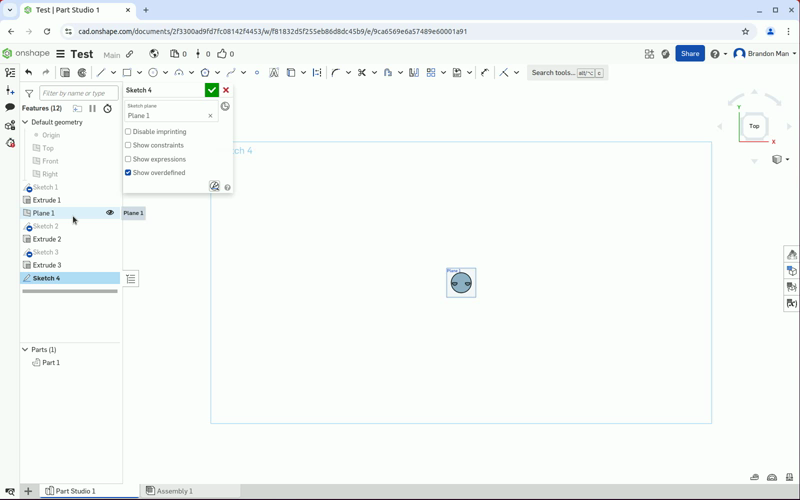
mouse_move(73, 352)
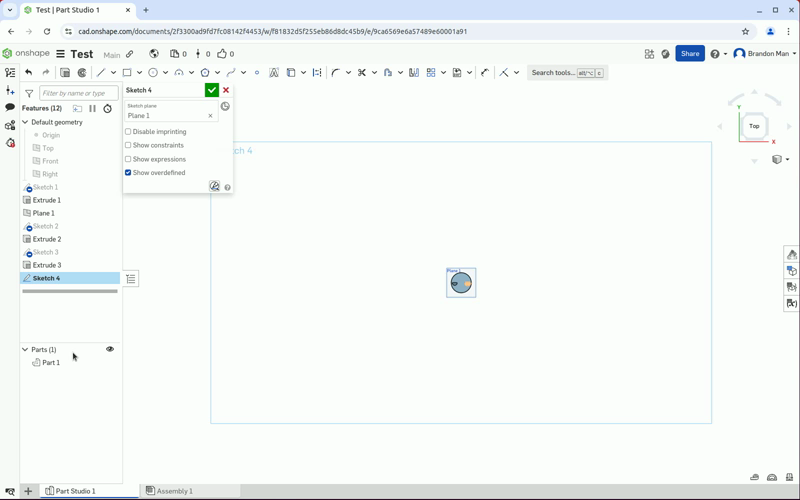
key(y)
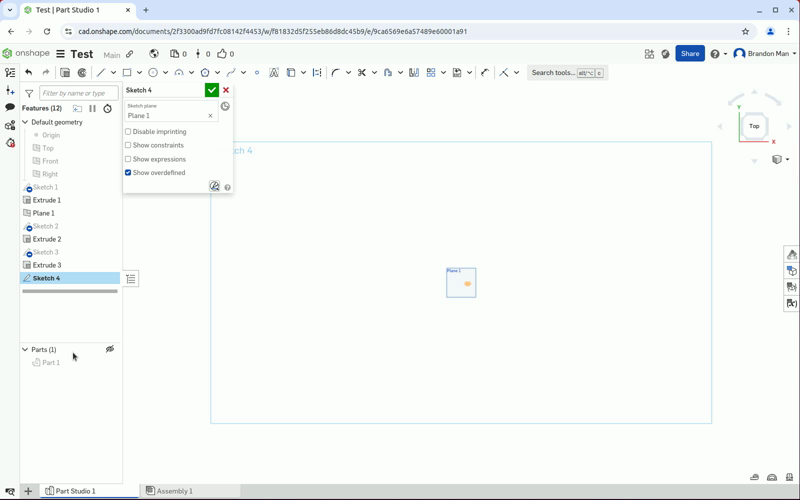
key(l)
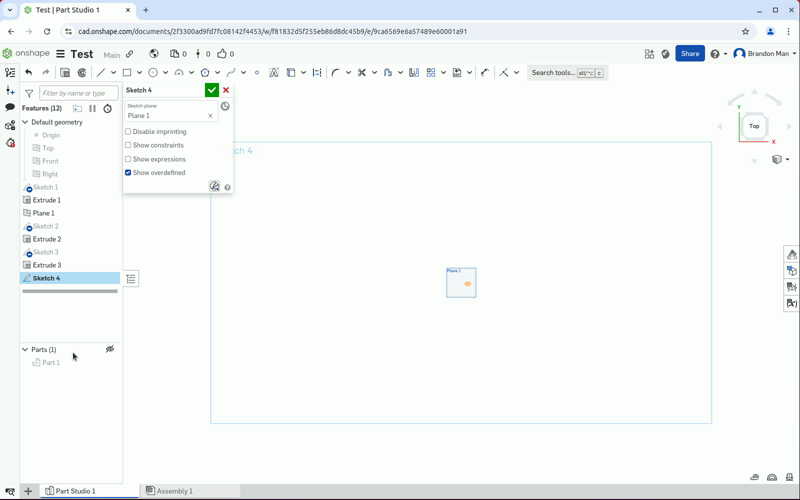
key_down(shift)
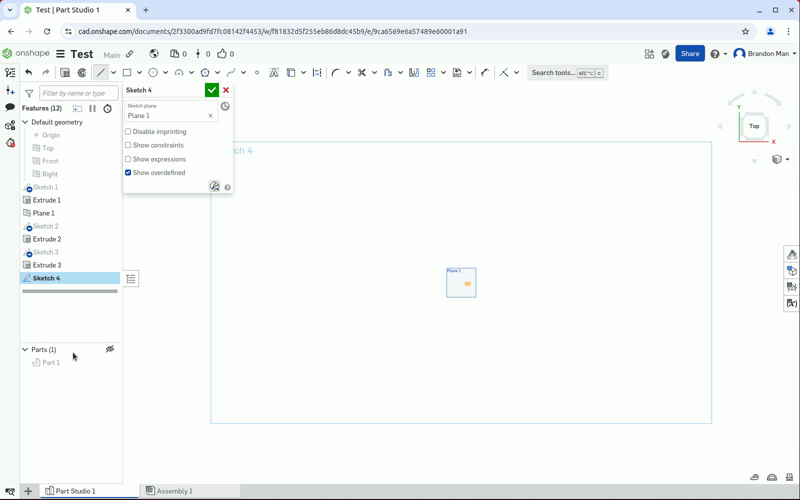
mouse_move(452, 282)
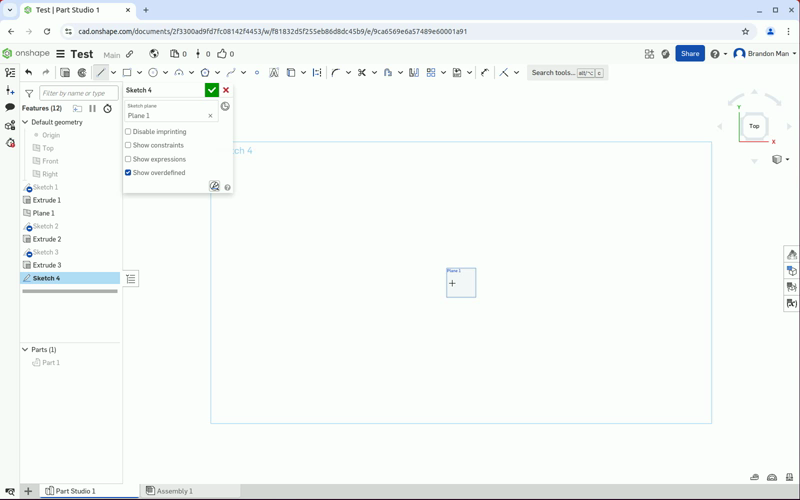
click(452, 282)
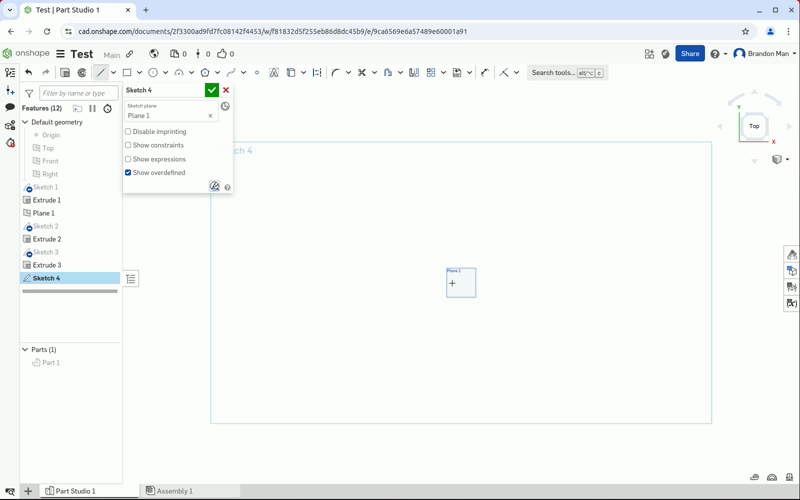
key_up(shift)
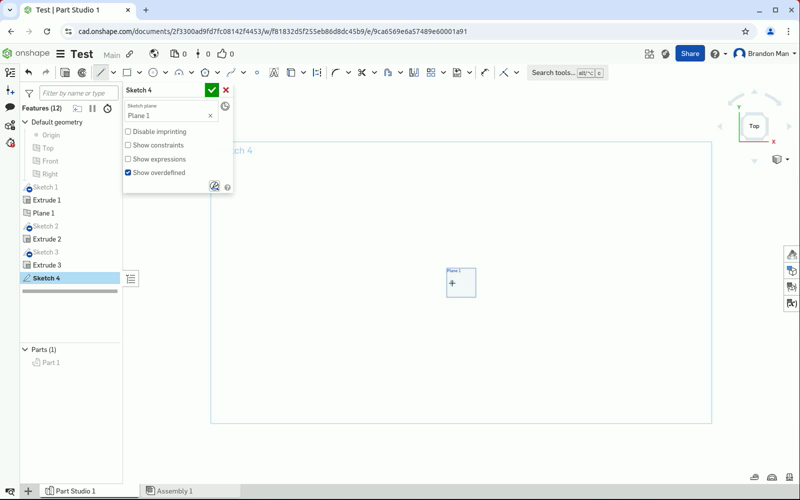
key_down(shift)
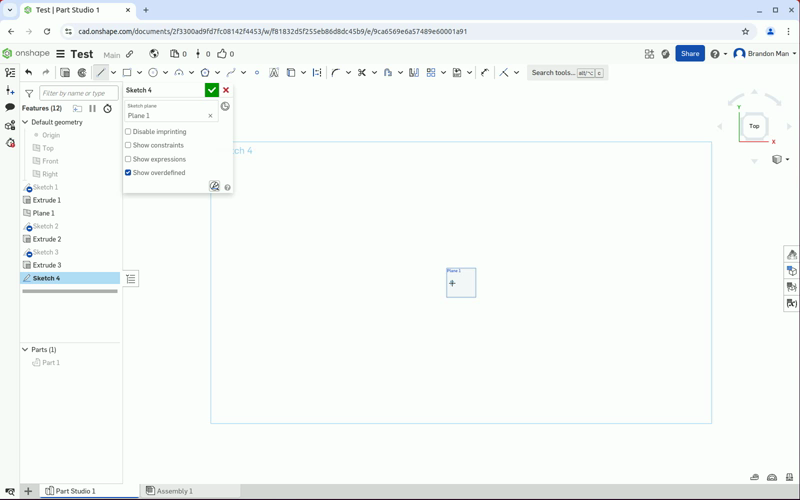
mouse_move(482, 282)
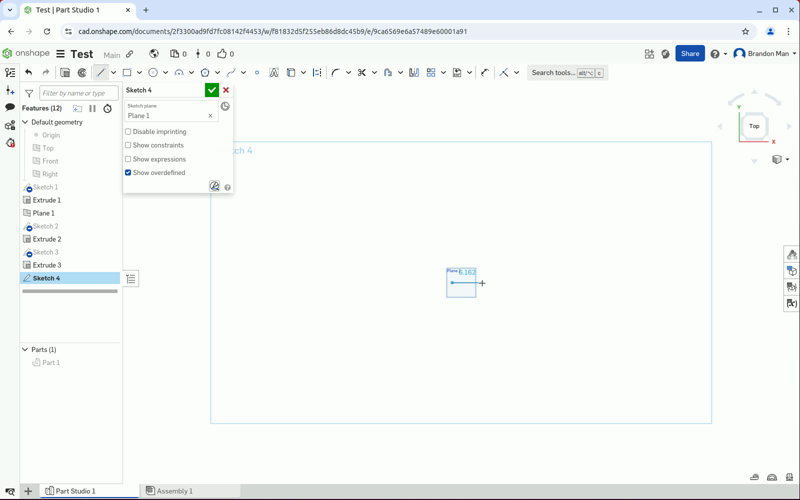
mouse_move(457, 282)
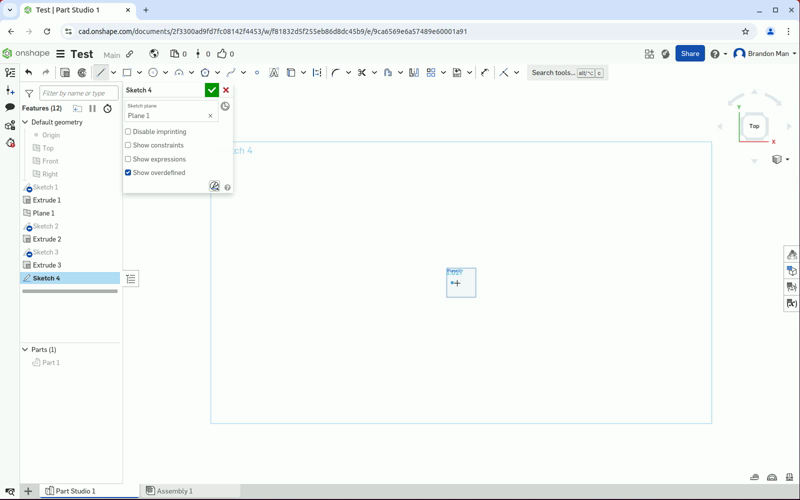
scroll(6)
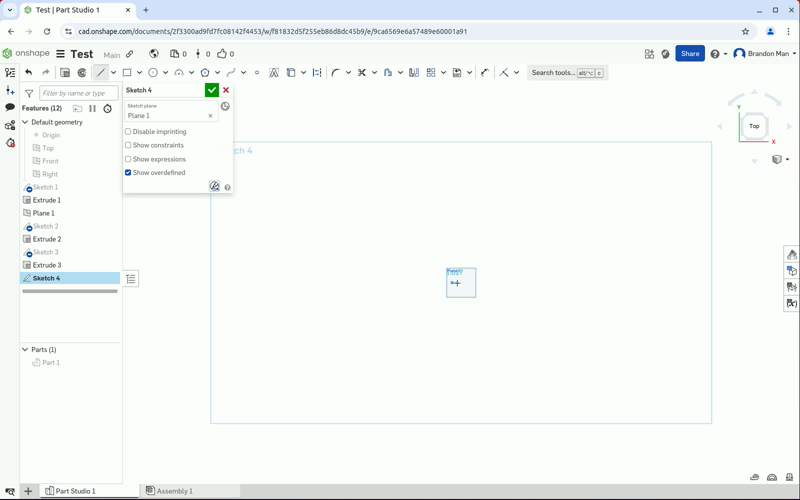
scroll(6)
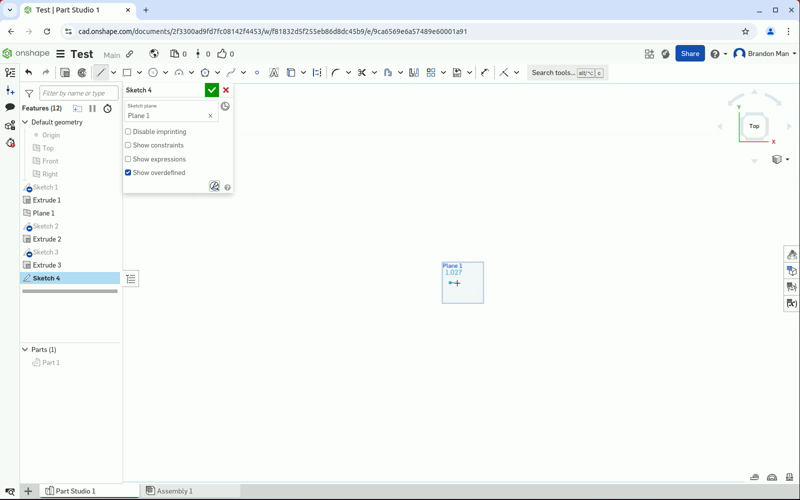
scroll(6)
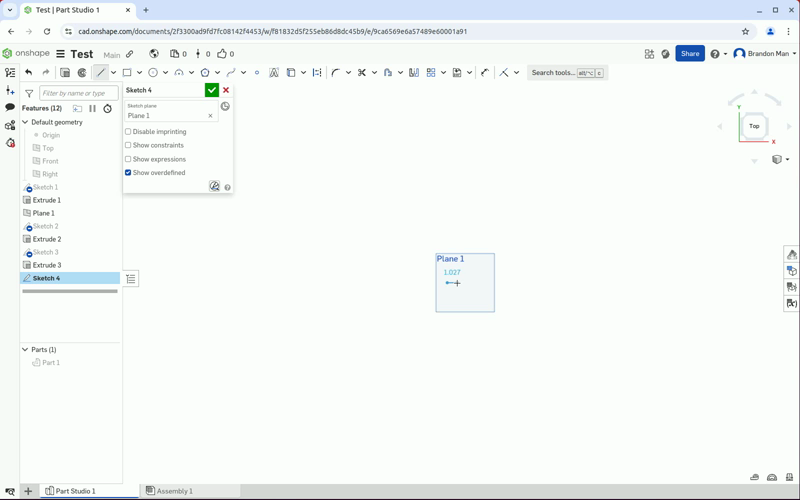
scroll(6)
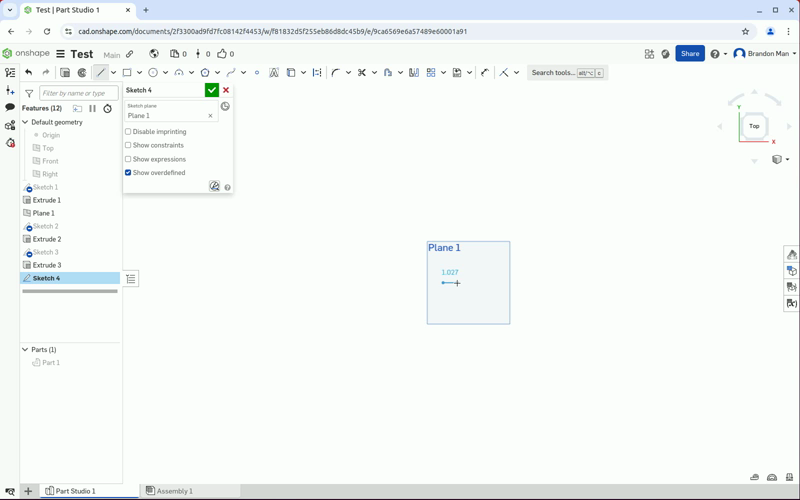
scroll(6)
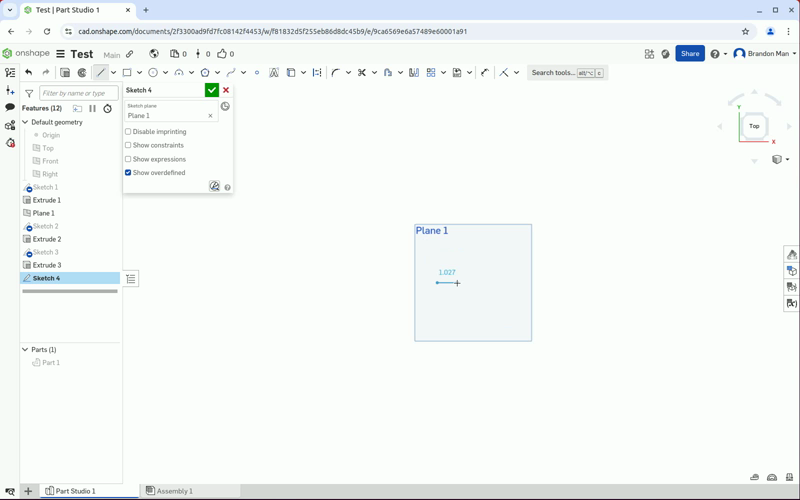
scroll(6)
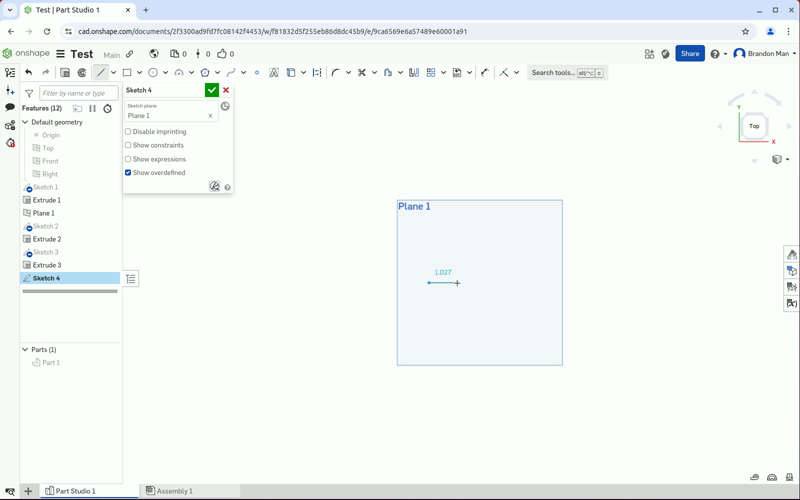
scroll(6)
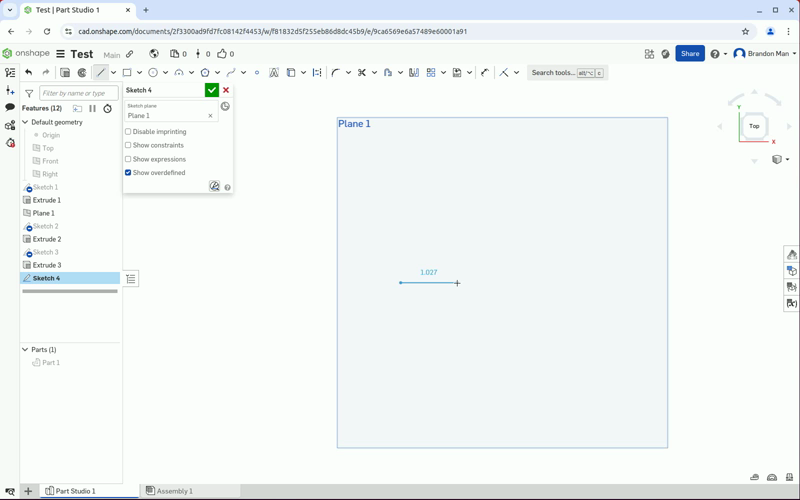
click(457, 282)
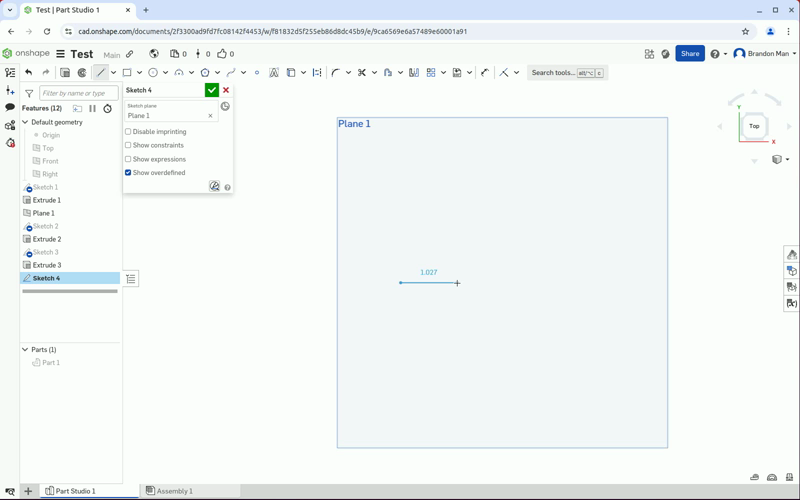
scroll(-6)
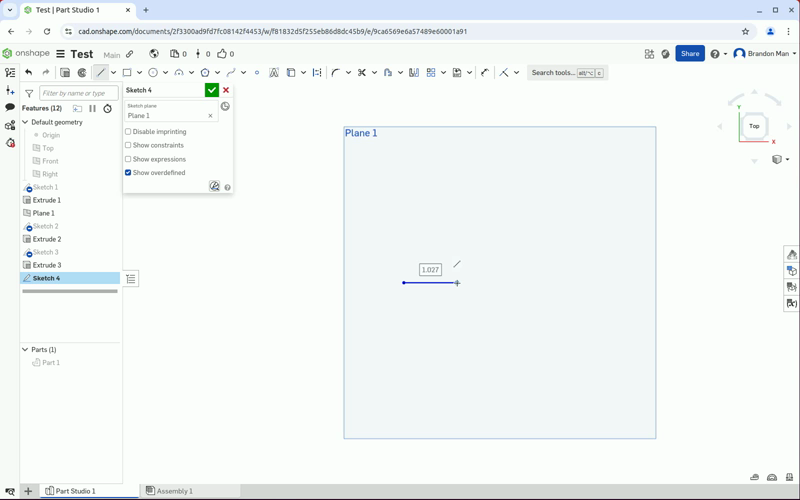
scroll(-6)
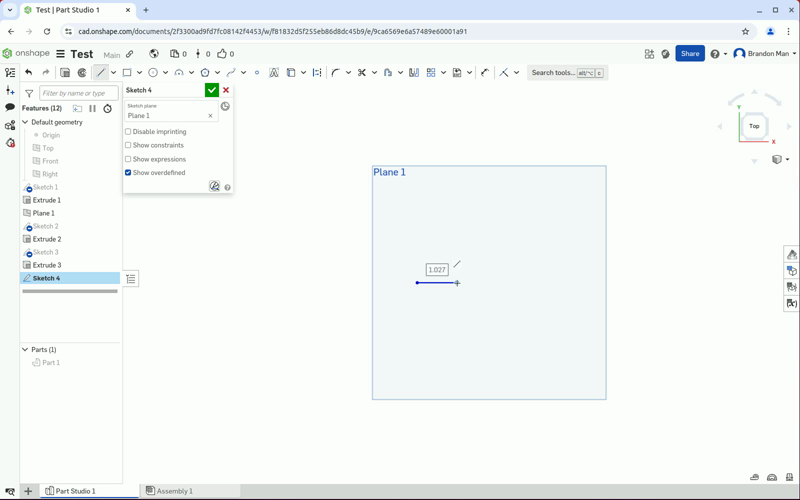
scroll(-6)
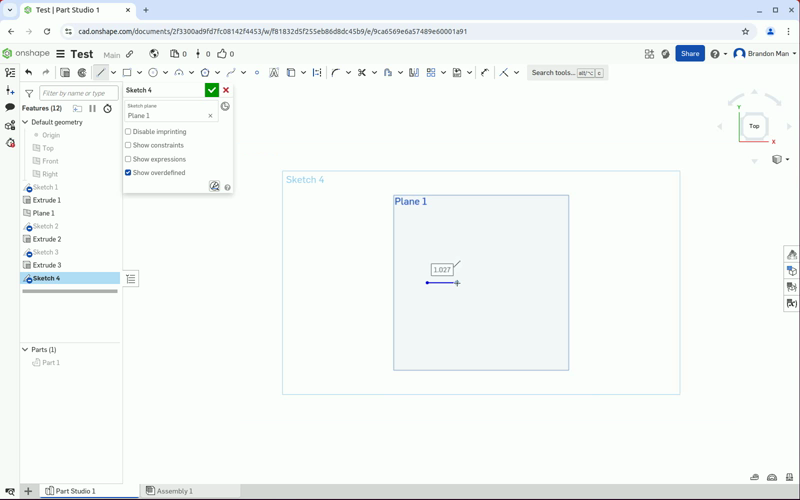
scroll(-6)
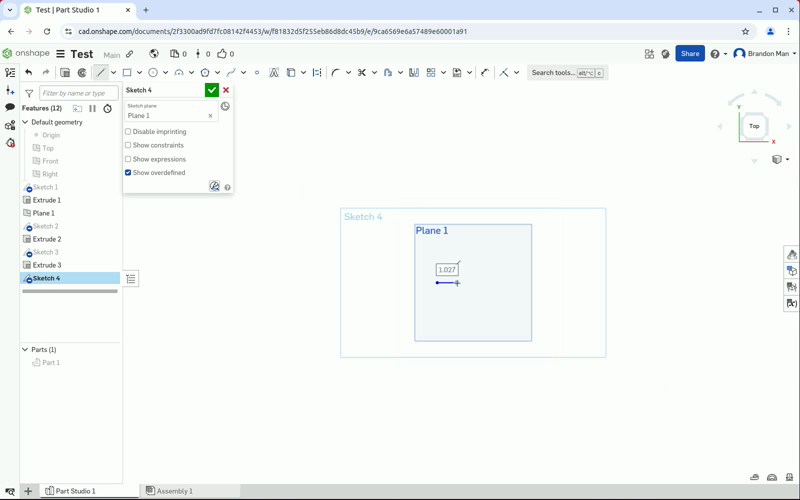
scroll(-6)
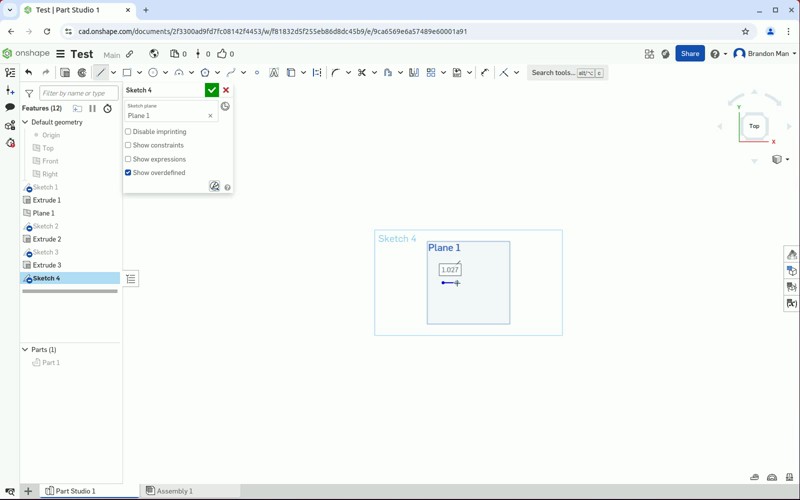
scroll(-6)
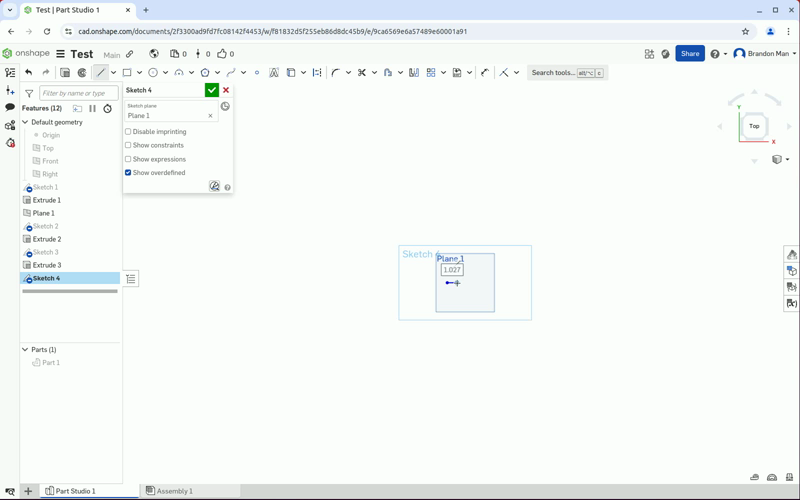
scroll(-6)
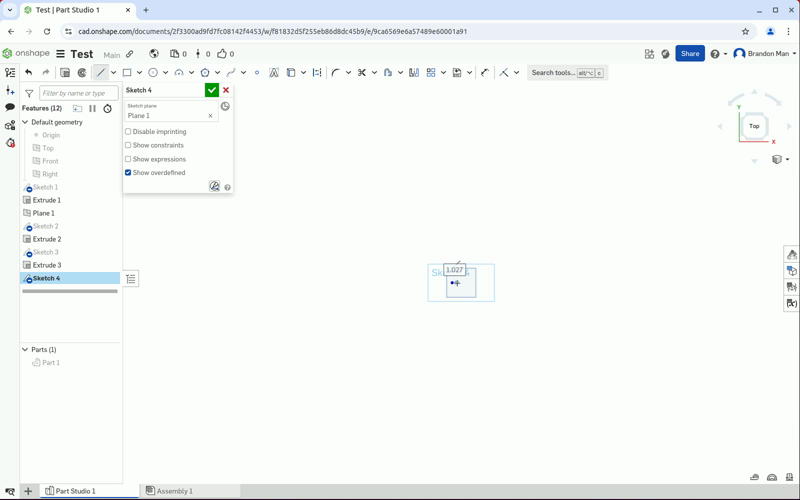
key_up(shift)
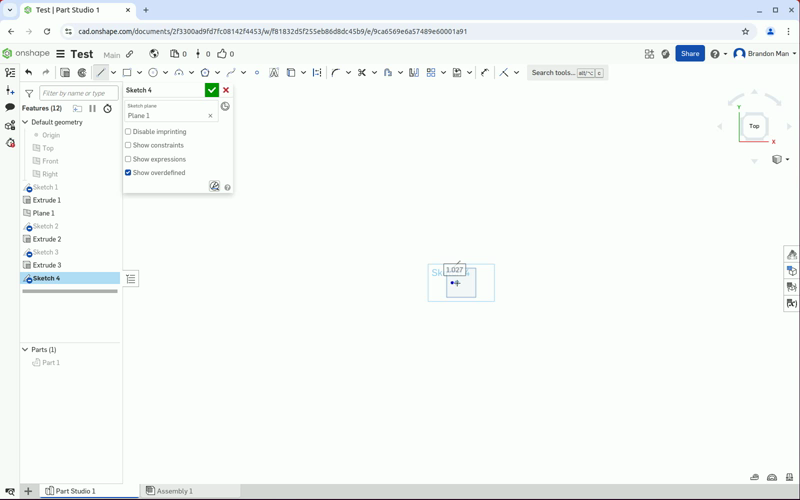
key(esc)
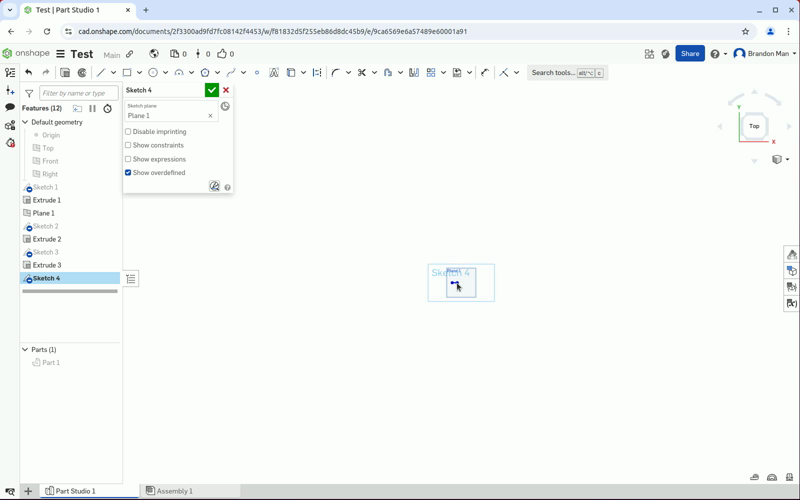
key(a)
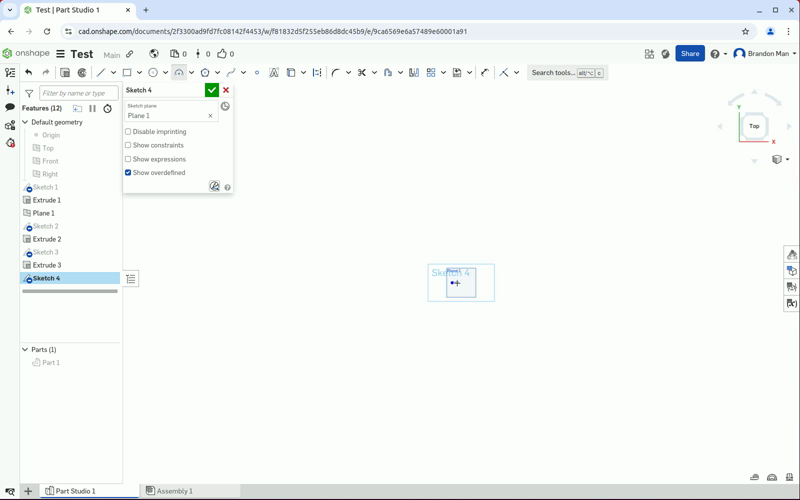
mouse_move(457, 282)
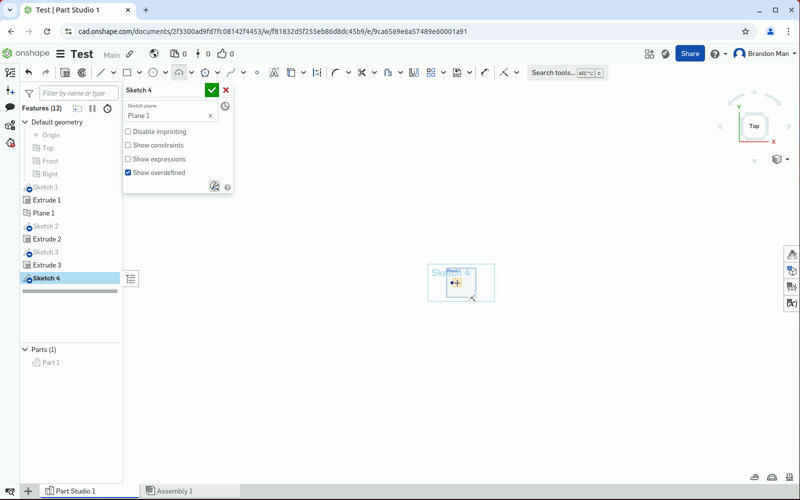
click(457, 282)
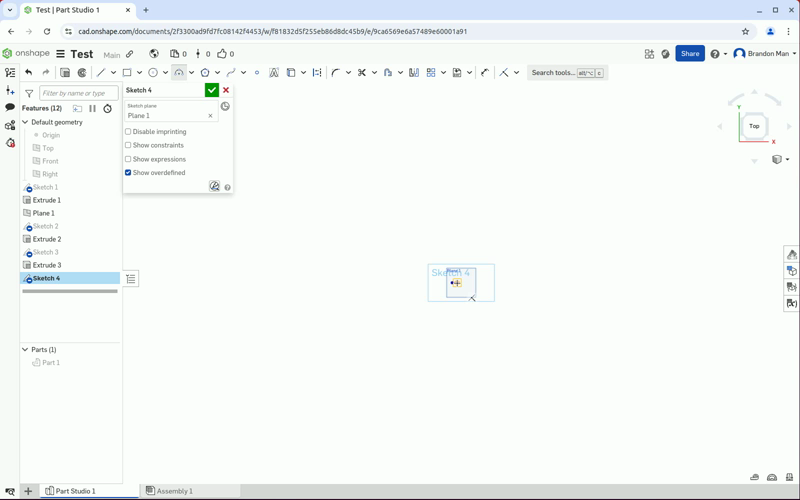
mouse_move(452, 282)
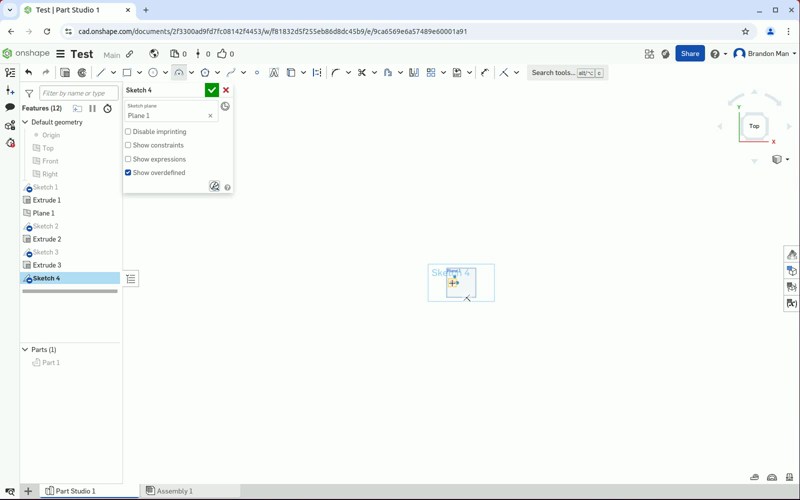
scroll(6)
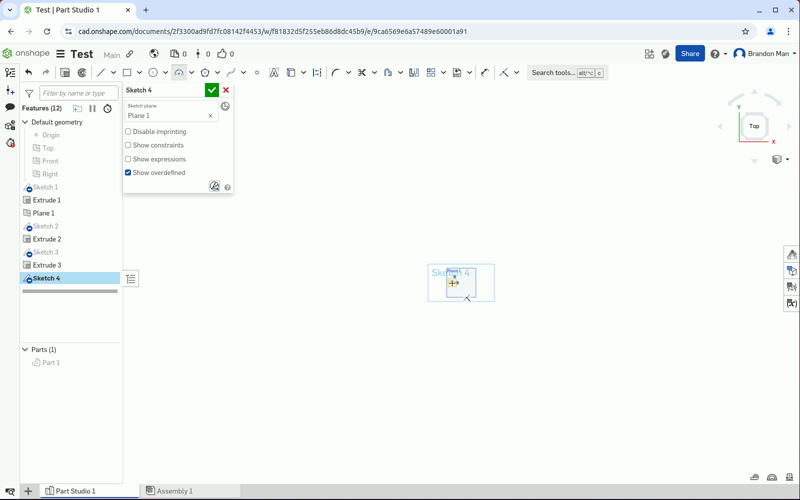
scroll(6)
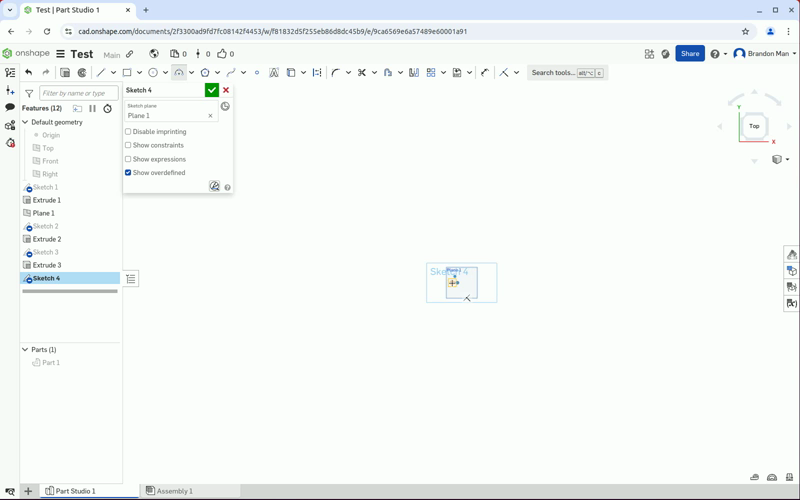
scroll(6)
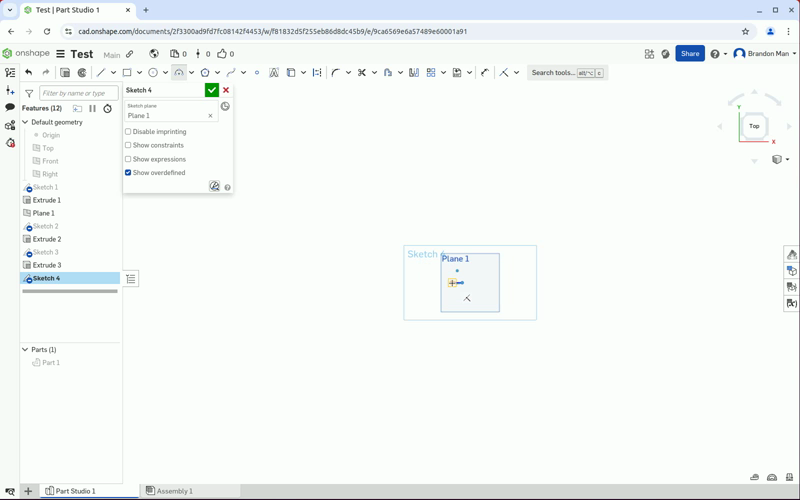
scroll(6)
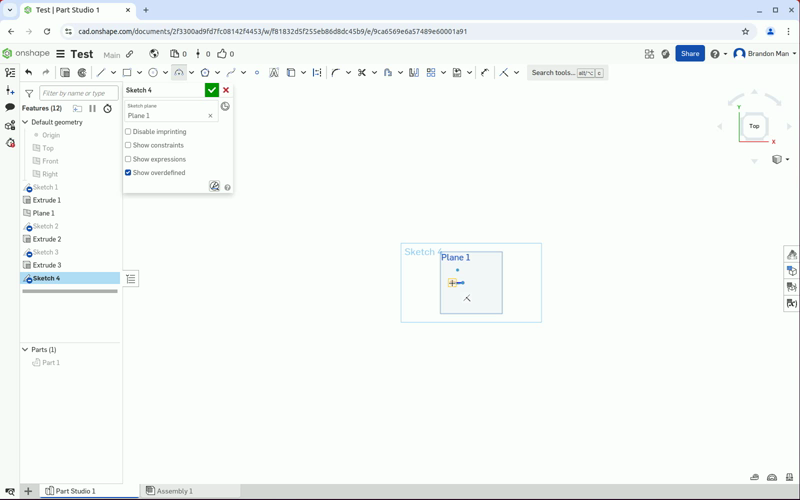
scroll(6)
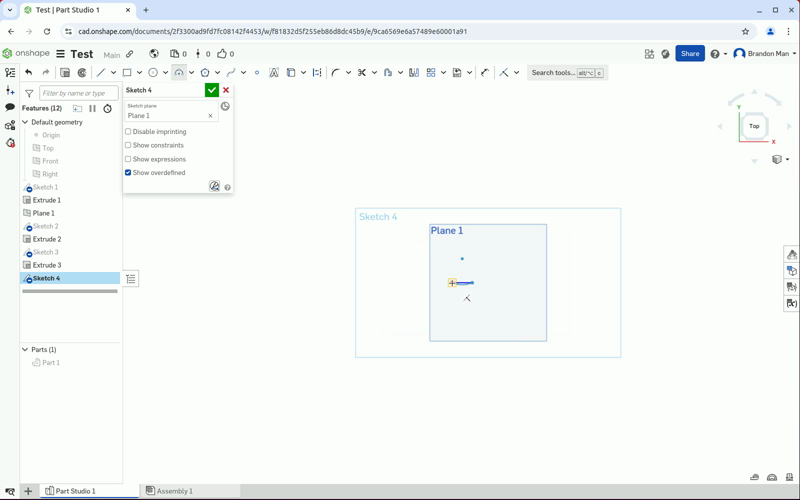
scroll(6)
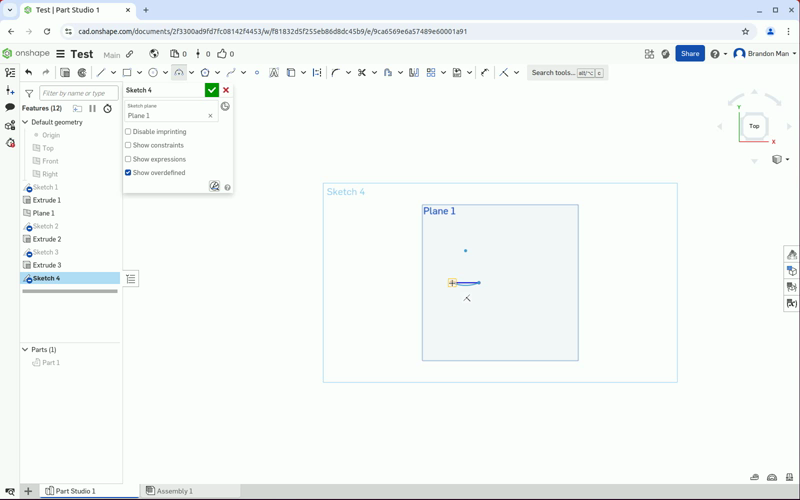
scroll(6)
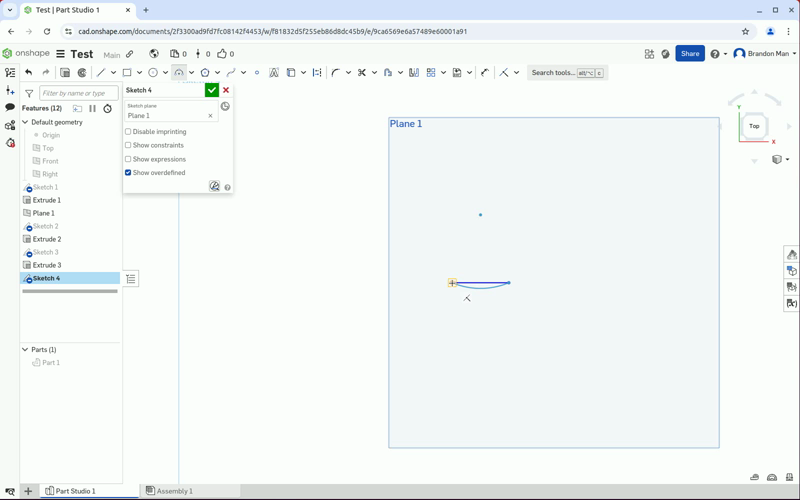
click(452, 282)
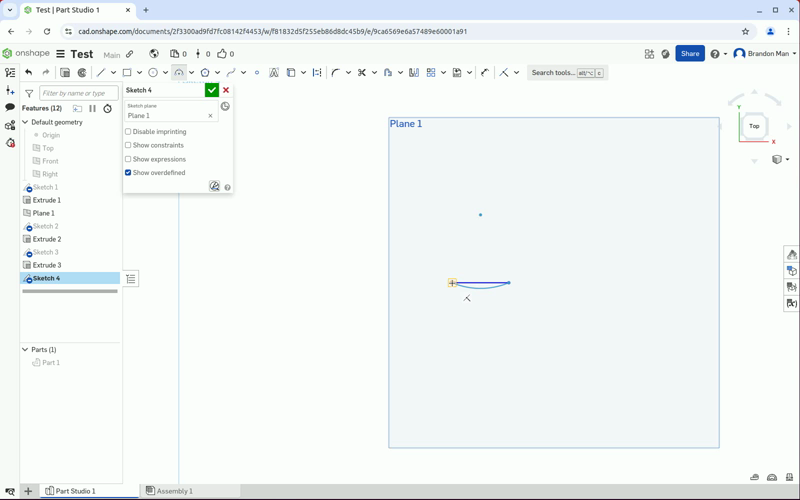
scroll(-6)
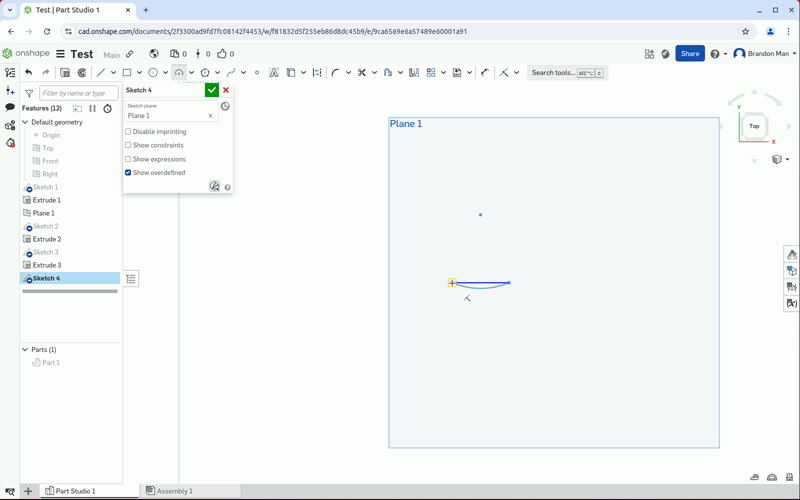
scroll(-6)
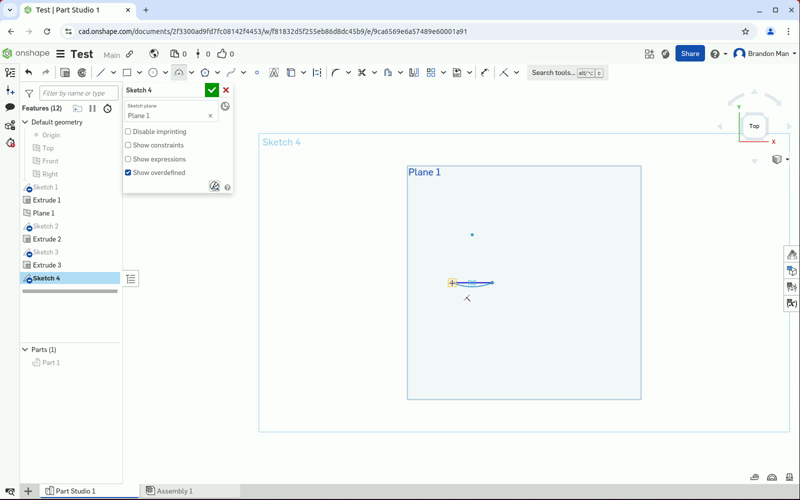
scroll(-6)
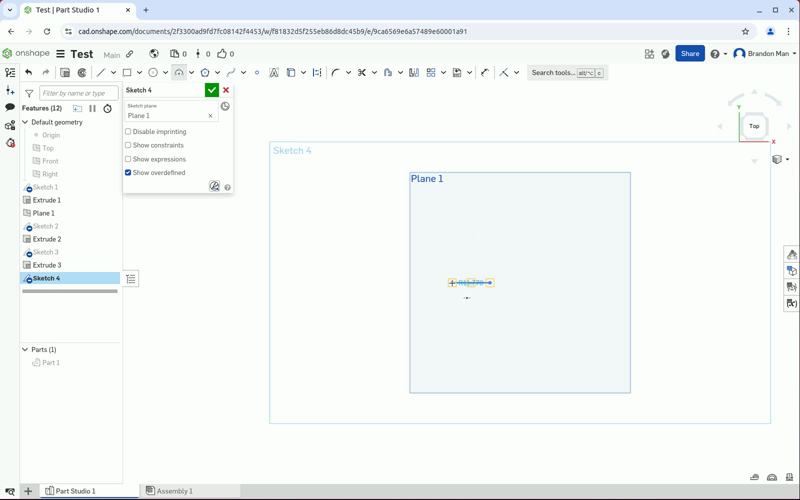
scroll(-6)
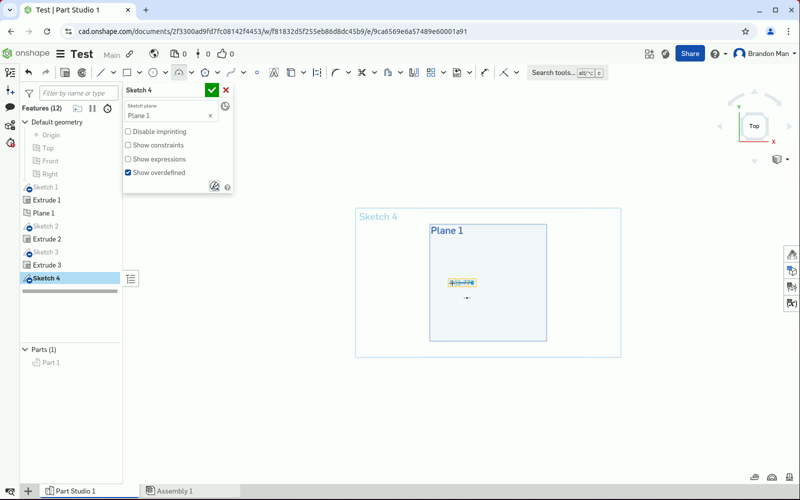
scroll(-6)
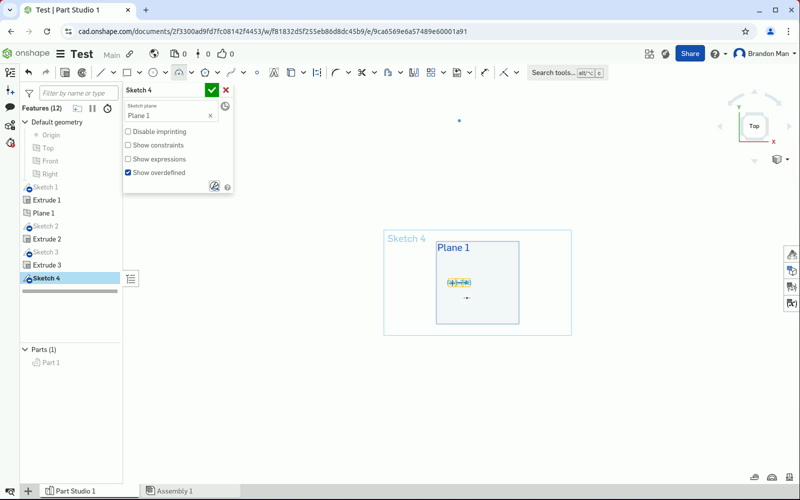
scroll(-6)
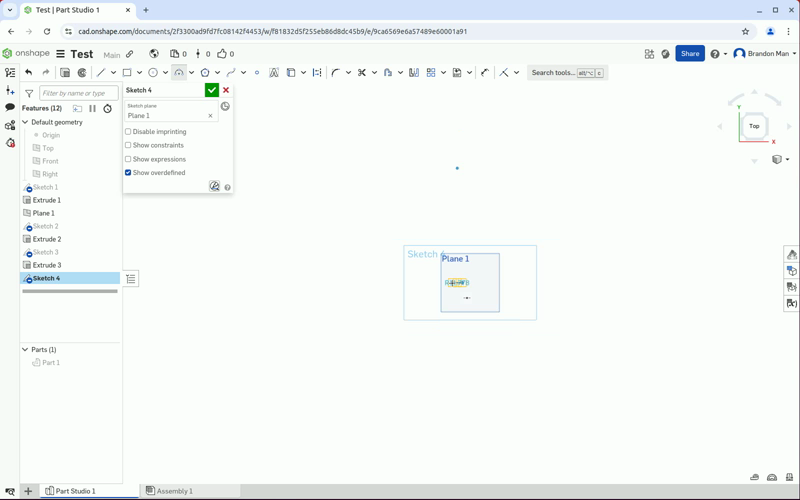
scroll(-6)
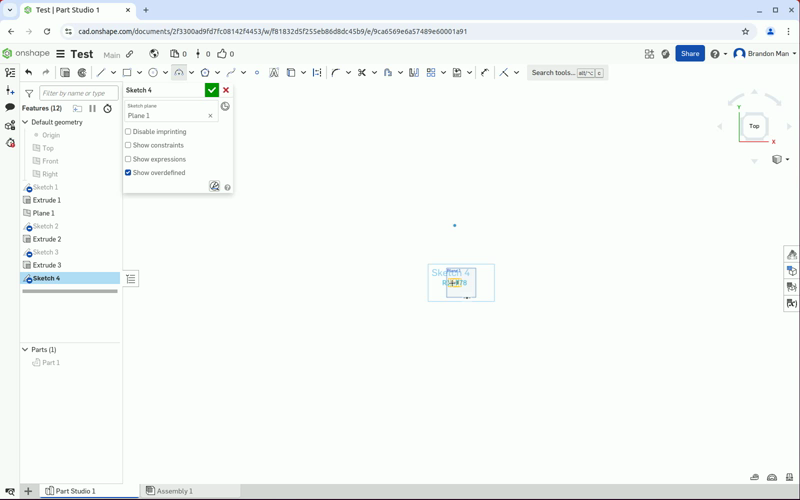
key_down(shift)
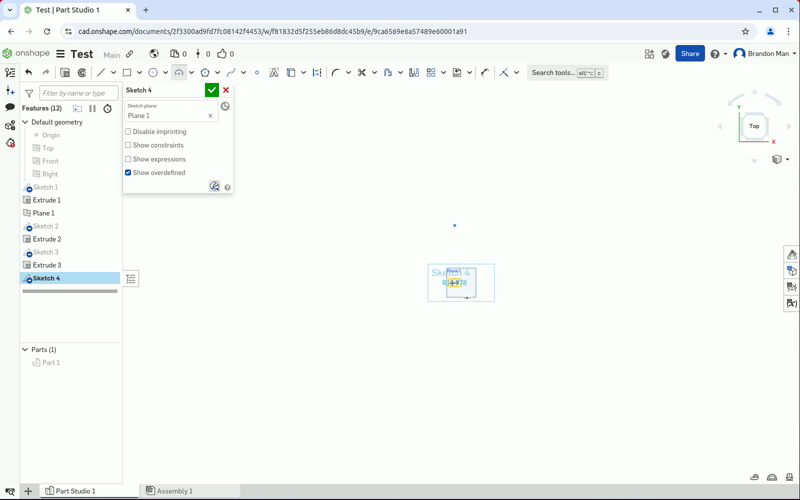
mouse_move(454, 280)
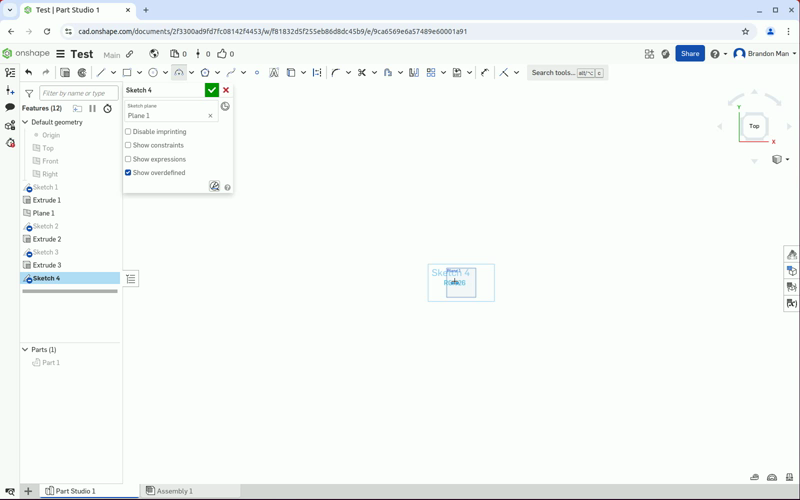
scroll(6)
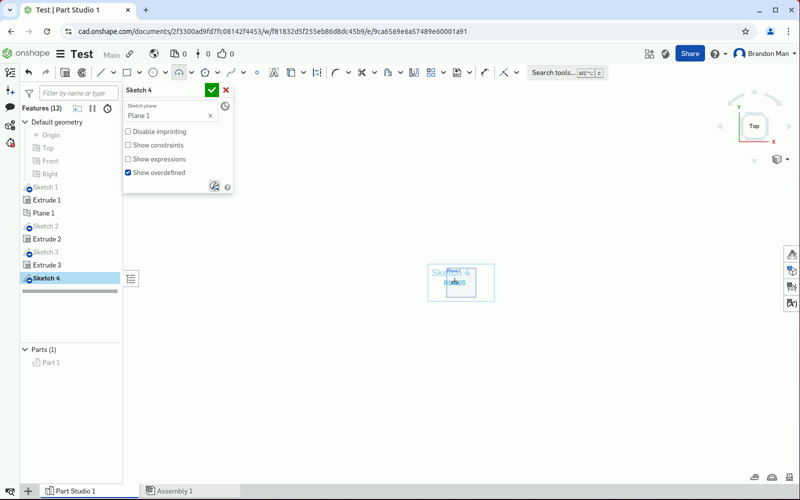
scroll(6)
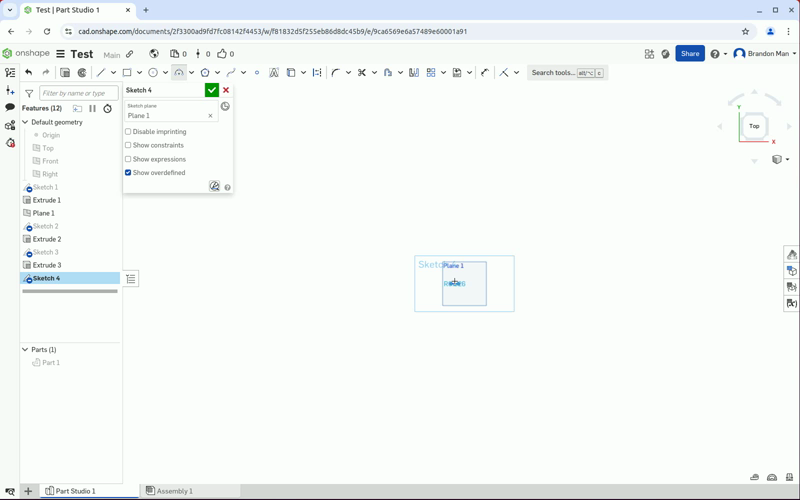
scroll(6)
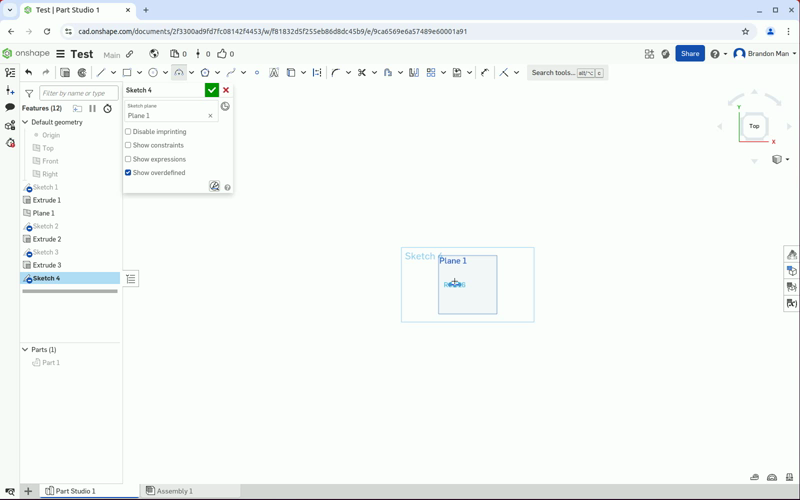
scroll(6)
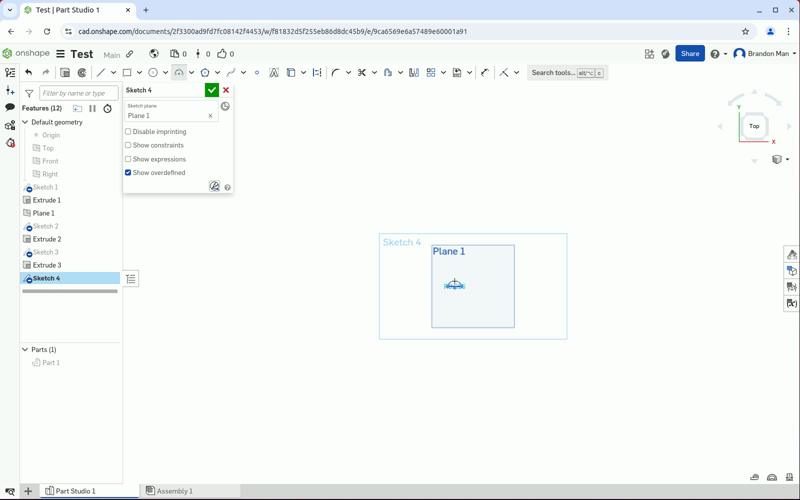
scroll(6)
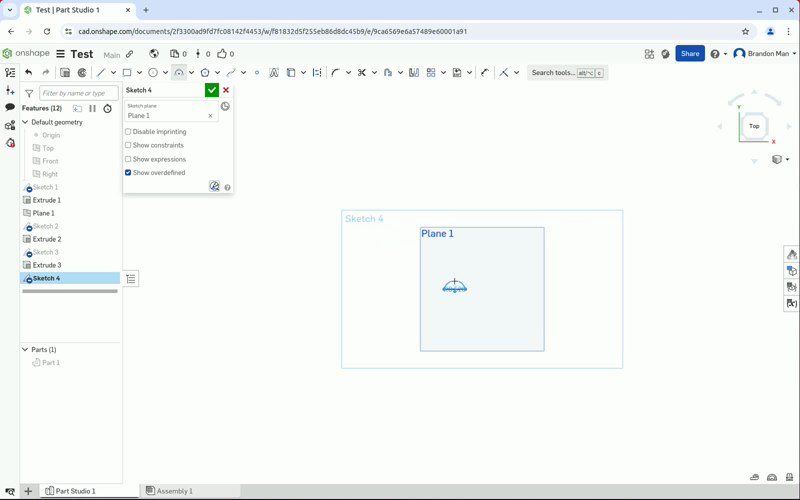
scroll(6)
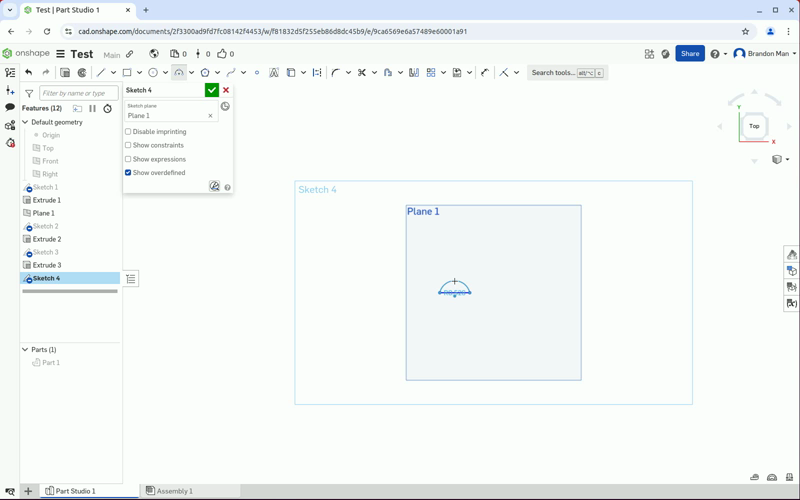
scroll(6)
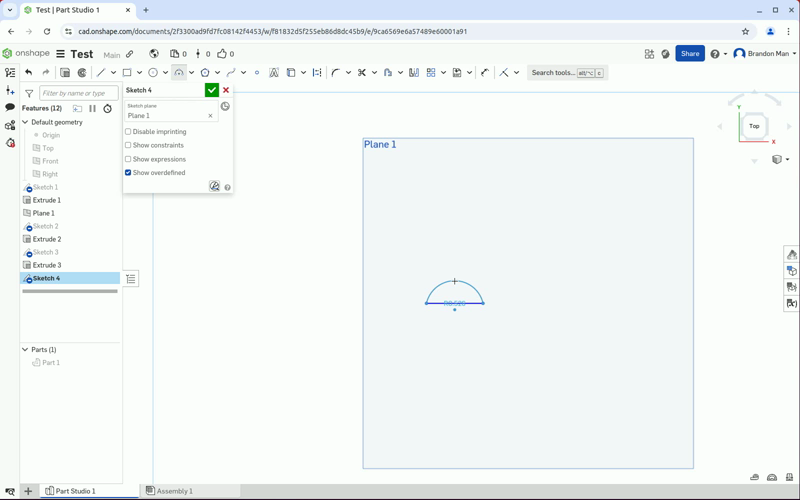
click(454, 280)
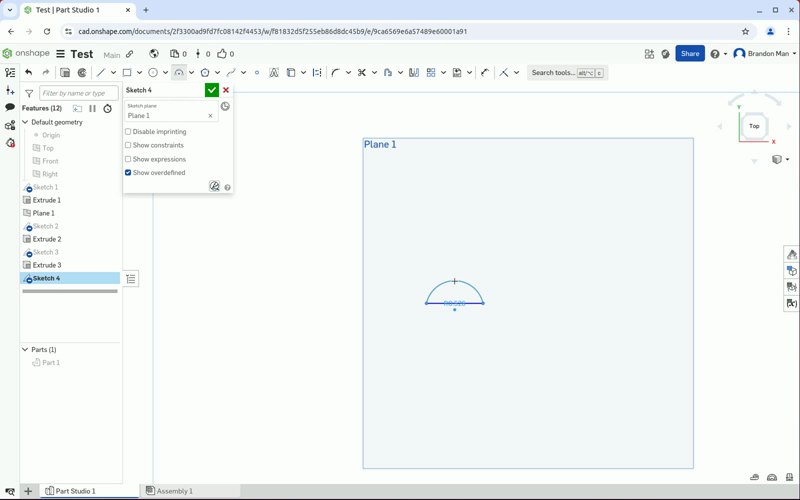
scroll(-6)
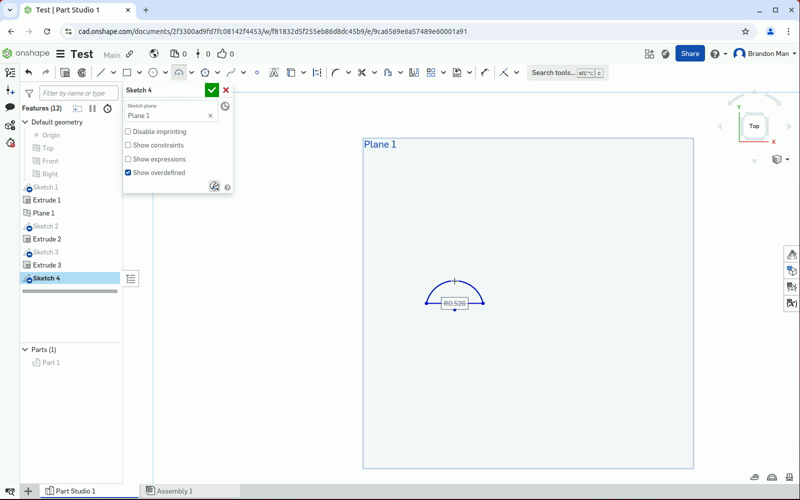
scroll(-6)
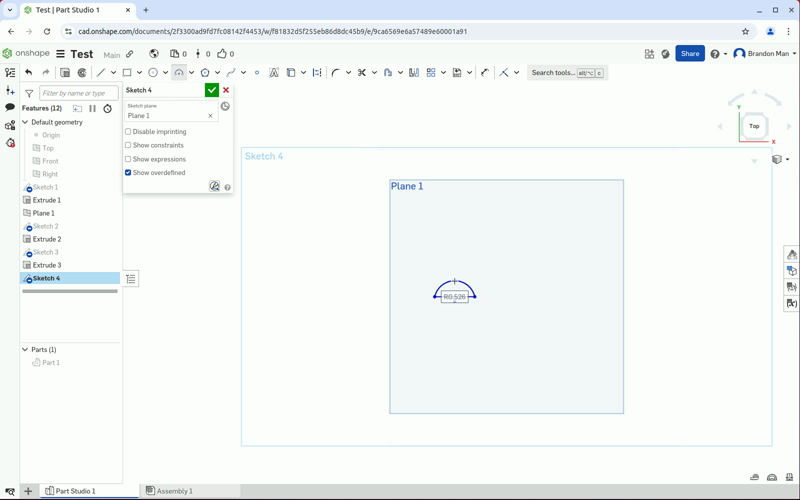
scroll(-6)
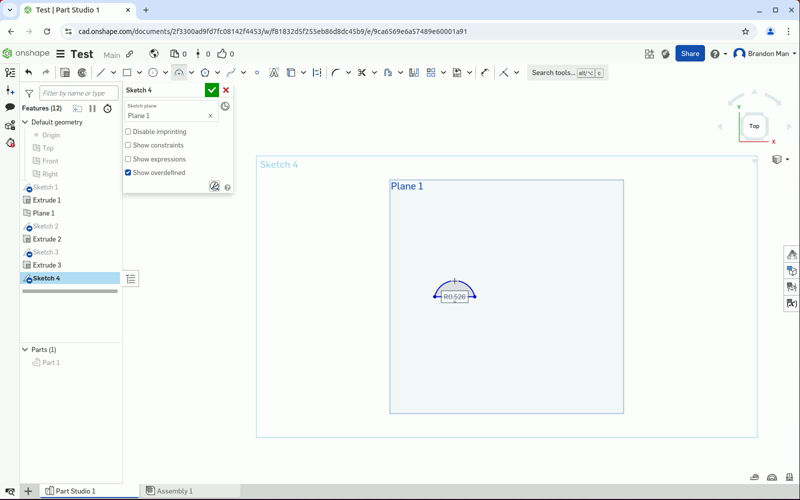
scroll(-6)
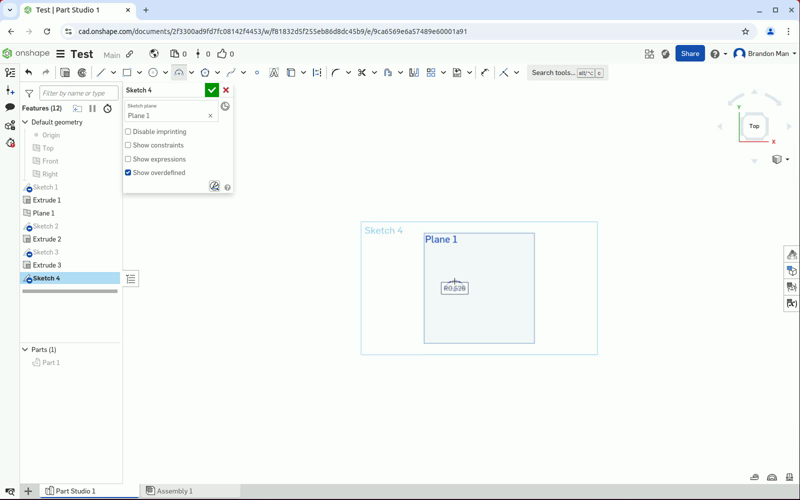
scroll(-6)
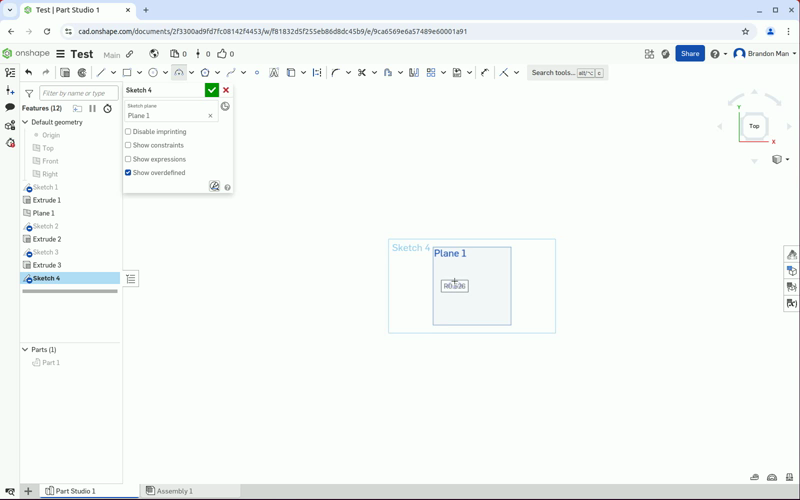
scroll(-6)
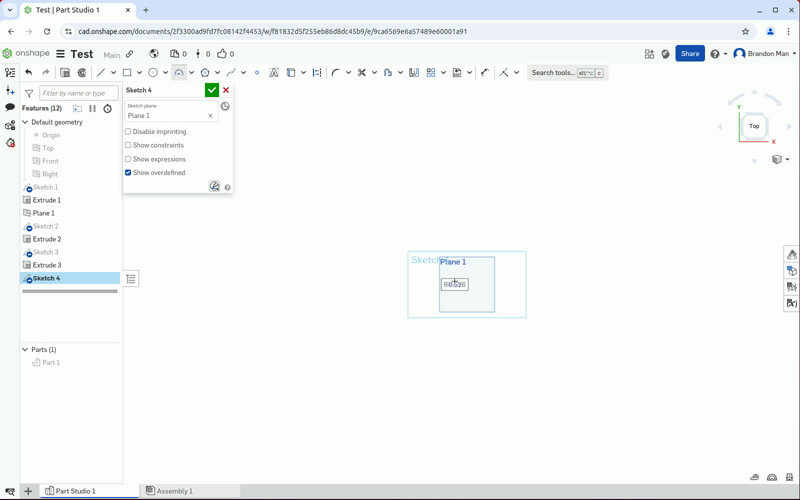
scroll(-6)
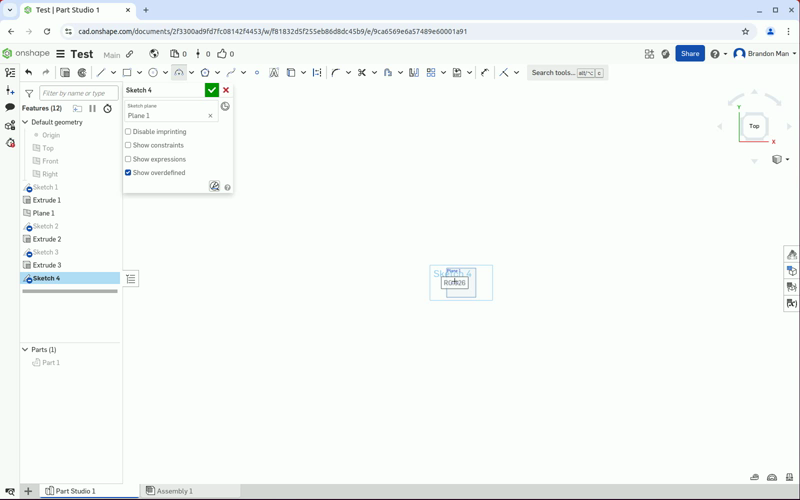
key_up(shift)
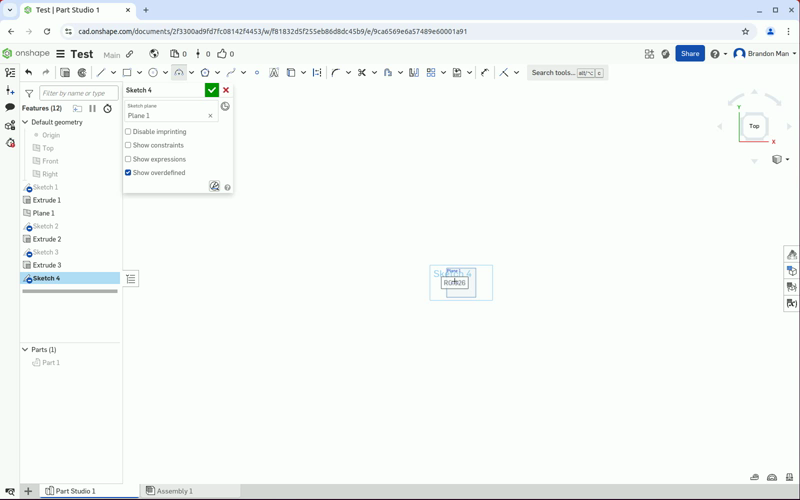
key(esc)
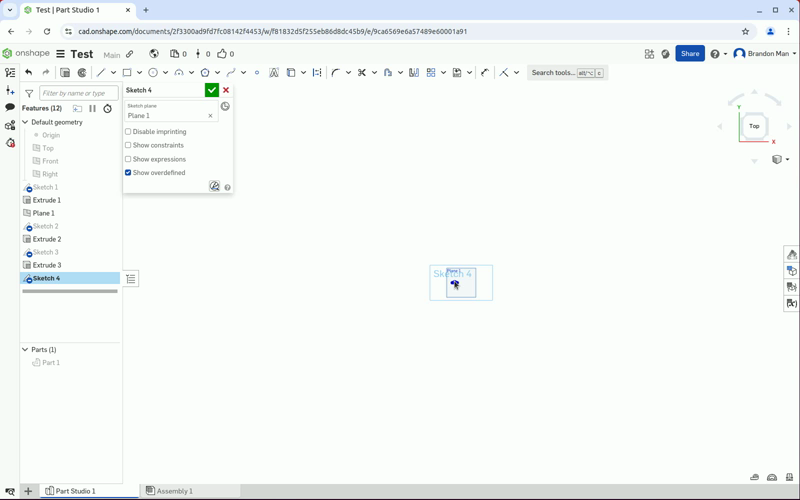
mouse_move(454, 281)
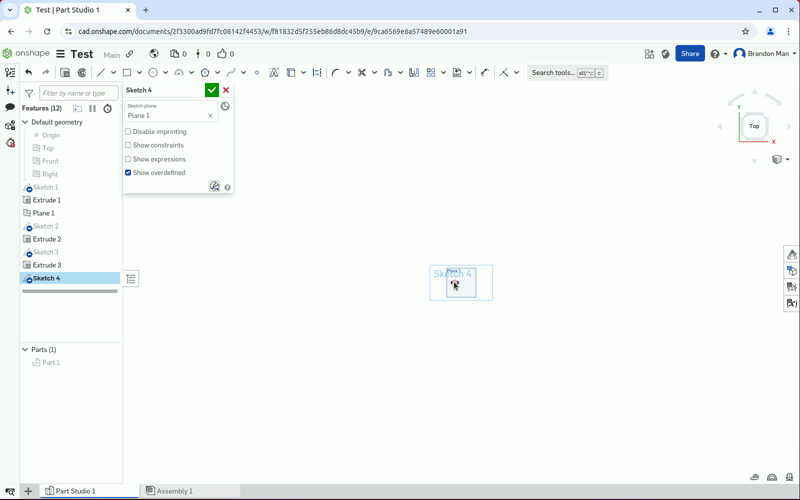
scroll(6)
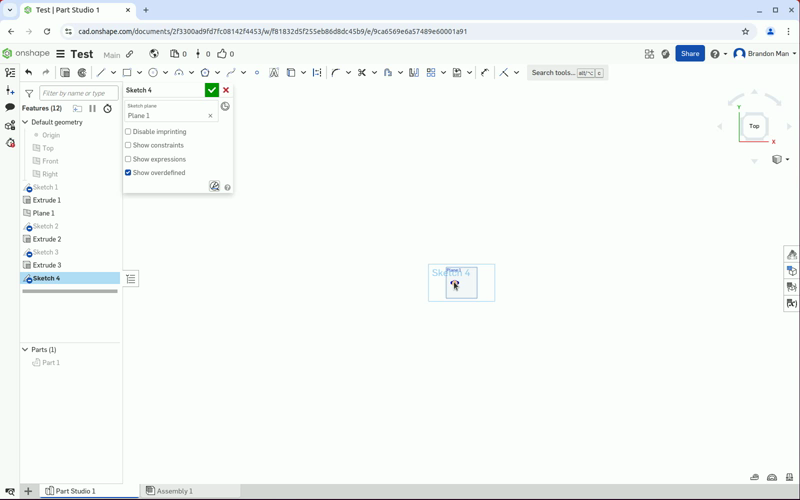
scroll(6)
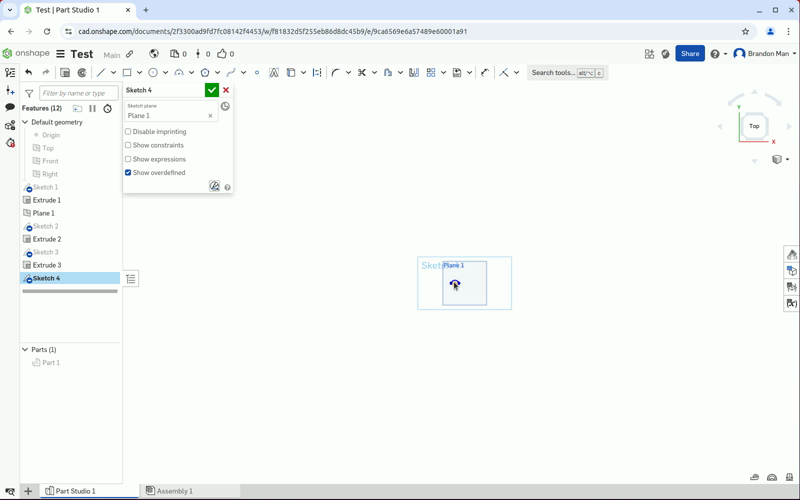
scroll(6)
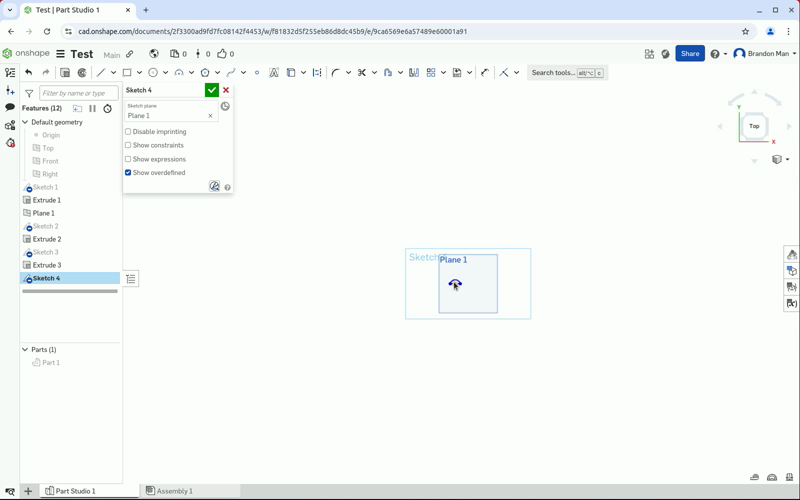
scroll(6)
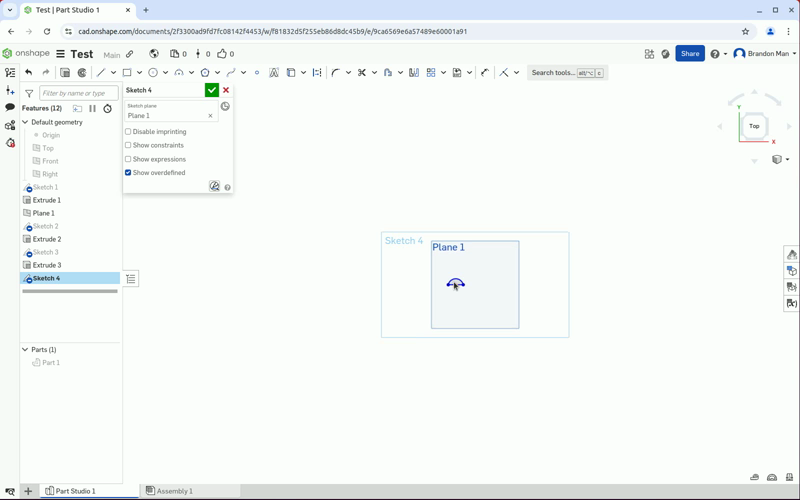
scroll(6)
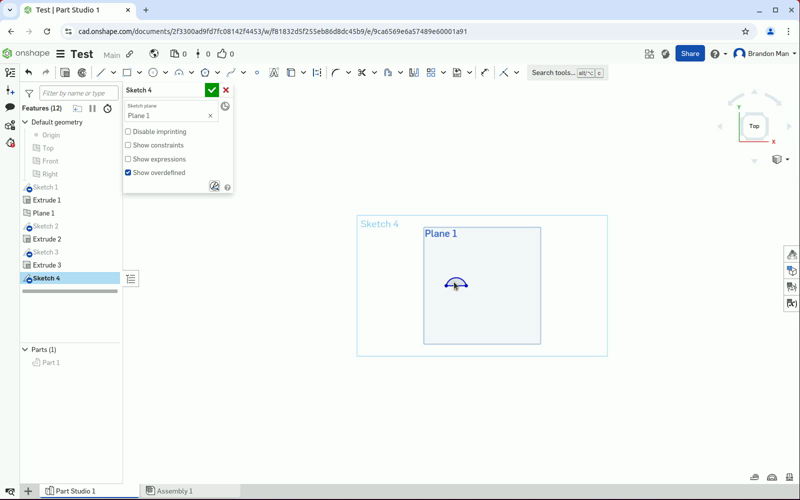
scroll(6)
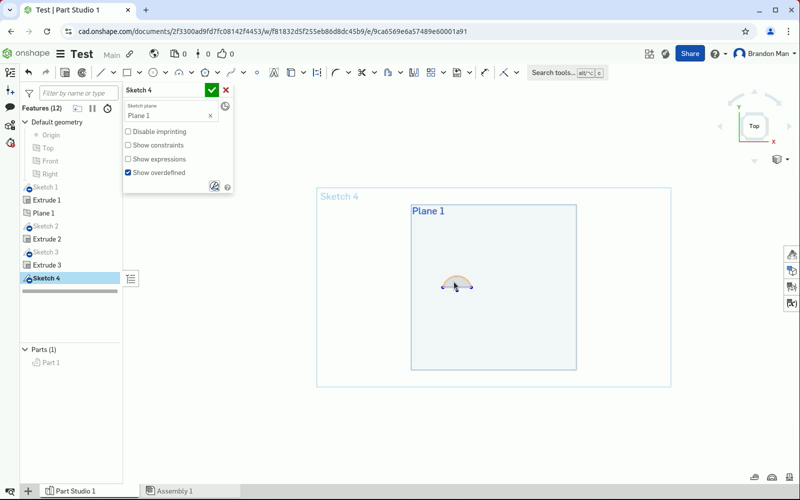
scroll(6)
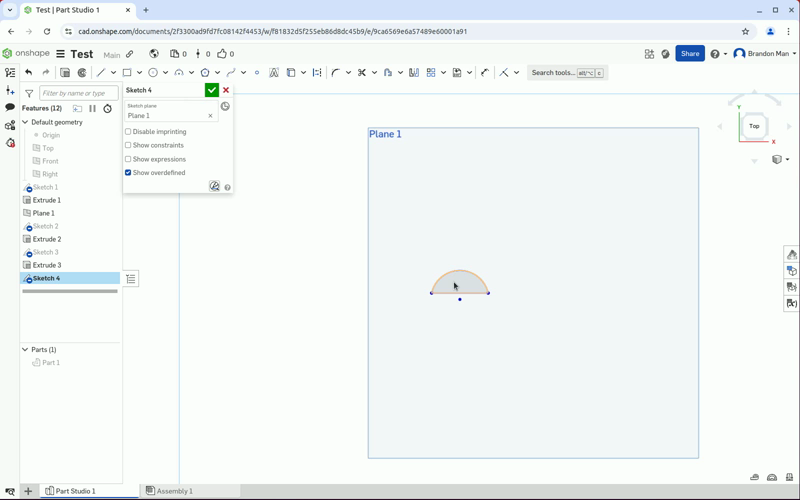
click(454, 281)
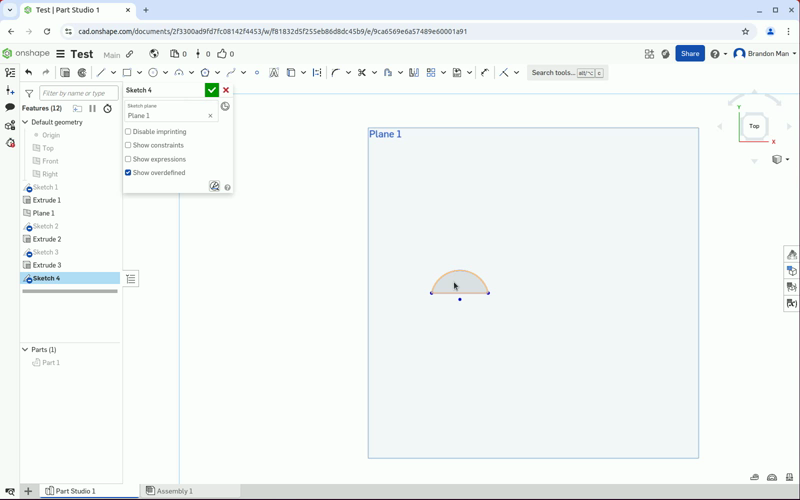
scroll(-6)
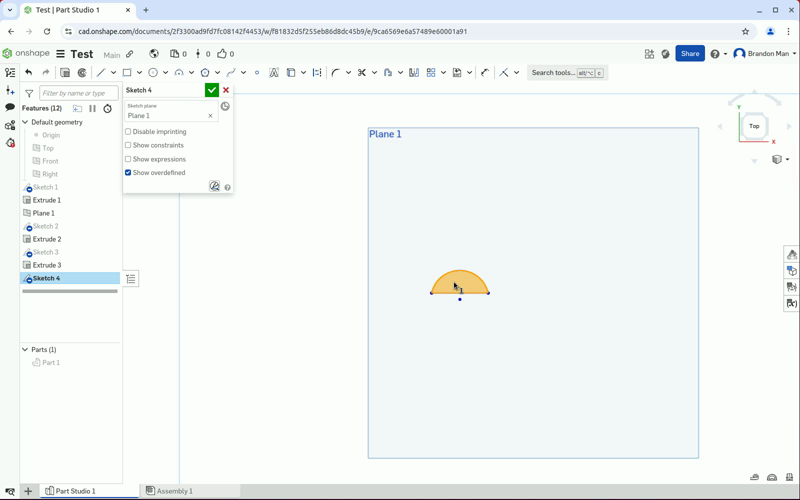
scroll(-6)
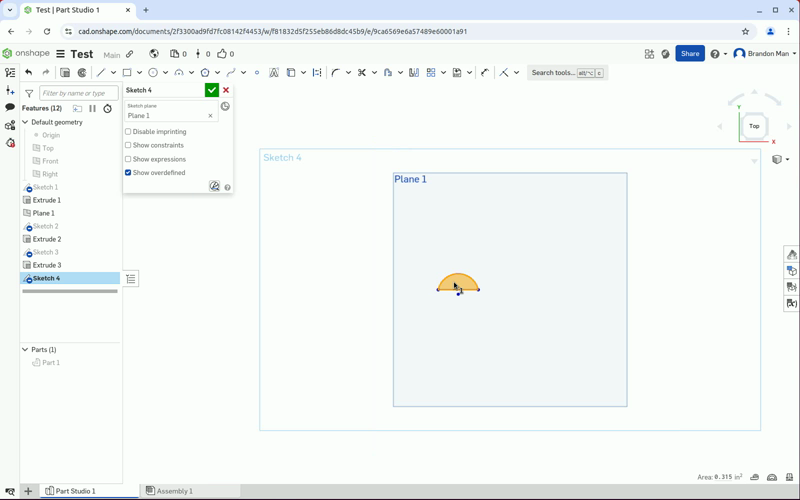
scroll(-6)
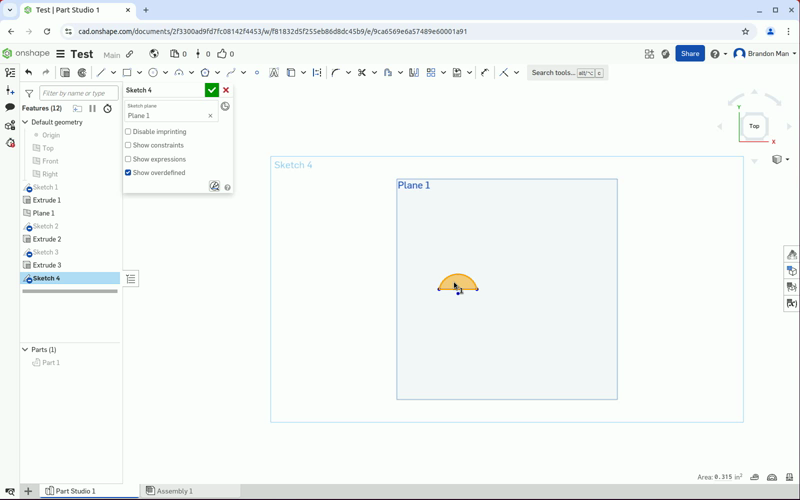
scroll(-6)
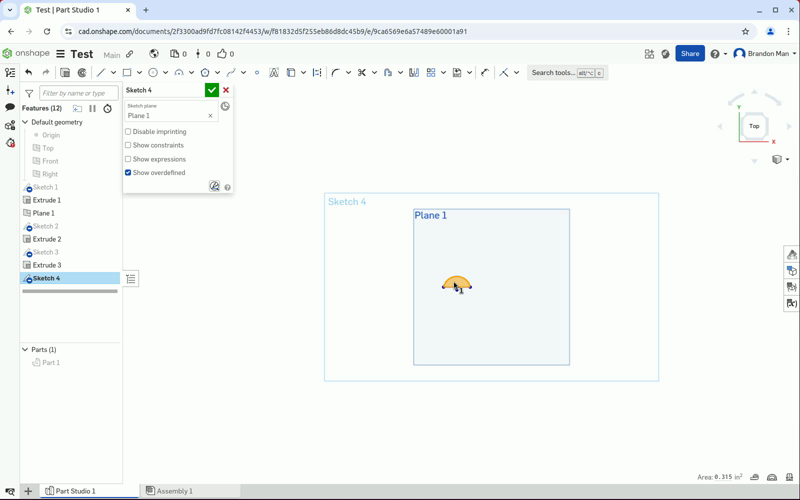
scroll(-6)
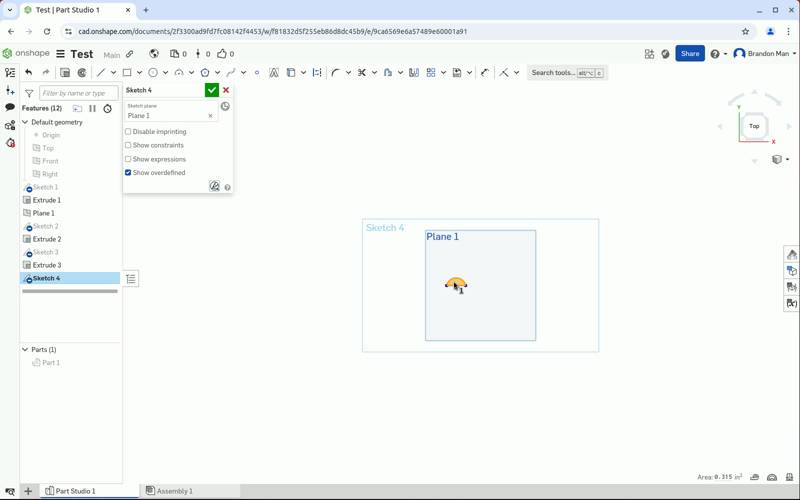
scroll(-6)
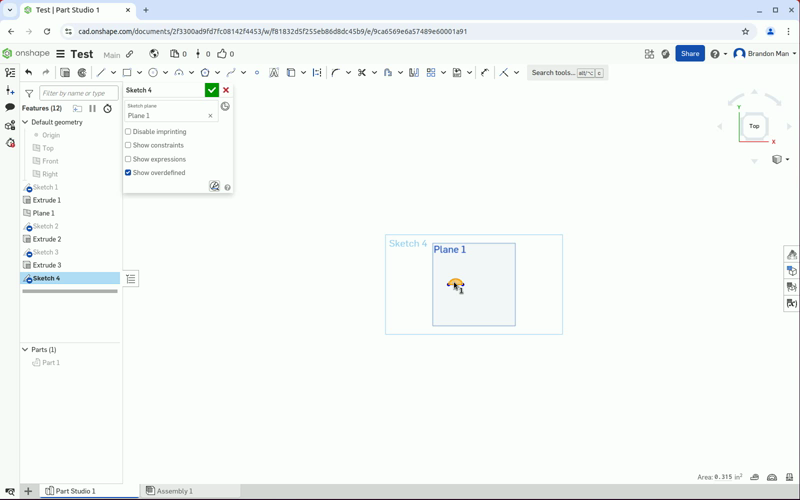
scroll(-6)
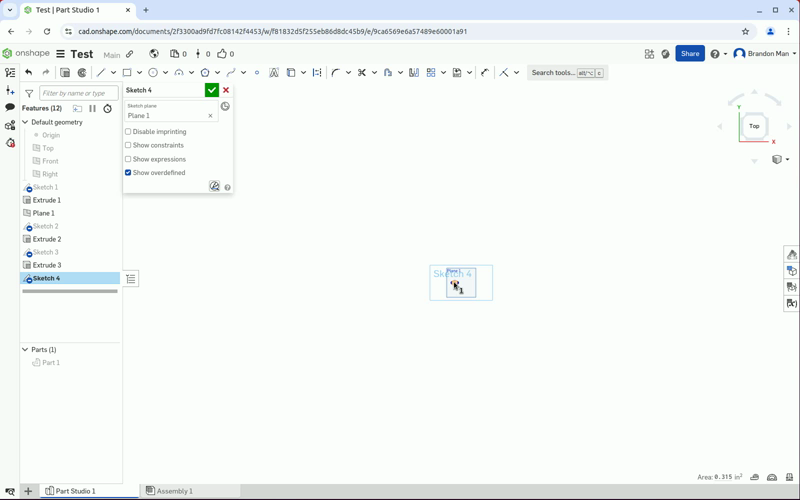
mouse_move(73, 352)
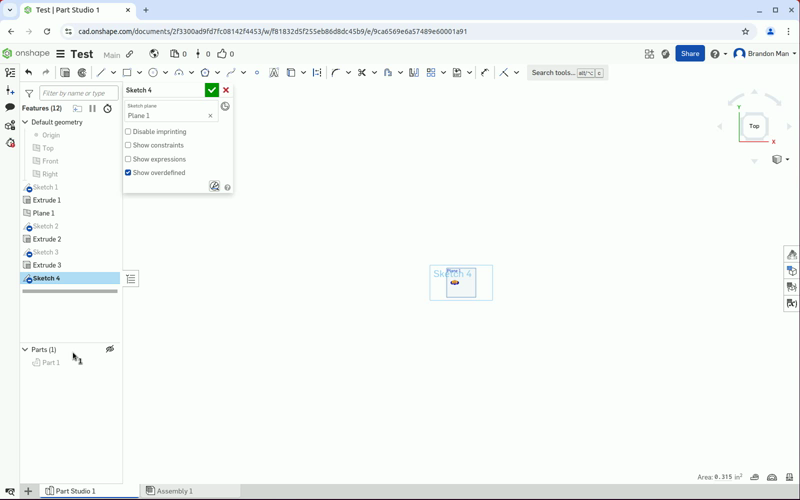
key(shift+y)
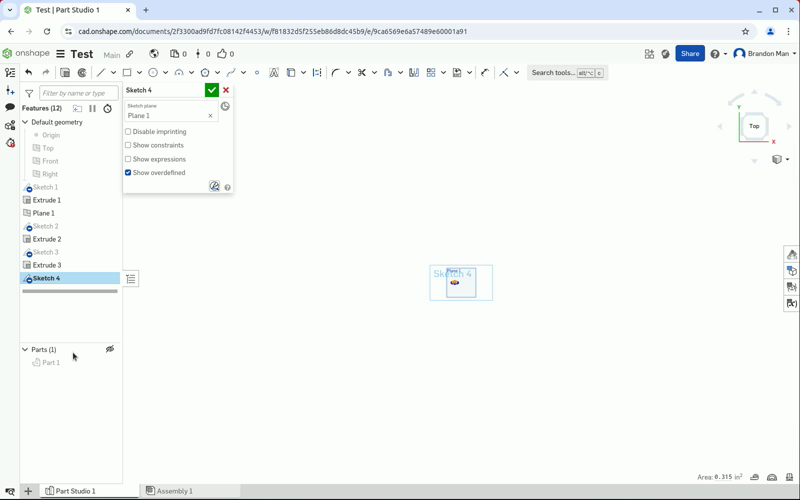
key(shift+e)
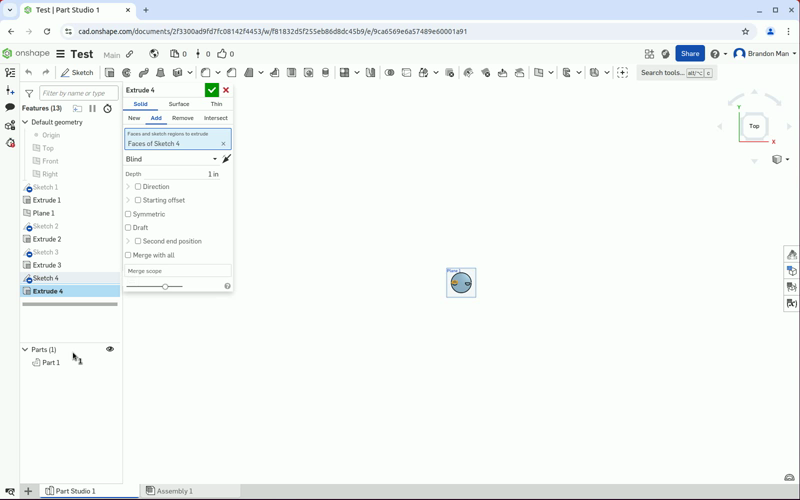
mouse_move(143, 106)
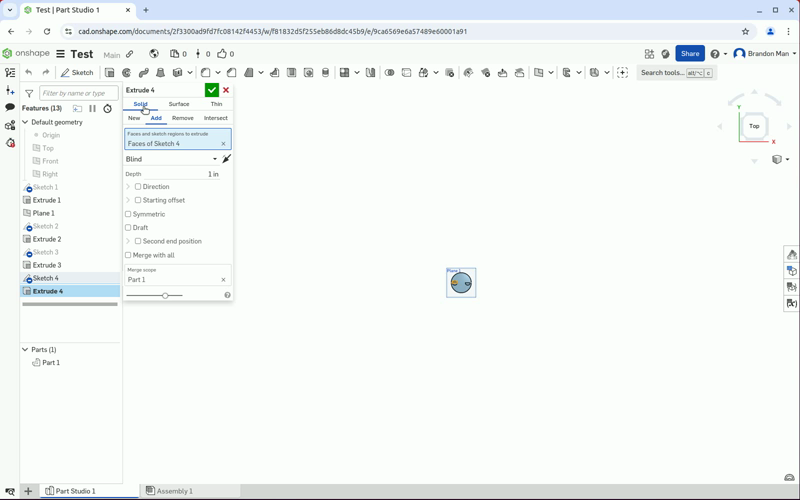
click(143, 106)
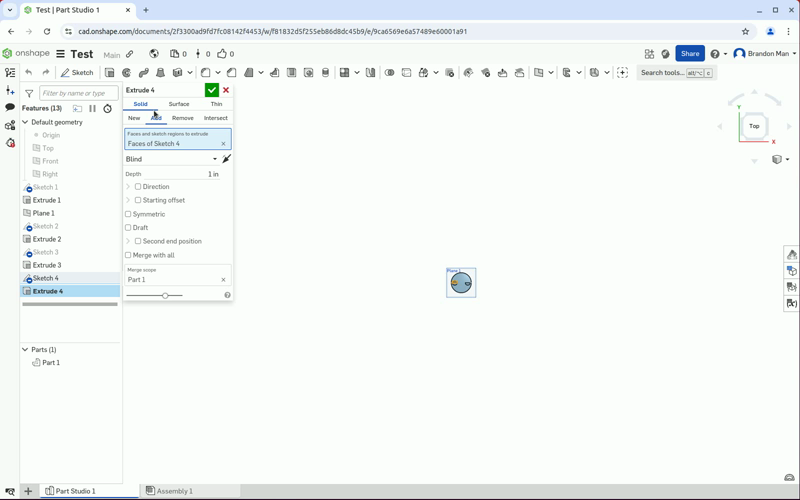
mouse_move(186, 120)
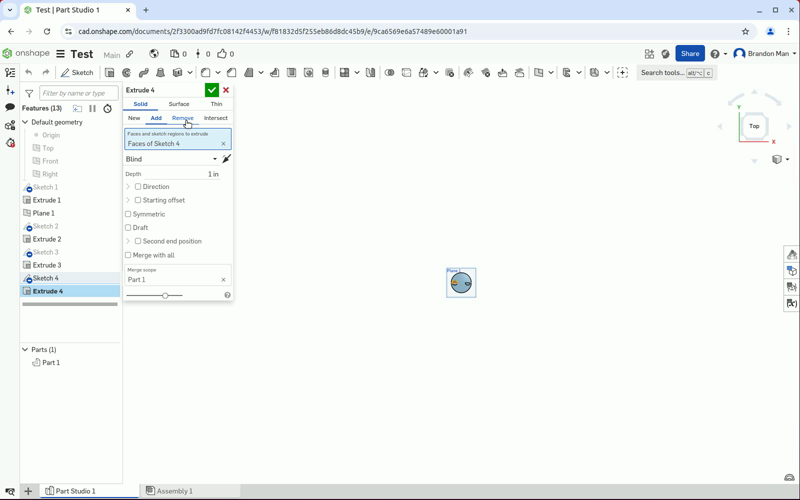
click(186, 120)
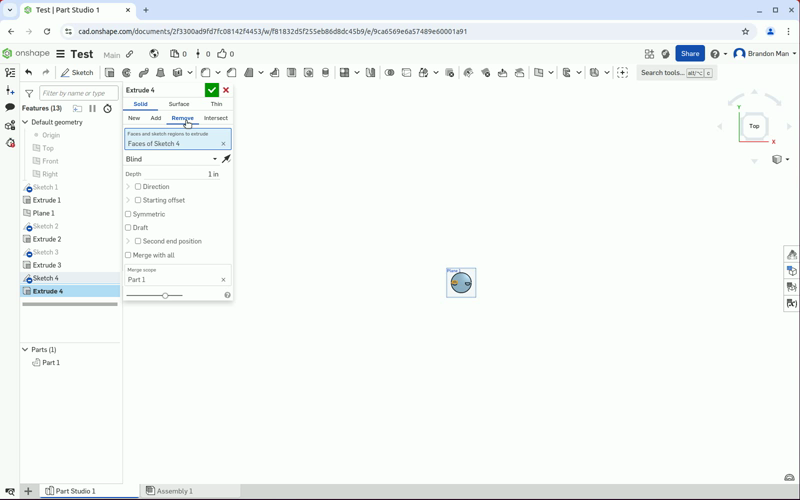
key(tab, 4)
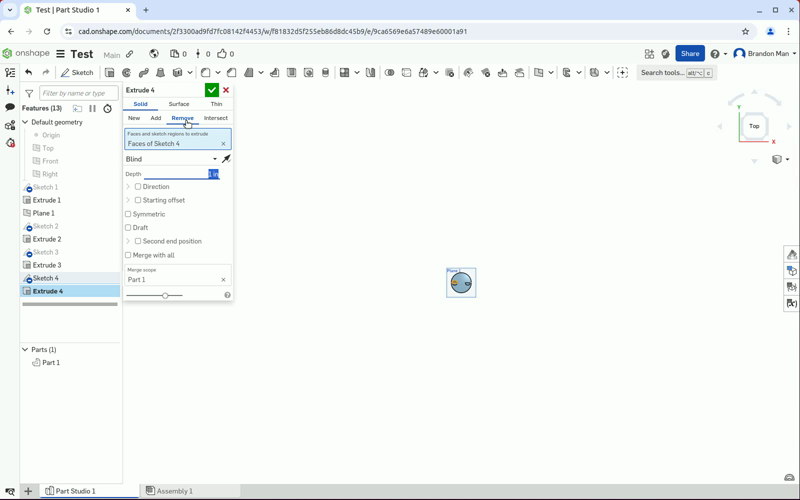
text(2.648)
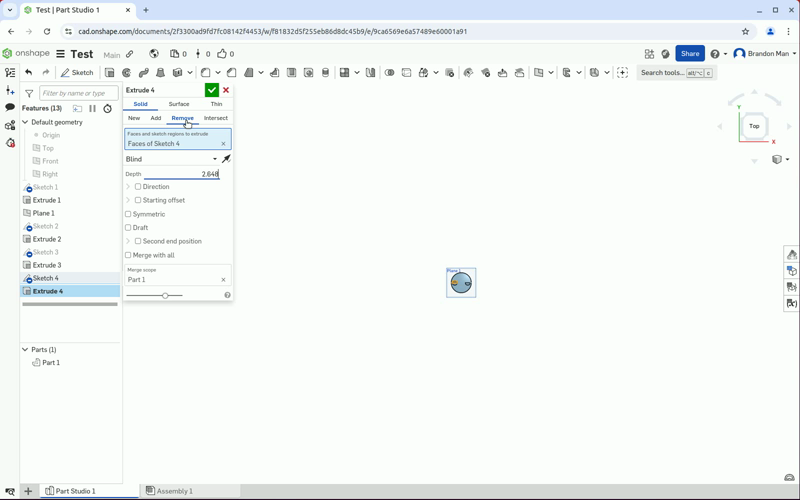
key(tab, 6)
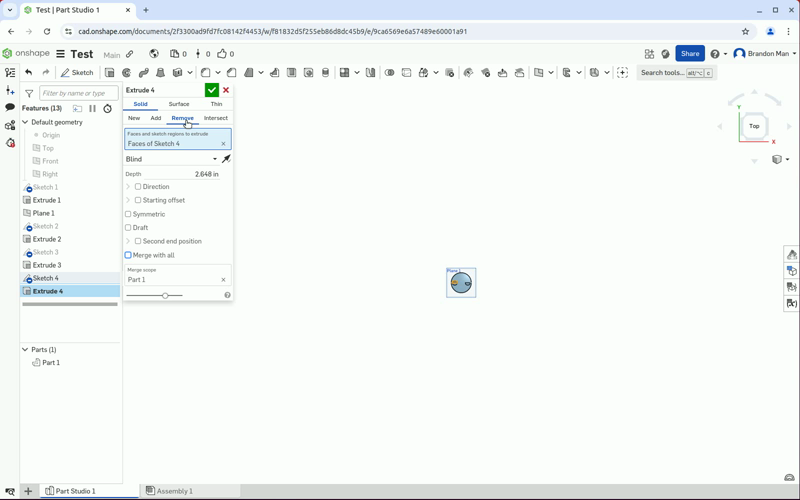
key(space)
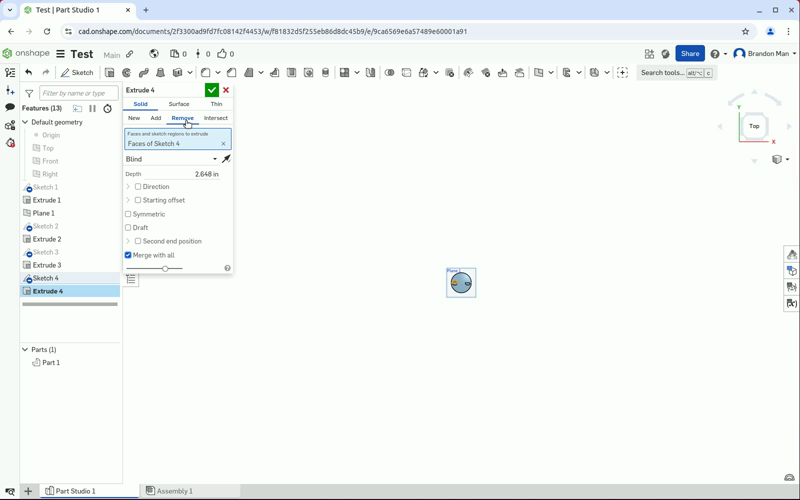
key(enter)
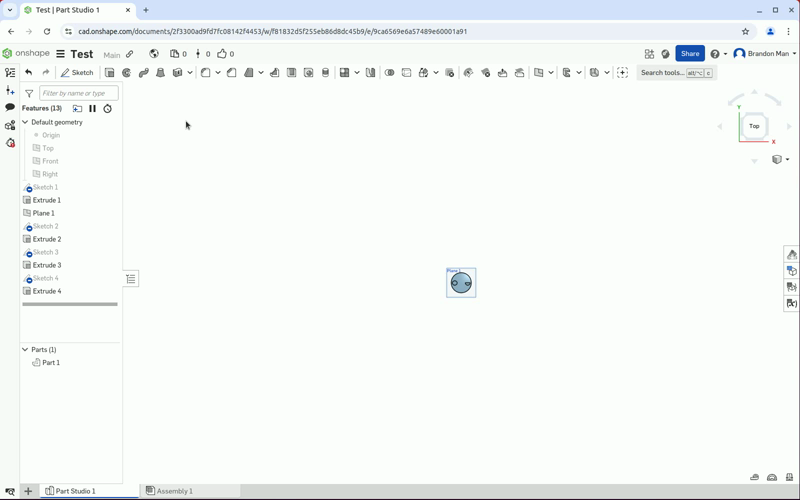
key(shift+h)
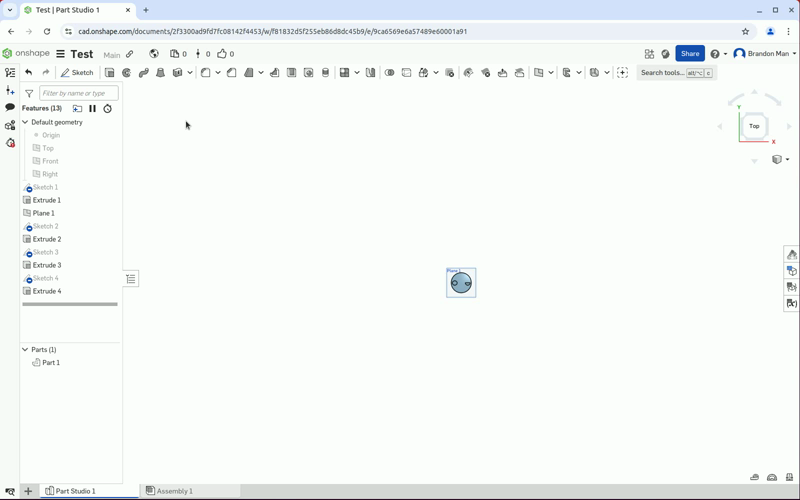
key(shift+h)
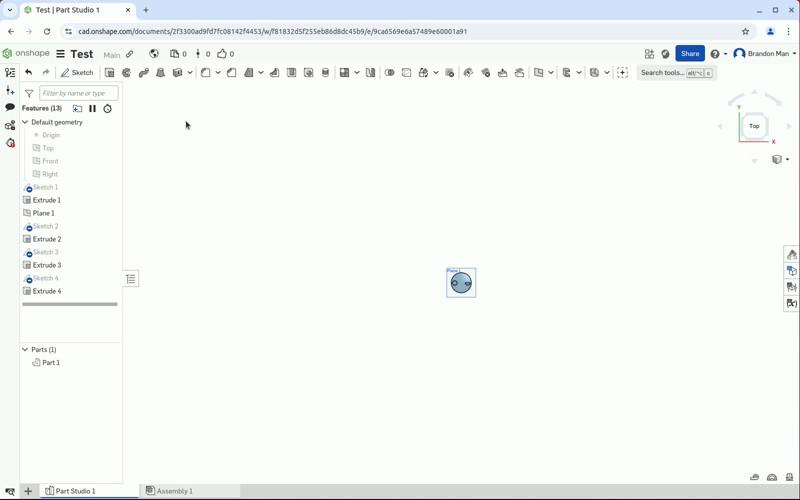
mouse_move(73, 189)
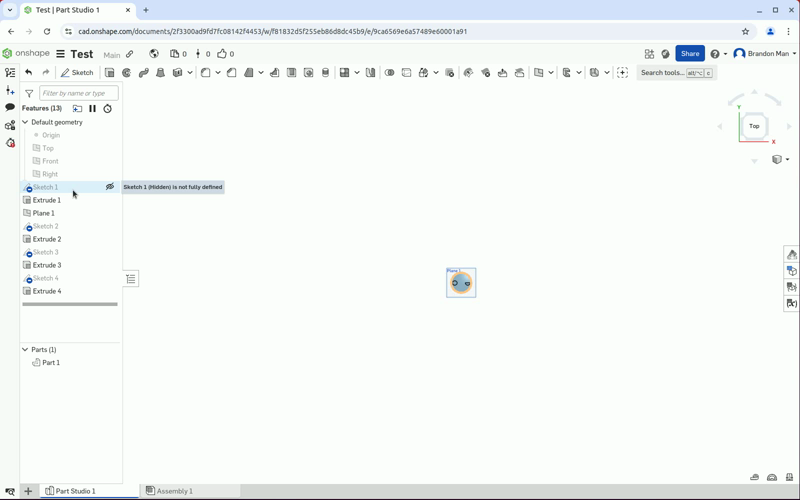
click(73, 189)
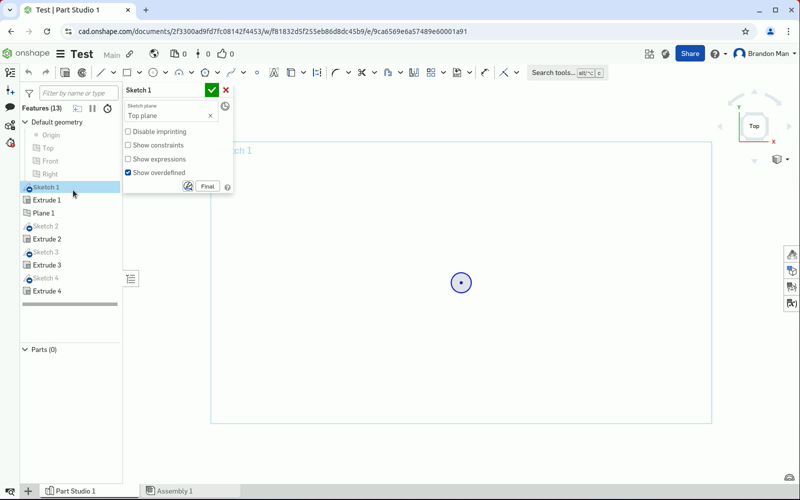
mouse_move(229, 92)
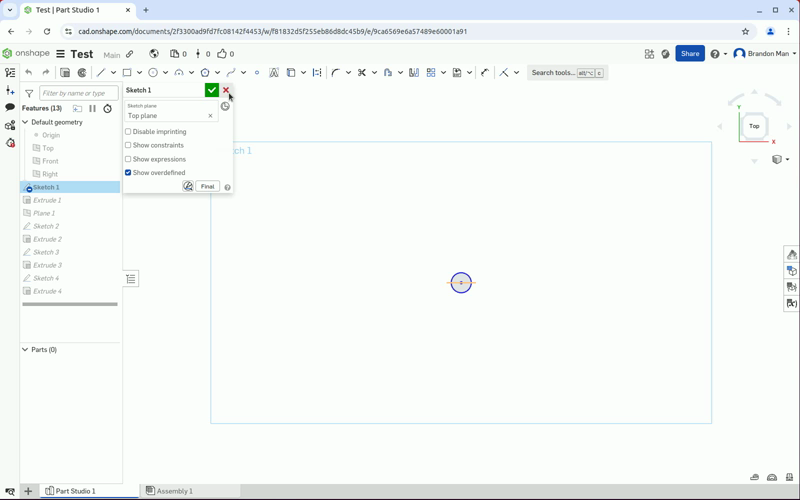
click(229, 92)
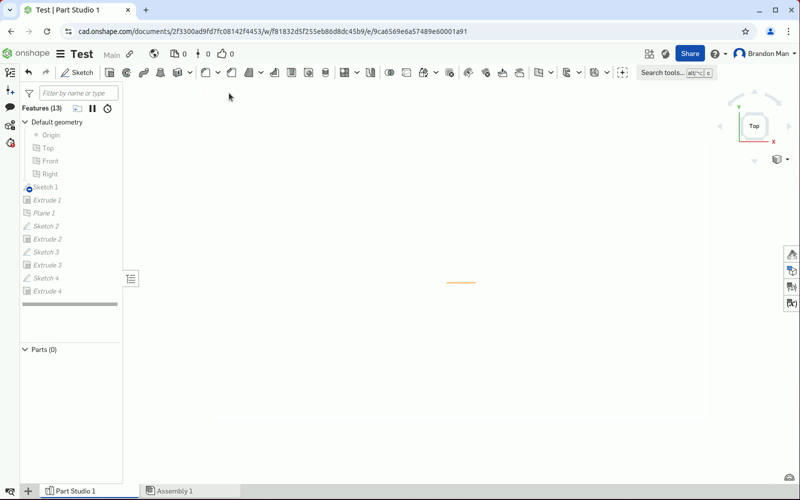
key(shift+s)
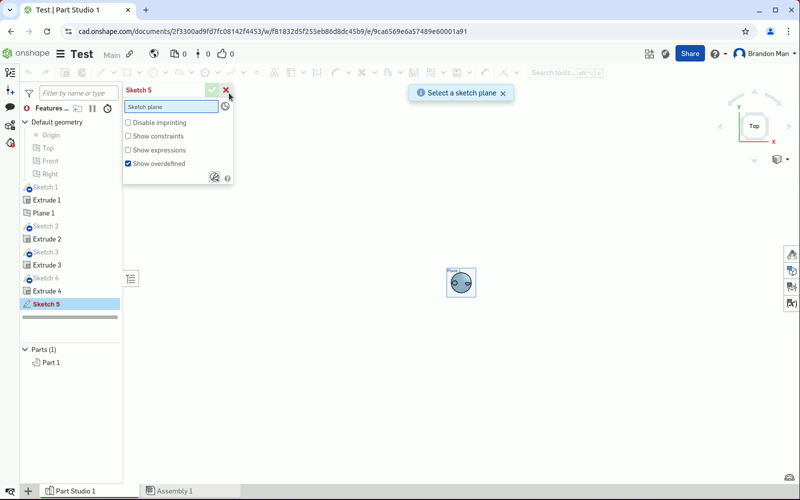
mouse_move(73, 215)
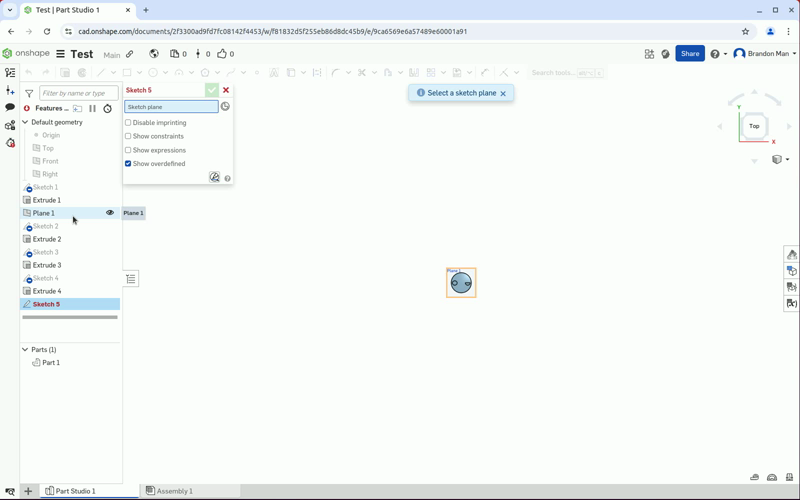
click(73, 215)
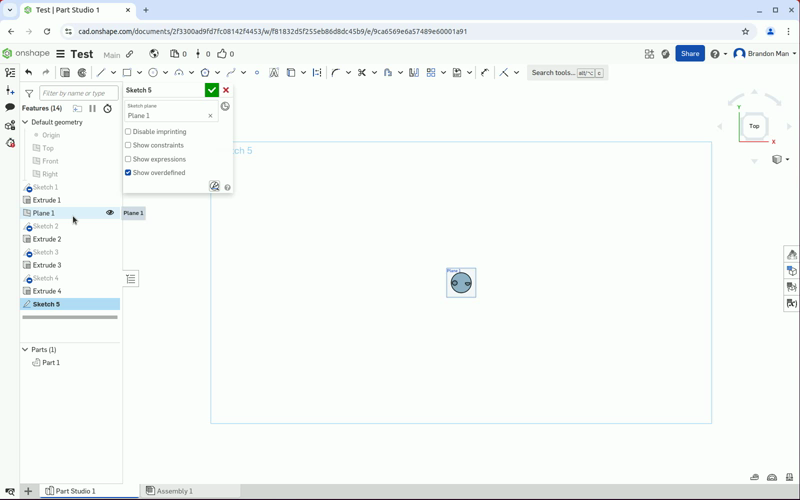
mouse_move(73, 352)
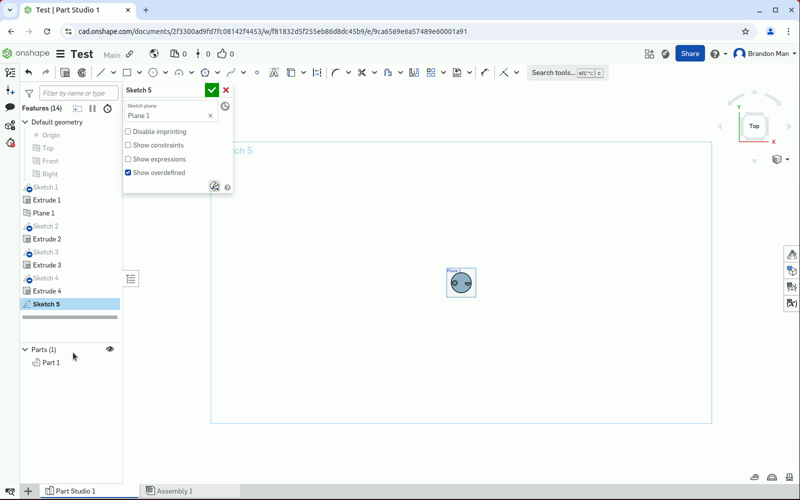
key(y)
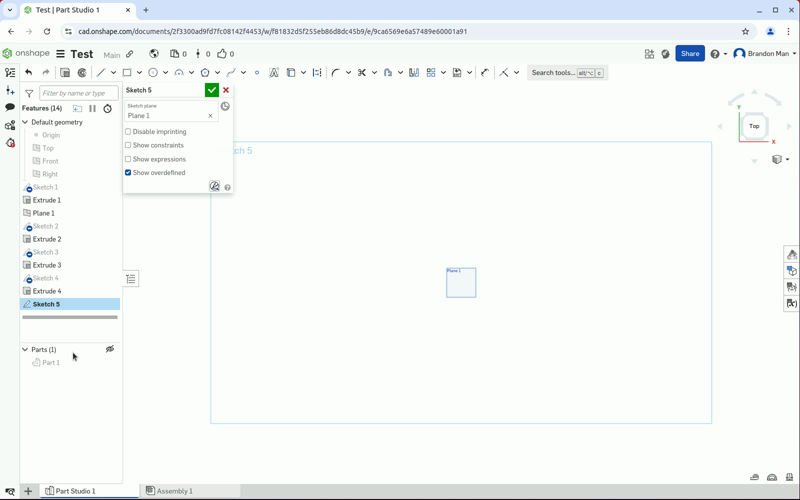
key(l)
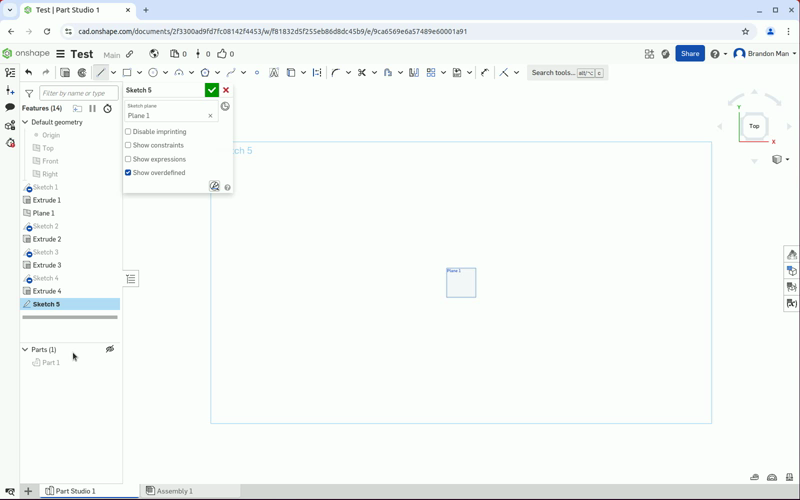
key_down(shift)
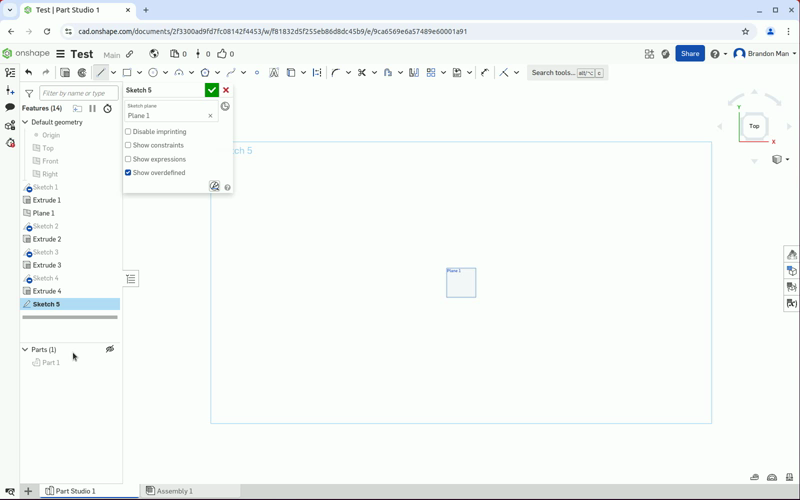
mouse_move(465, 282)
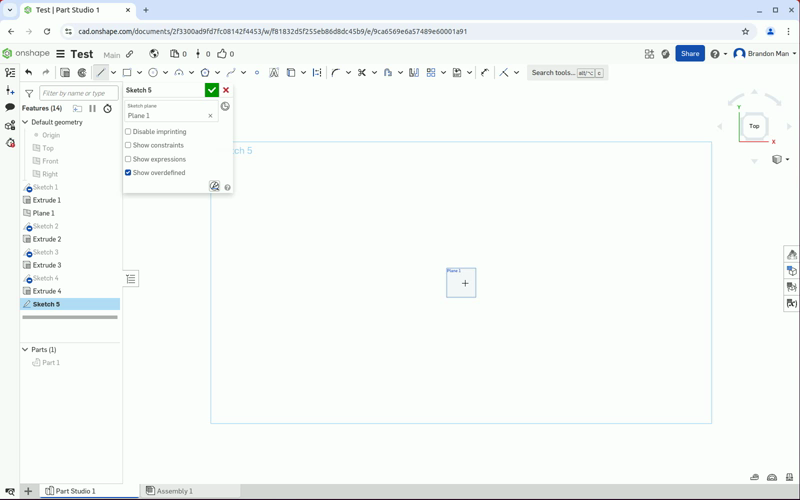
click(465, 282)
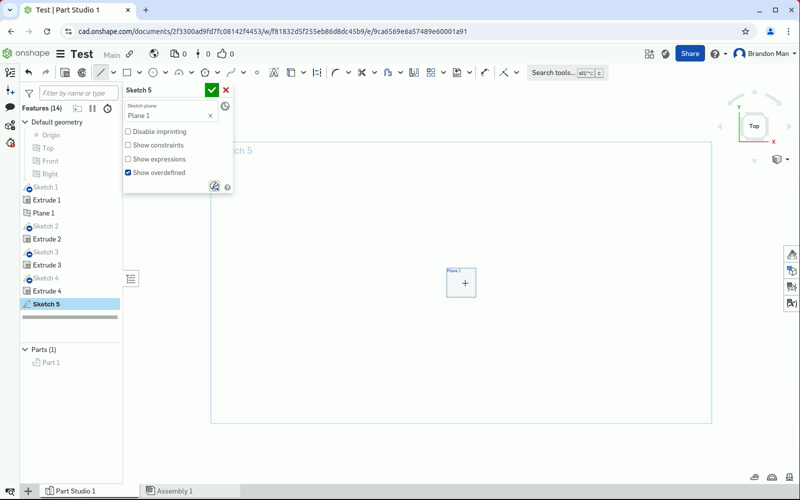
key_up(shift)
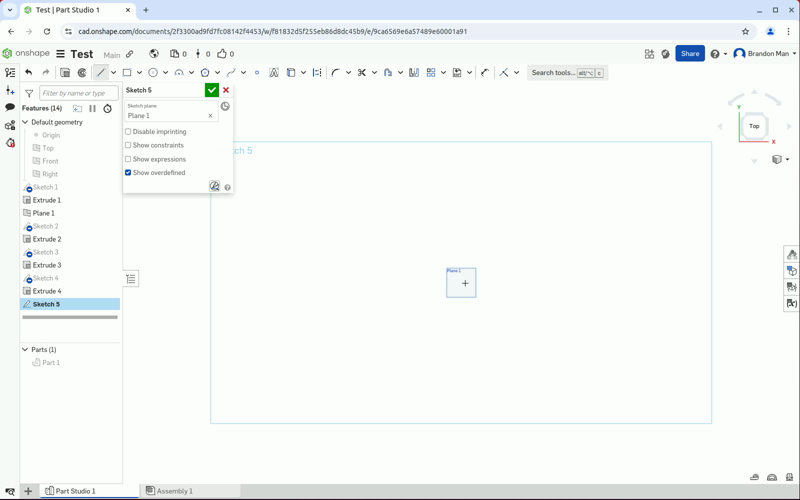
key_down(shift)
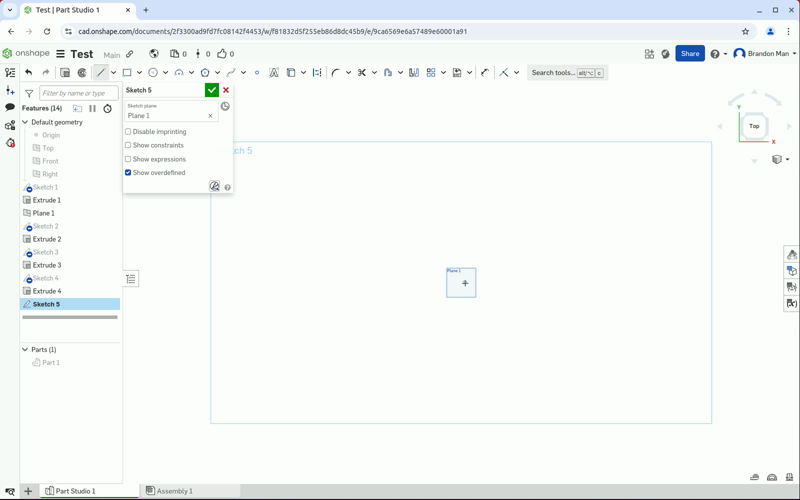
mouse_move(495, 282)
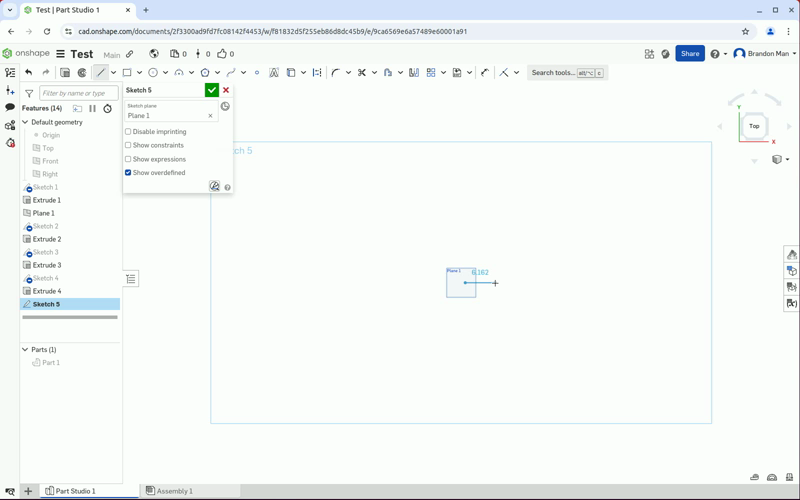
mouse_move(470, 282)
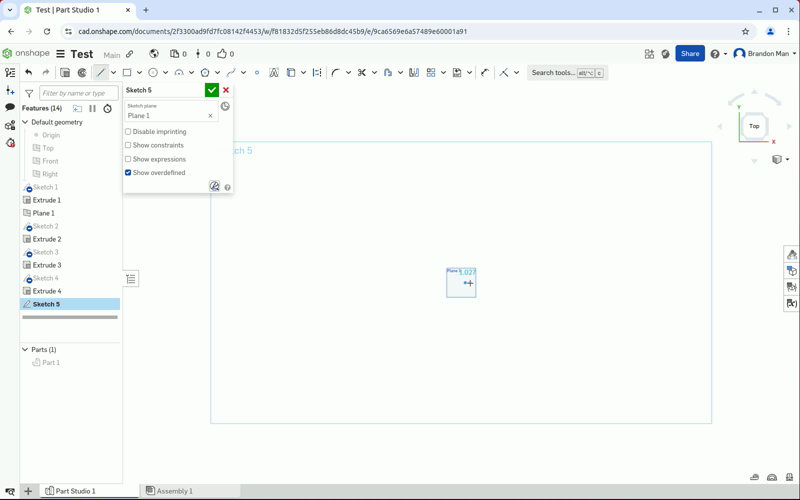
scroll(6)
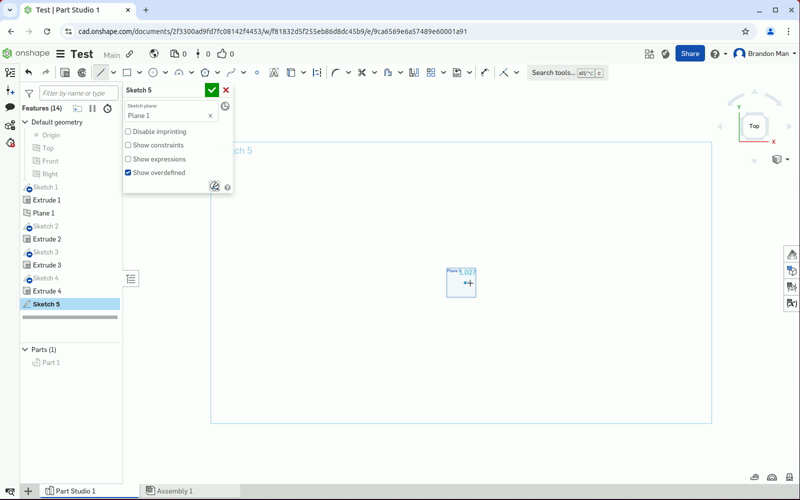
scroll(6)
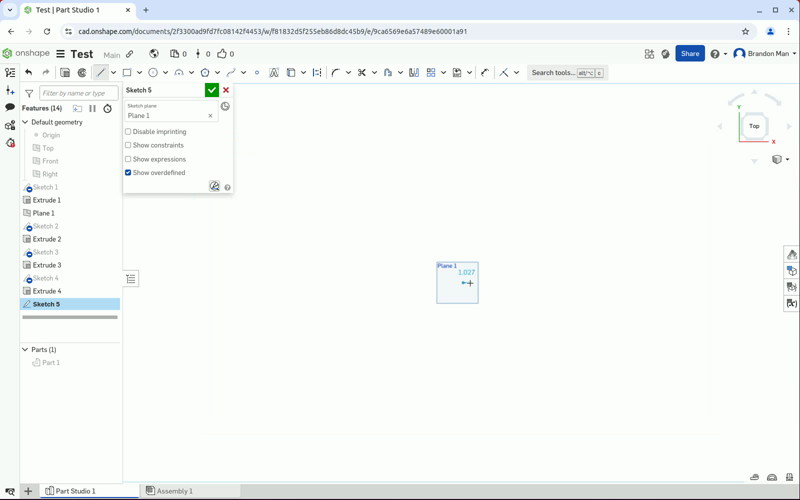
scroll(6)
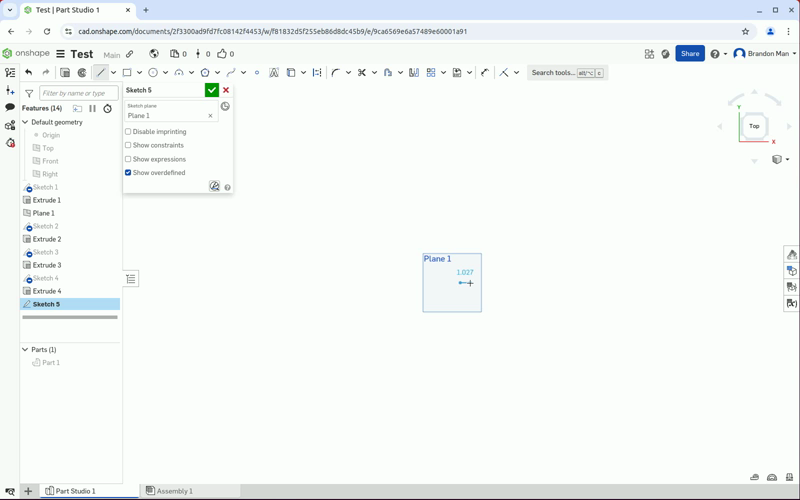
scroll(6)
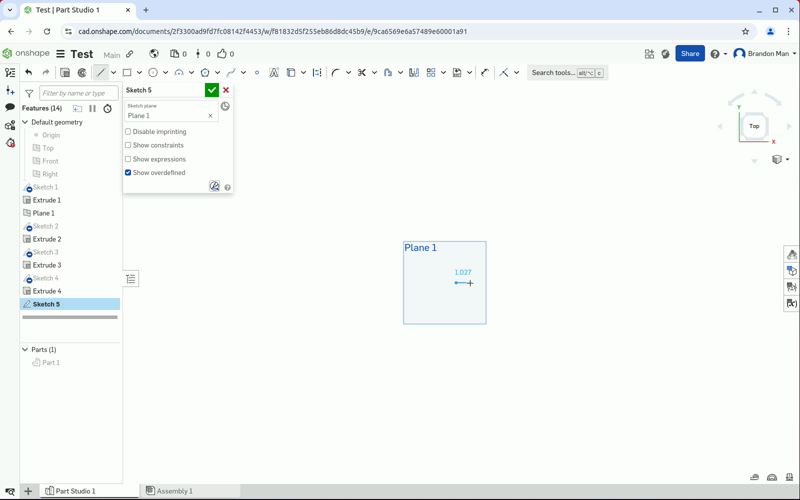
scroll(6)
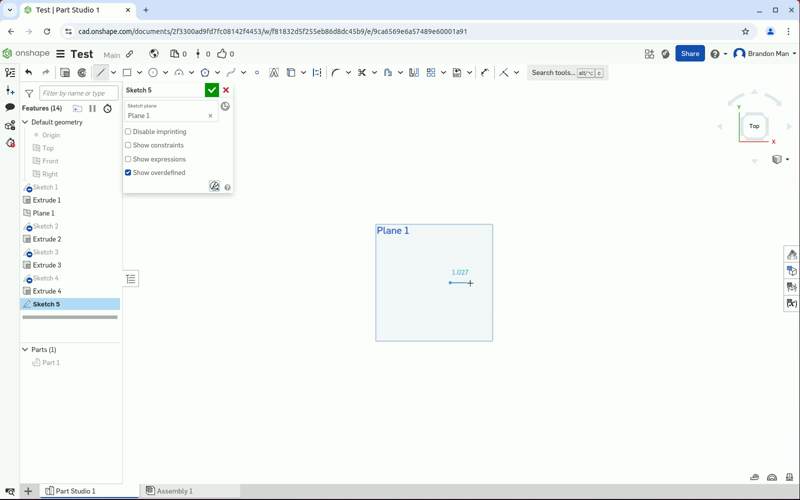
scroll(6)
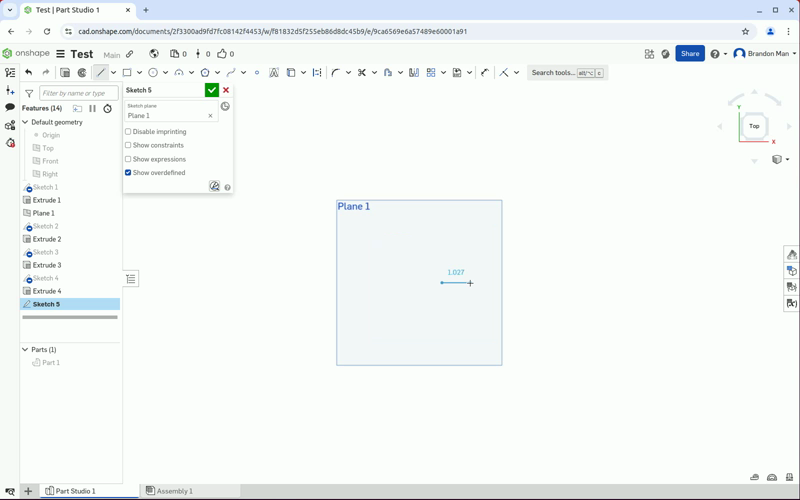
scroll(6)
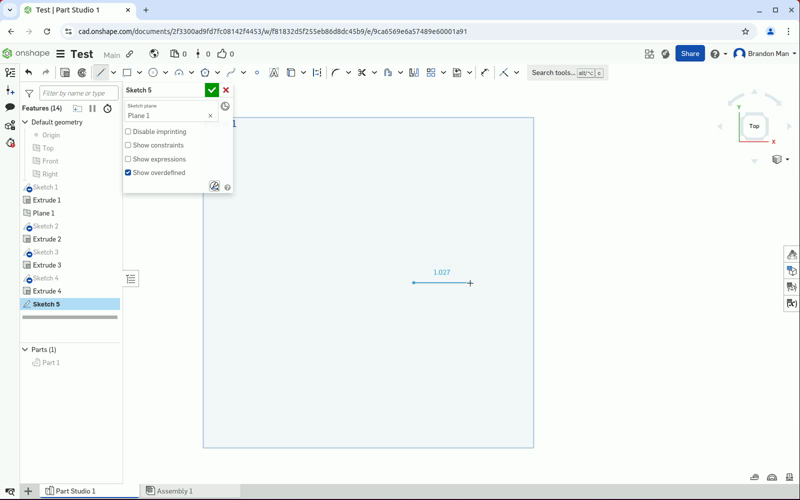
click(470, 282)
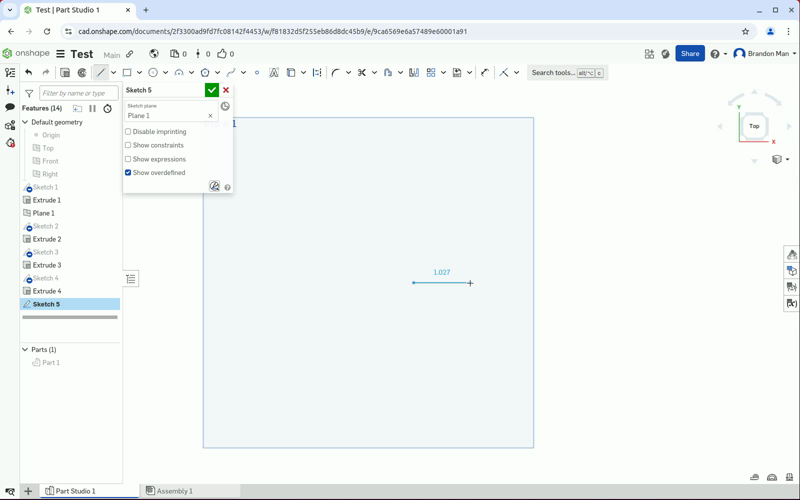
scroll(-6)
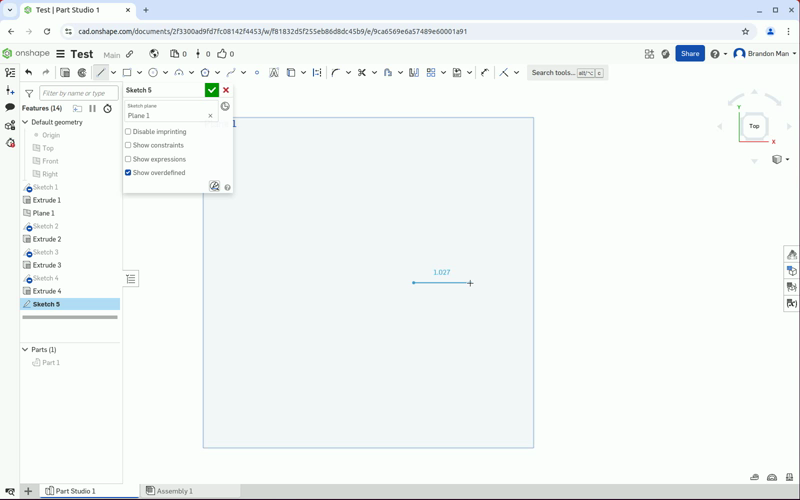
scroll(-6)
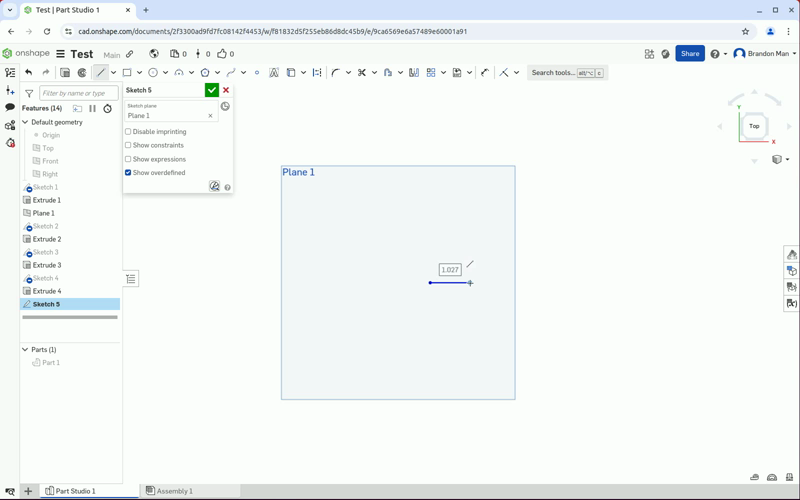
scroll(-6)
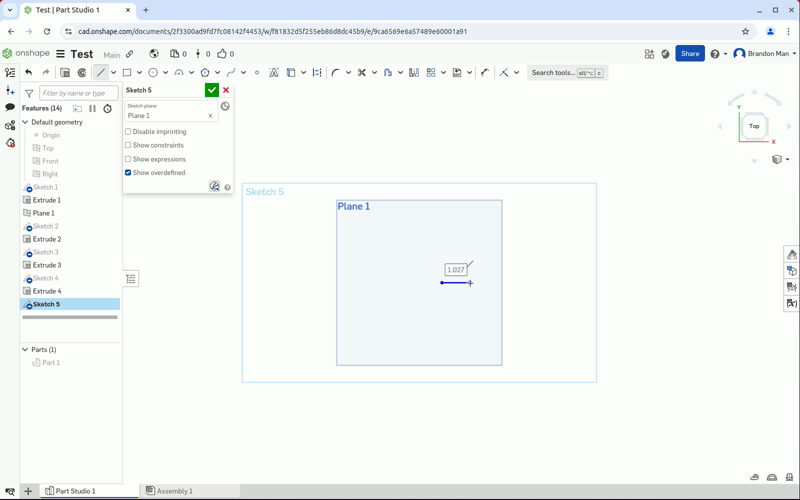
scroll(-6)
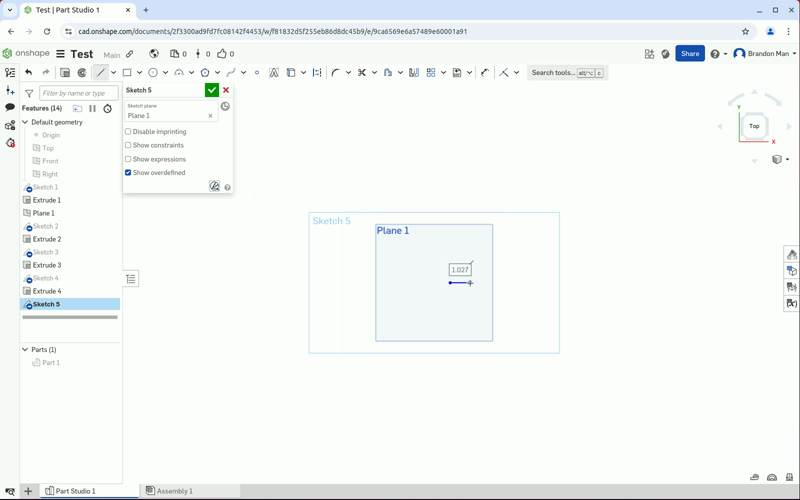
scroll(-6)
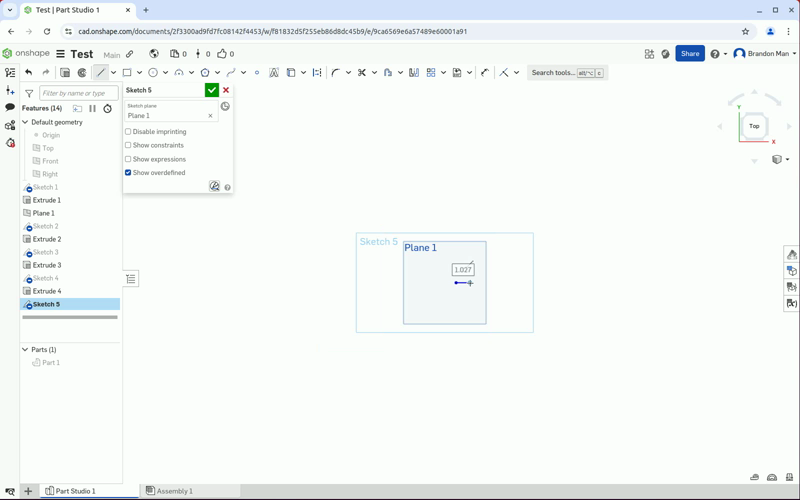
scroll(-6)
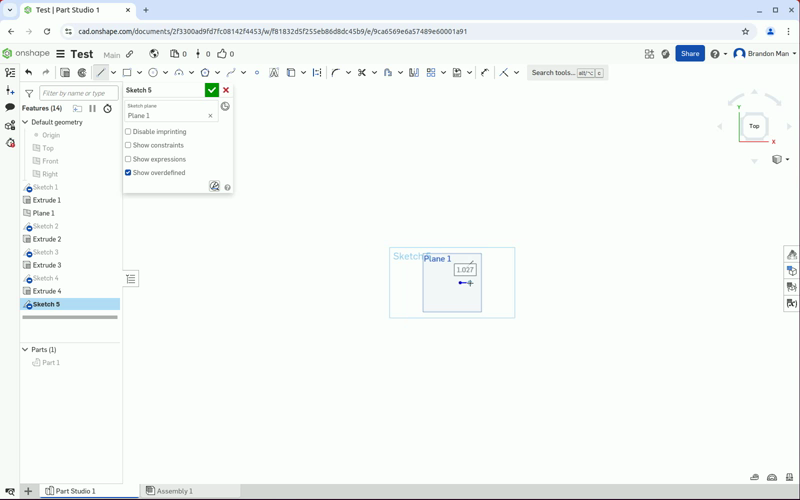
scroll(-6)
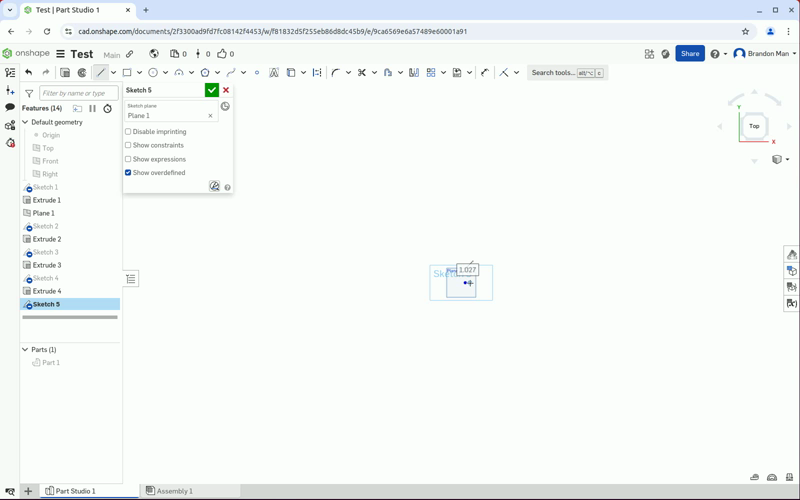
key_up(shift)
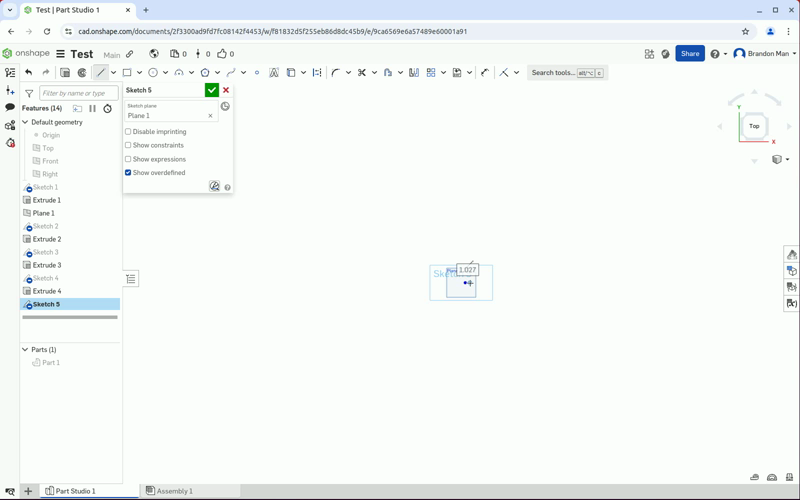
key(esc)
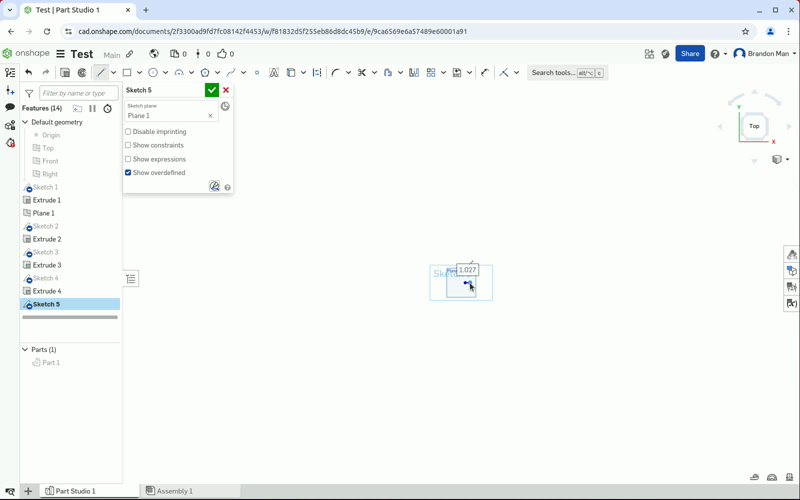
key(a)
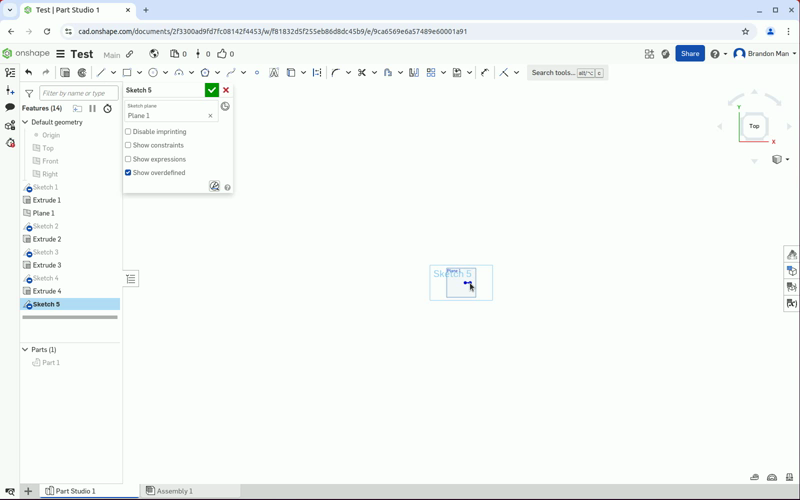
mouse_move(470, 282)
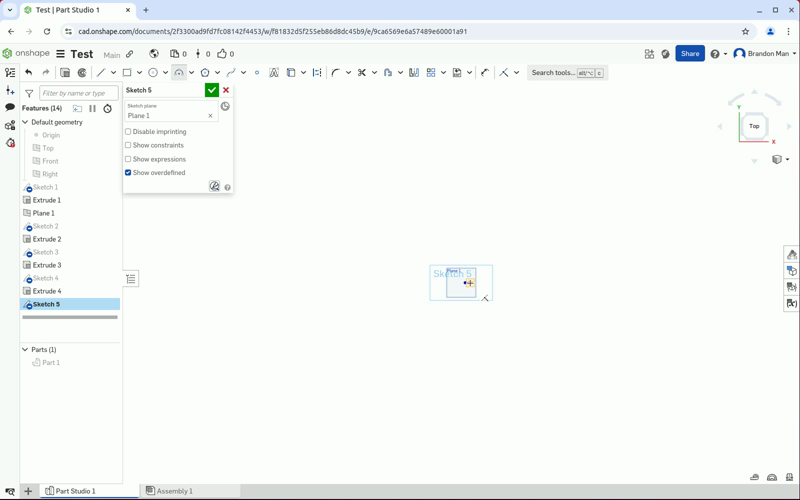
click(470, 282)
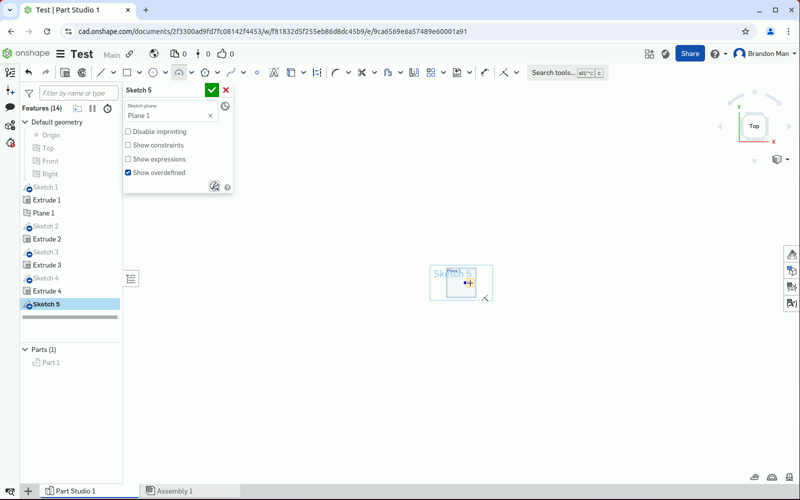
mouse_move(465, 282)
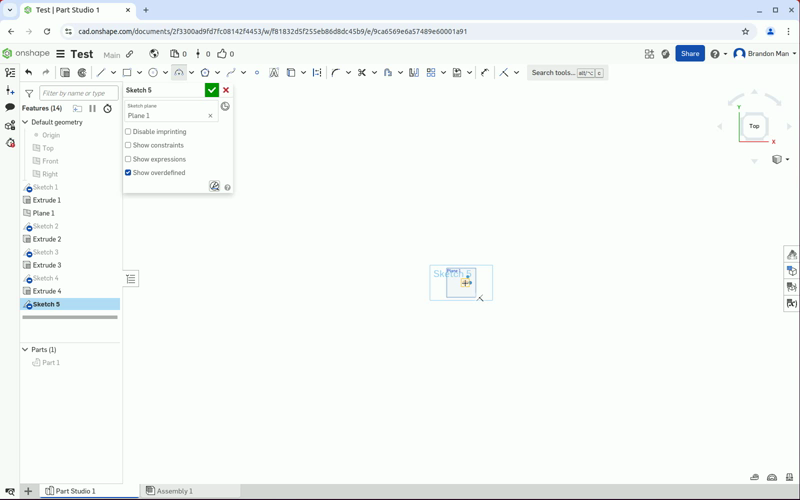
scroll(6)
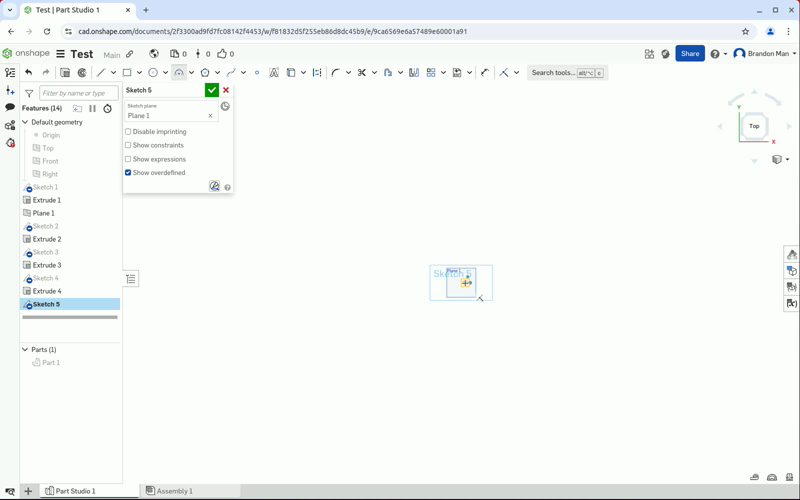
scroll(6)
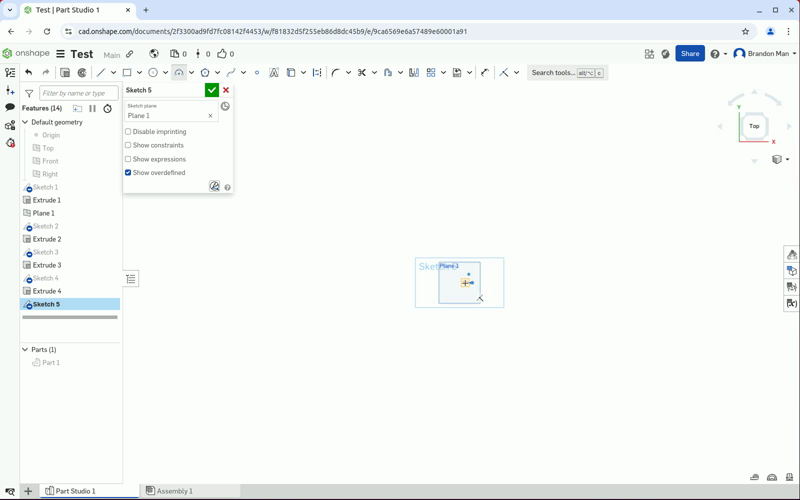
scroll(6)
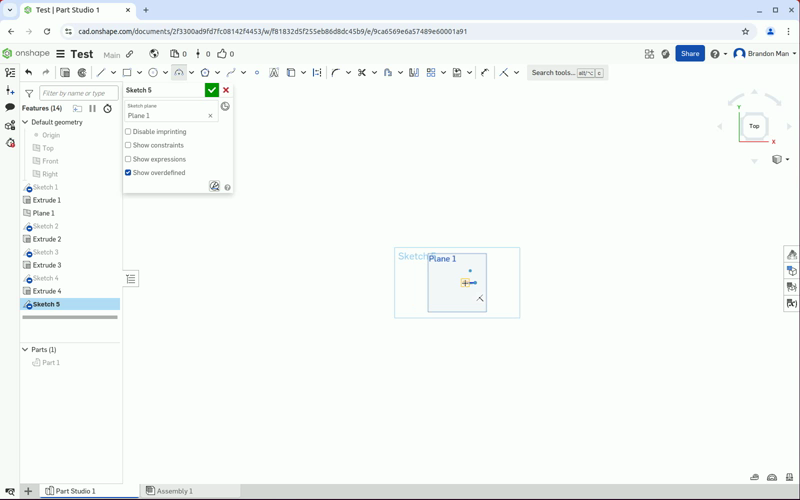
scroll(6)
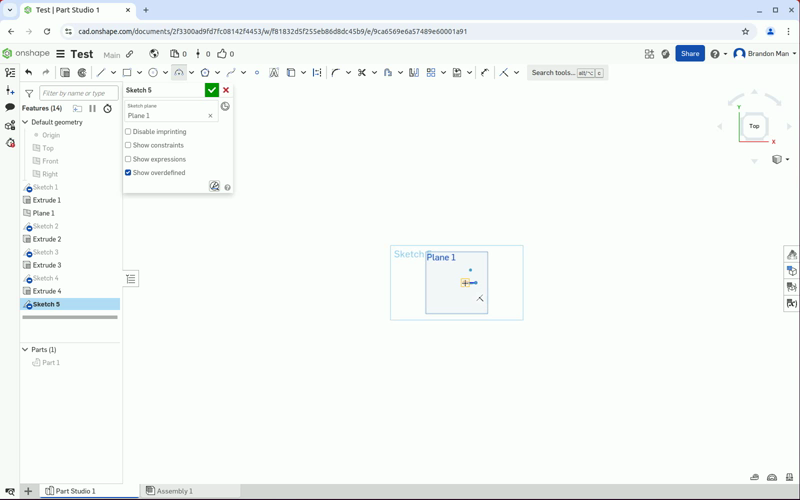
scroll(6)
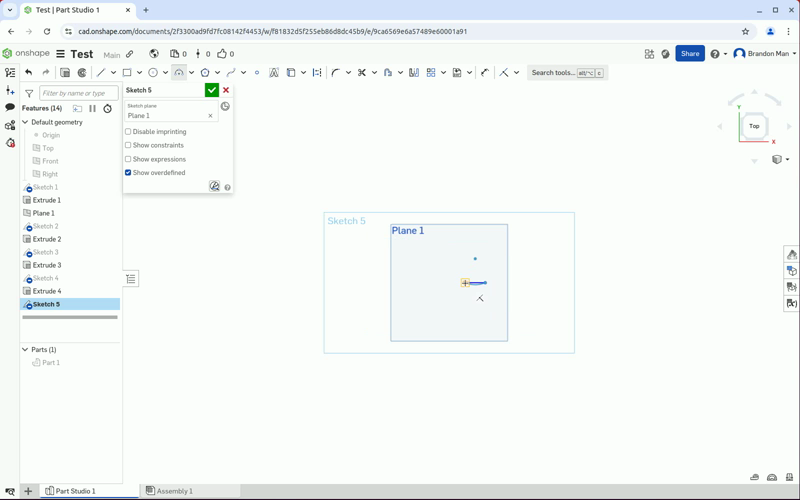
scroll(6)
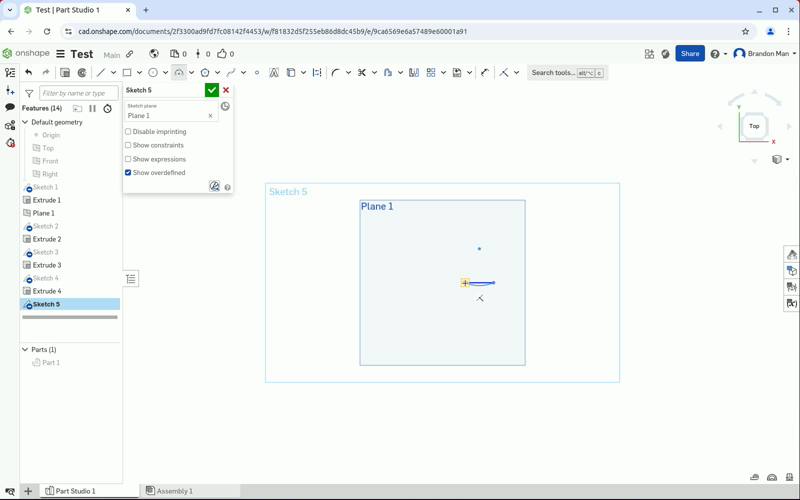
scroll(6)
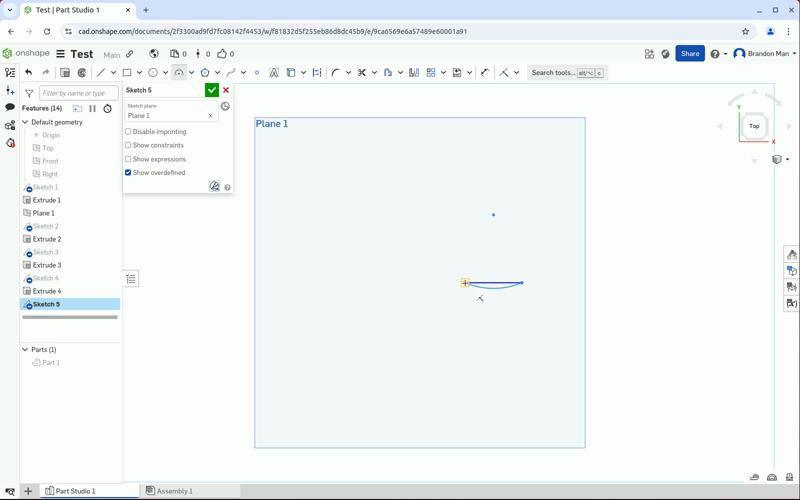
click(465, 282)
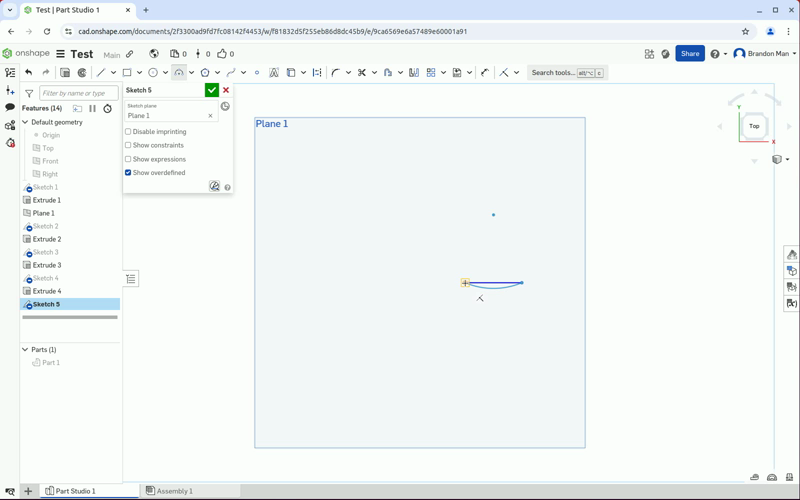
scroll(-6)
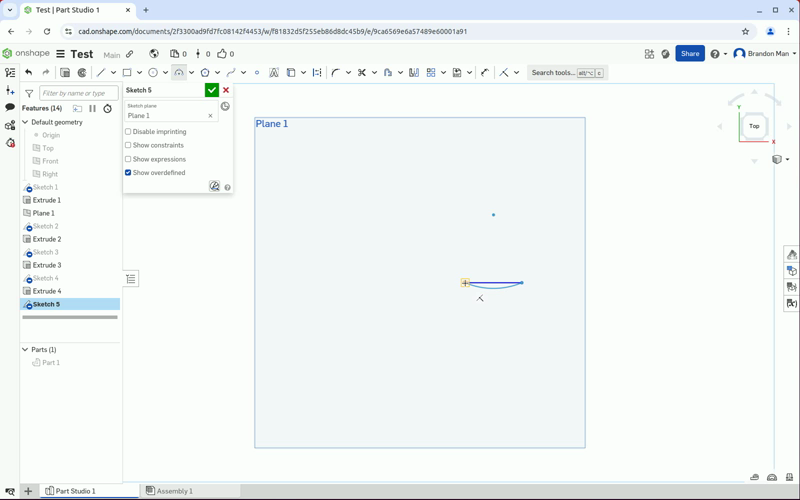
scroll(-6)
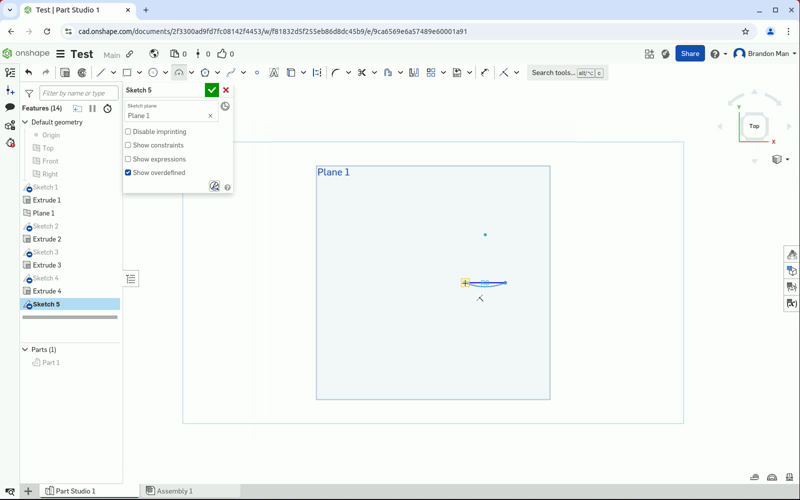
scroll(-6)
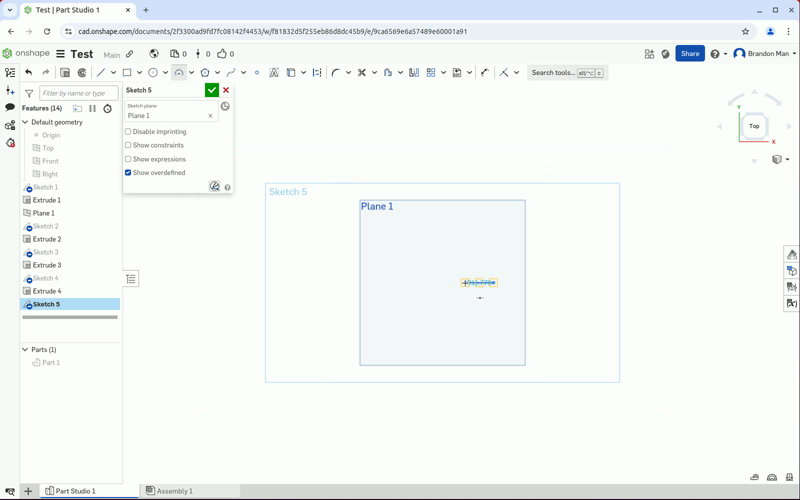
scroll(-6)
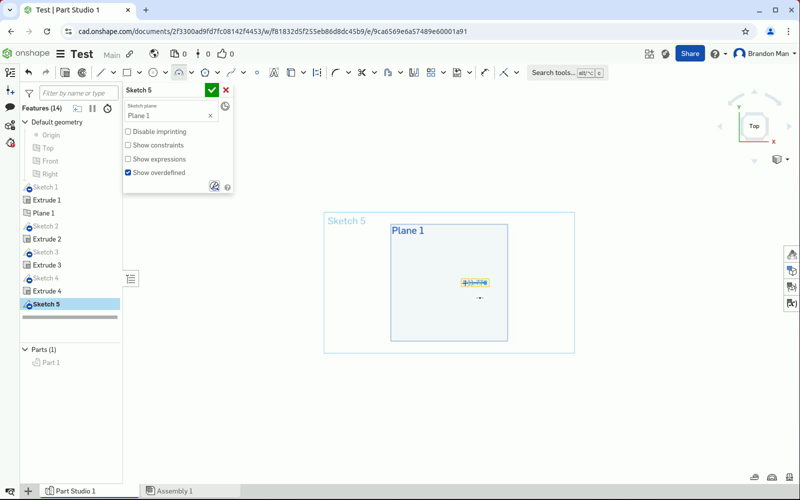
scroll(-6)
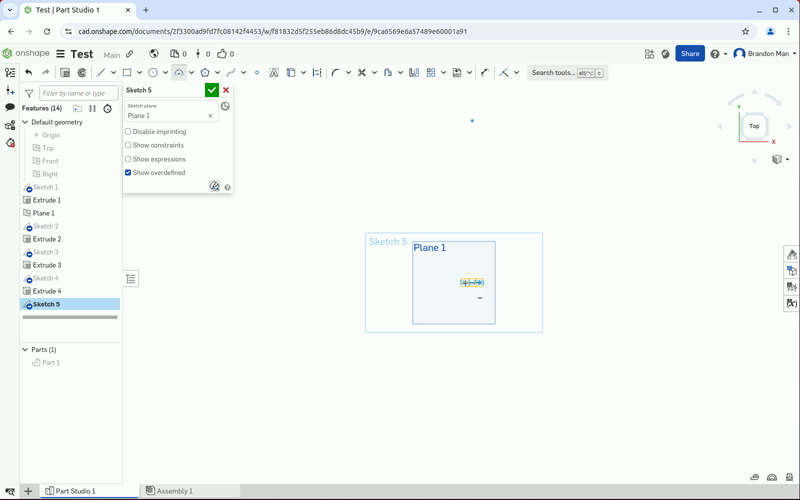
scroll(-6)
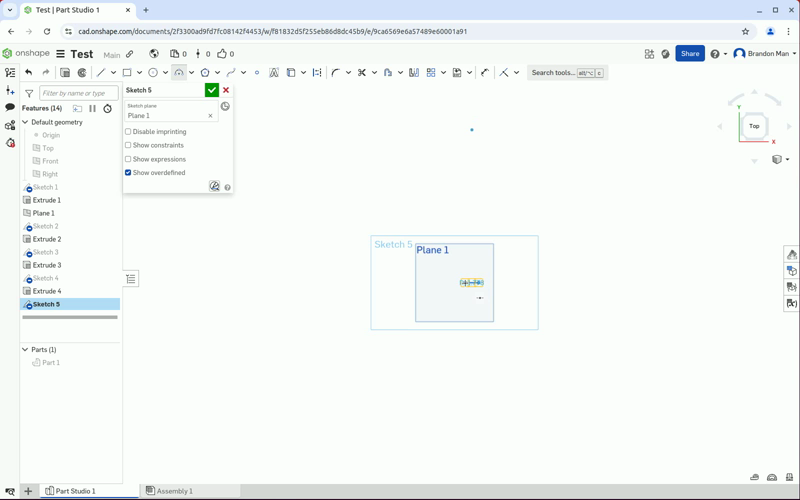
scroll(-6)
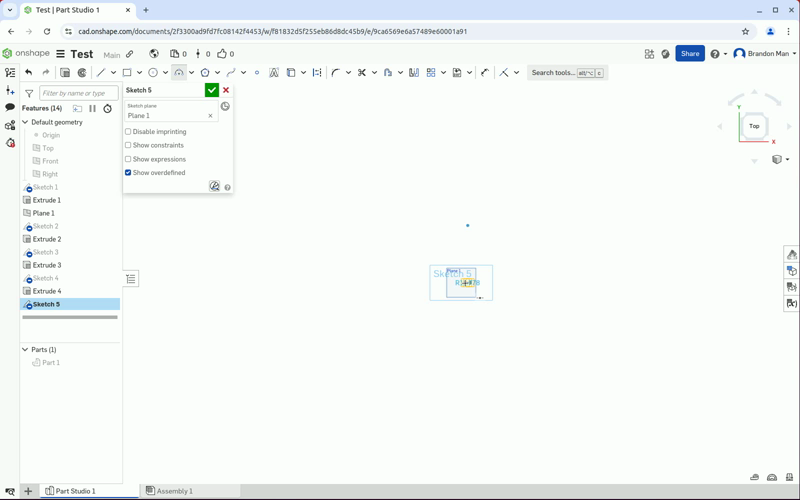
key_down(shift)
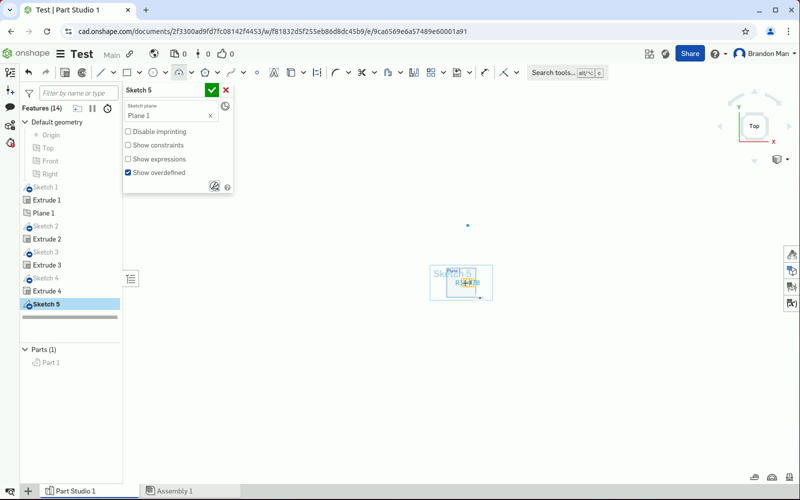
mouse_move(467, 280)
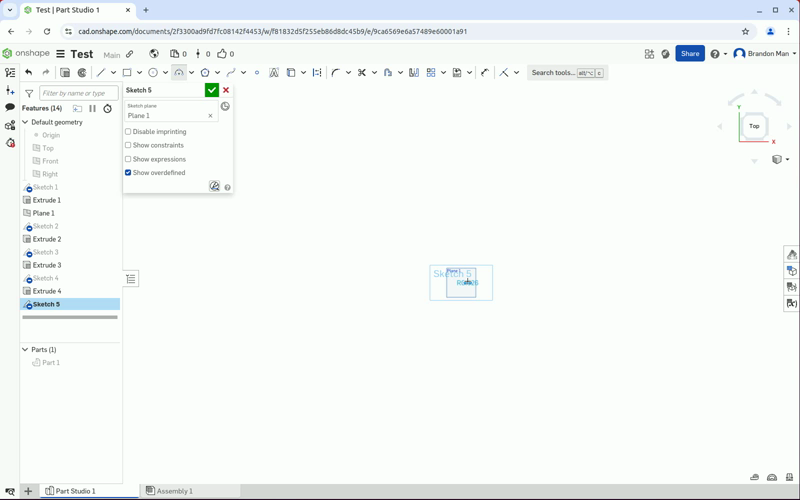
scroll(6)
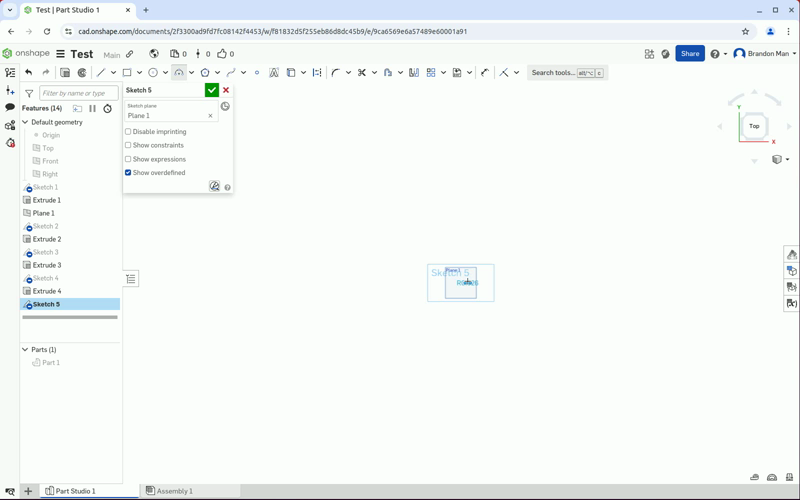
scroll(6)
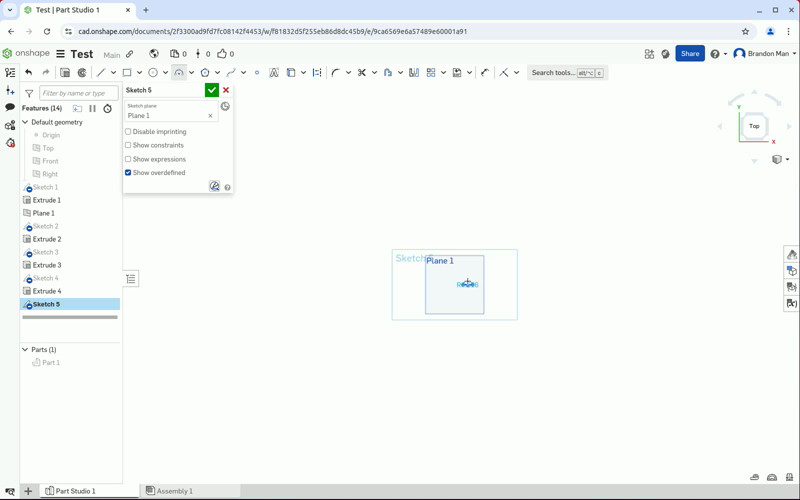
scroll(6)
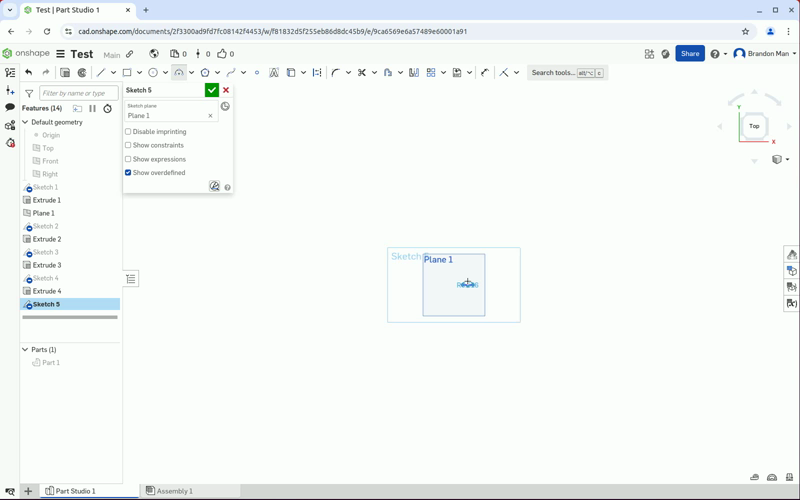
scroll(6)
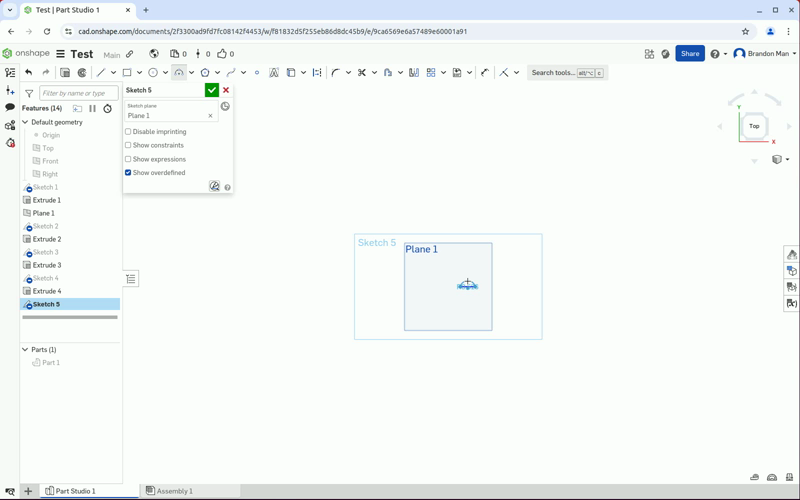
scroll(6)
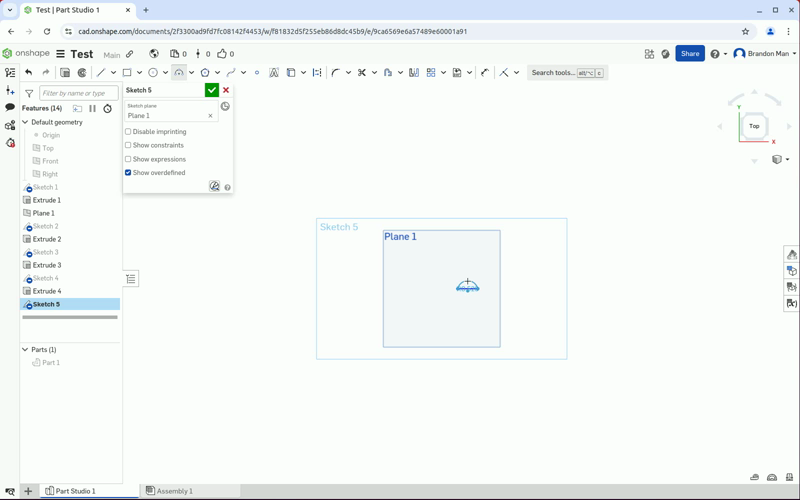
scroll(6)
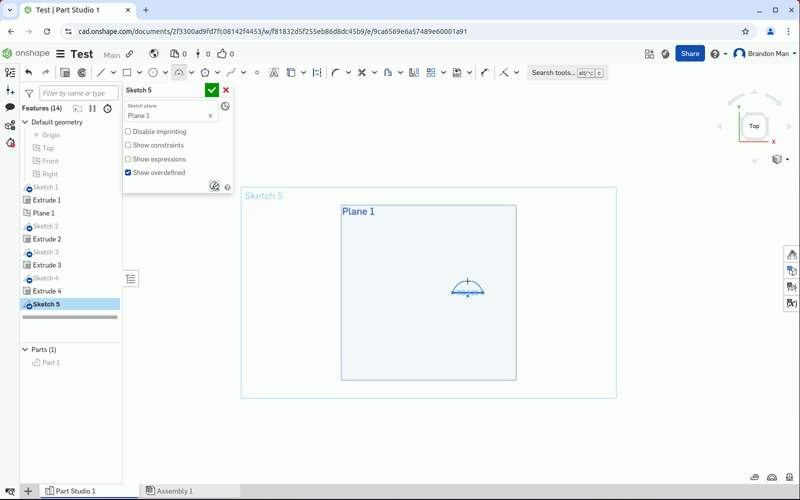
scroll(6)
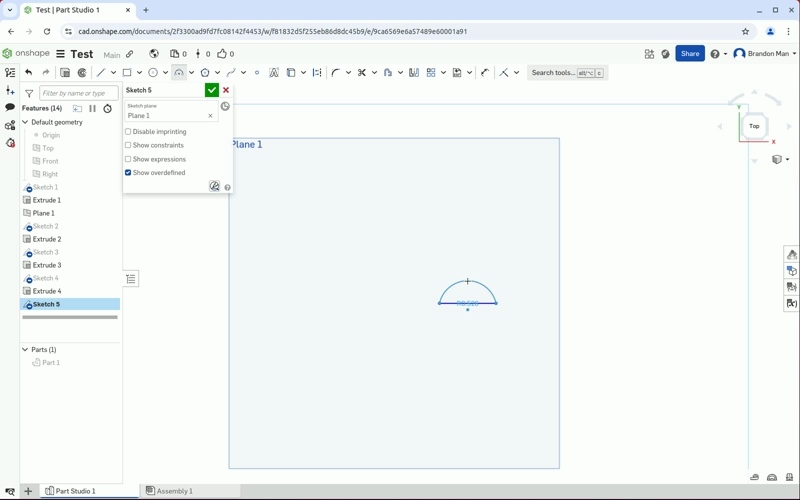
click(467, 280)
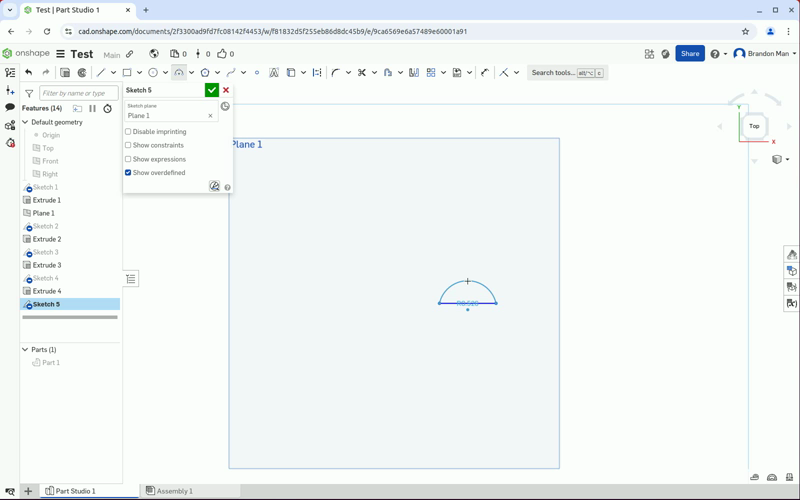
scroll(-6)
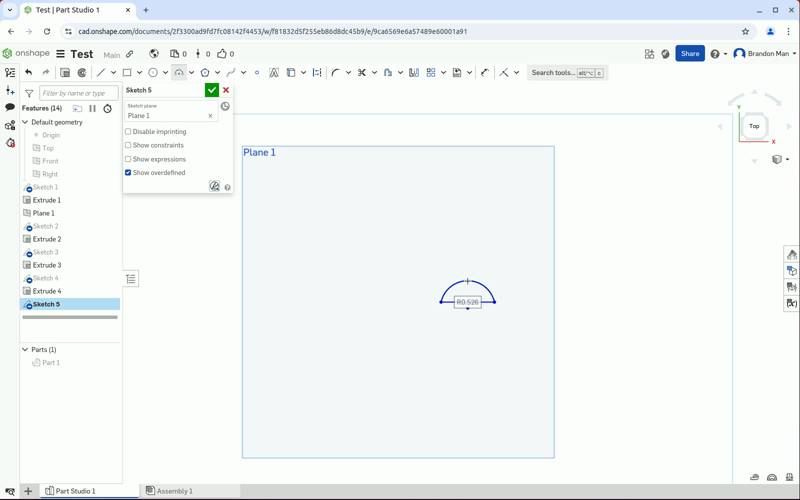
scroll(-6)
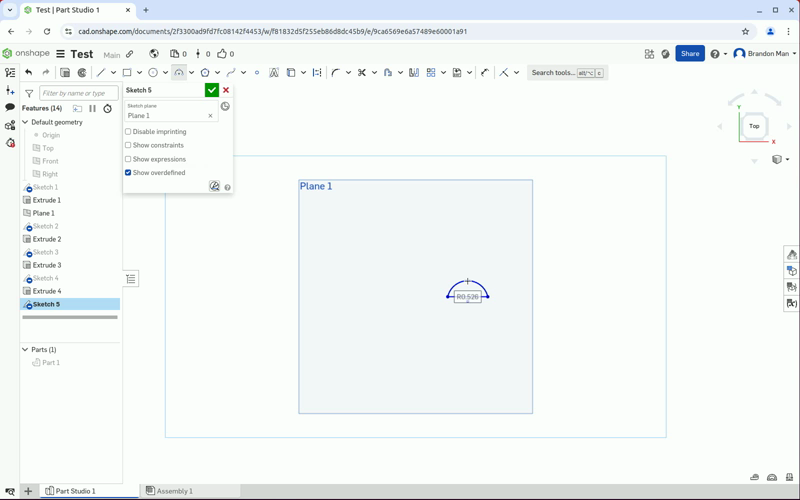
scroll(-6)
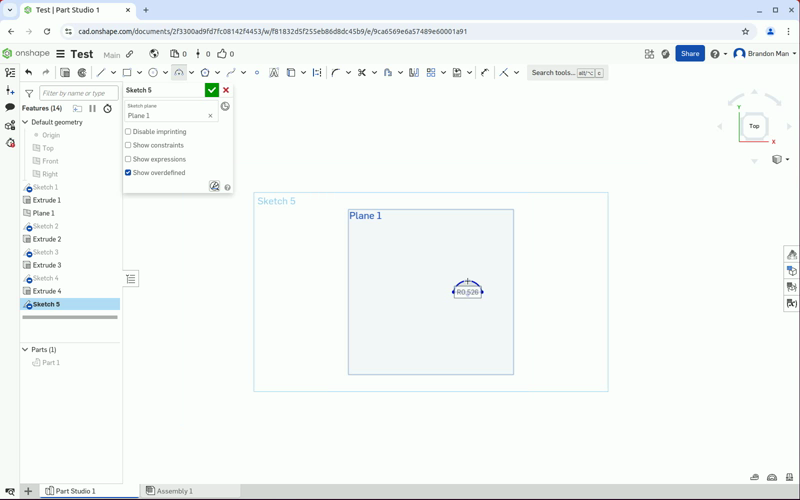
scroll(-6)
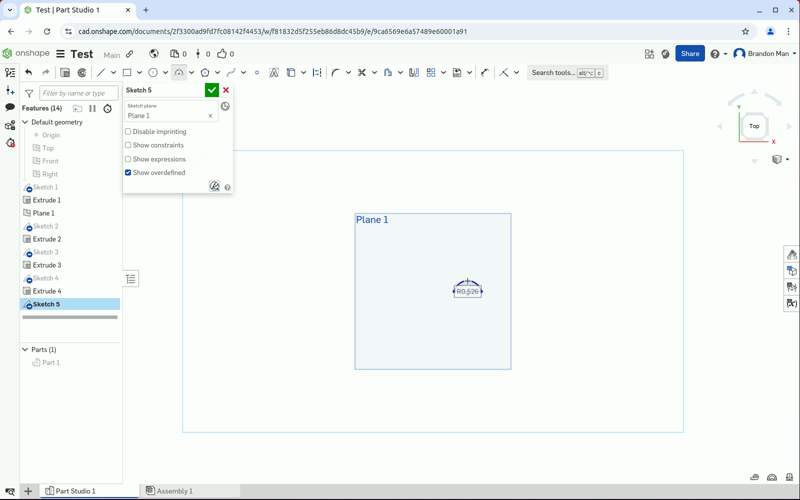
scroll(-6)
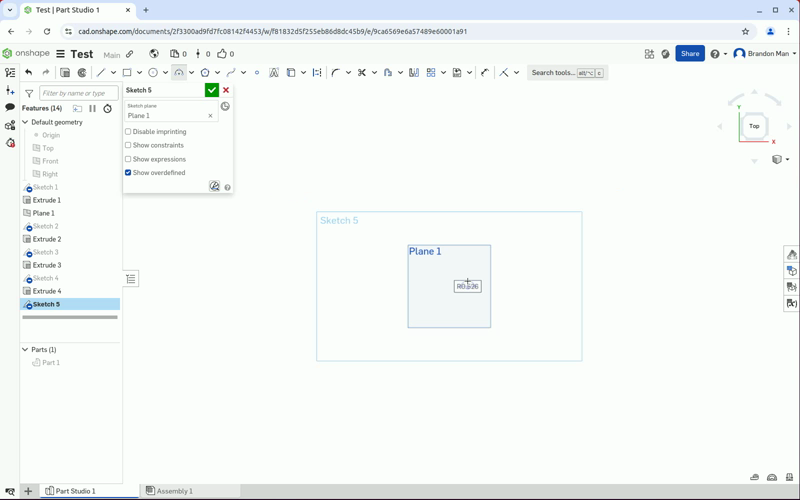
scroll(-6)
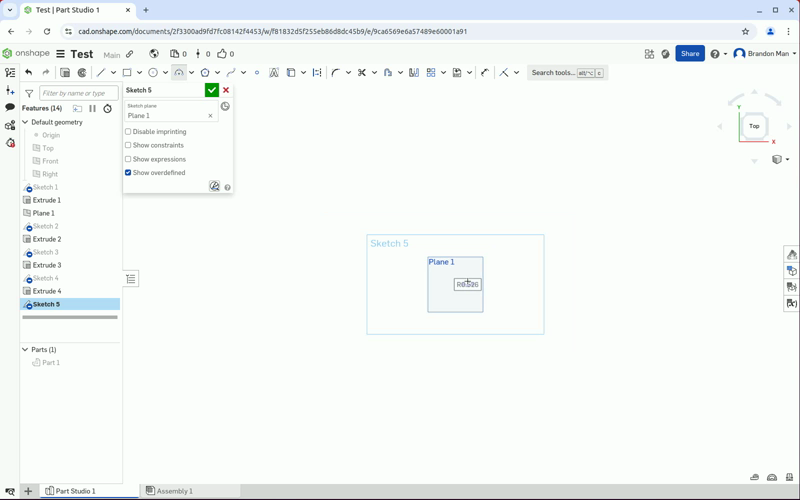
scroll(-6)
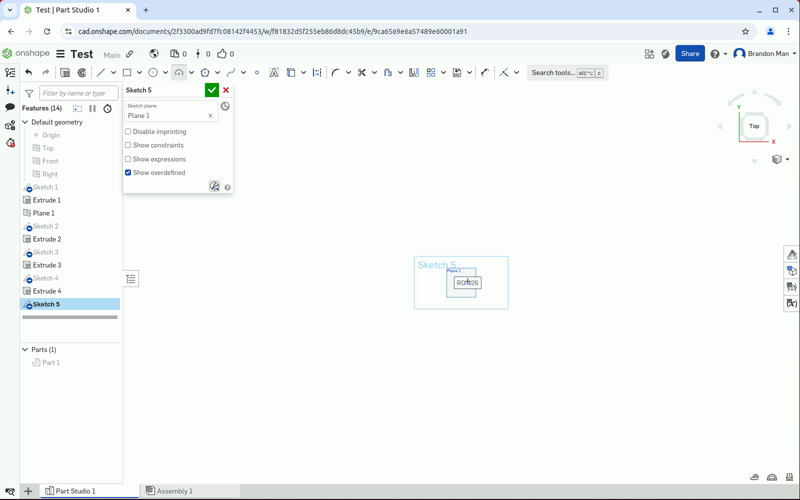
key_up(shift)
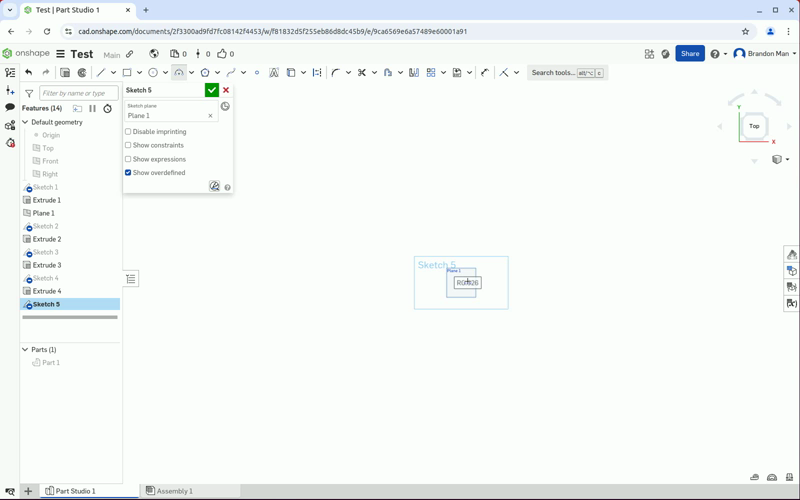
key(esc)
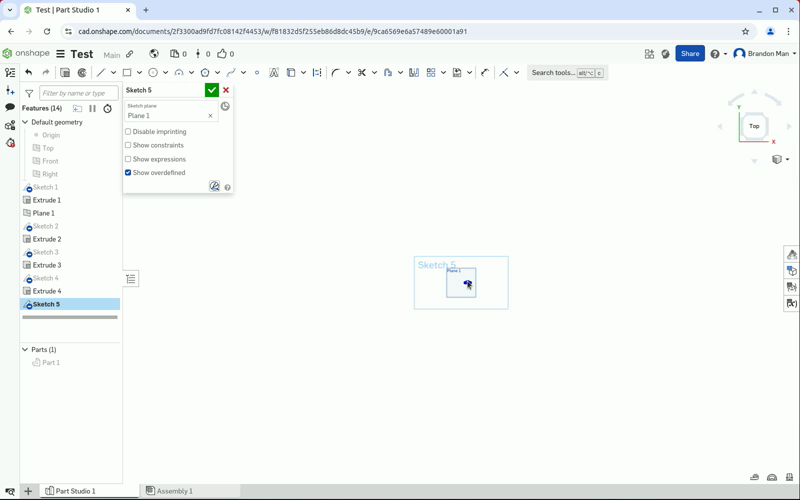
mouse_move(469, 281)
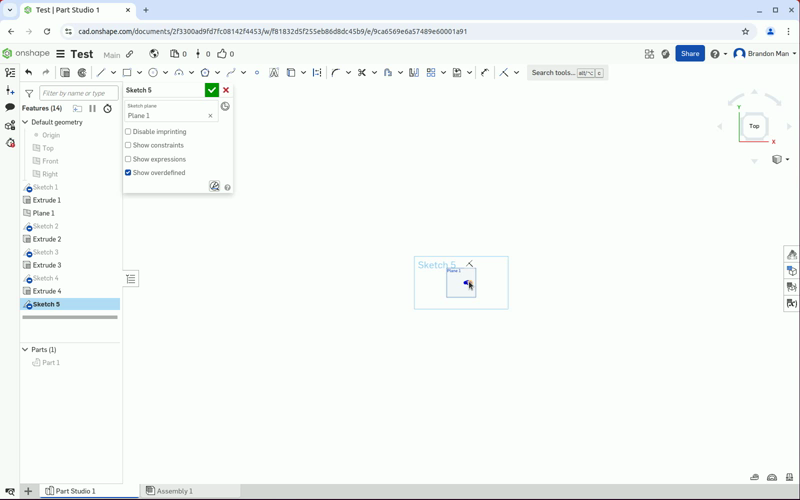
scroll(6)
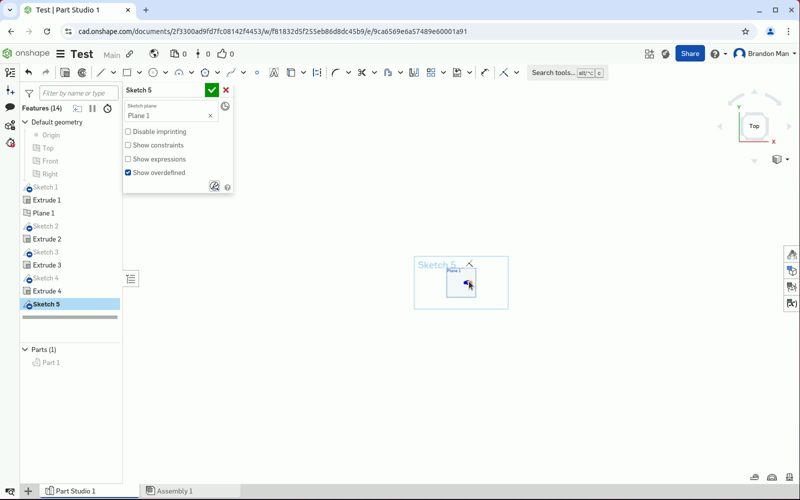
scroll(6)
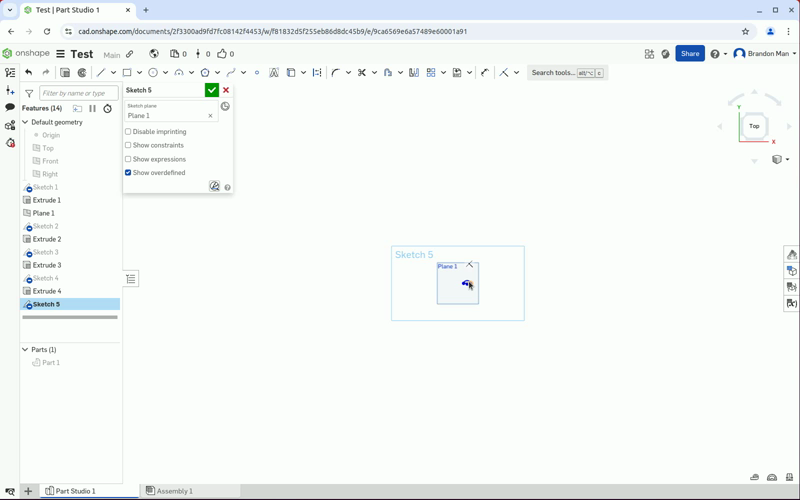
scroll(6)
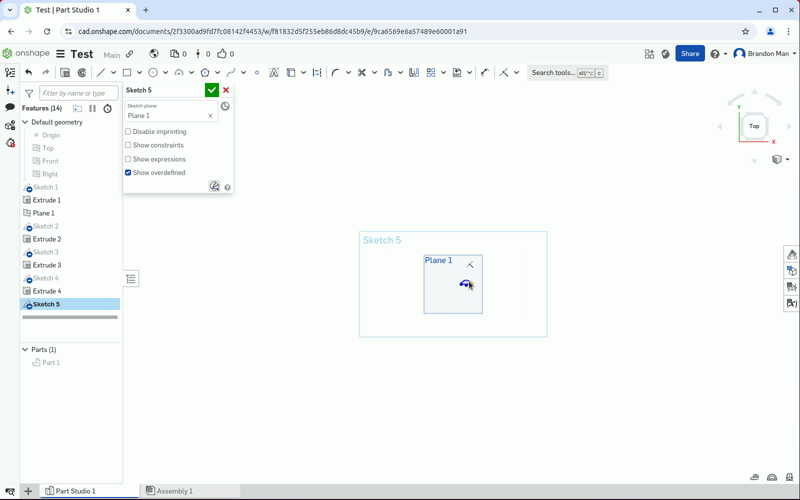
scroll(6)
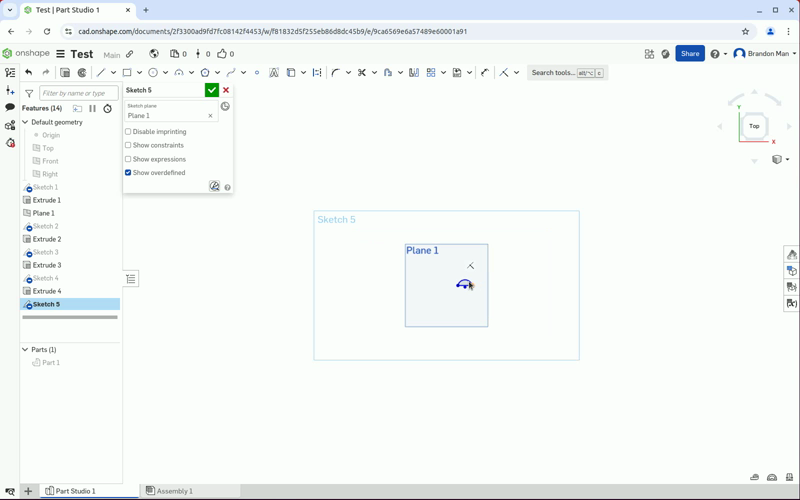
scroll(6)
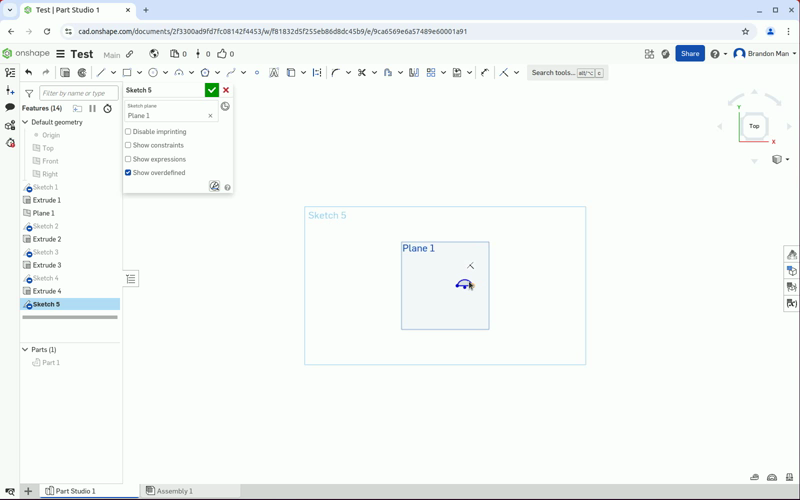
scroll(6)
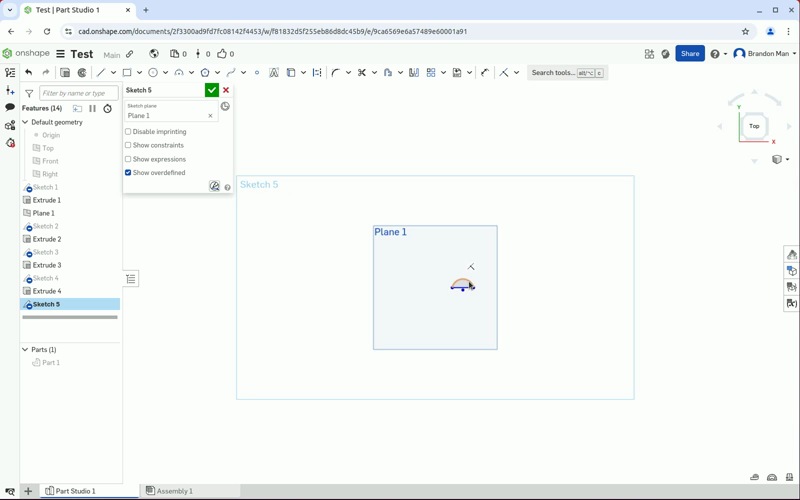
scroll(6)
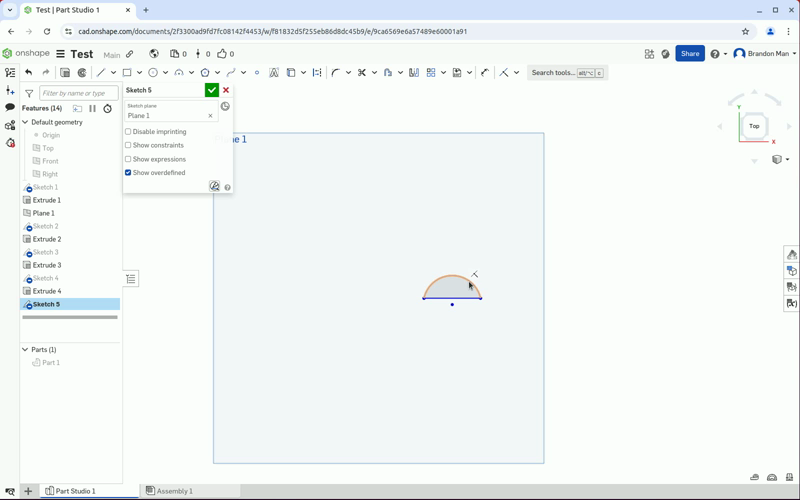
click(469, 281)
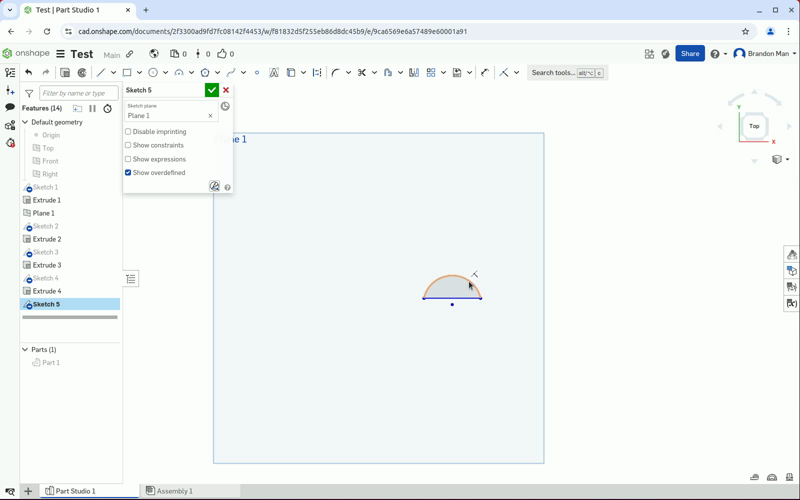
scroll(-6)
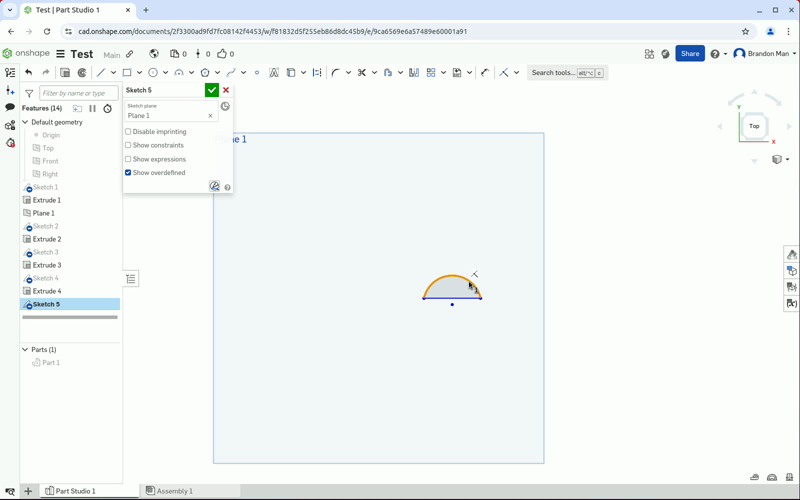
scroll(-6)
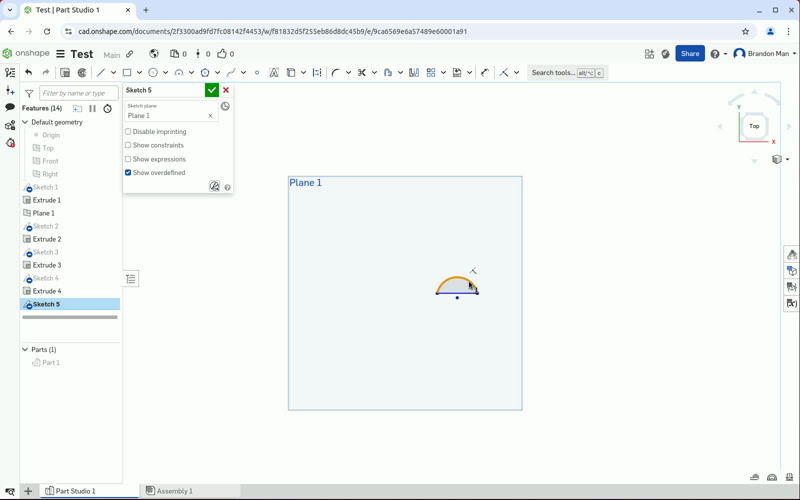
scroll(-6)
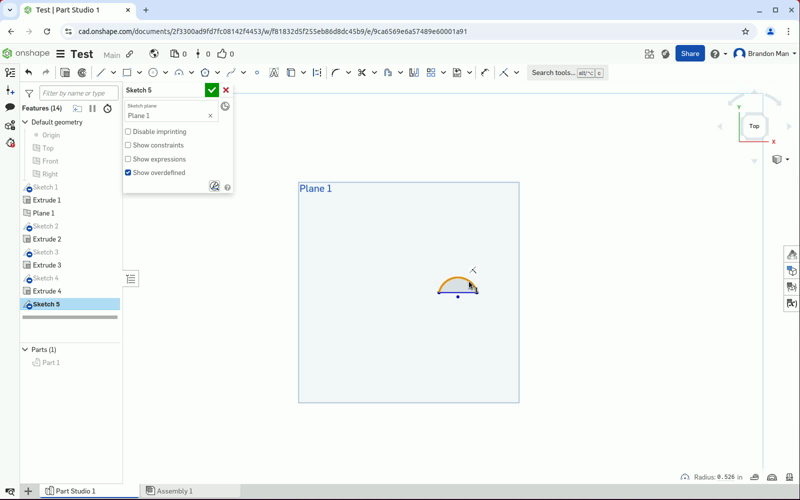
scroll(-6)
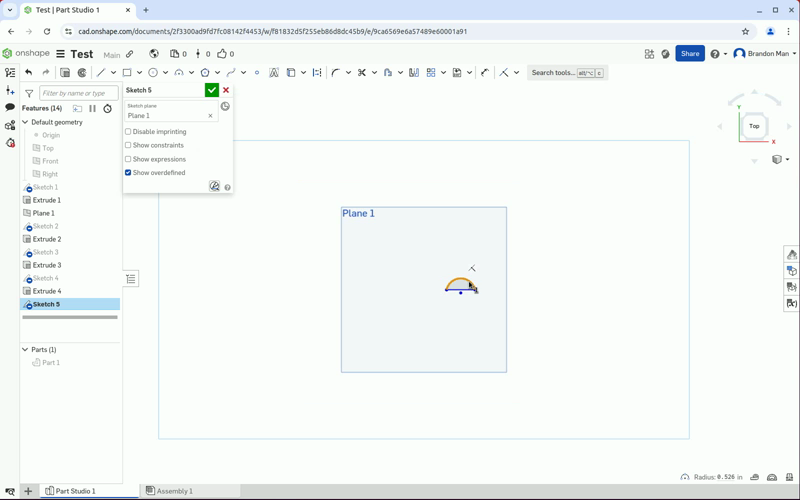
scroll(-6)
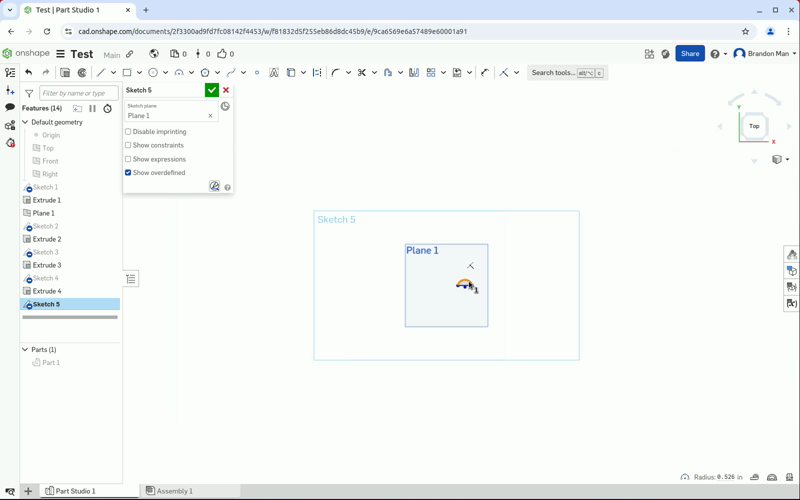
scroll(-6)
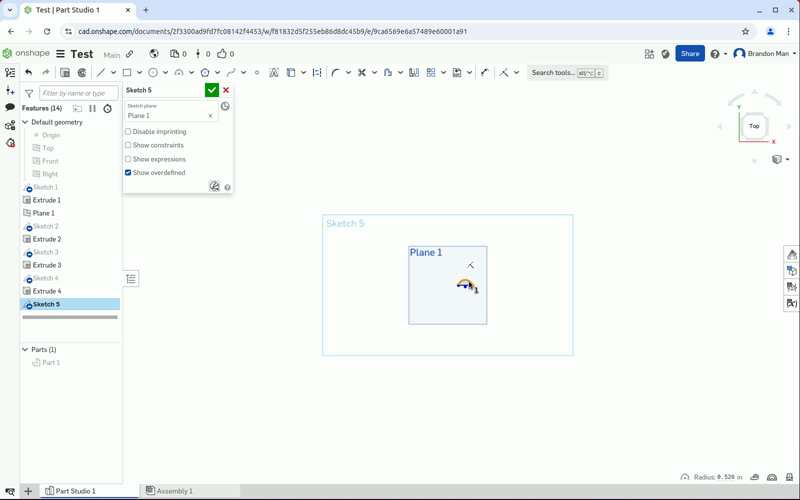
scroll(-6)
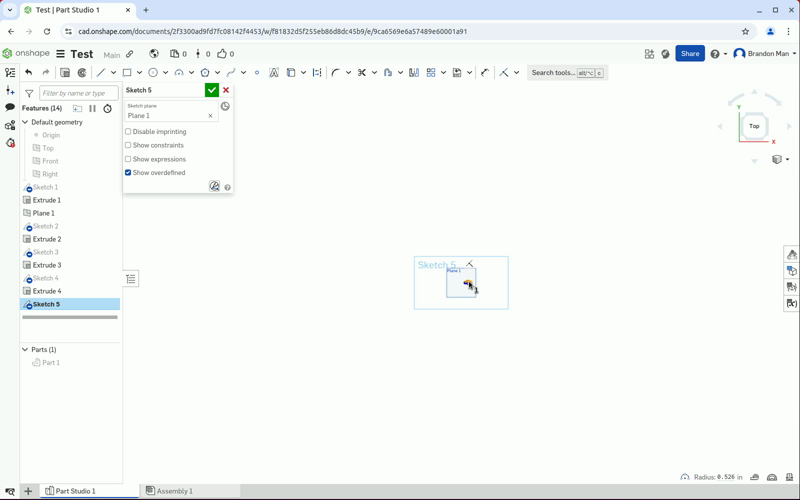
mouse_move(73, 352)
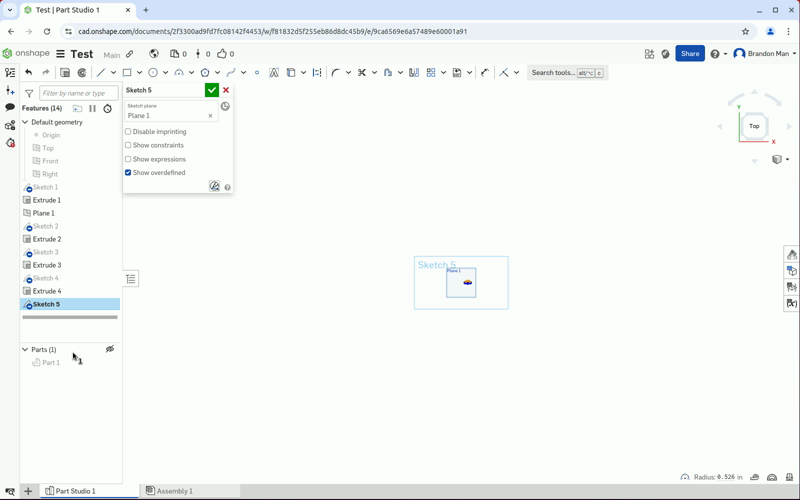
key(shift+y)
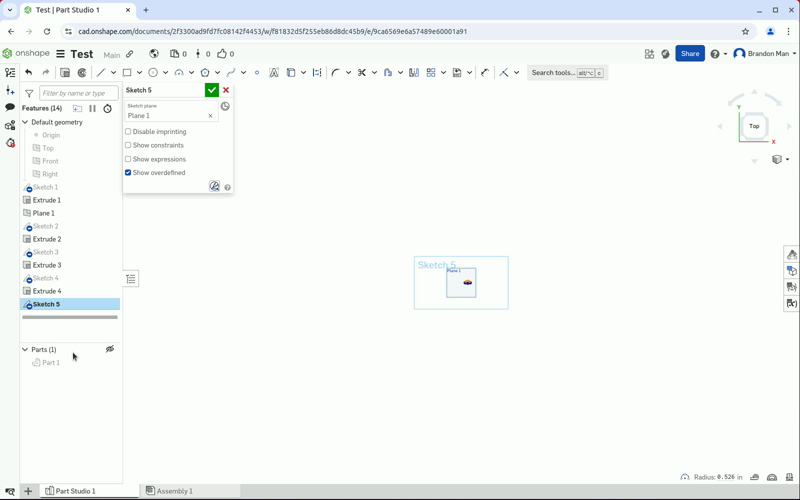
key(shift+e)
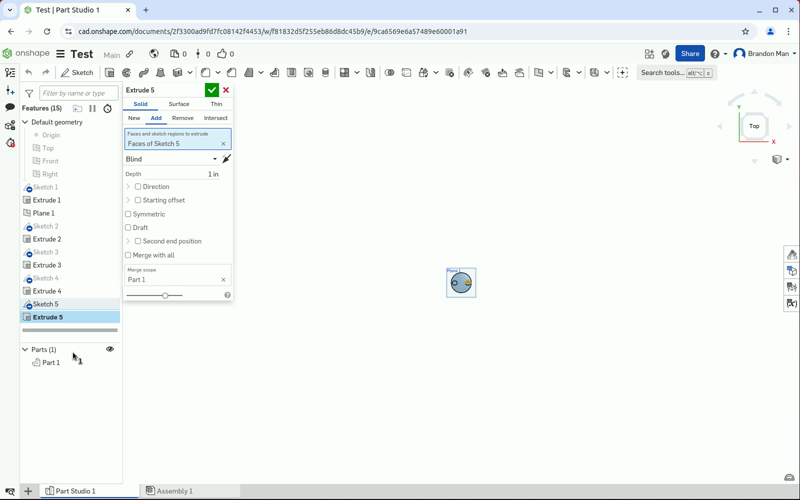
mouse_move(143, 106)
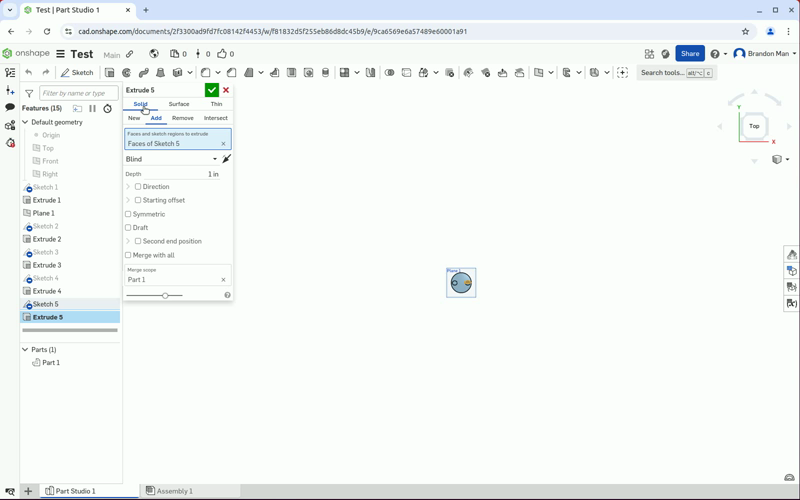
click(143, 106)
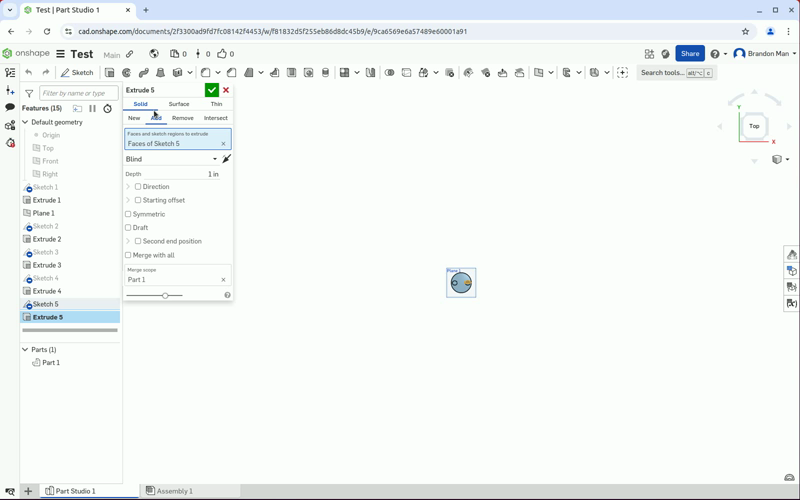
mouse_move(186, 120)
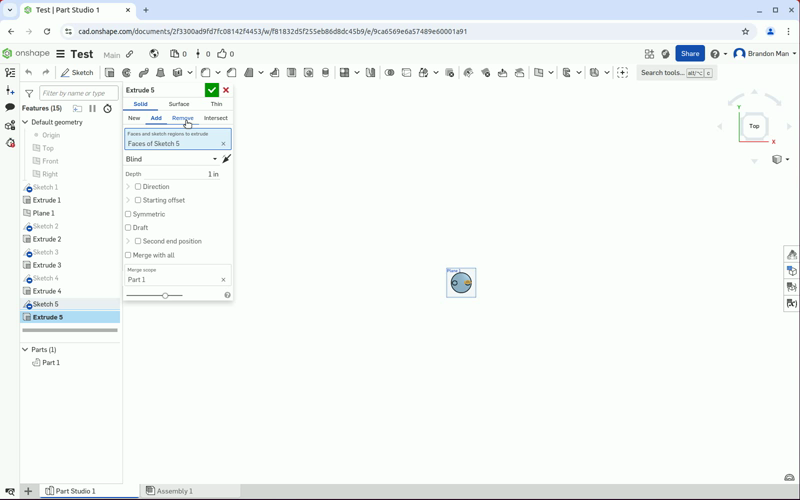
click(186, 120)
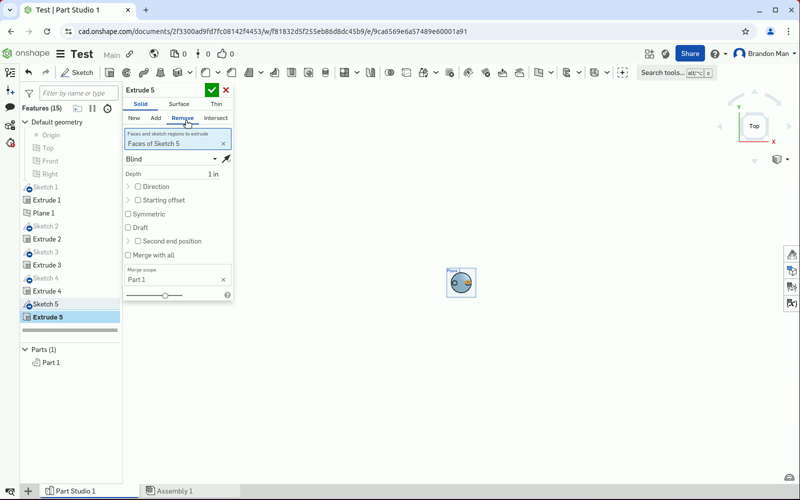
key(tab, 4)
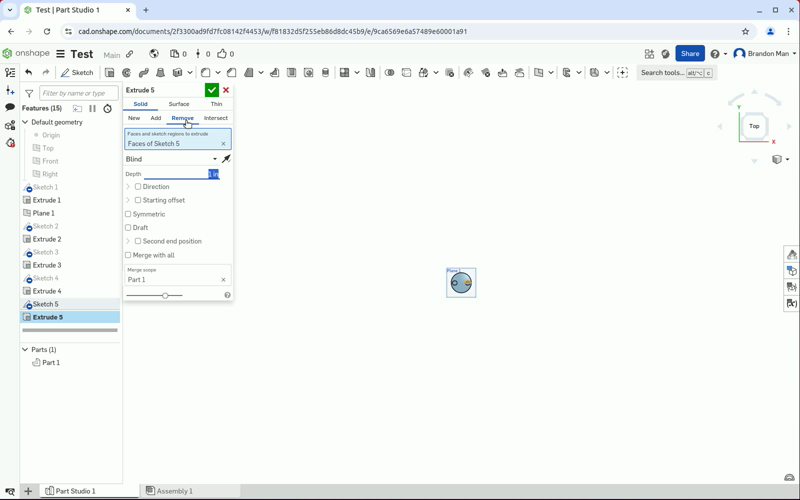
text(2.648)
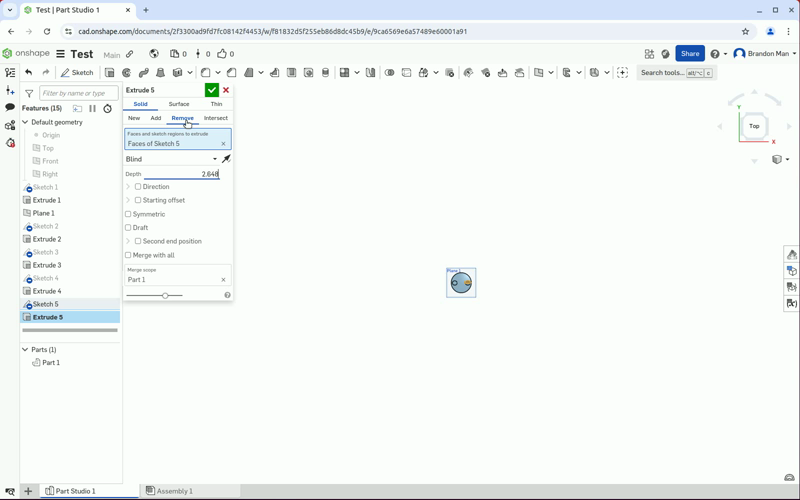
key(tab, 6)
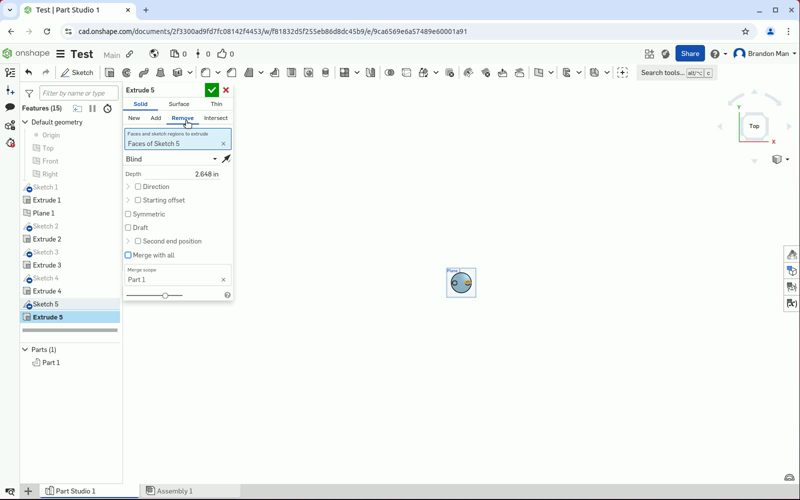
key(space)
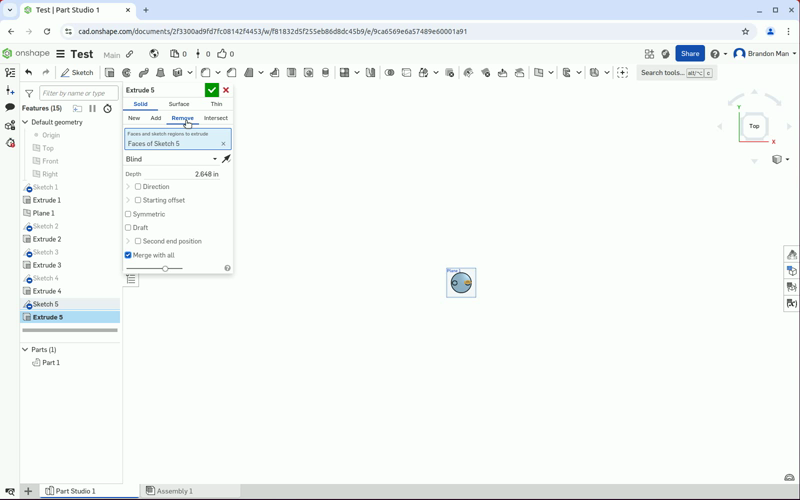
key(enter)
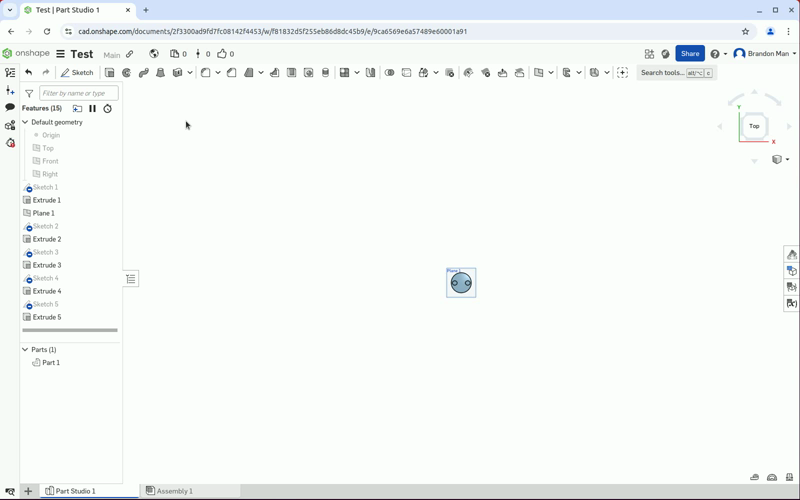
key(shift+h)
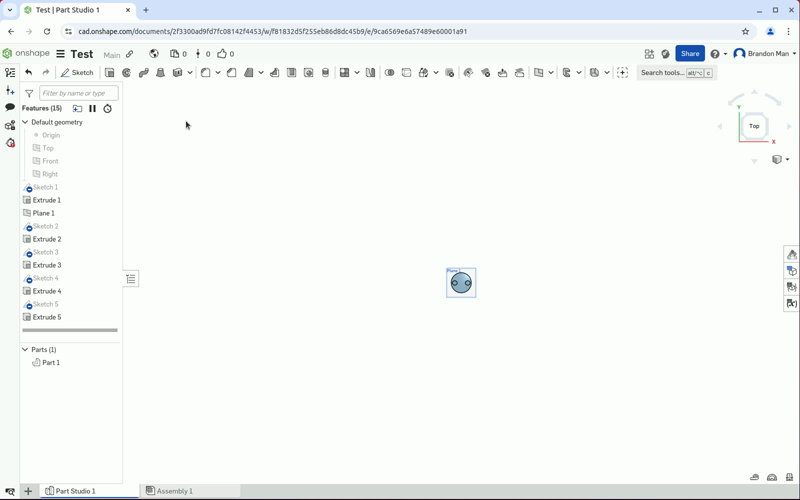
key(shift+h)
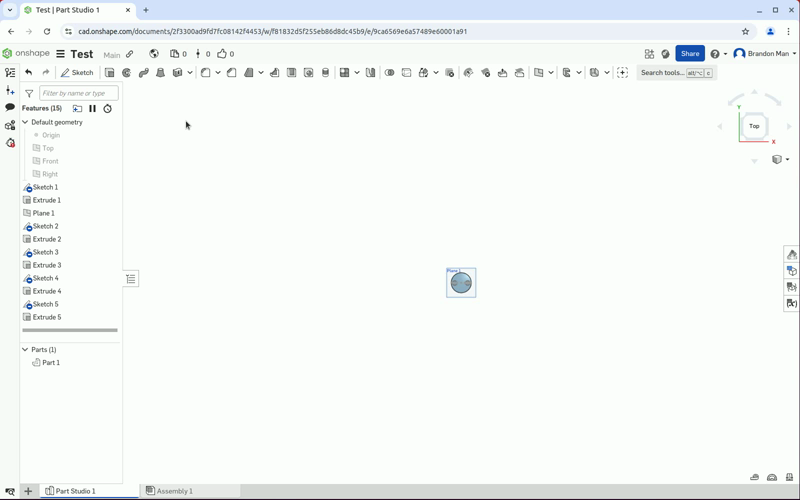
key(shift+7)
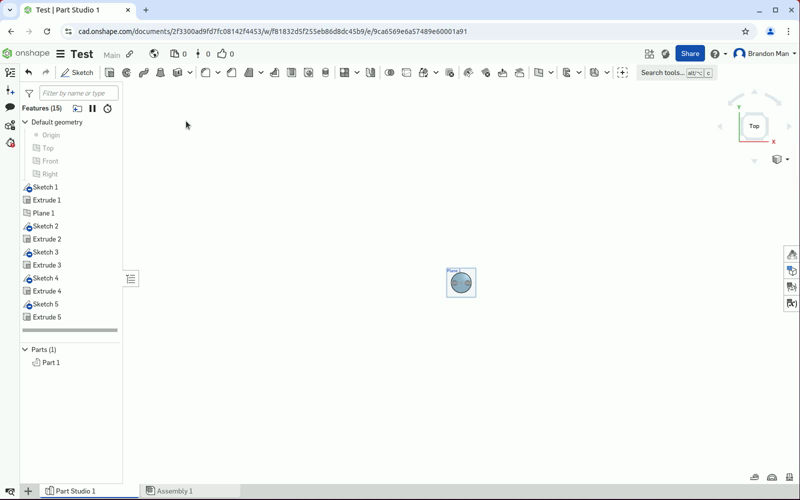
key(up, 3)
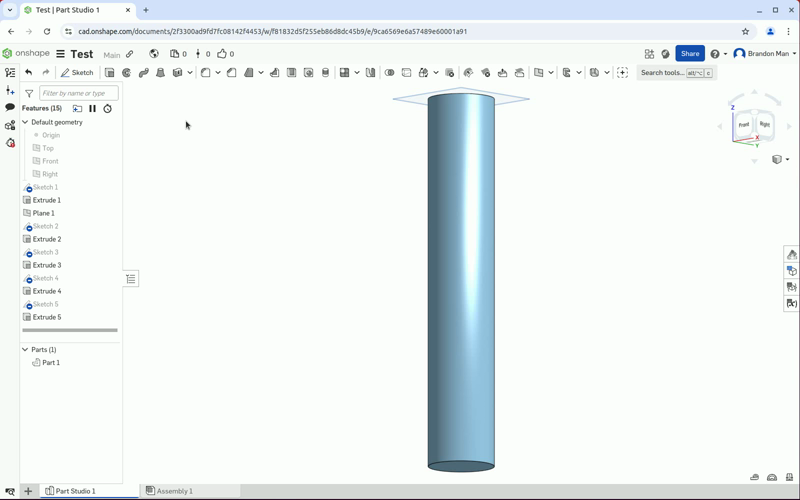
key(left, 3)
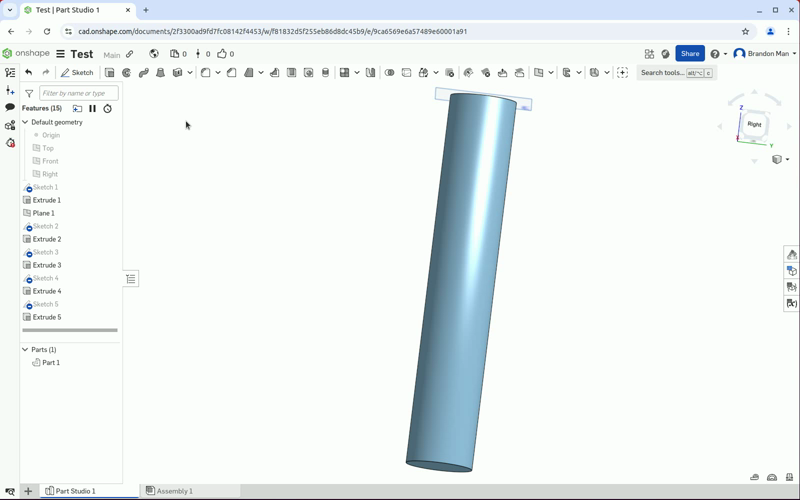
key(right, 3)
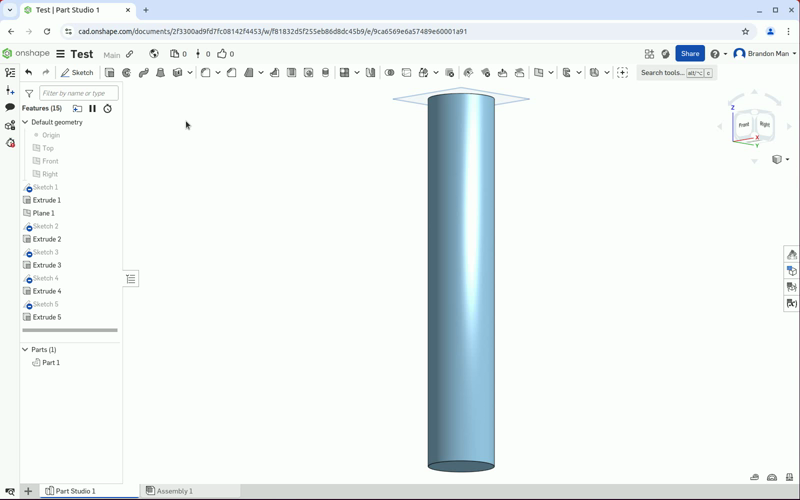
key(down, 3)
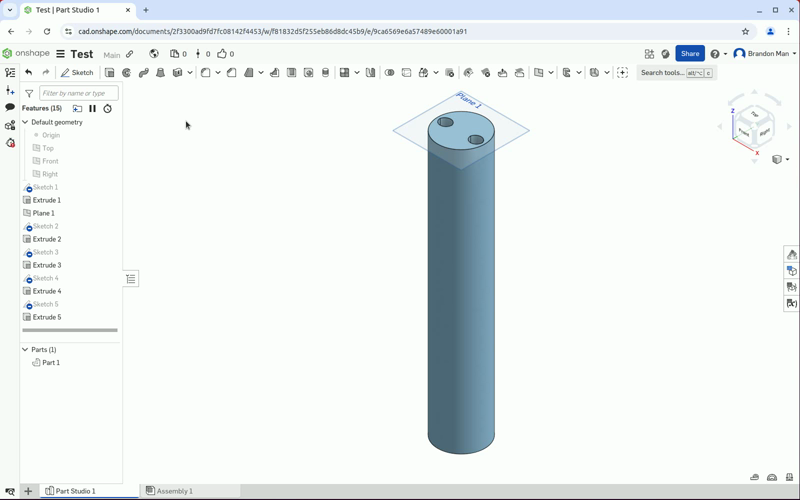
mouse_move(73, 189)
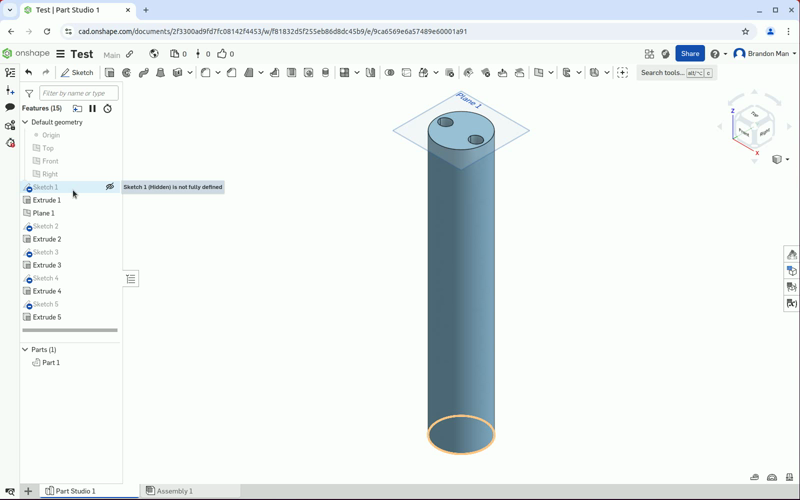
click(73, 189)